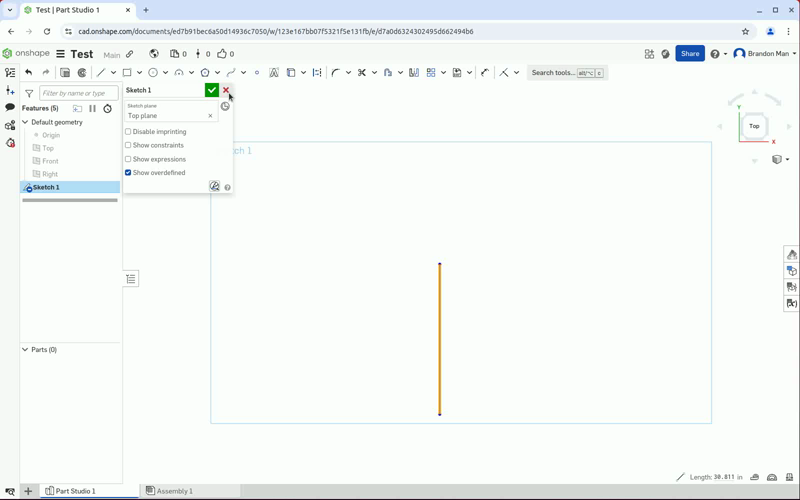
key(shift+h)
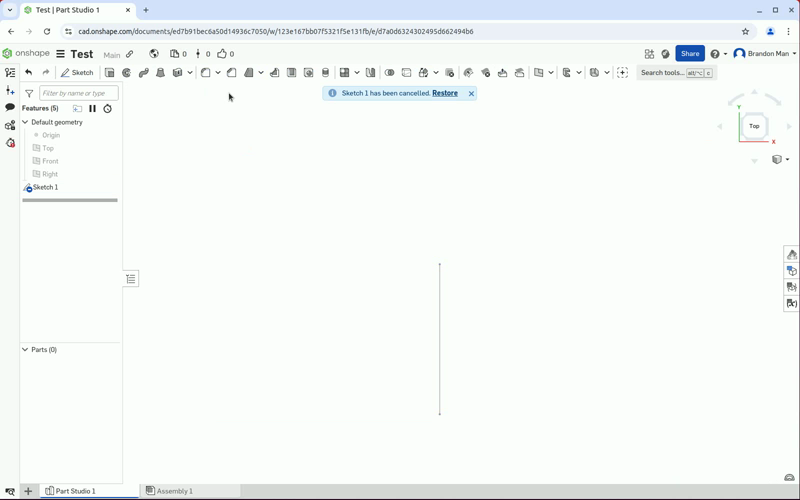
key(shift+s)
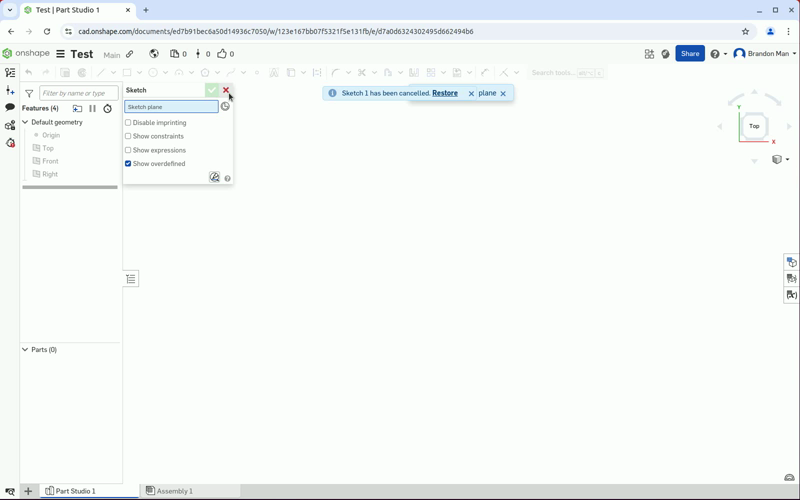
mouse_move(73, 150)
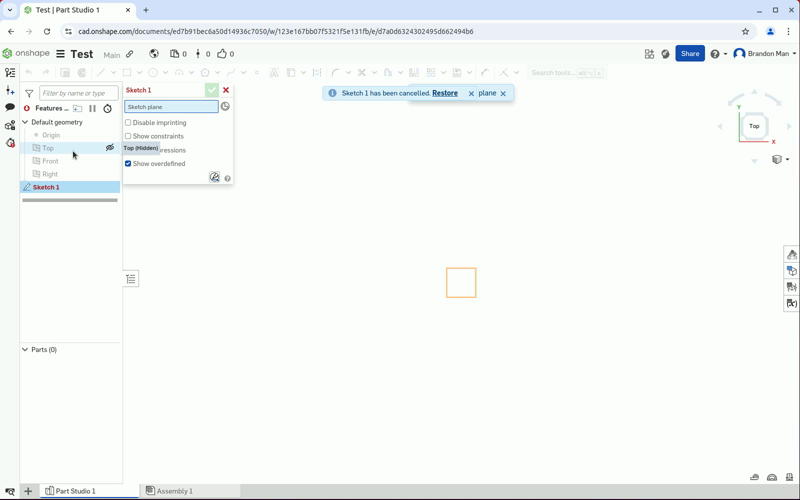
click(73, 150)
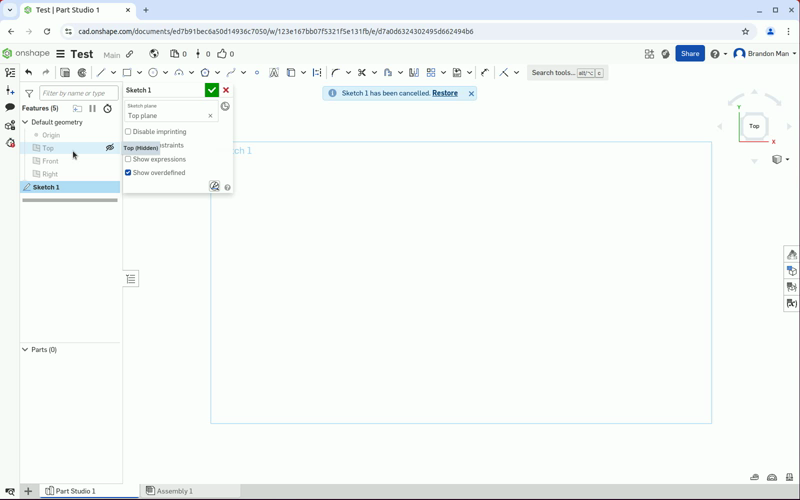
mouse_move(73, 352)
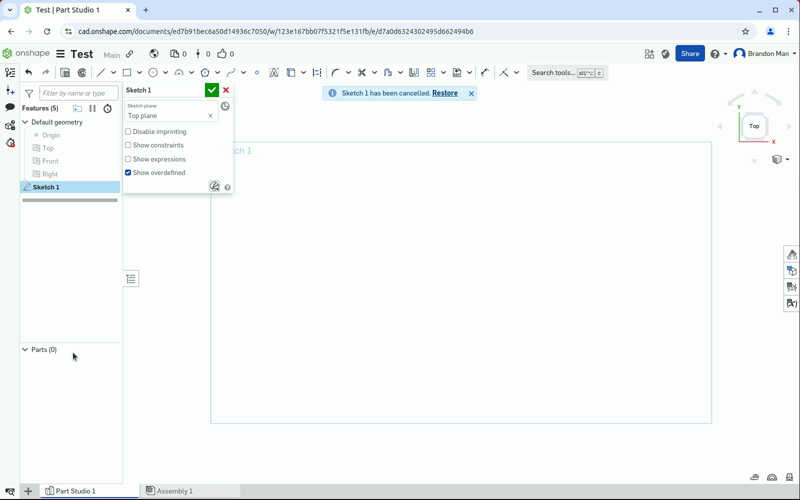
key(y)
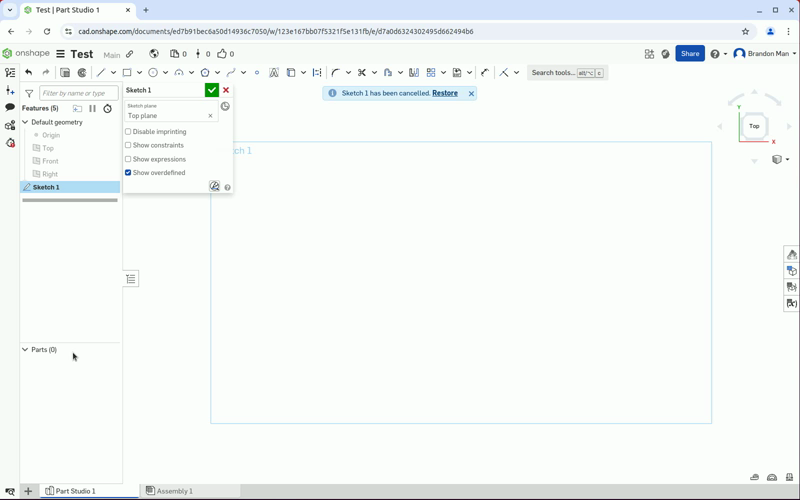
key(l)
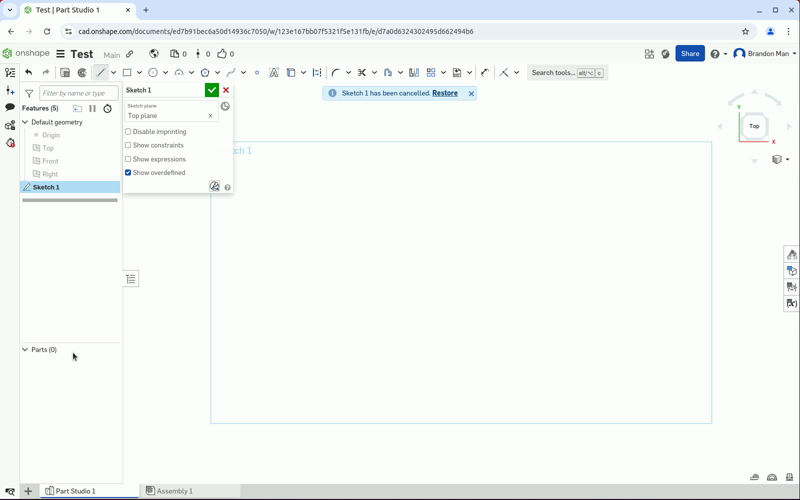
key_down(shift)
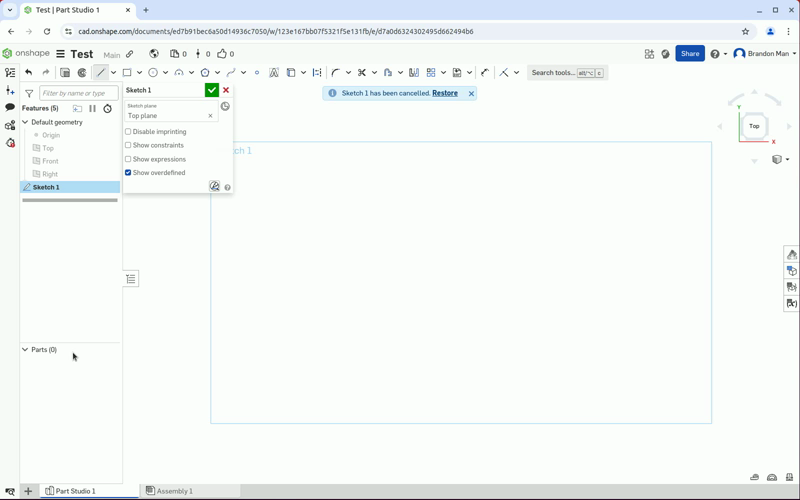
mouse_move(460, 244)
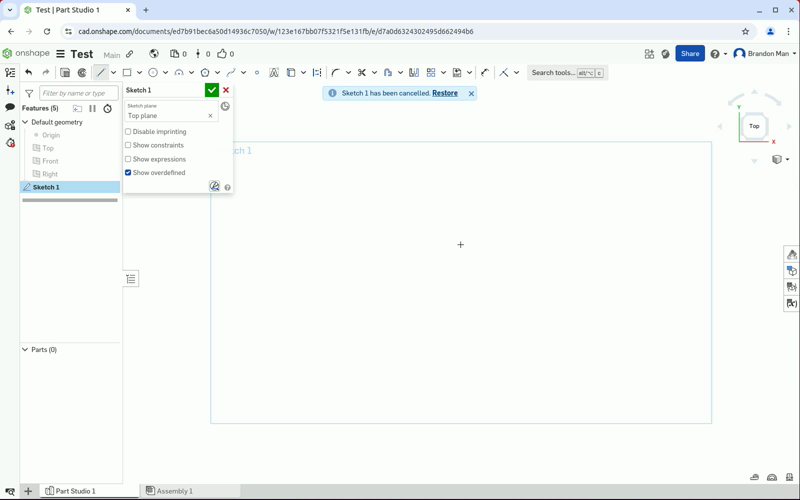
click(460, 244)
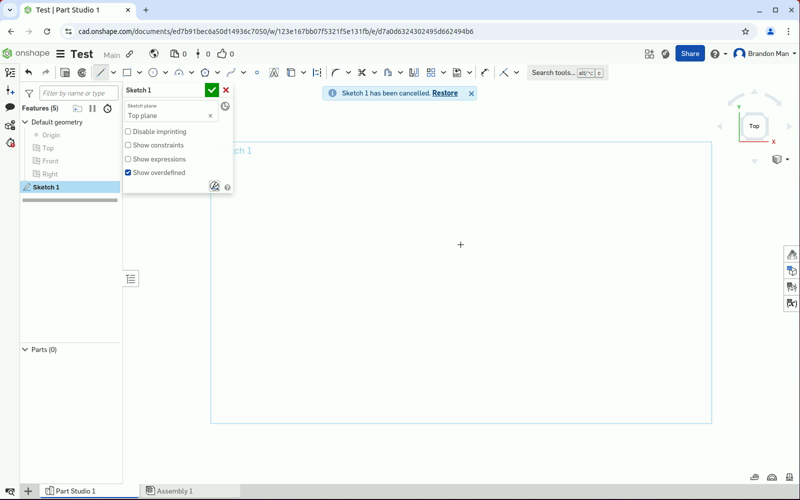
key_up(shift)
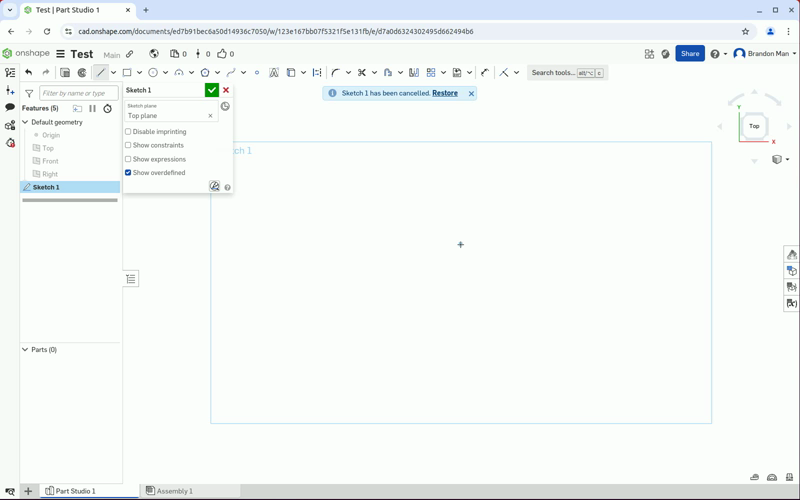
key_down(shift)
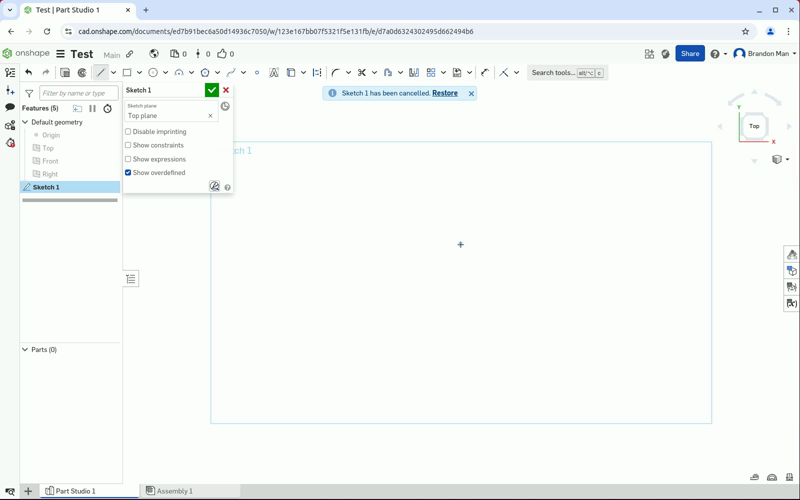
mouse_move(542, 244)
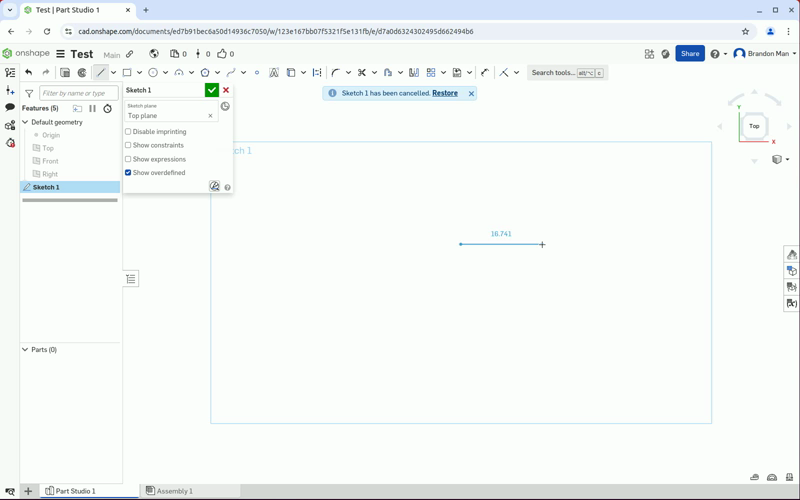
click(542, 244)
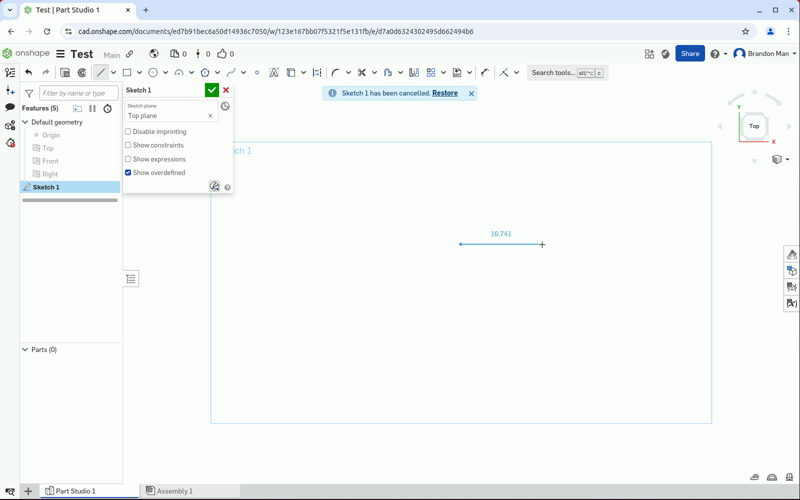
key_up(shift)
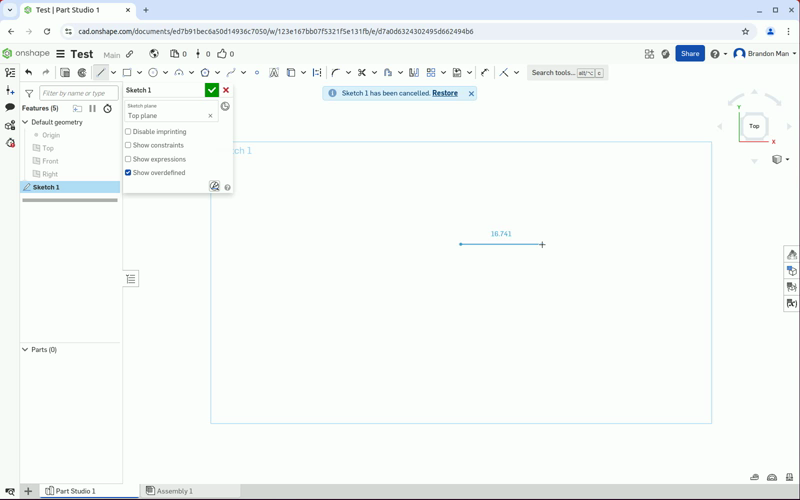
key_down(shift)
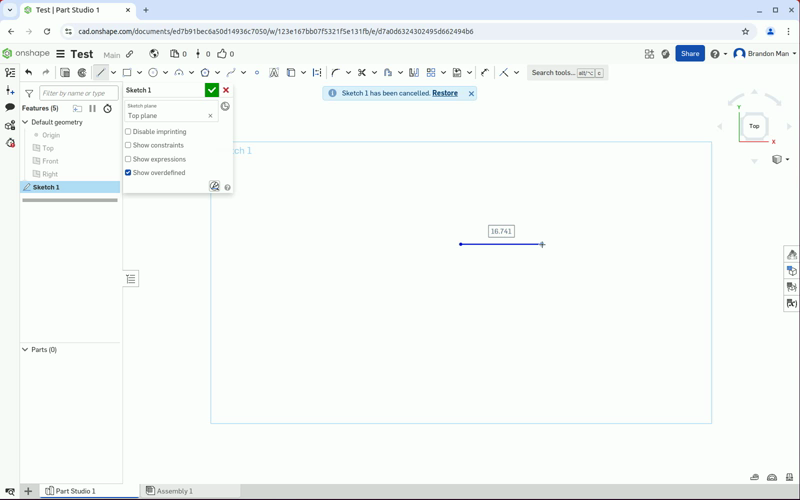
mouse_move(572, 244)
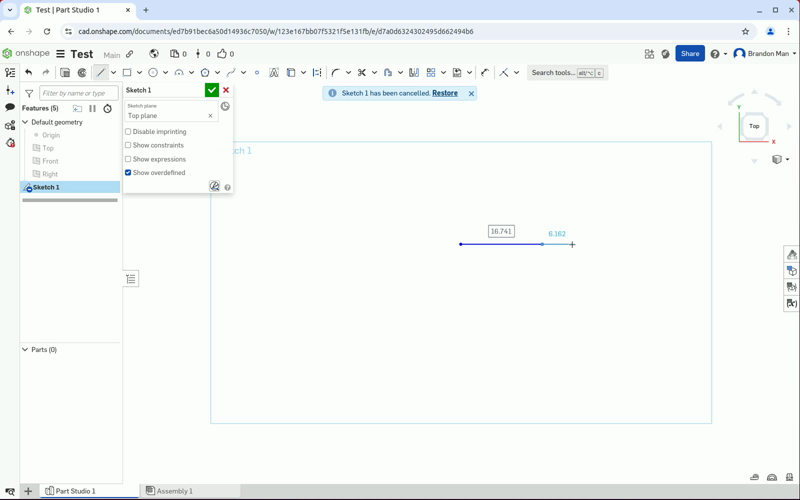
mouse_move(542, 227)
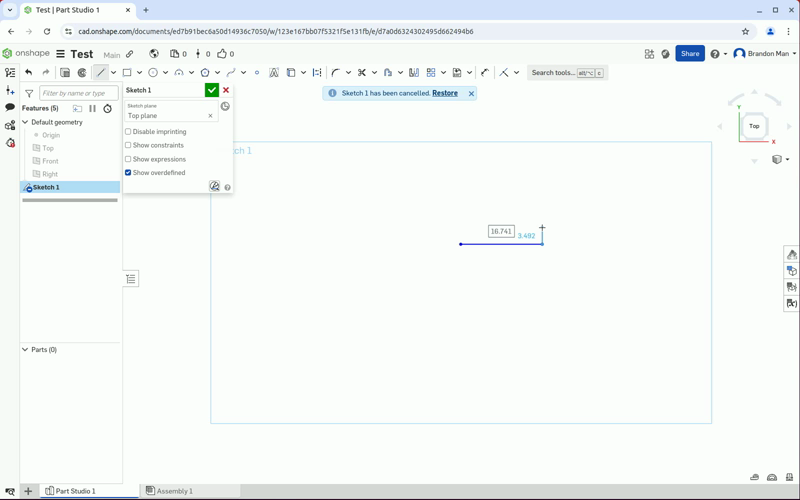
click(542, 227)
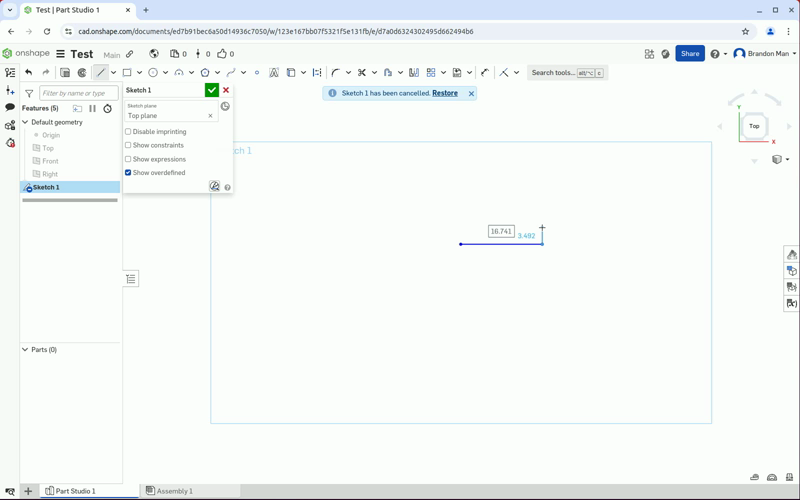
key_up(shift)
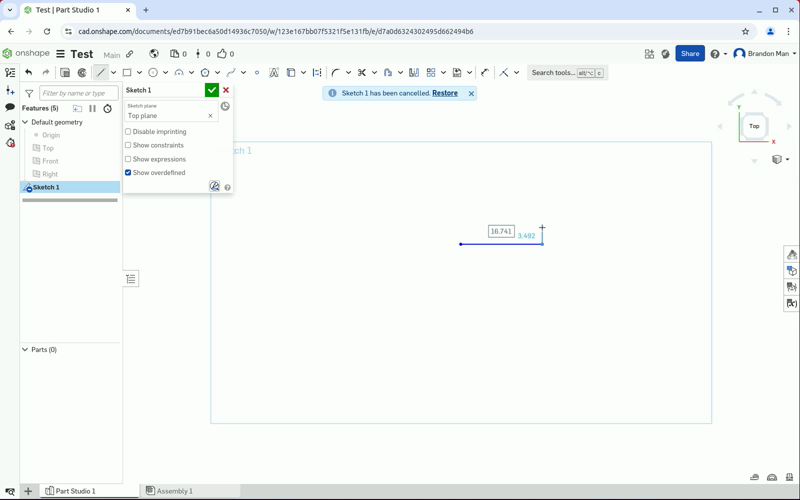
key_down(shift)
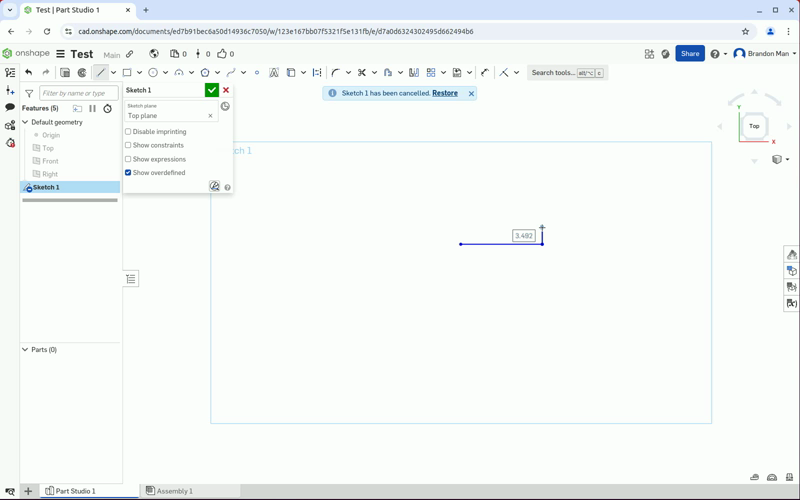
mouse_move(572, 227)
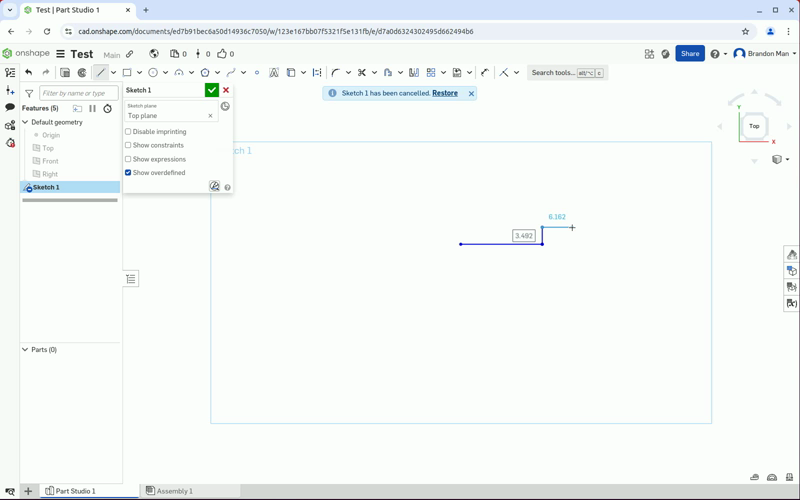
mouse_move(542, 204)
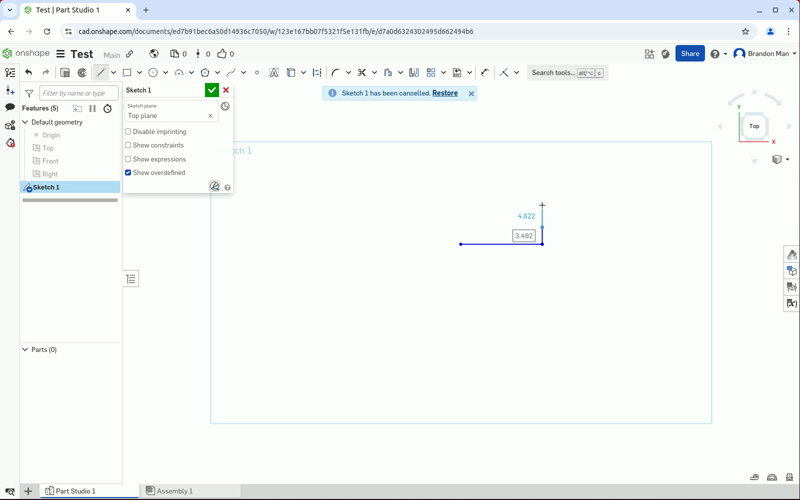
click(542, 204)
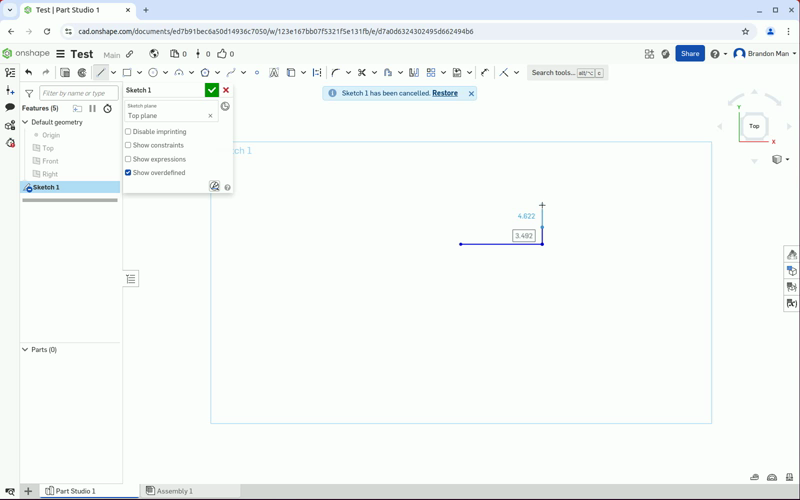
key_up(shift)
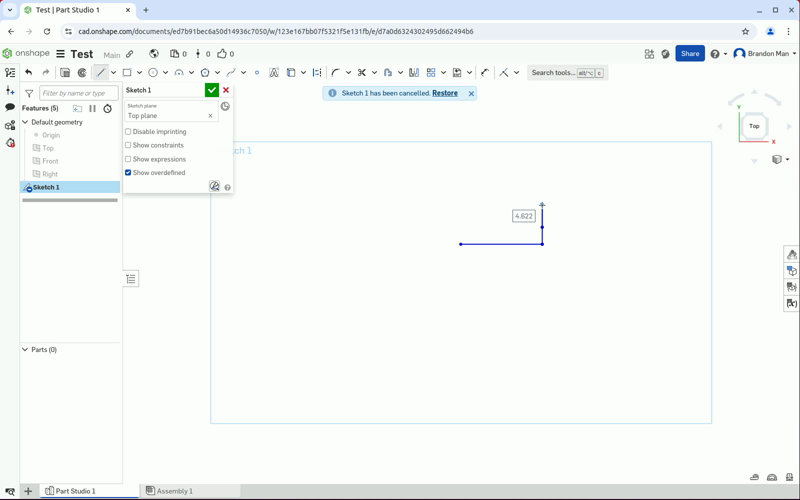
key_down(shift)
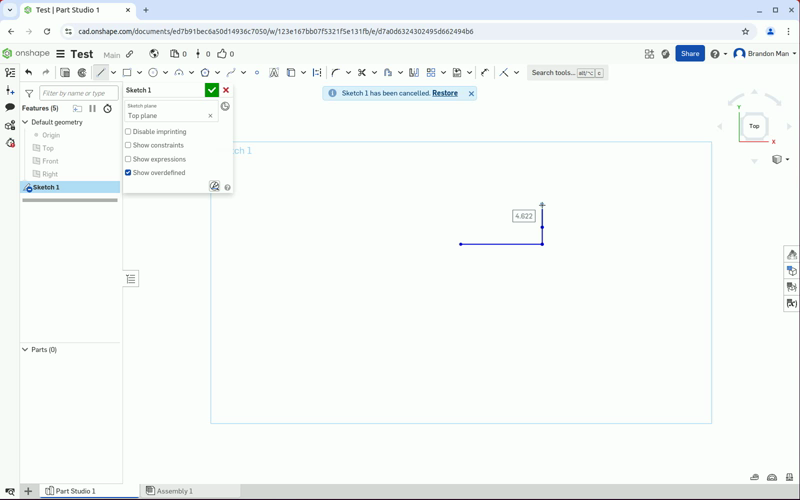
mouse_move(460, 204)
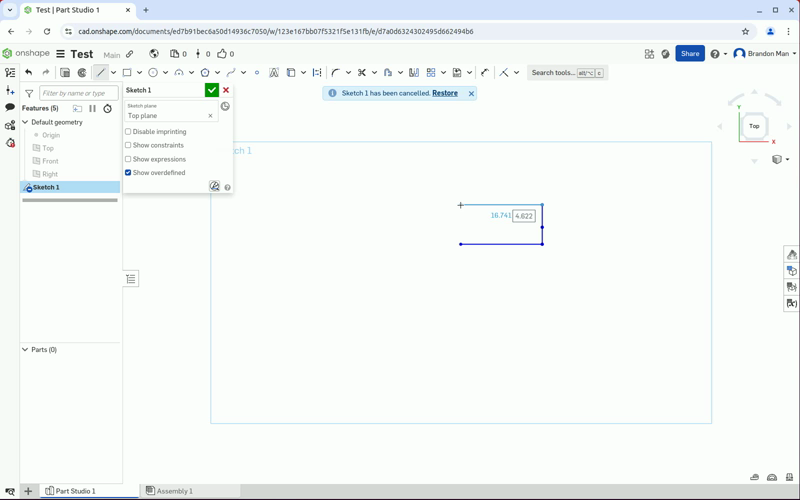
click(460, 204)
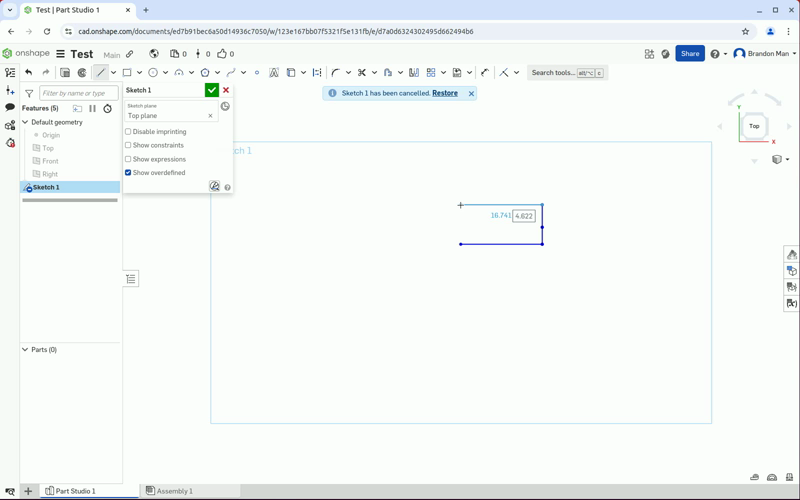
key_up(shift)
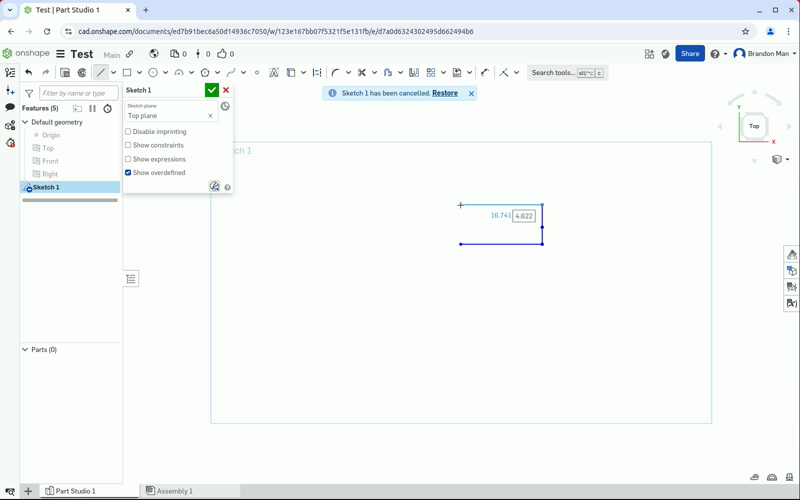
mouse_move(490, 204)
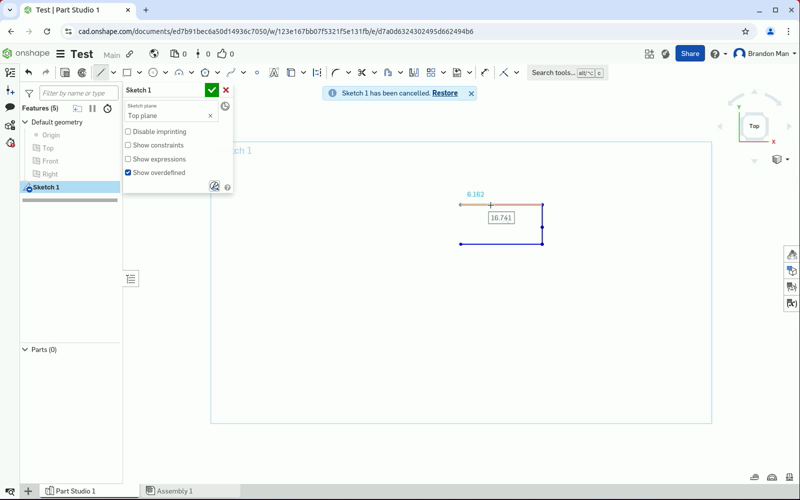
key_down(shift)
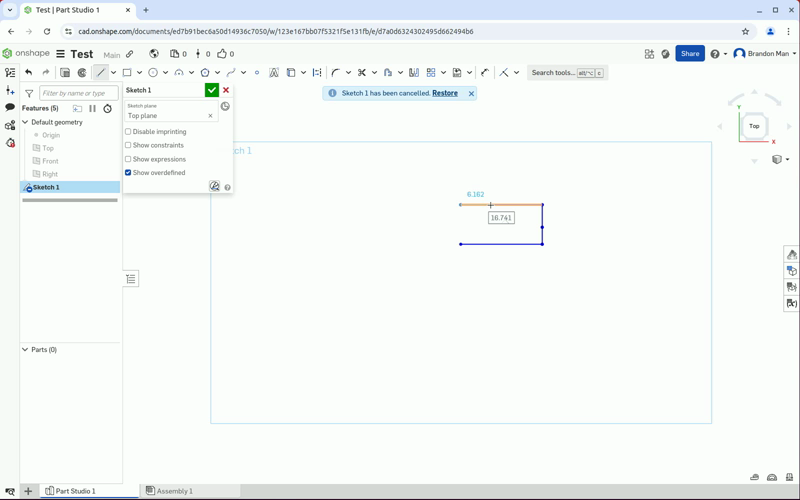
mouse_move(460, 244)
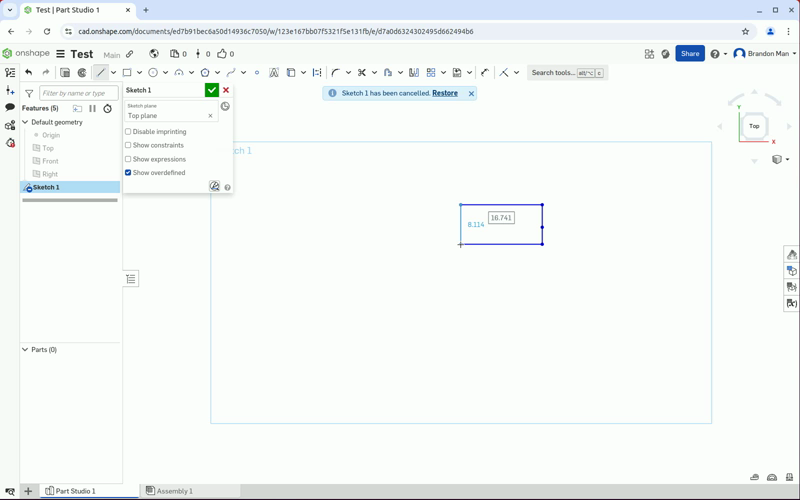
key_up(shift)
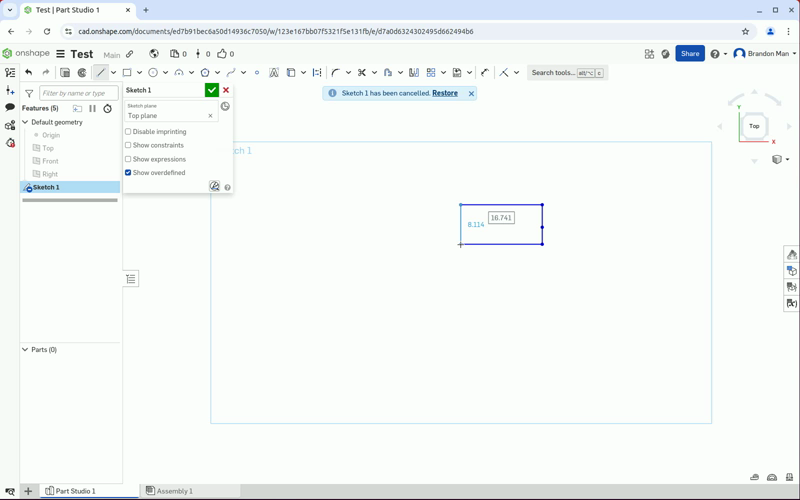
click(460, 244)
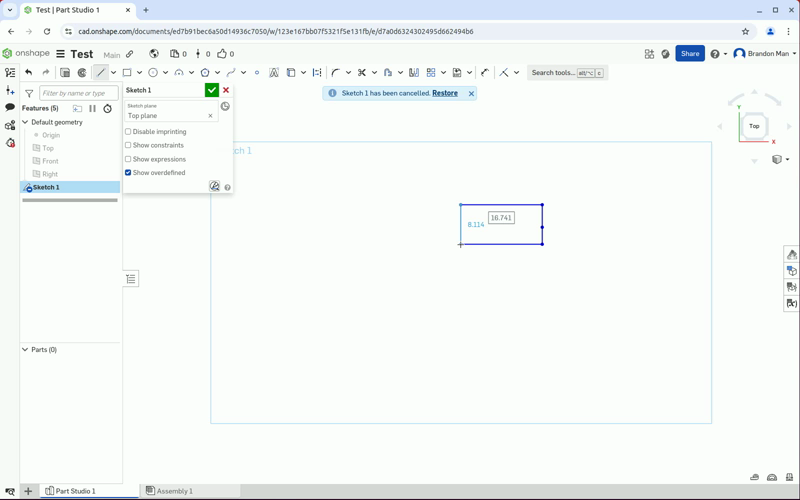
key(esc)
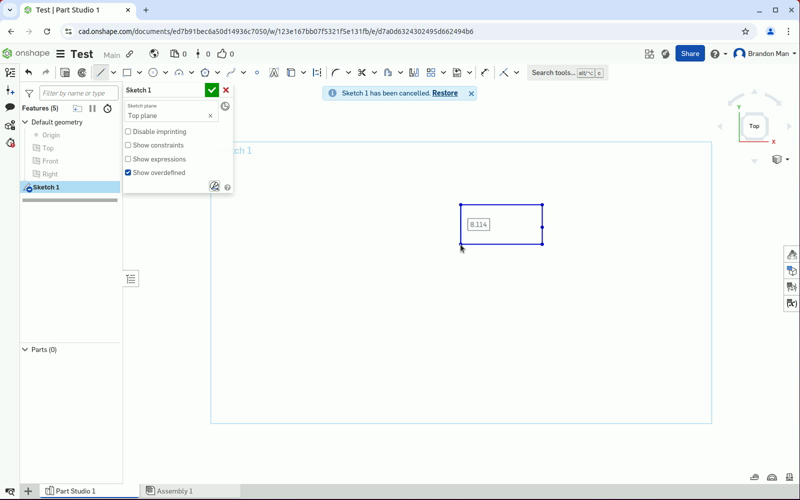
mouse_move(500, 229)
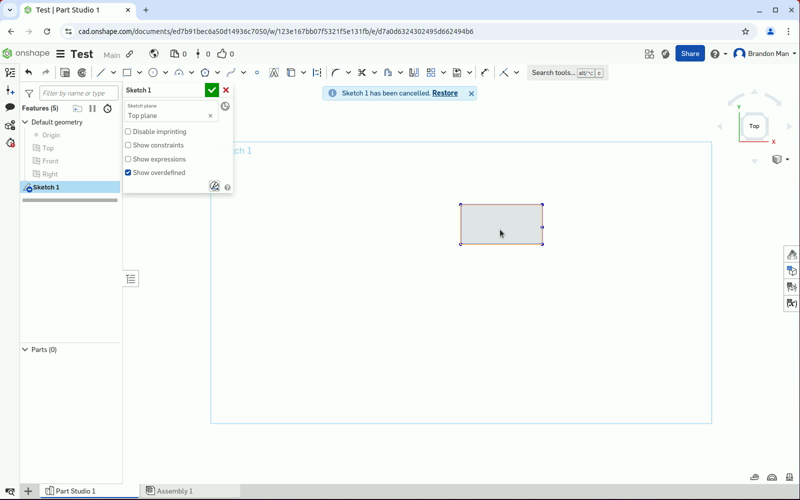
click(500, 229)
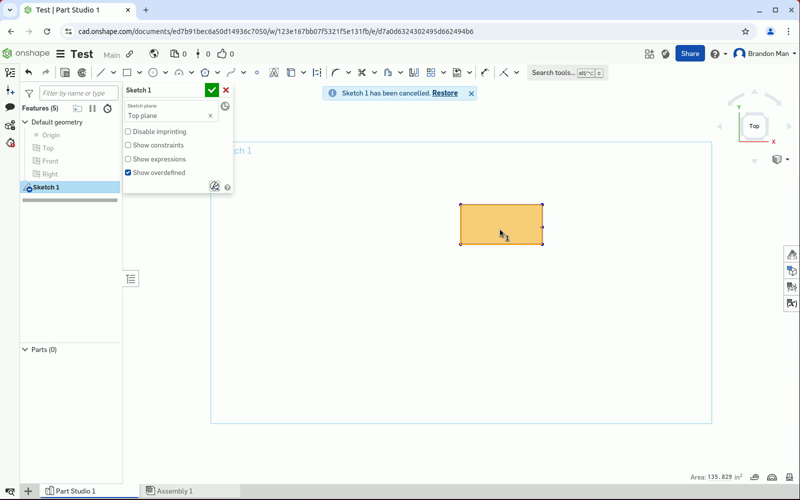
mouse_move(73, 352)
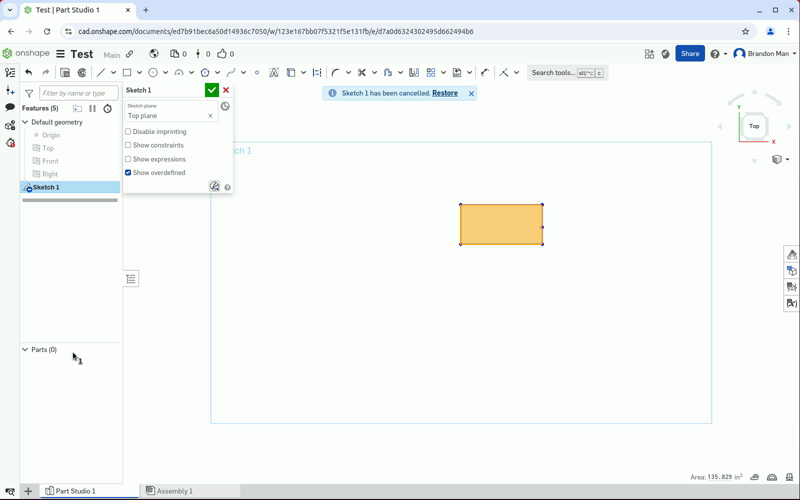
key(shift+y)
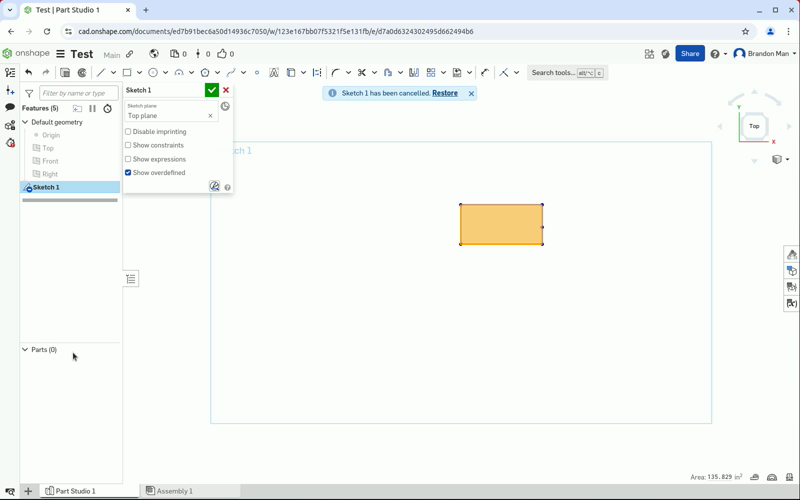
key(shift+e)
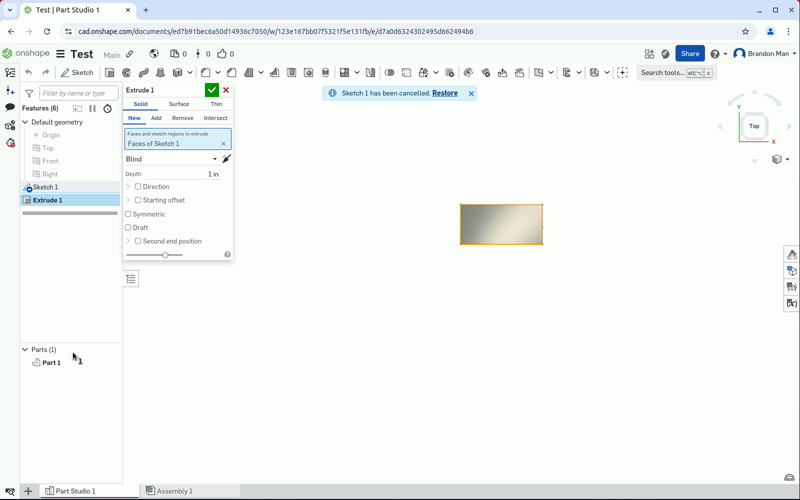
mouse_move(143, 106)
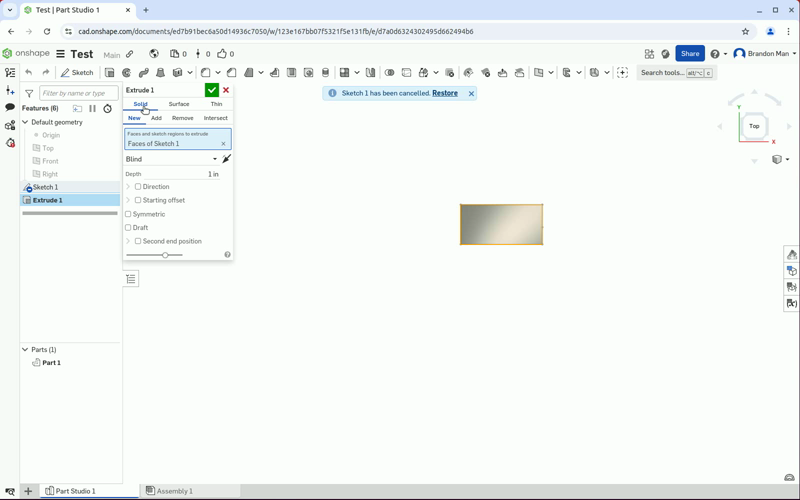
click(143, 106)
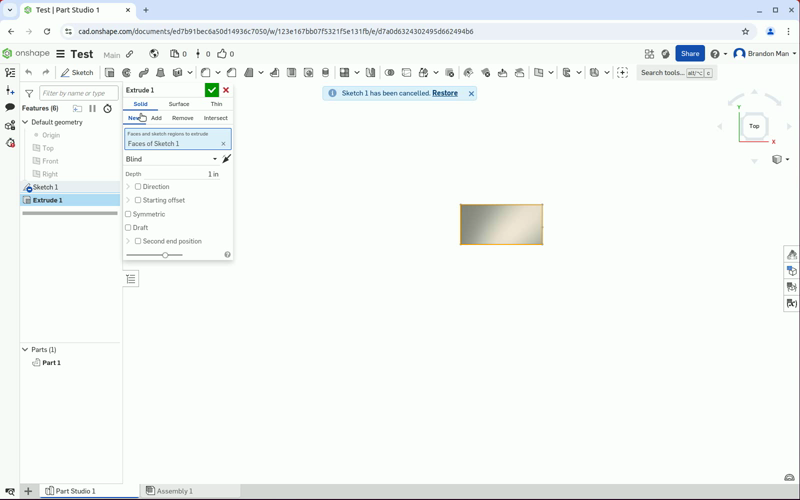
mouse_move(137, 120)
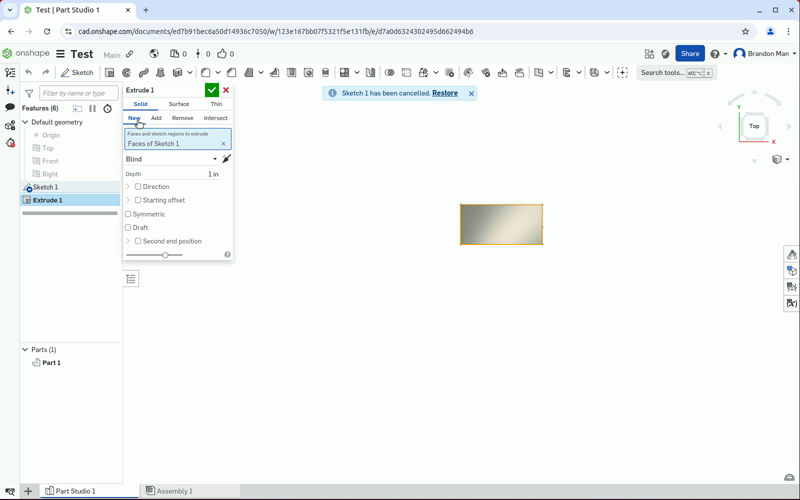
click(137, 120)
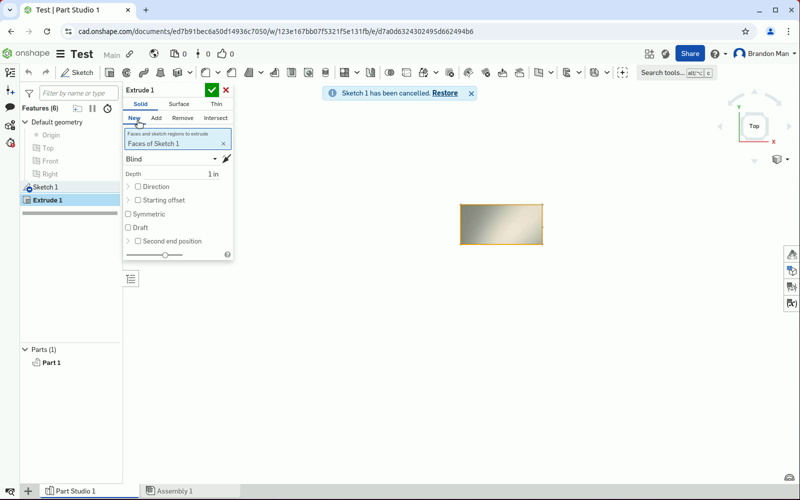
key(tab, 4)
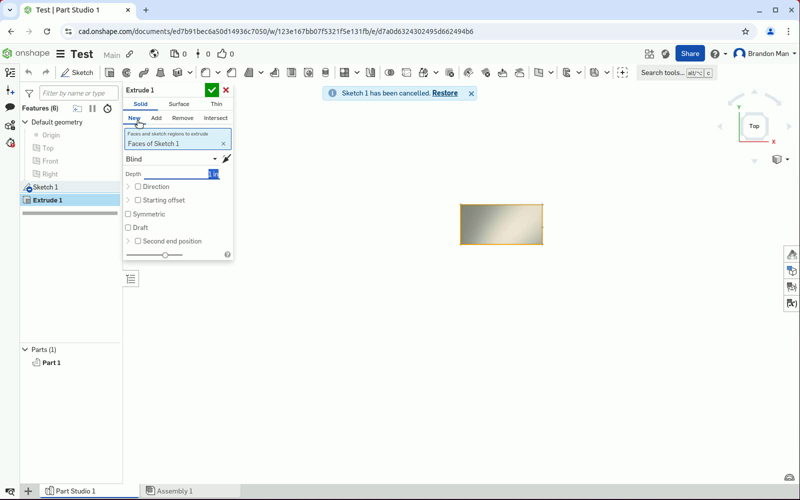
text(2.166)
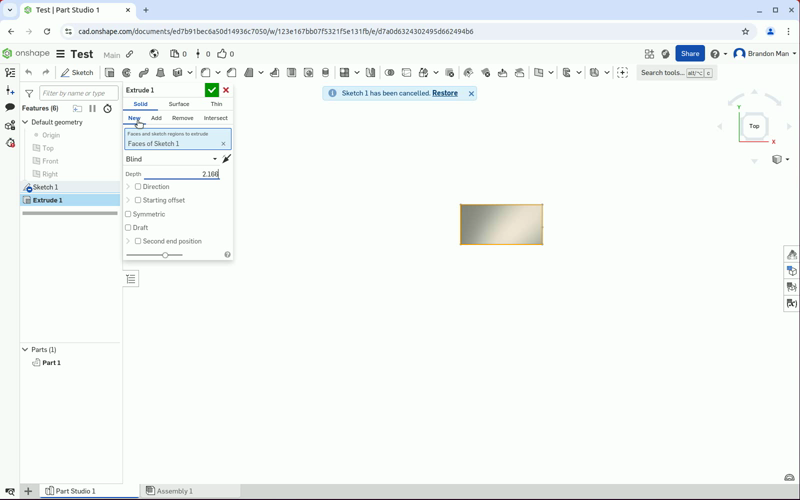
key(enter)
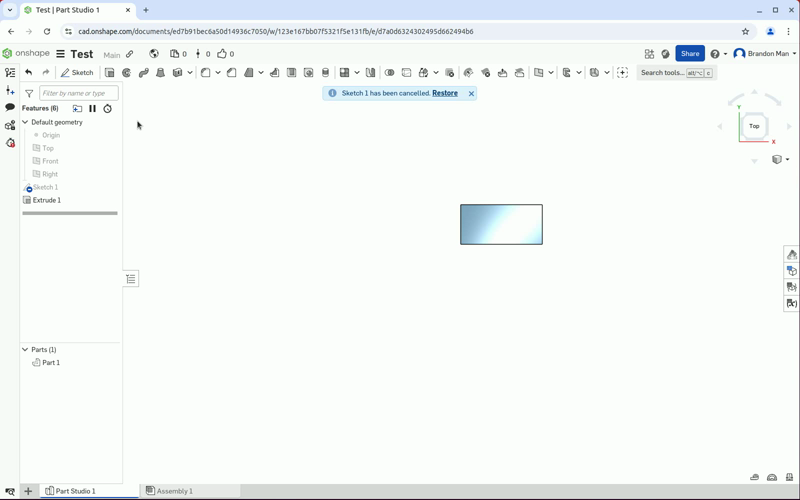
key(shift+h)
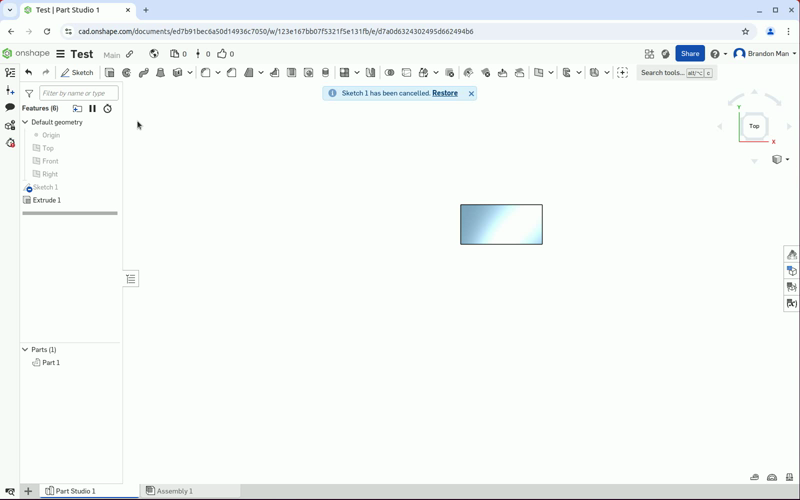
key(shift+h)
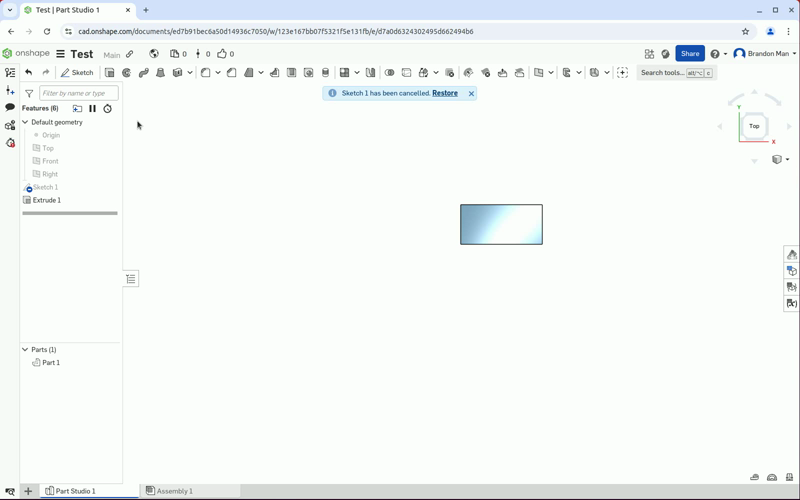
mouse_move(73, 189)
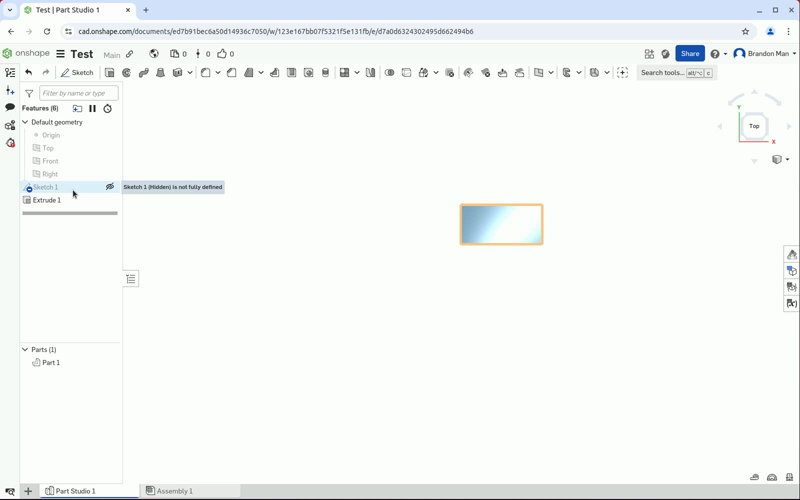
click(73, 189)
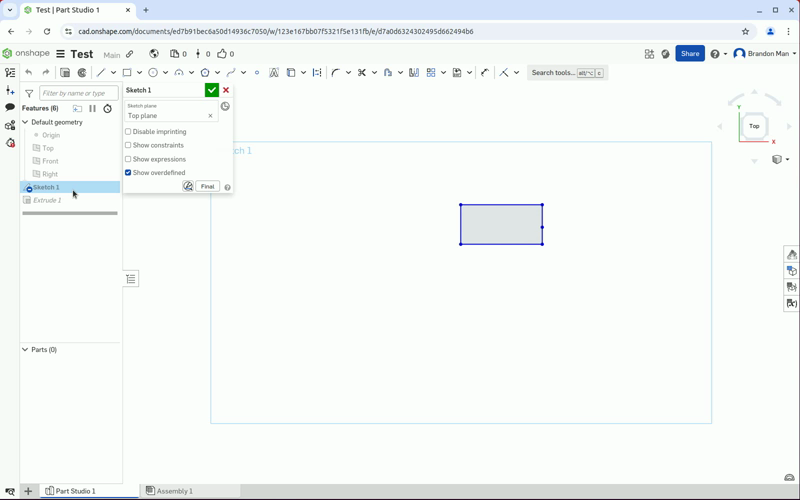
mouse_move(229, 92)
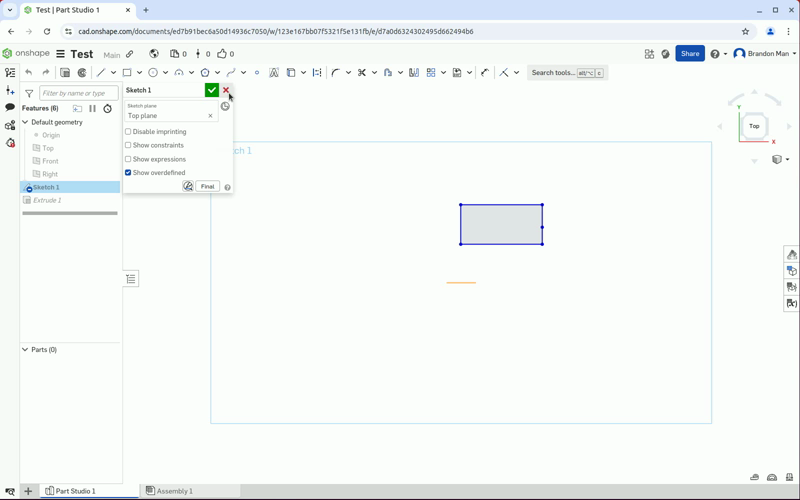
click(229, 92)
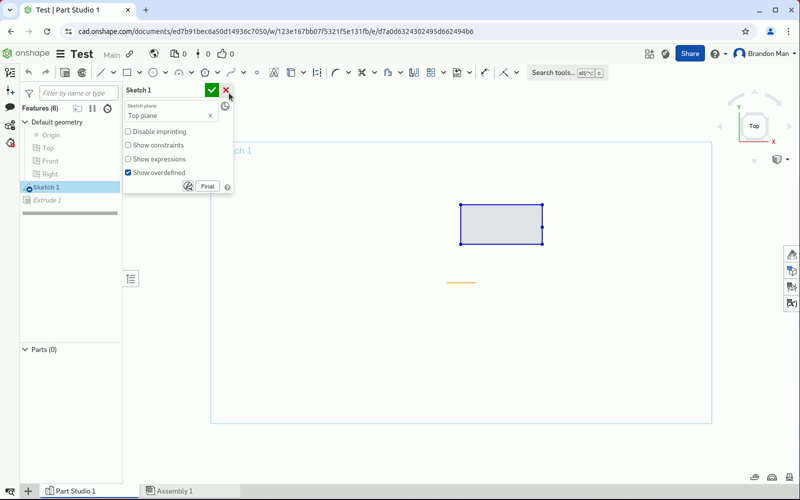
key(shift+s)
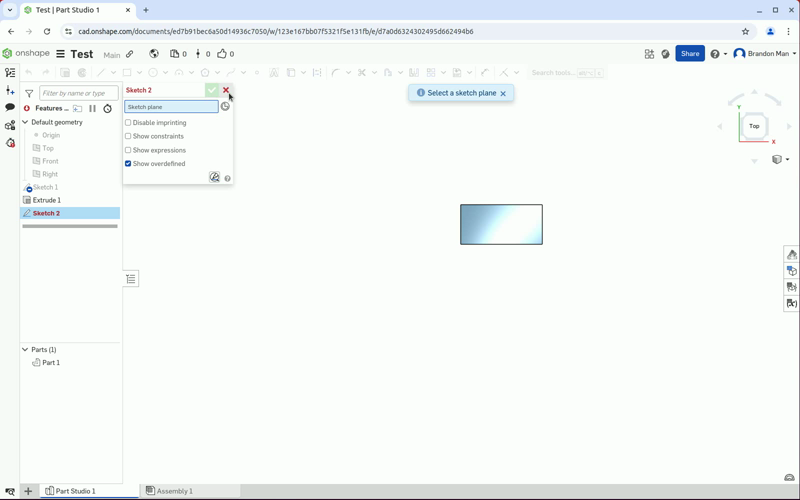
mouse_move(73, 150)
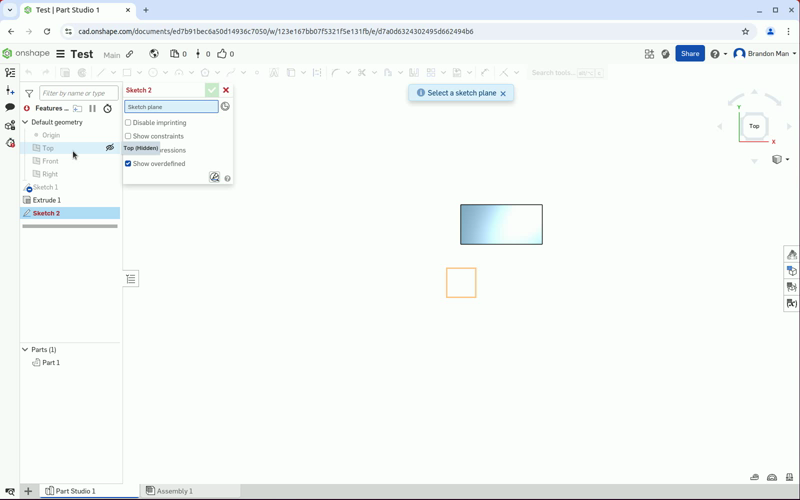
click(73, 150)
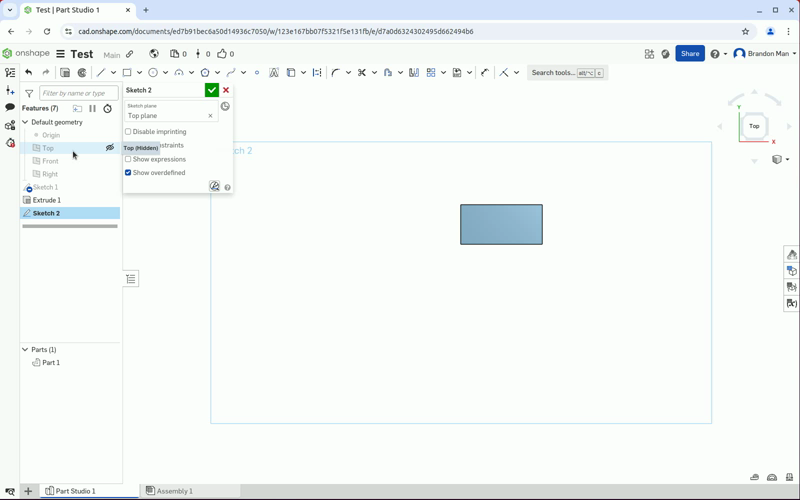
mouse_move(73, 352)
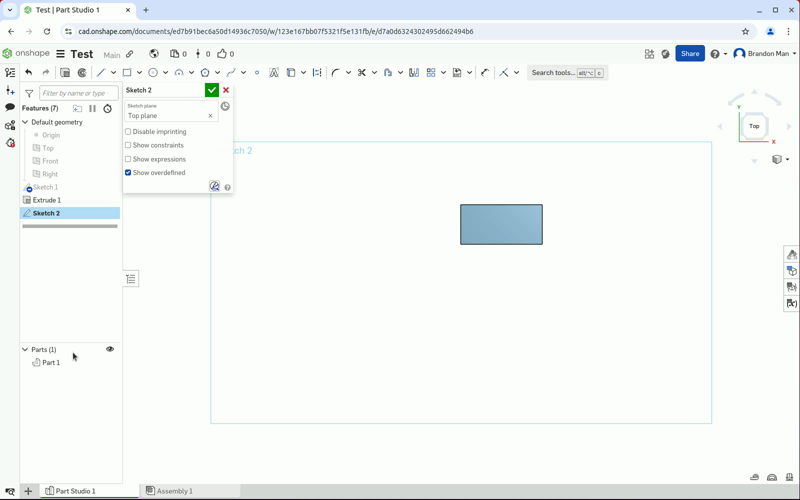
key(y)
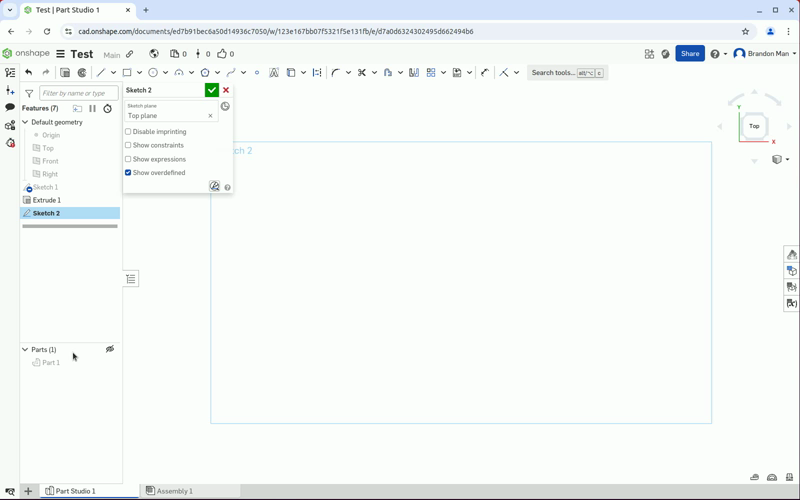
key(l)
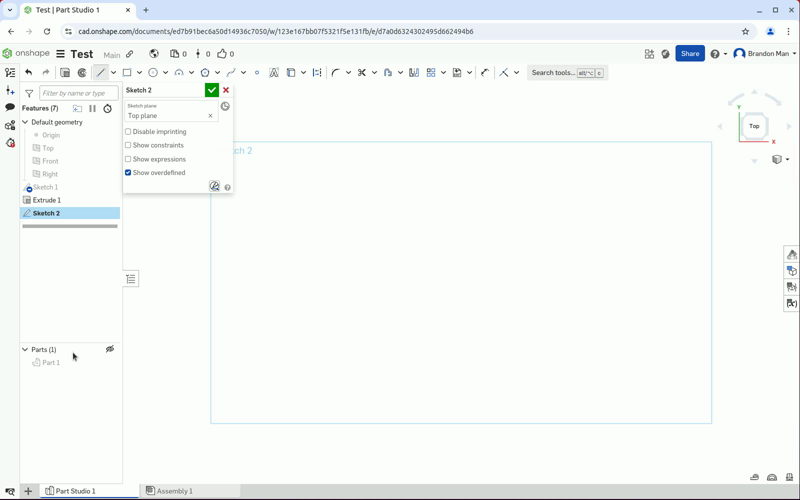
key_down(shift)
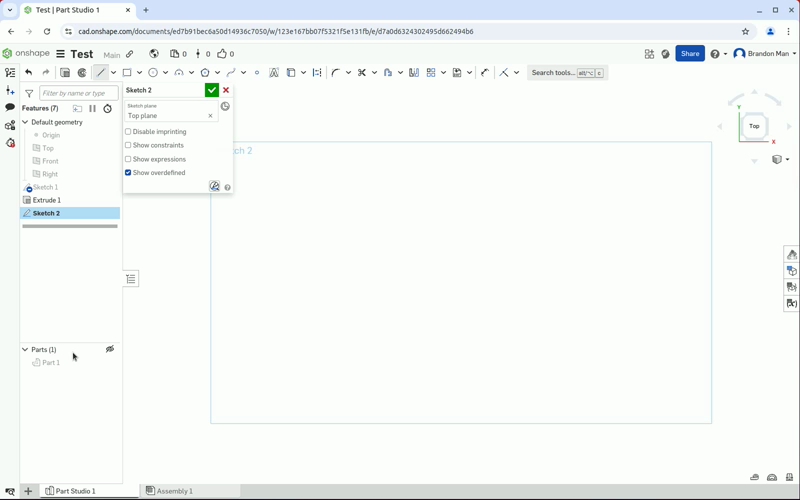
mouse_move(422, 244)
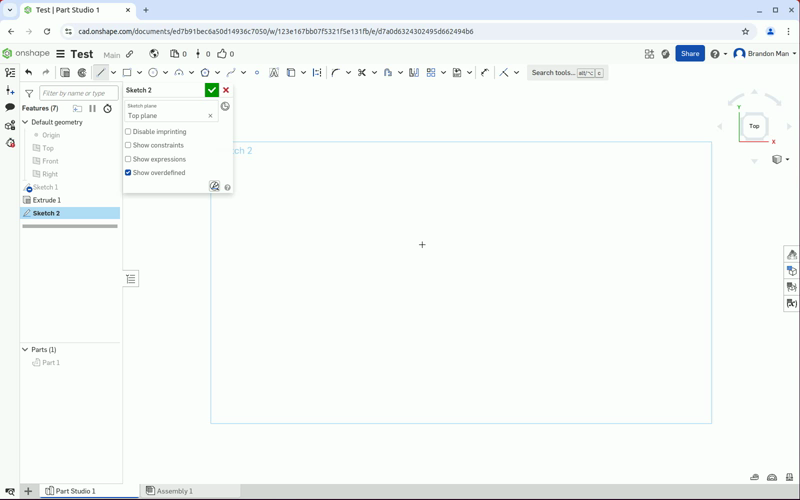
click(422, 244)
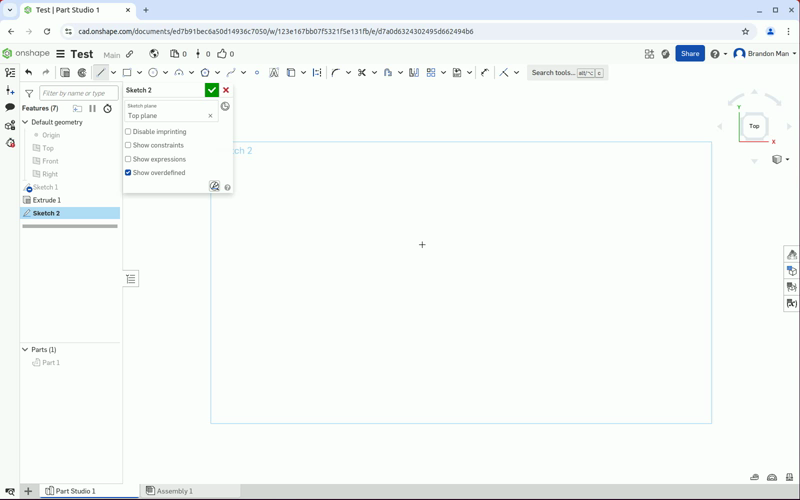
key_up(shift)
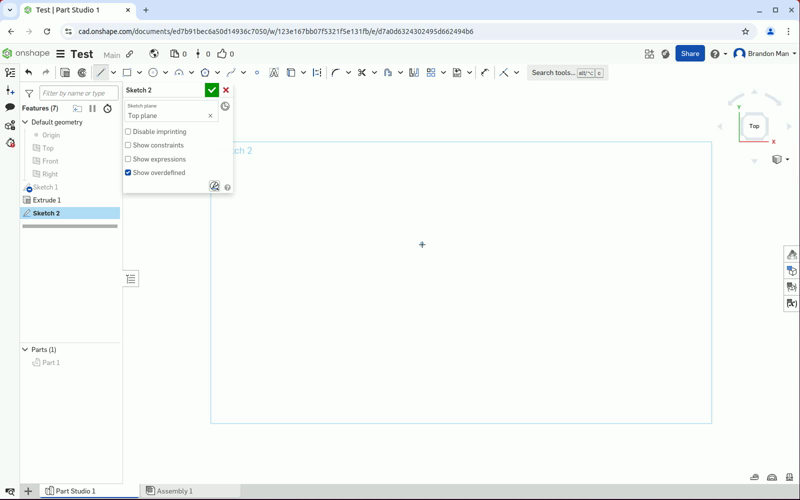
key_down(shift)
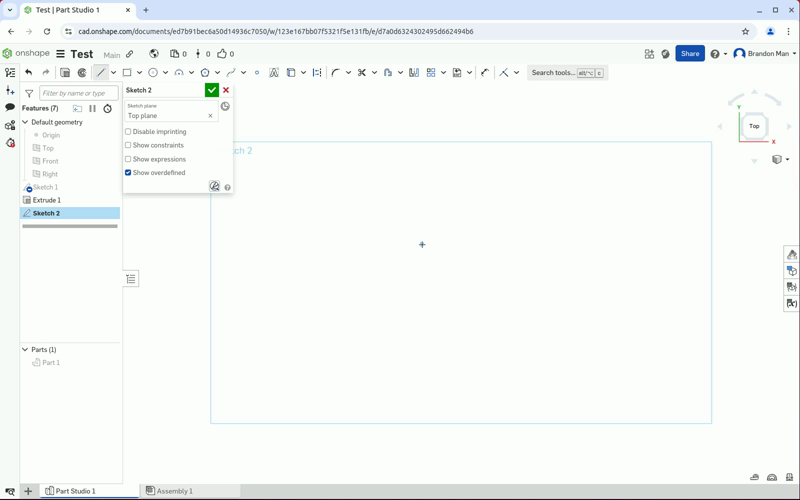
mouse_move(452, 244)
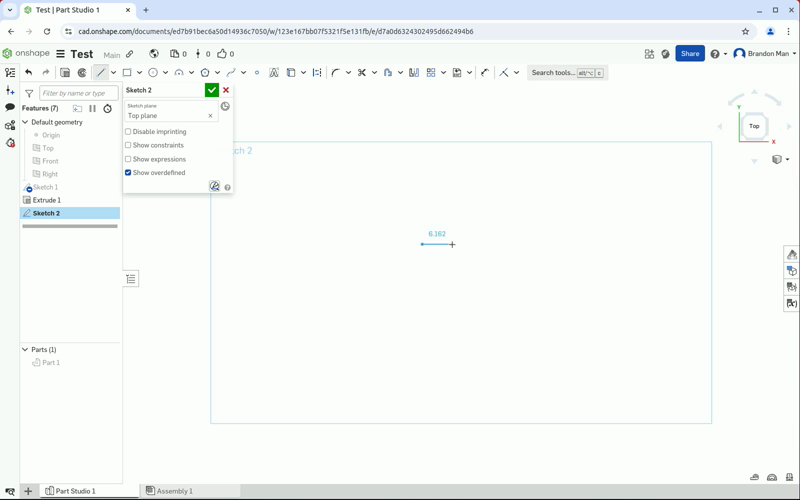
mouse_move(429, 244)
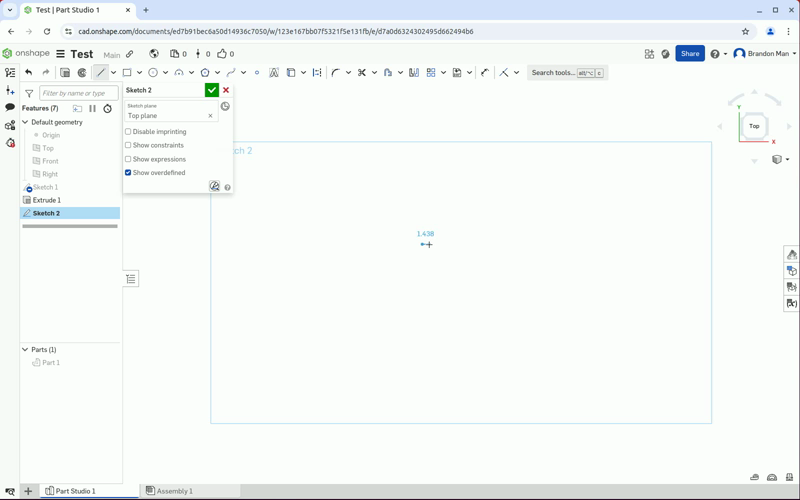
scroll(6)
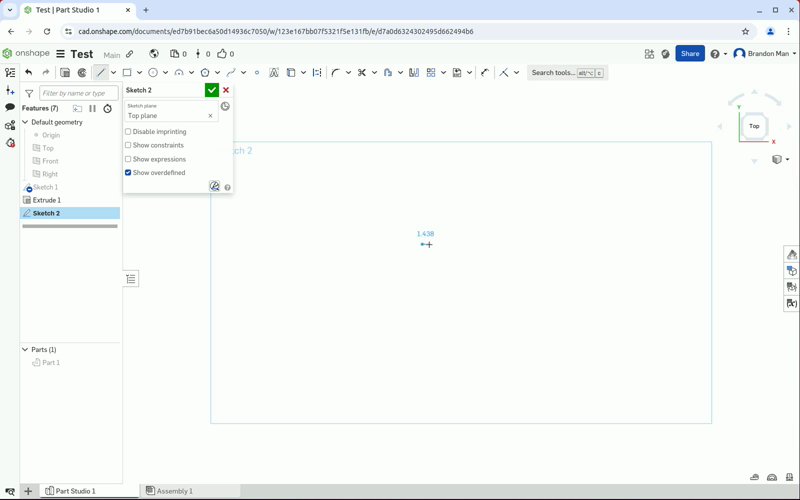
scroll(6)
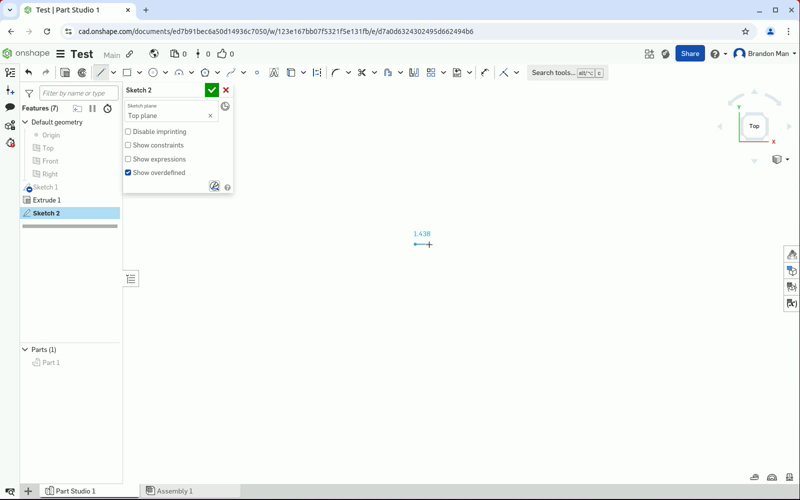
scroll(6)
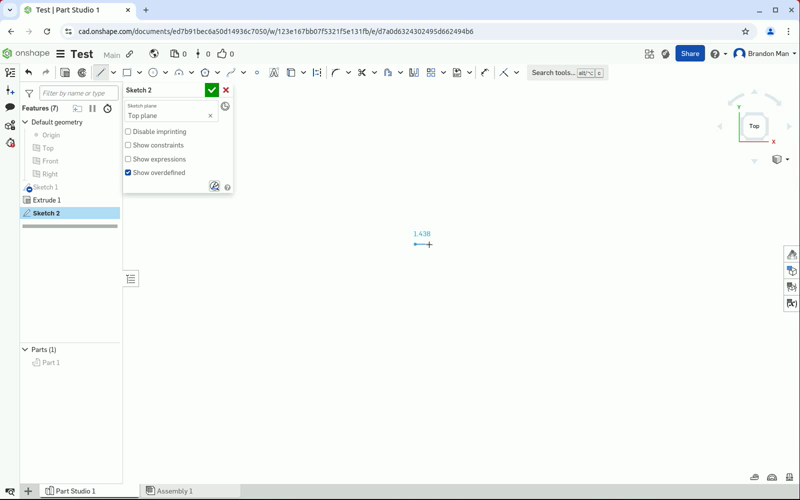
scroll(6)
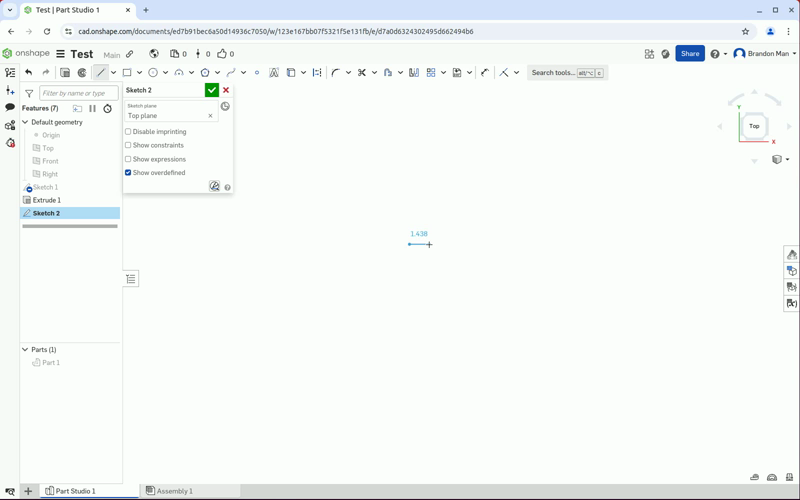
scroll(6)
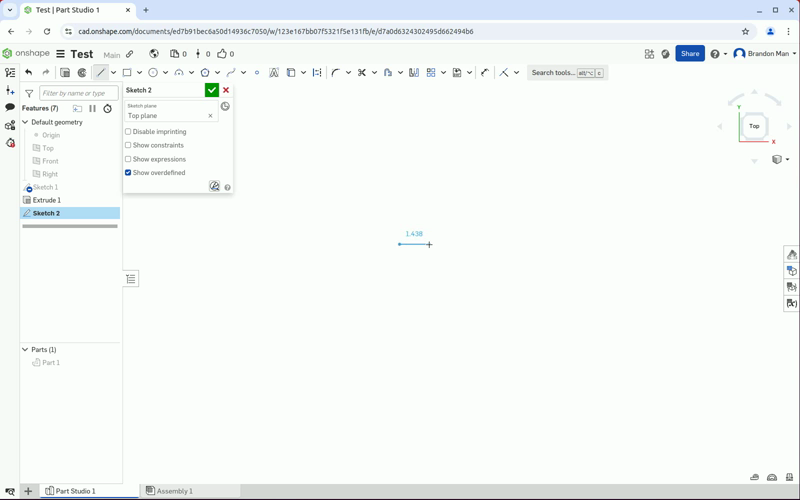
scroll(6)
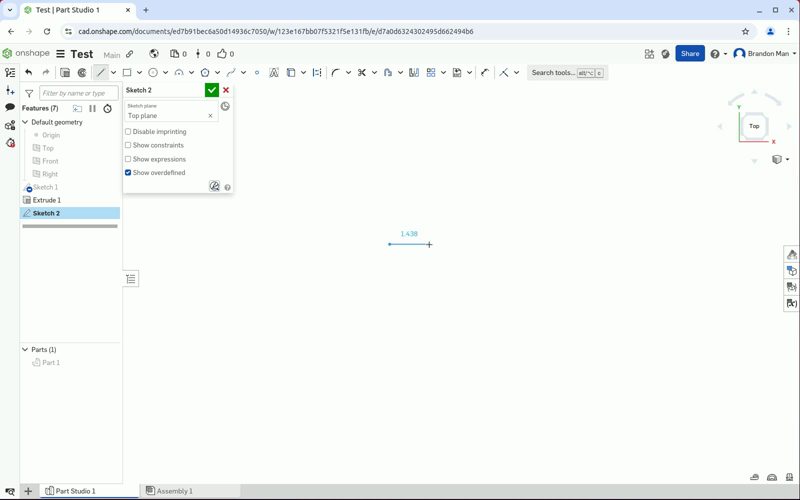
scroll(6)
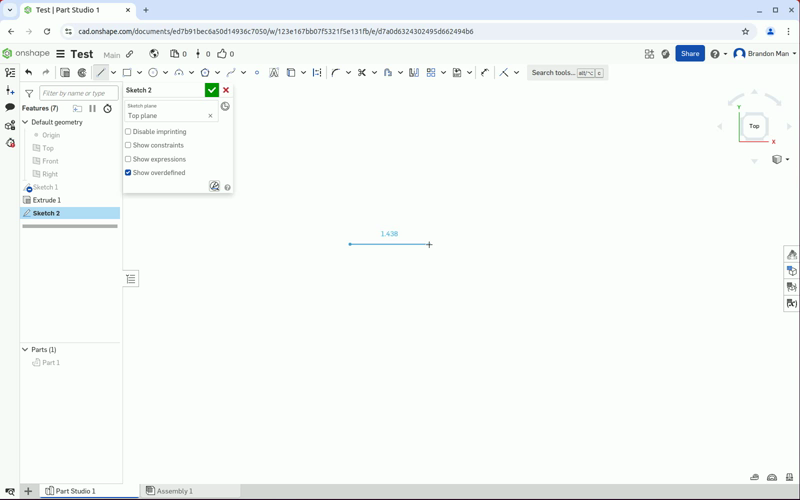
click(429, 244)
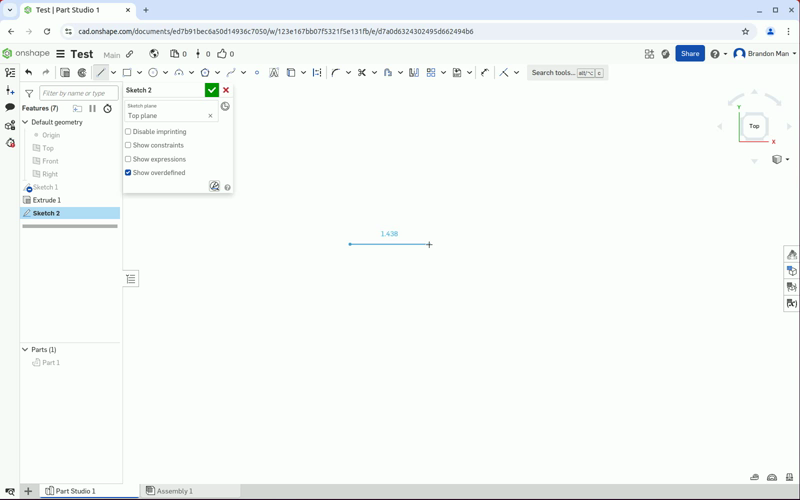
scroll(-6)
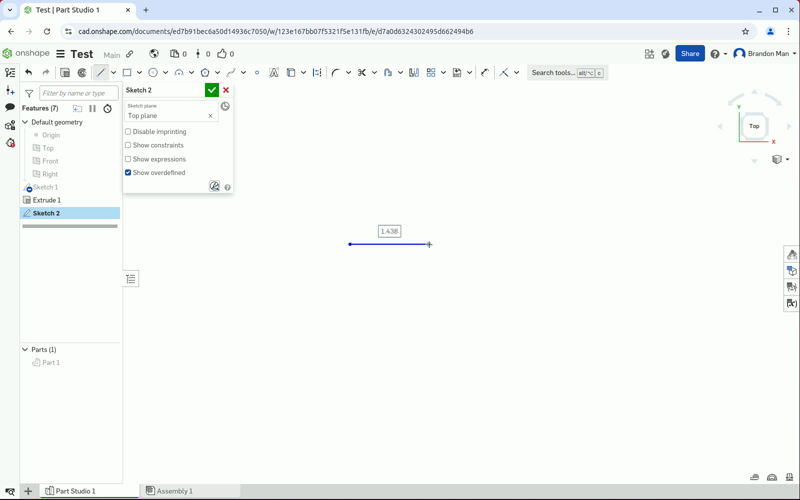
scroll(-6)
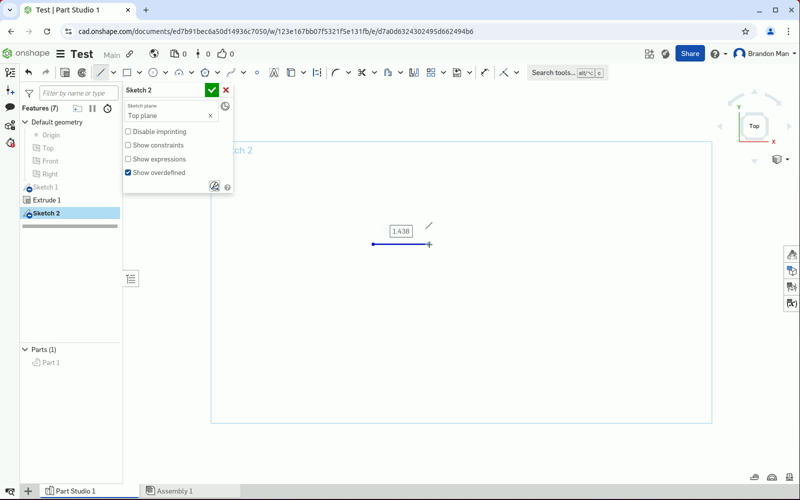
scroll(-6)
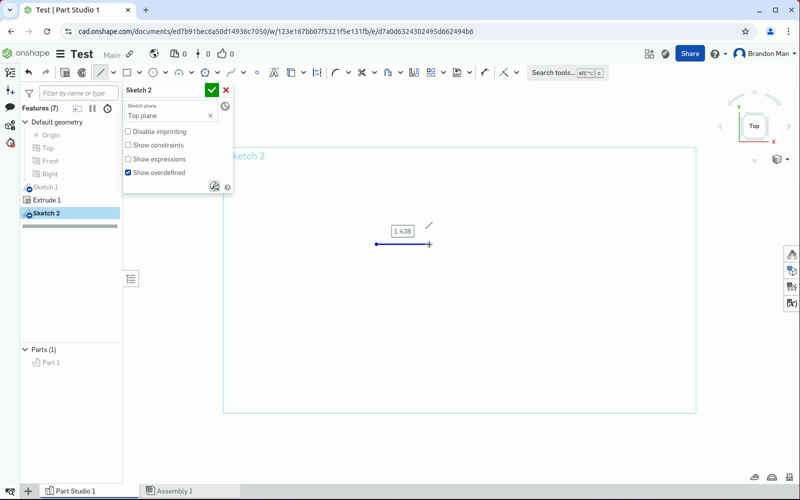
scroll(-6)
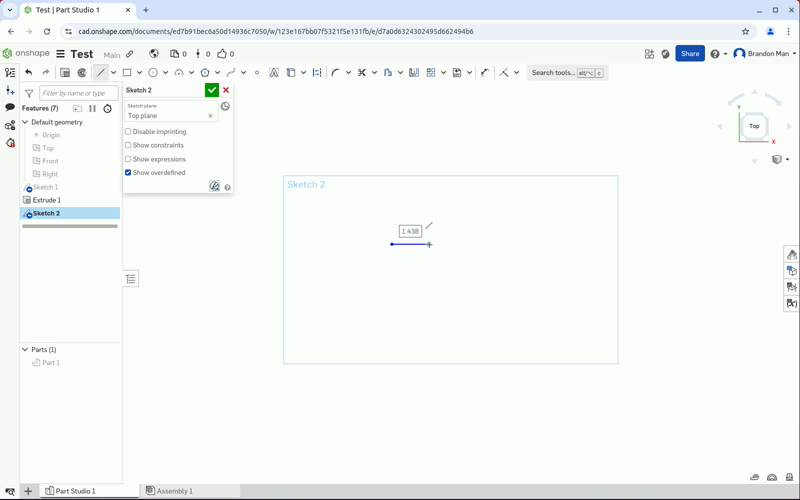
scroll(-6)
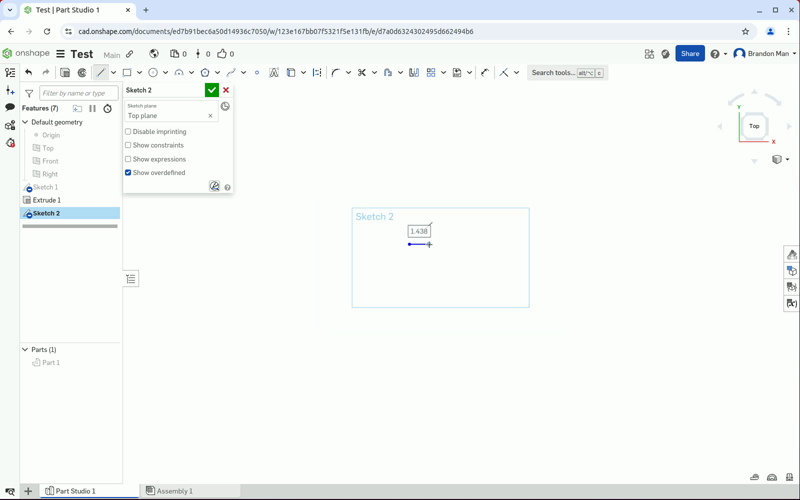
scroll(-6)
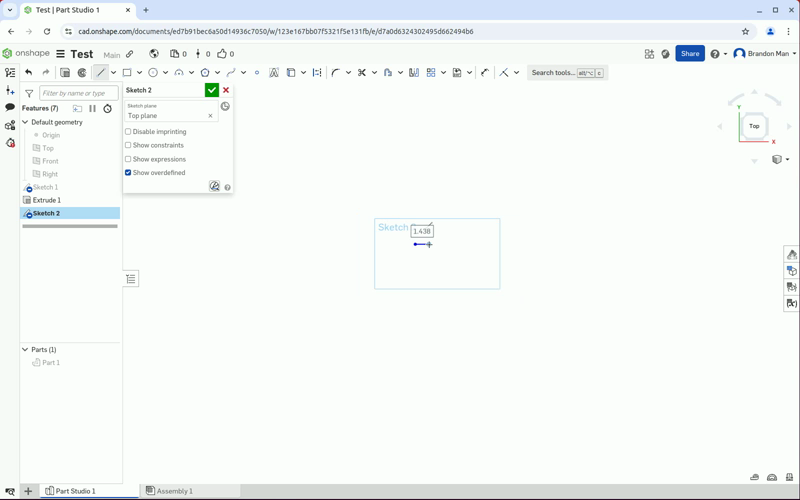
scroll(-6)
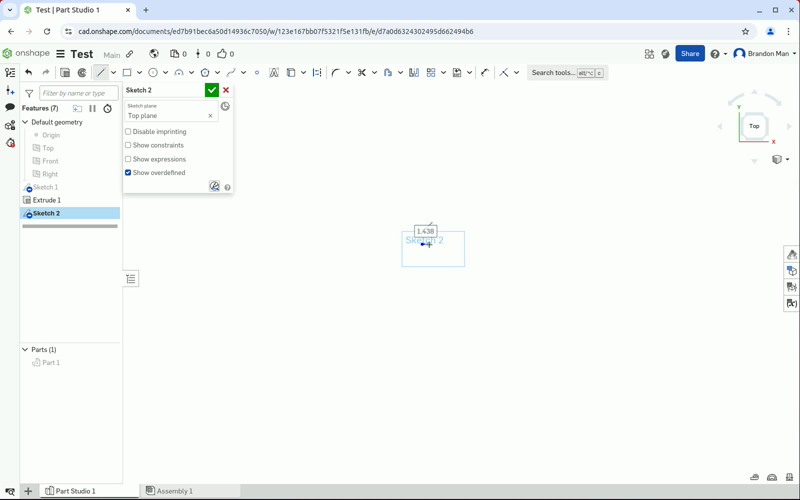
key_up(shift)
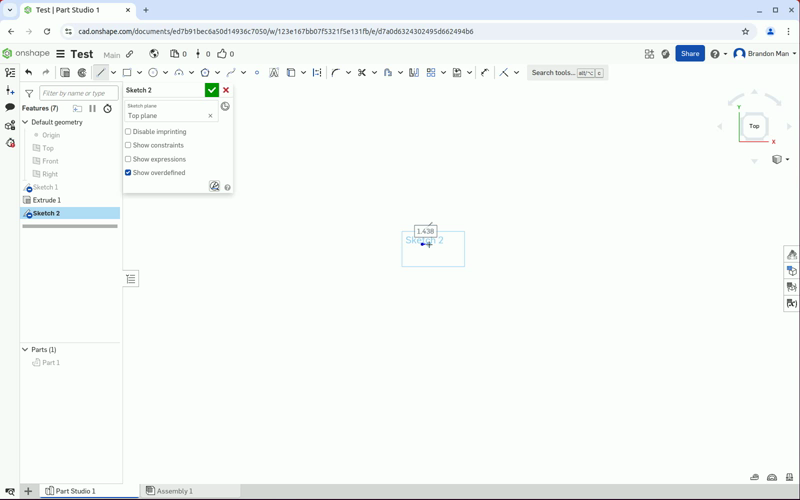
key(esc)
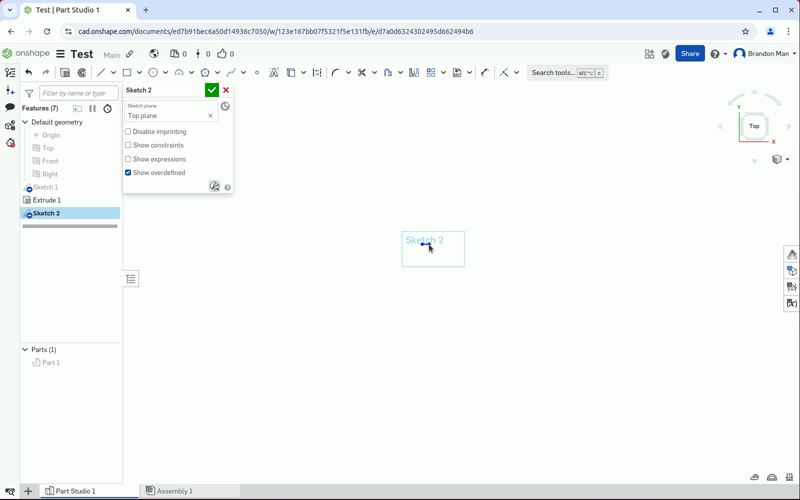
key(a)
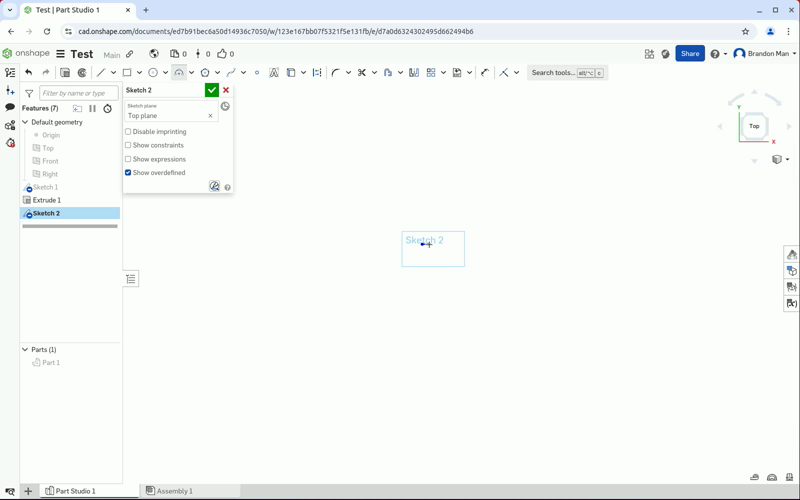
mouse_move(429, 244)
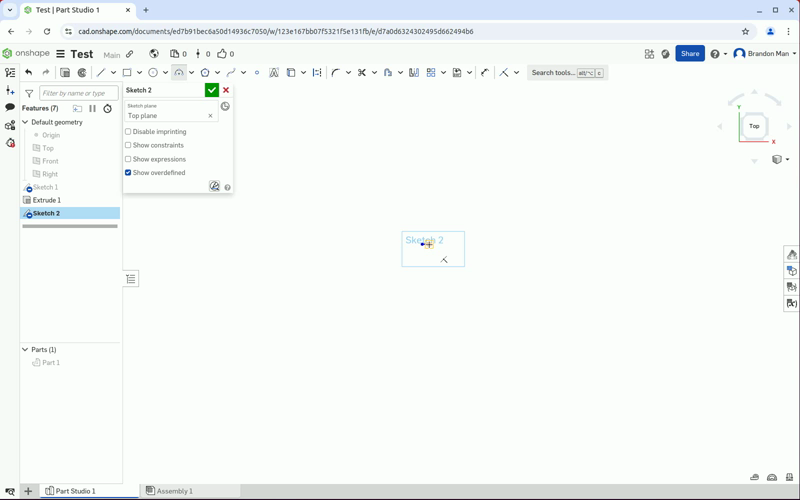
click(429, 244)
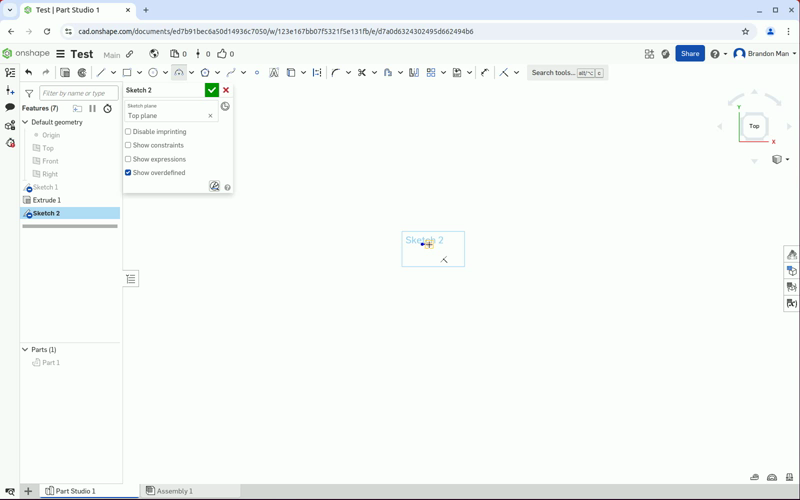
key_down(shift)
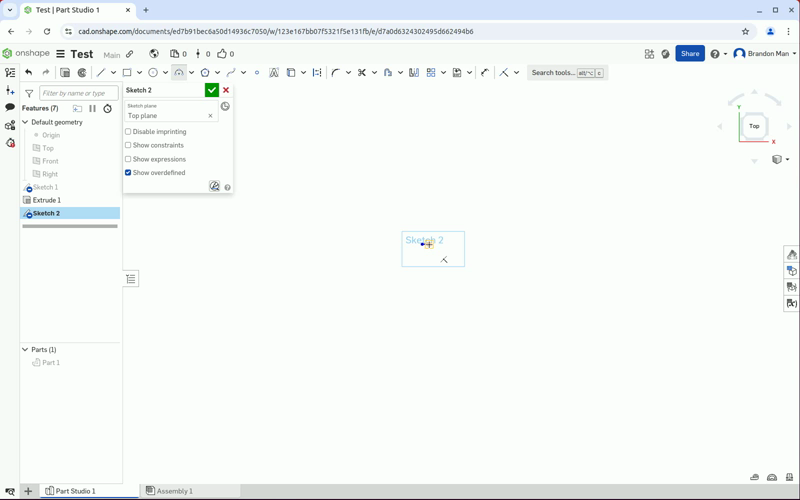
mouse_move(450, 244)
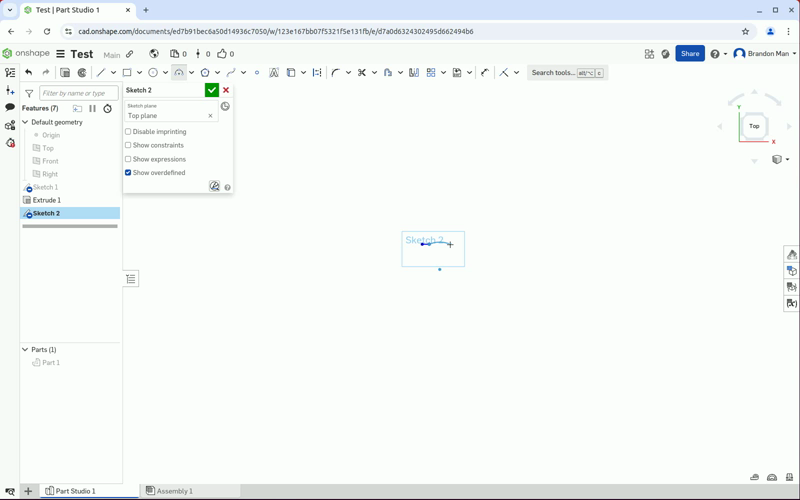
click(450, 244)
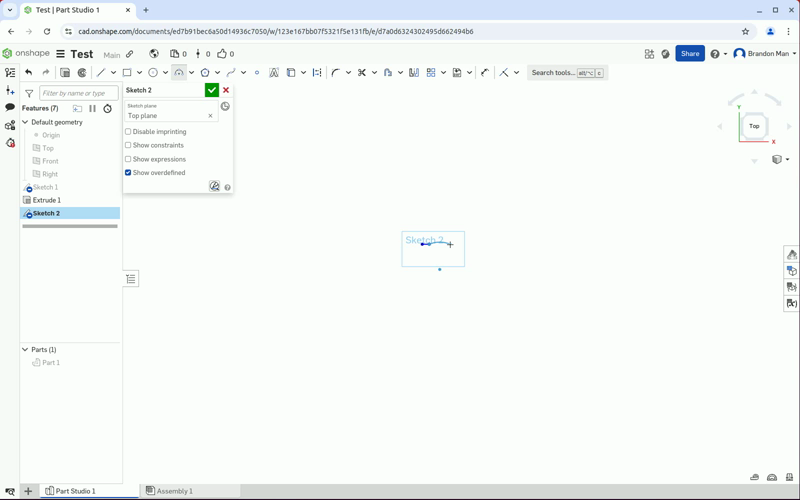
mouse_move(439, 254)
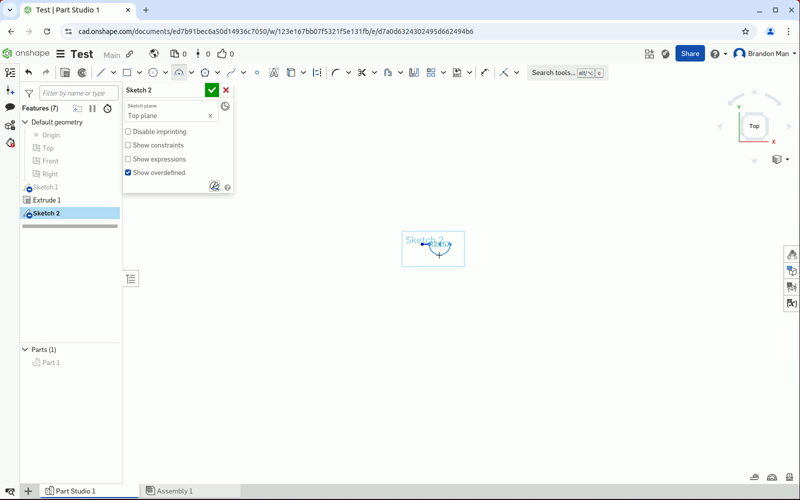
click(439, 254)
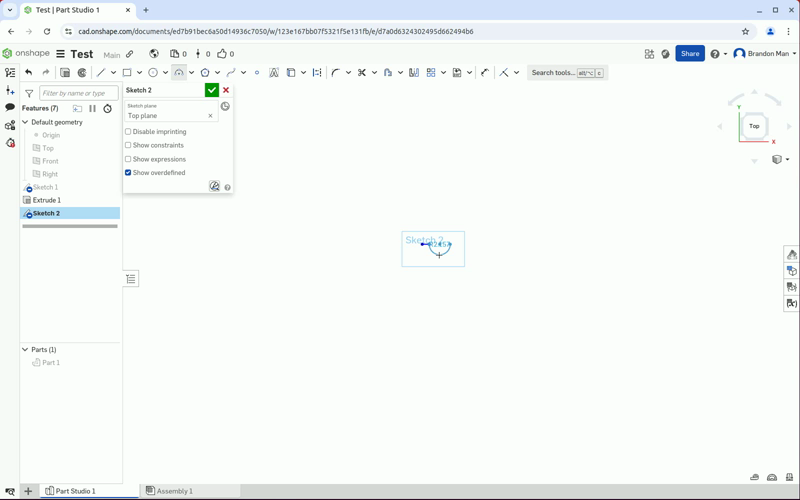
key_up(shift)
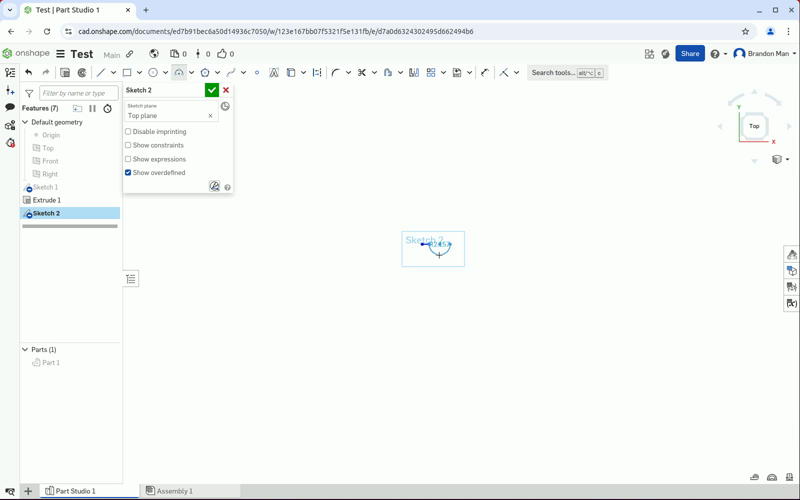
key(esc)
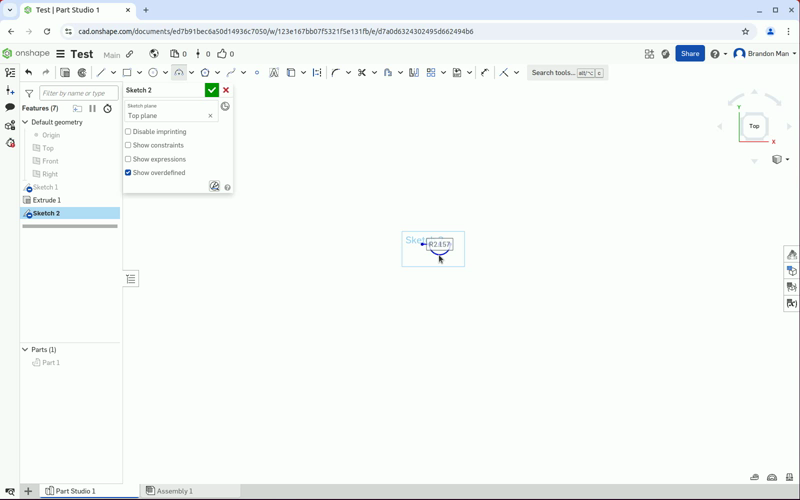
key(l)
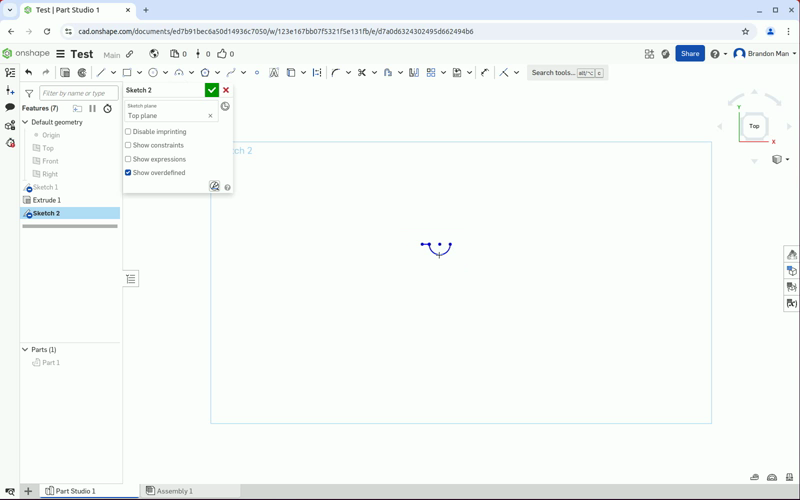
mouse_move(450, 244)
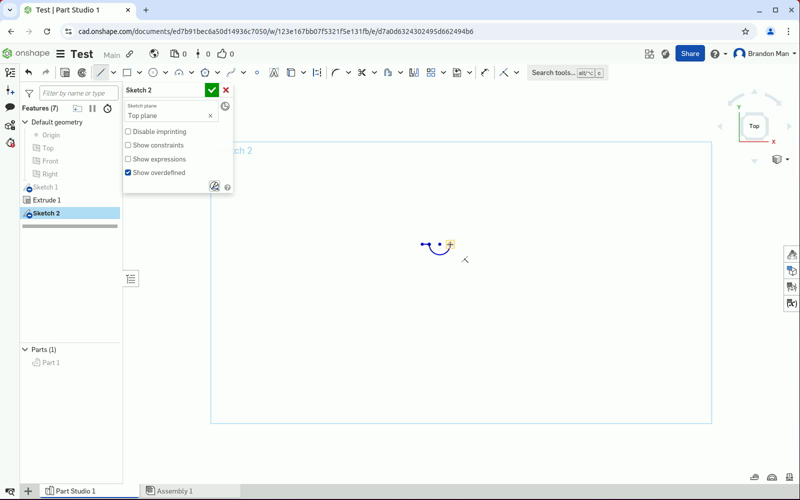
click(450, 244)
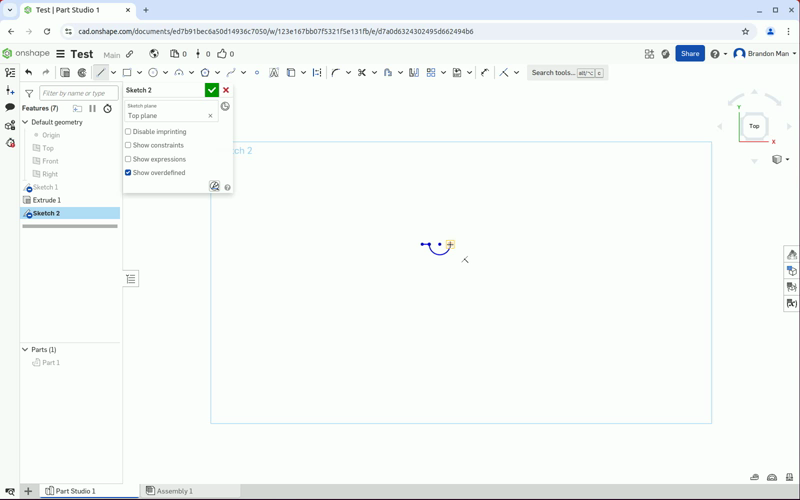
key_down(shift)
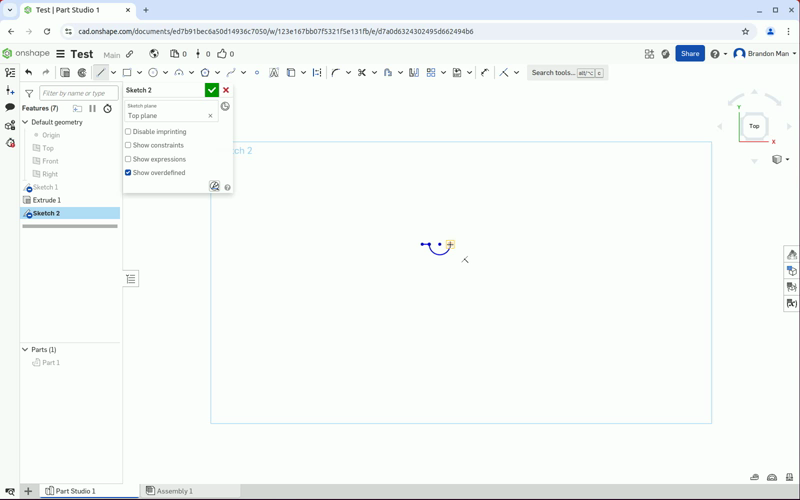
mouse_move(480, 244)
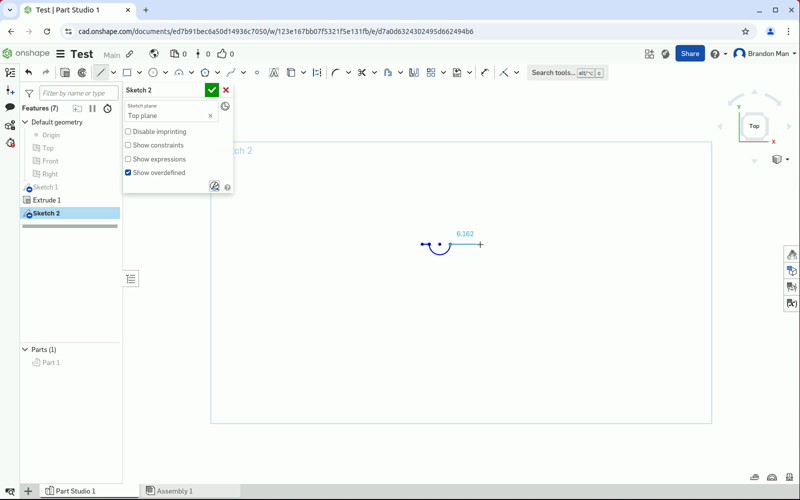
mouse_move(461, 244)
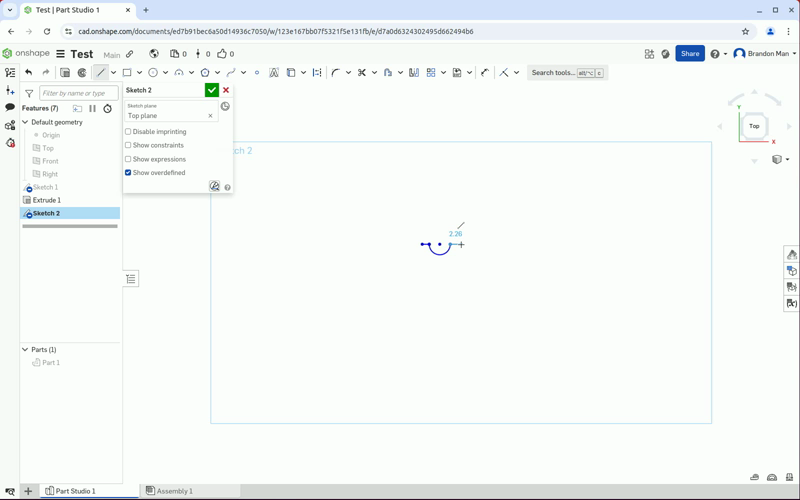
click(461, 244)
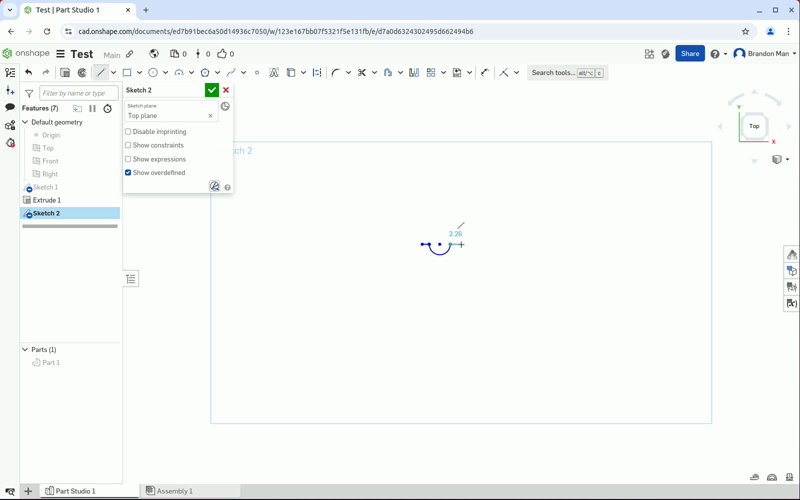
key_up(shift)
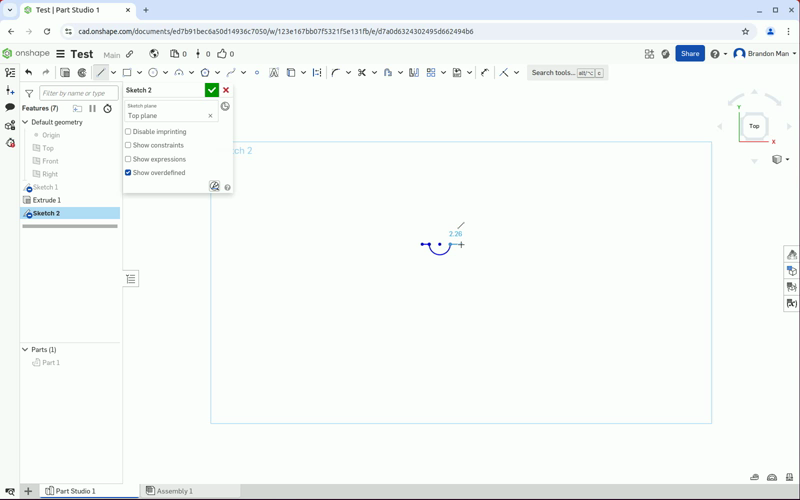
key_down(shift)
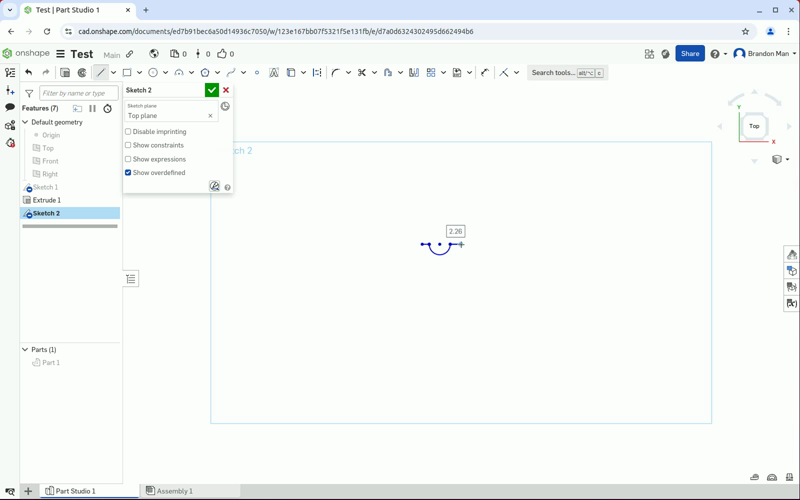
mouse_move(491, 244)
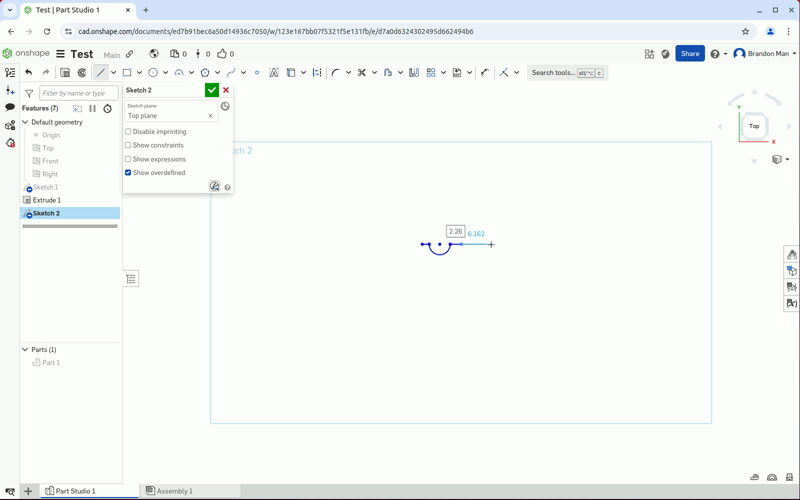
mouse_move(461, 204)
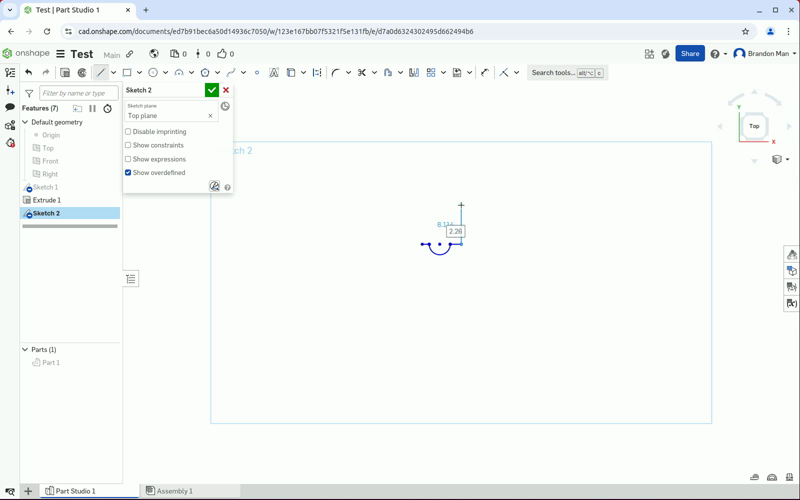
click(461, 204)
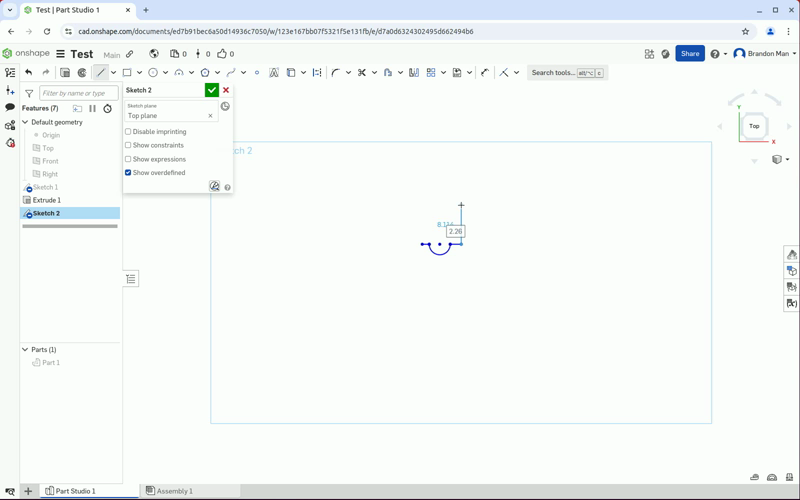
key_up(shift)
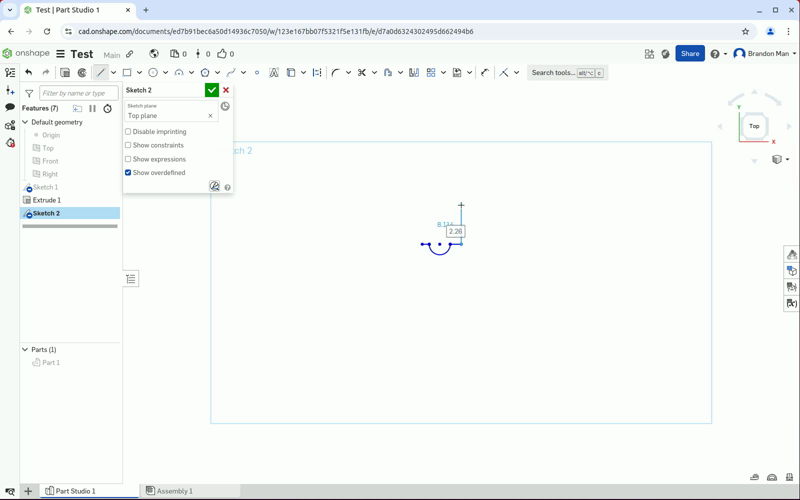
key(esc)
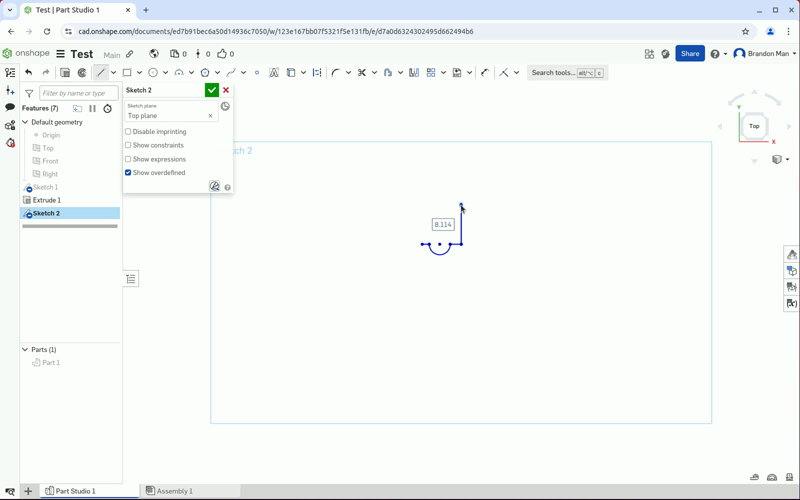
key(a)
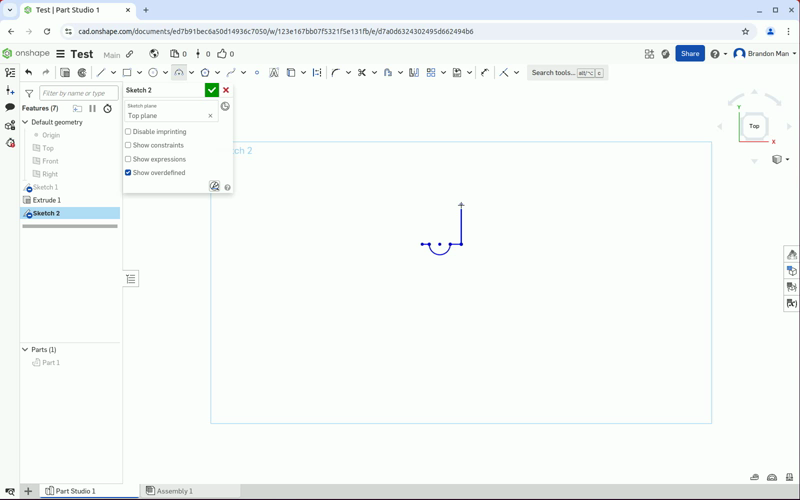
mouse_move(461, 204)
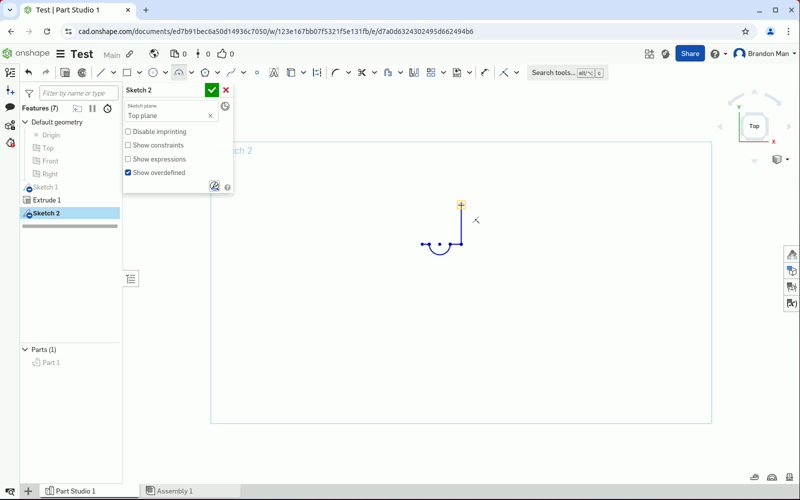
click(461, 204)
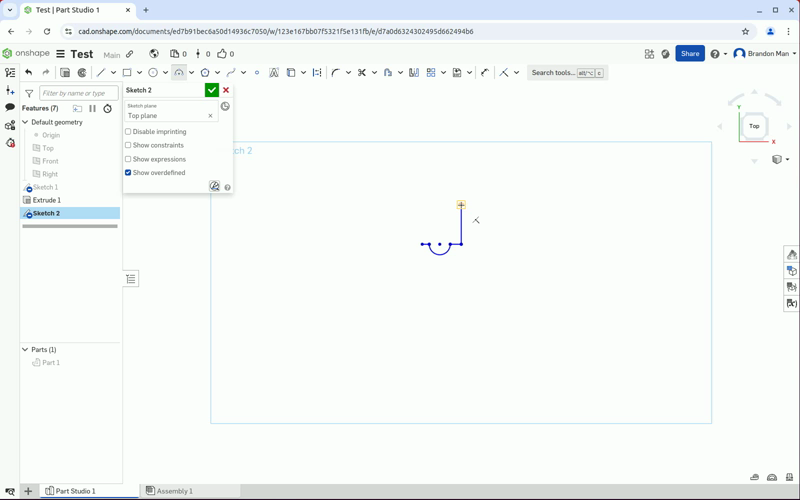
mouse_move(422, 244)
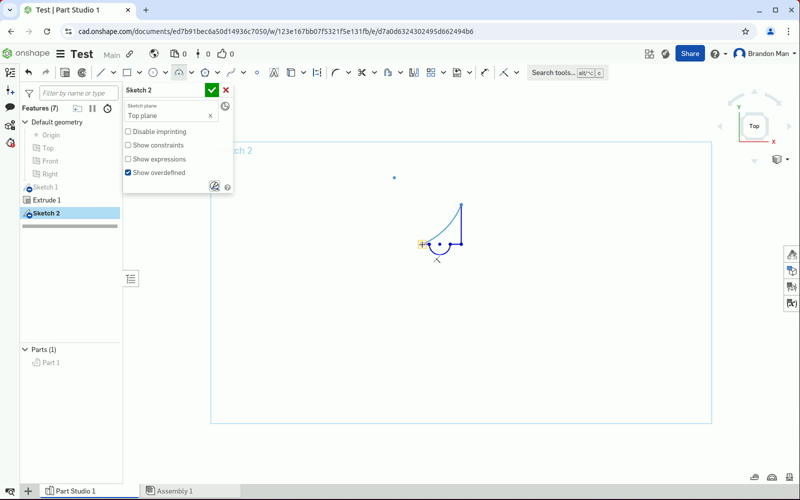
click(422, 244)
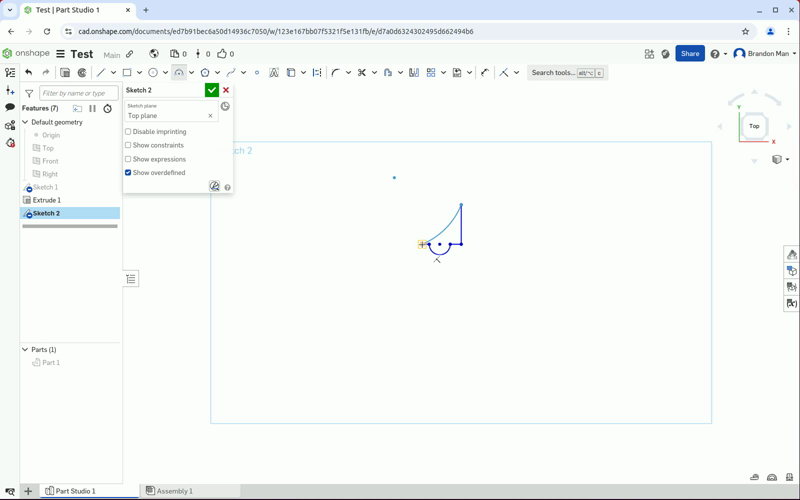
key_down(shift)
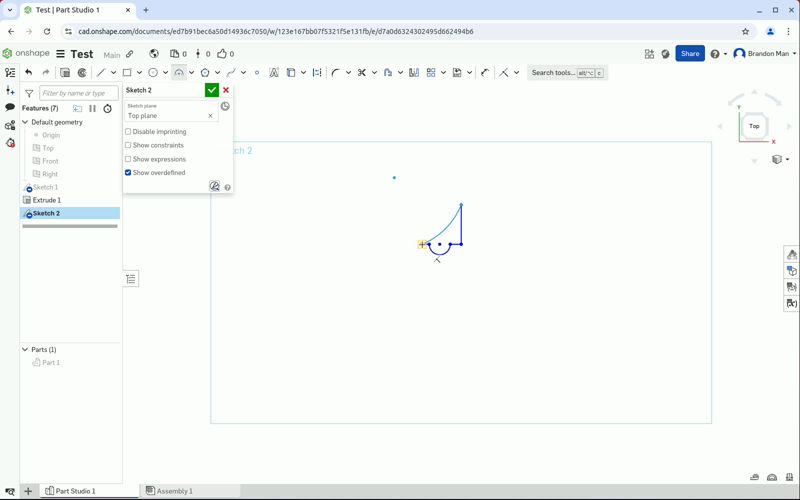
mouse_move(433, 216)
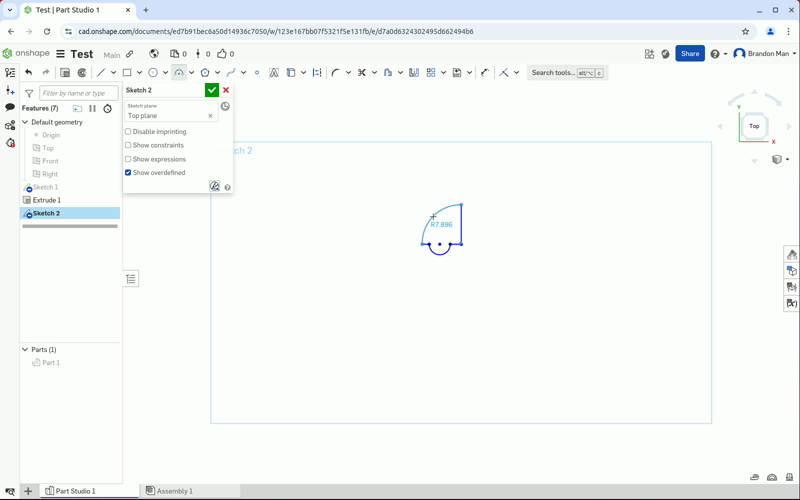
click(433, 216)
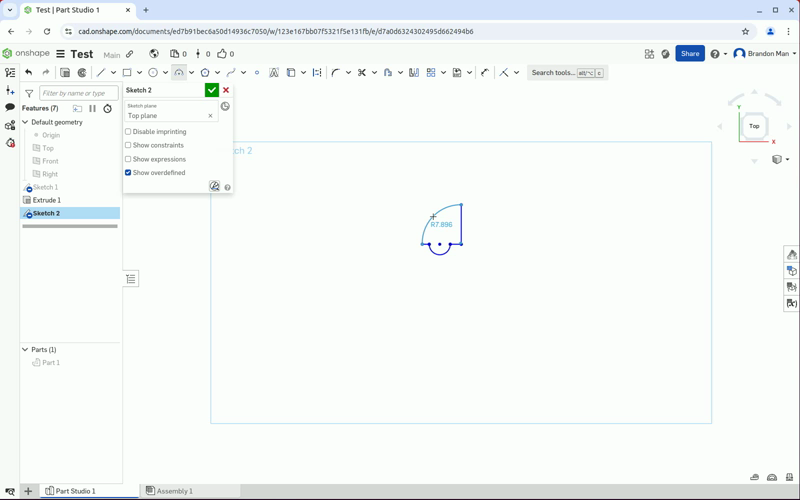
key_up(shift)
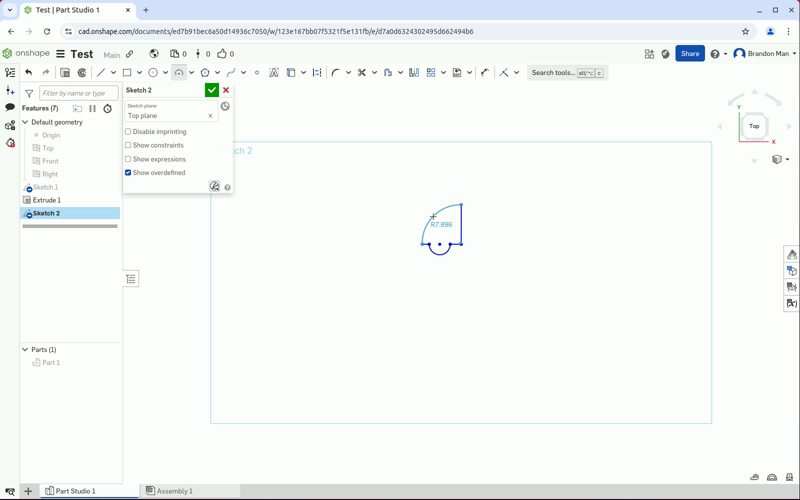
key(esc)
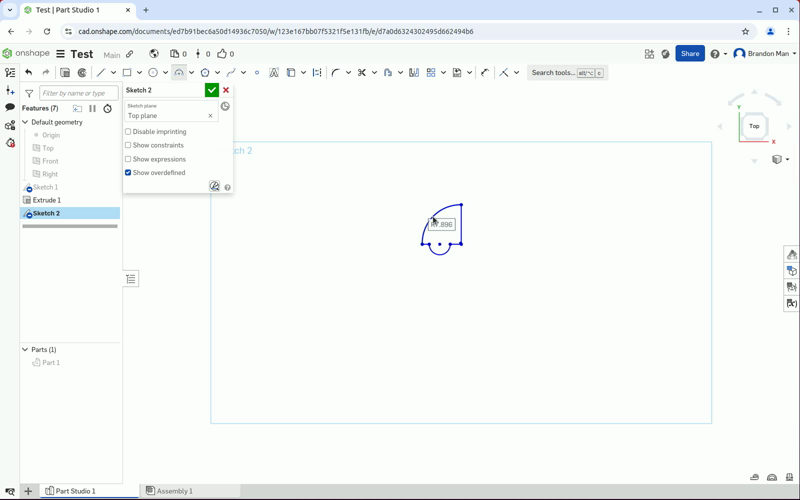
mouse_move(455, 216)
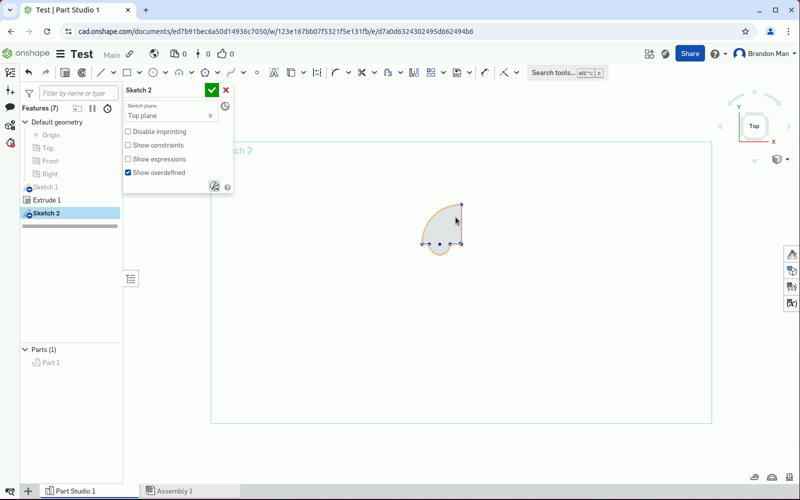
scroll(6)
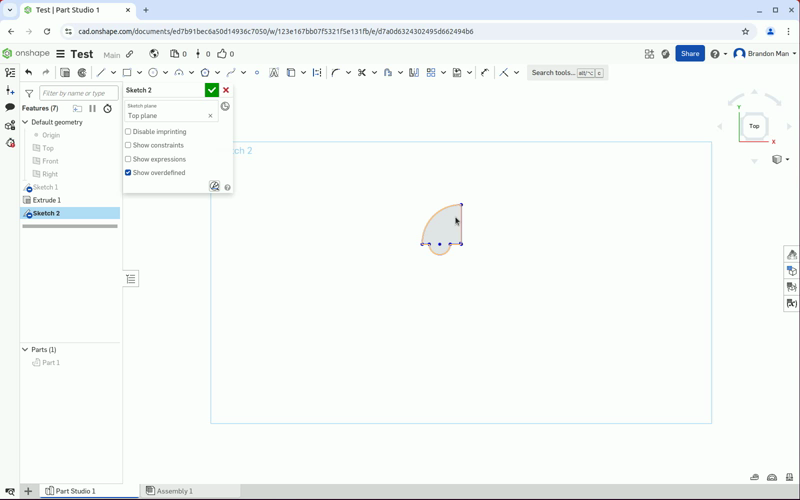
scroll(6)
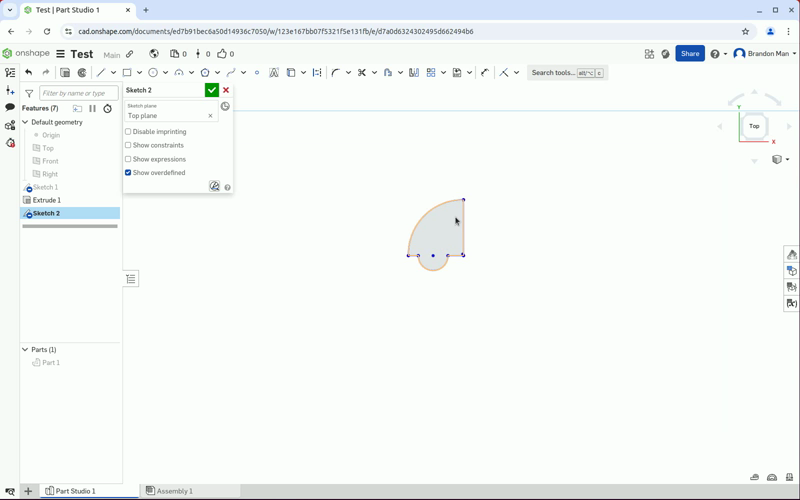
scroll(6)
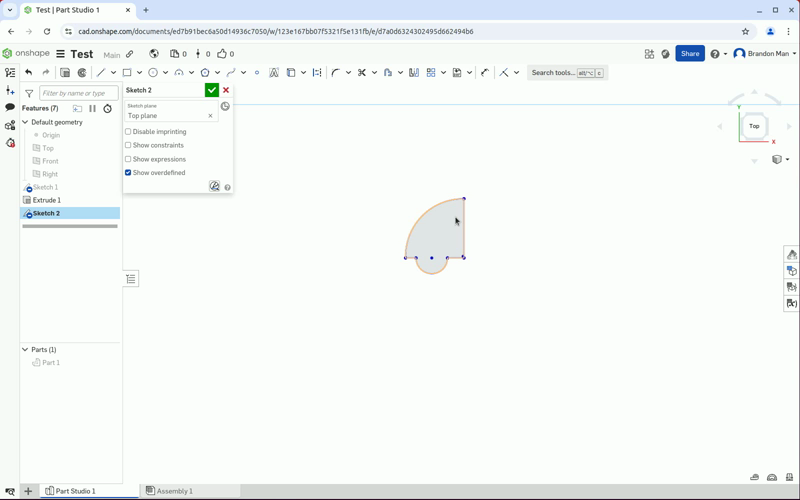
scroll(6)
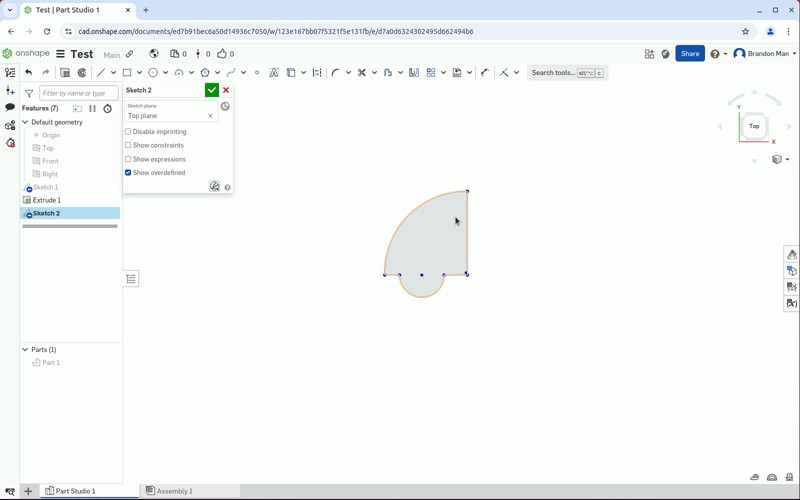
scroll(6)
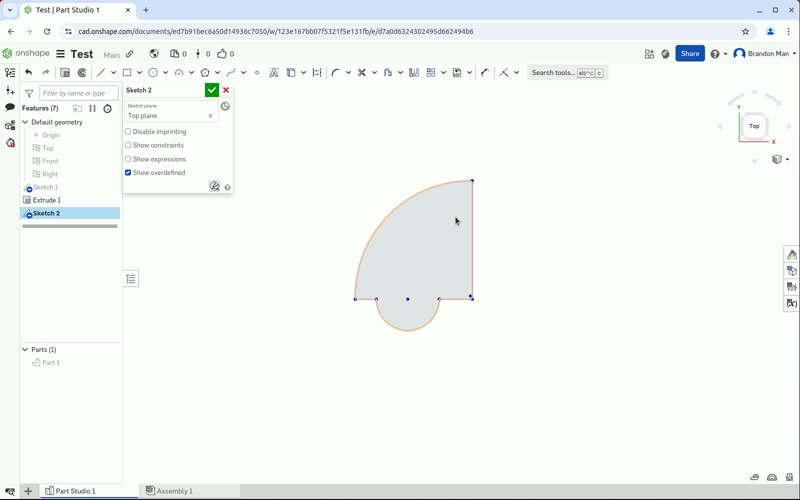
scroll(6)
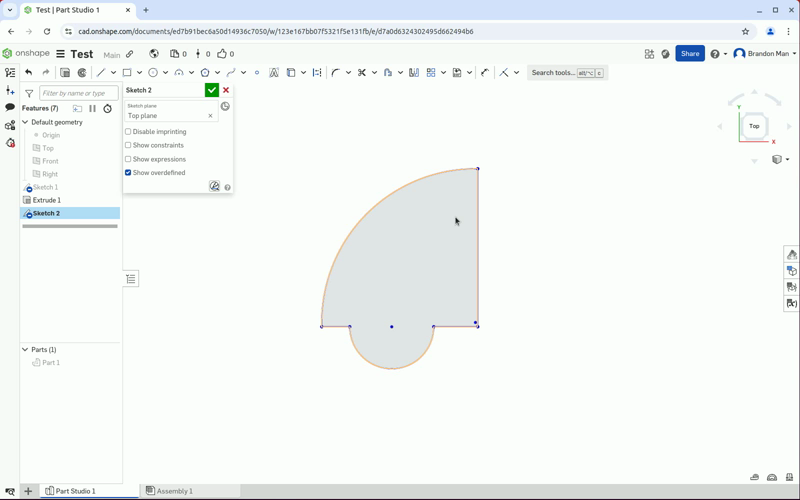
scroll(6)
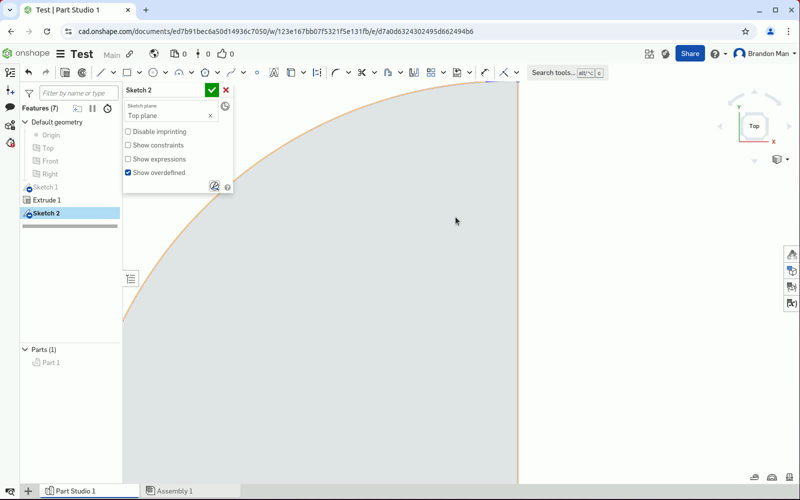
click(455, 216)
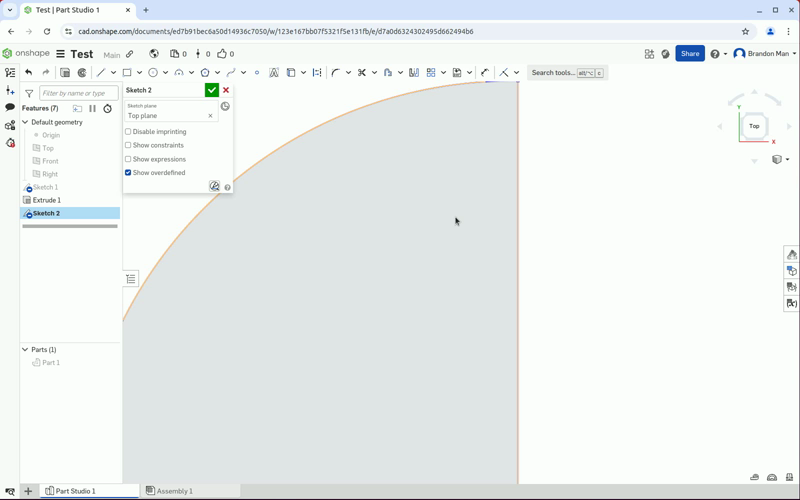
scroll(-6)
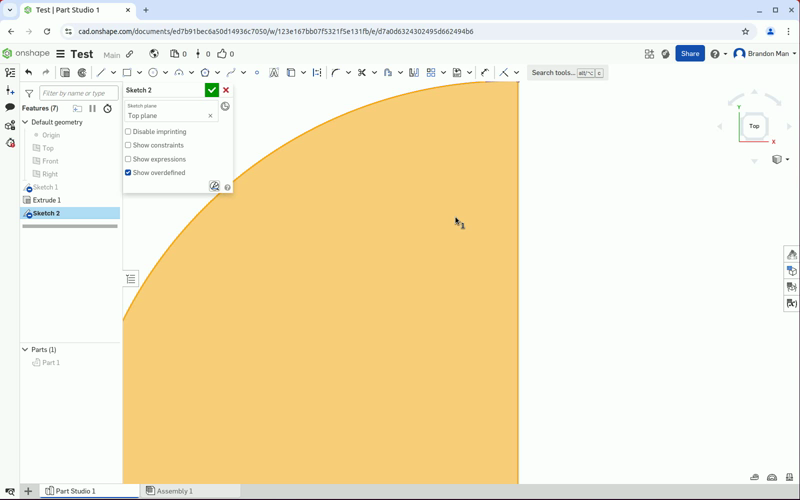
scroll(-6)
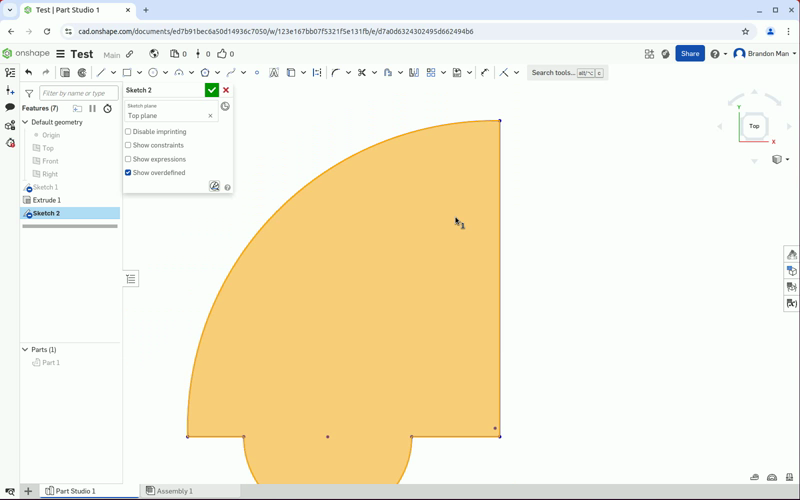
scroll(-6)
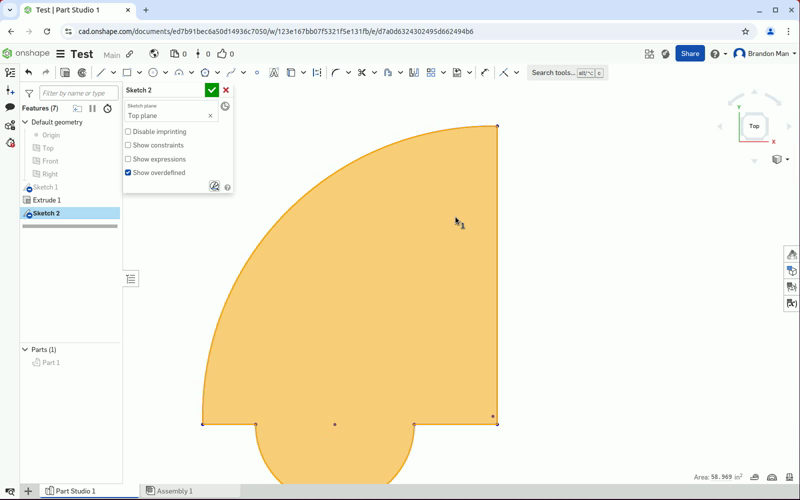
scroll(-6)
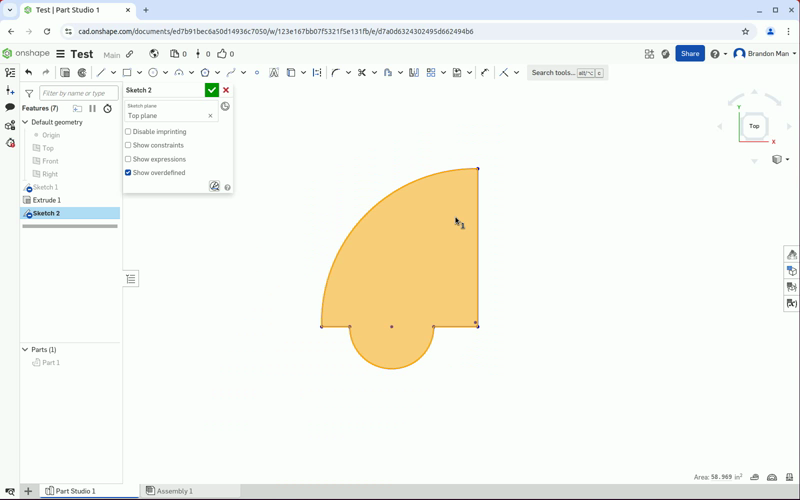
scroll(-6)
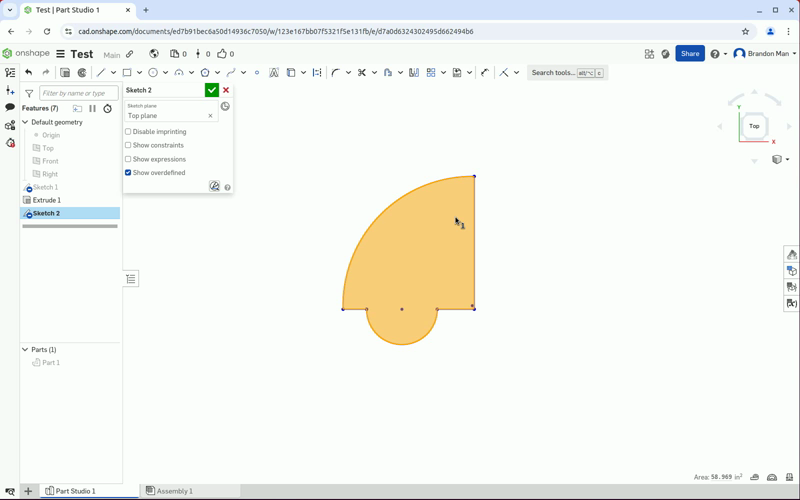
scroll(-6)
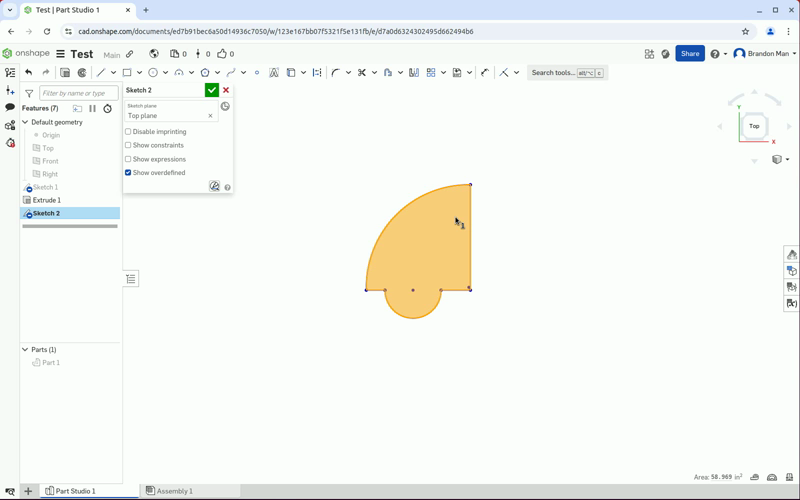
scroll(-6)
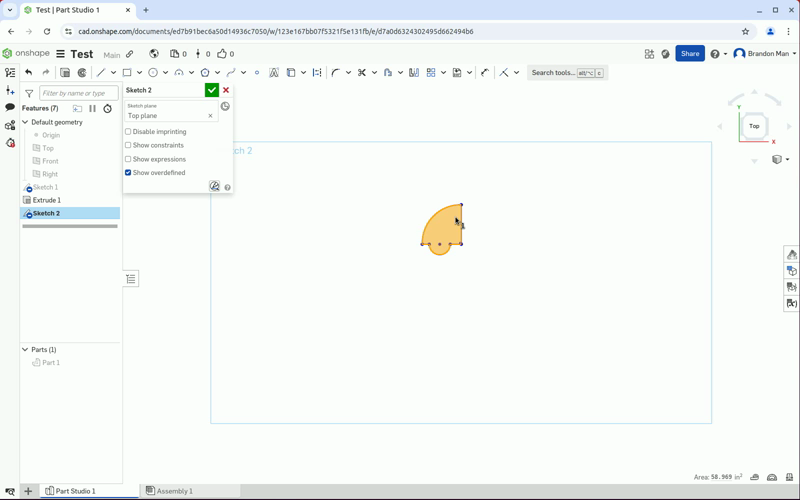
mouse_move(73, 352)
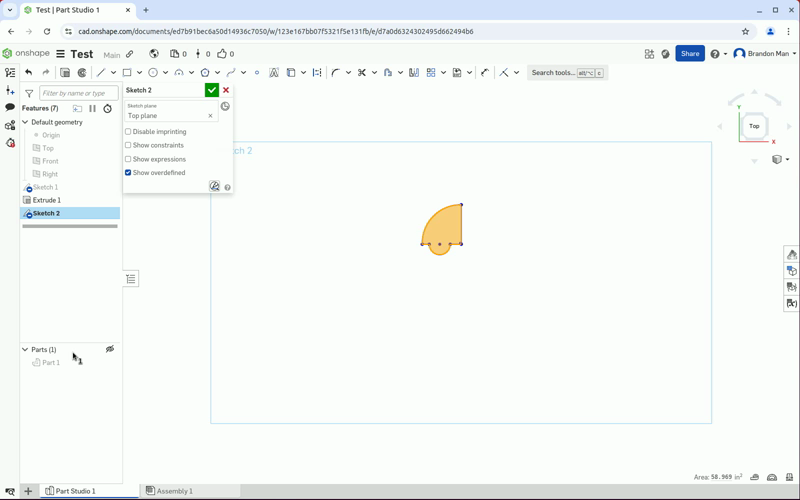
key(shift+y)
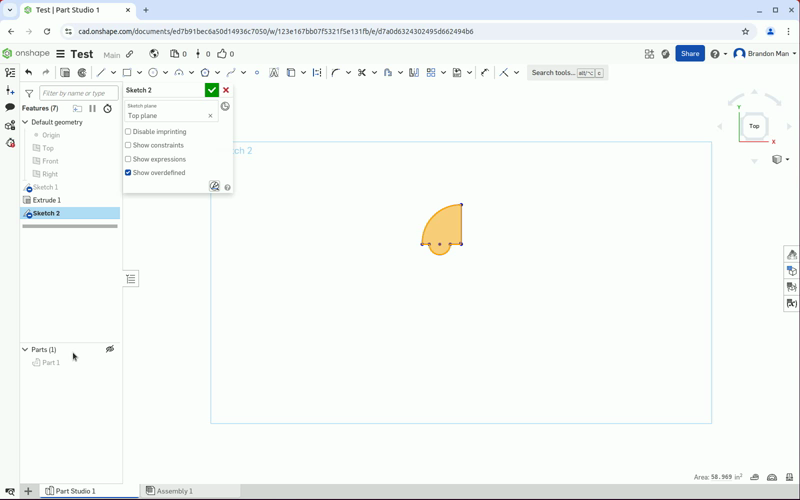
key(shift+e)
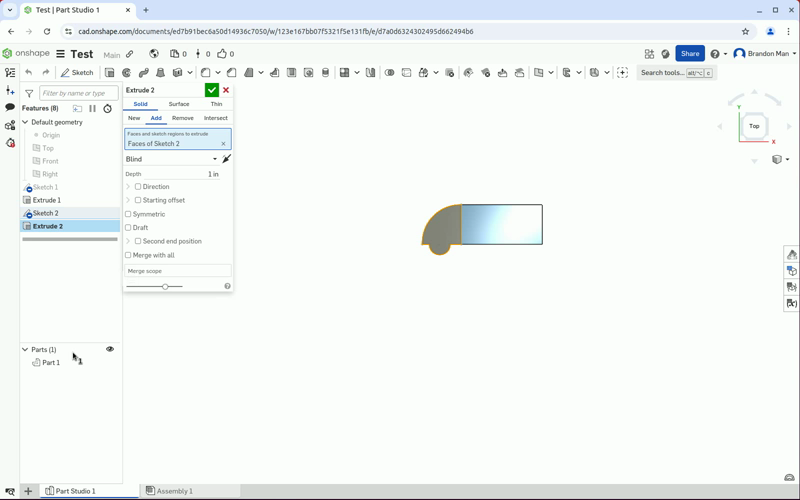
mouse_move(143, 106)
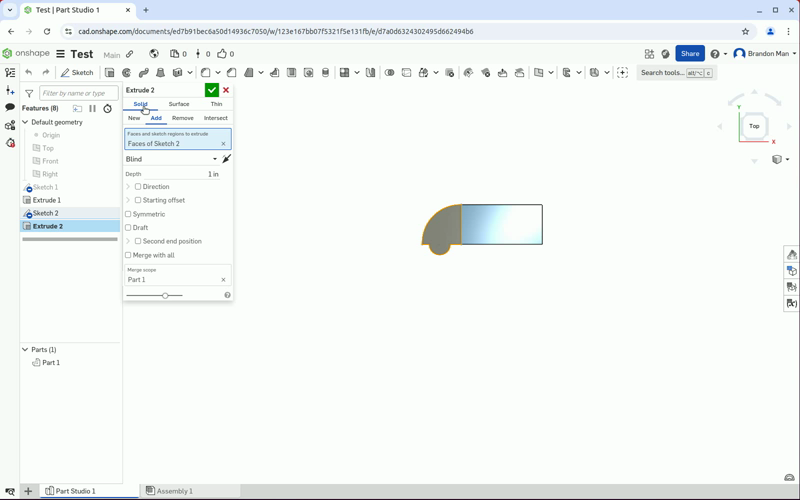
click(143, 106)
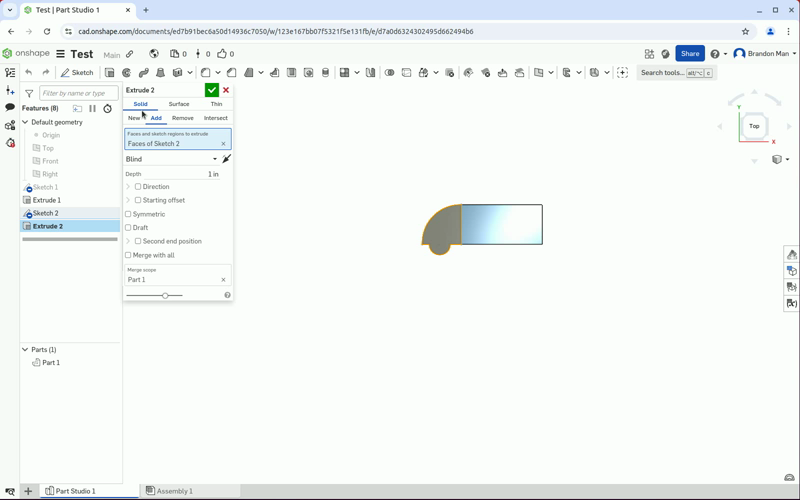
mouse_move(137, 120)
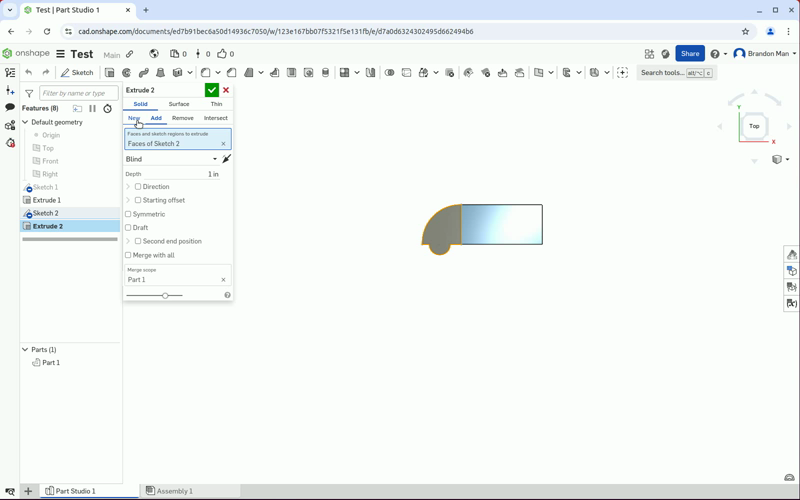
click(137, 120)
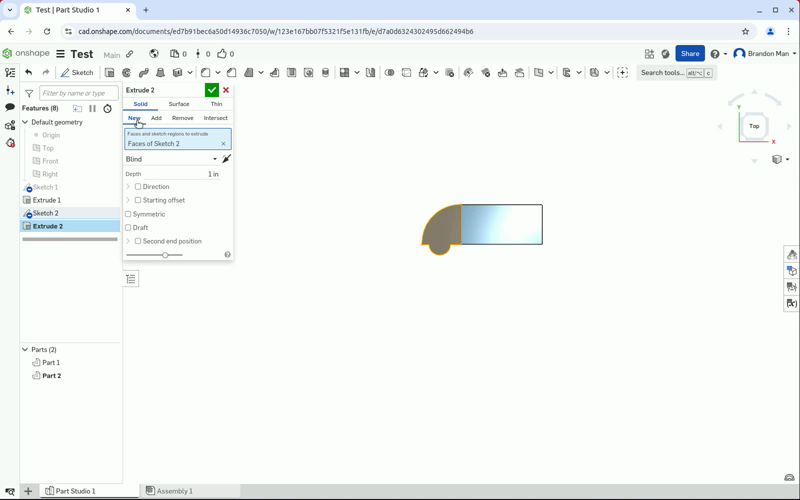
key(tab, 4)
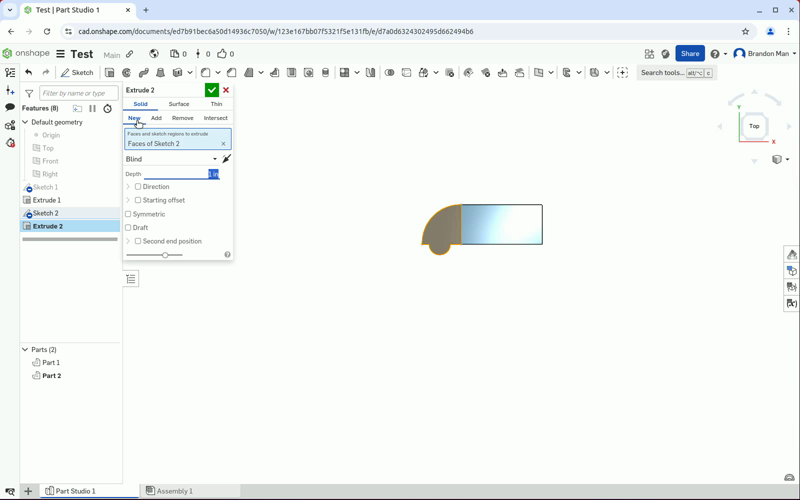
text(2.166)
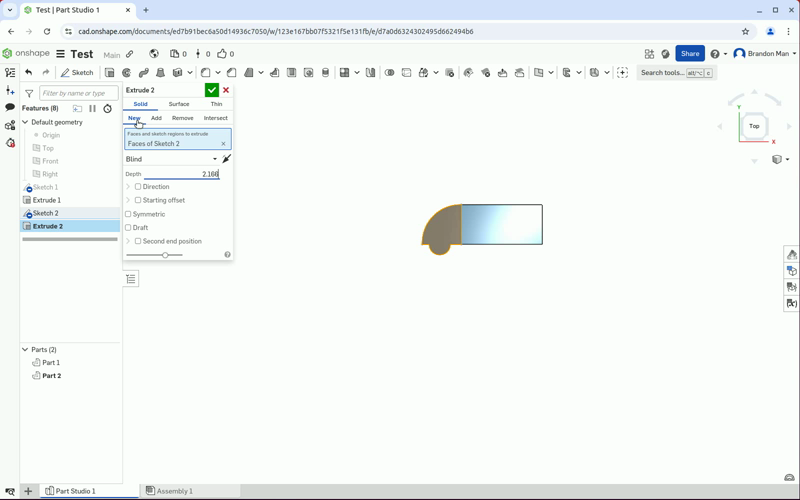
key(enter)
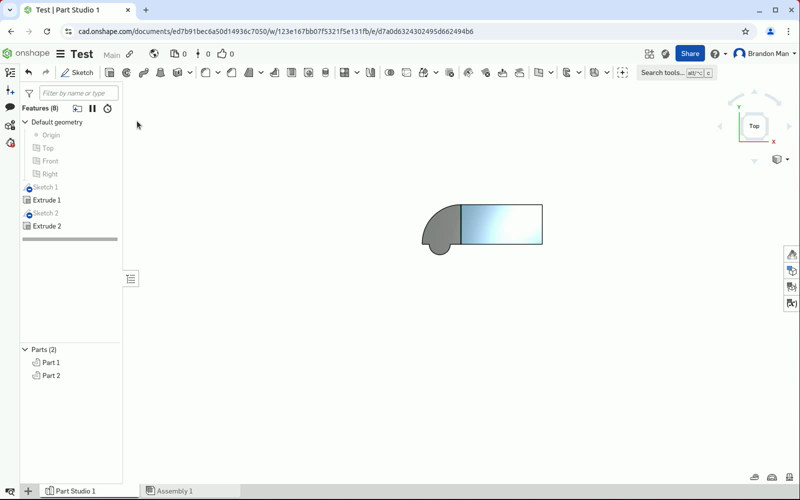
key(shift+h)
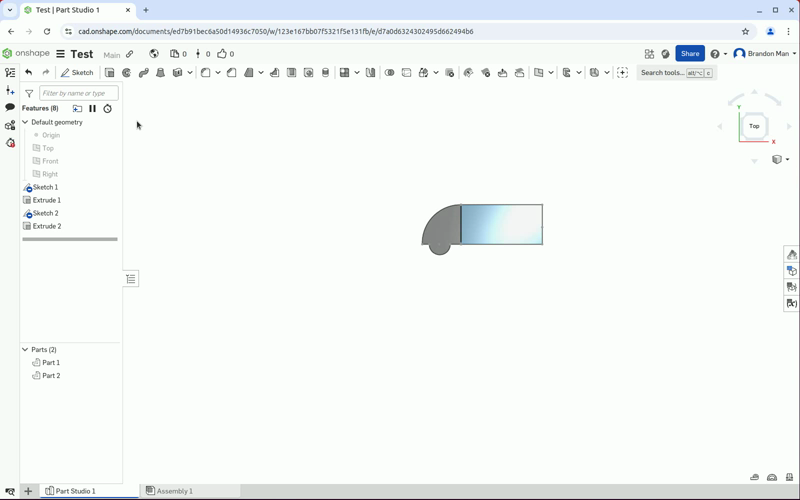
key(shift+h)
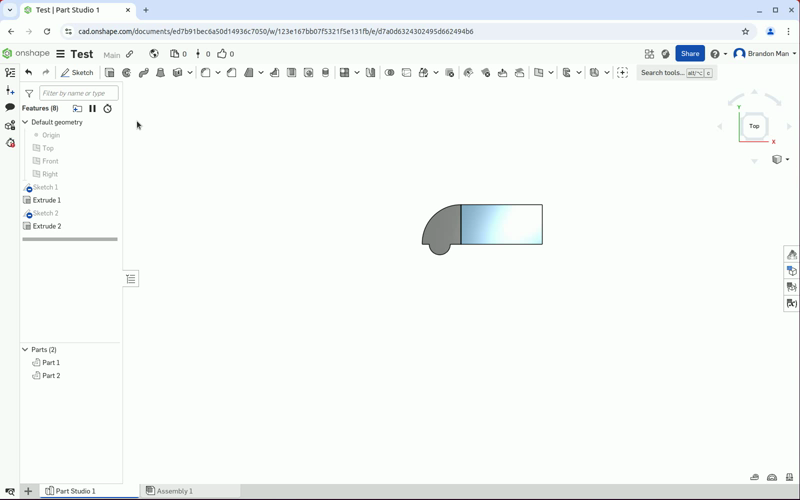
mouse_move(73, 189)
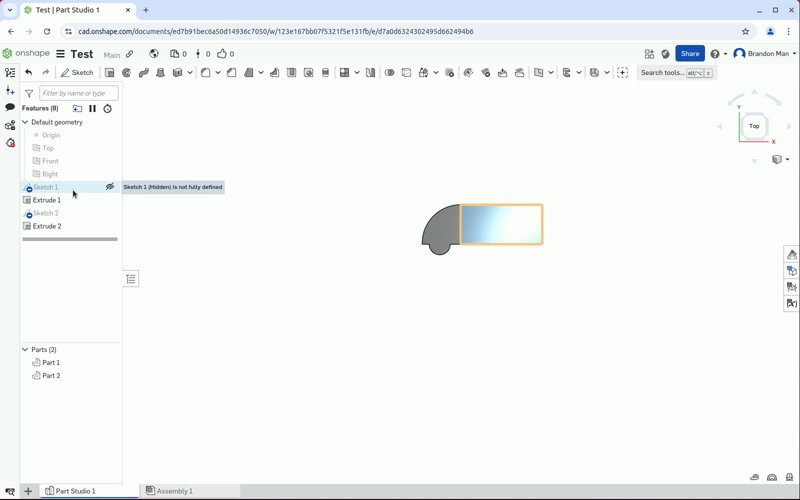
click(73, 189)
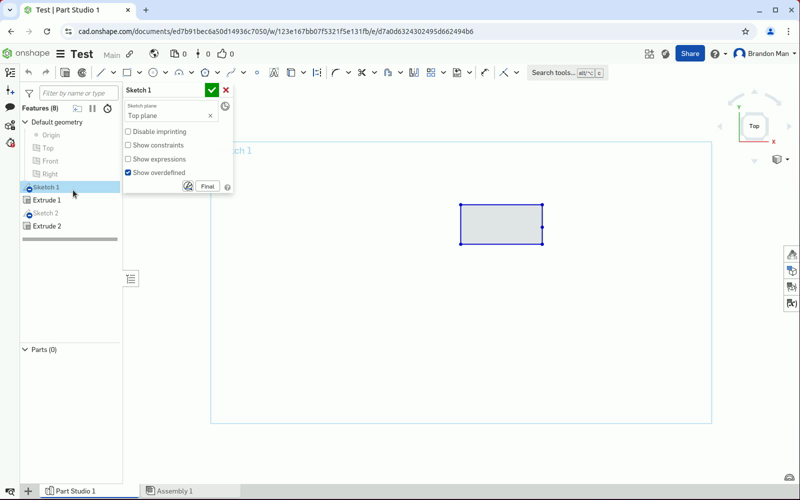
mouse_move(229, 92)
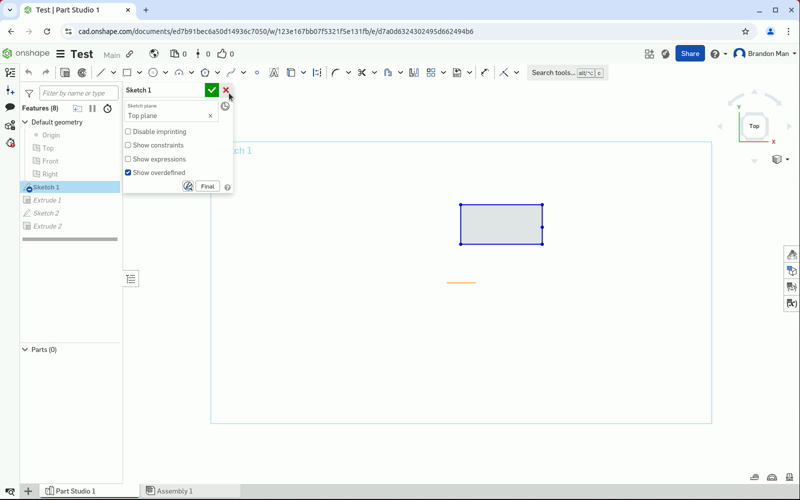
click(229, 92)
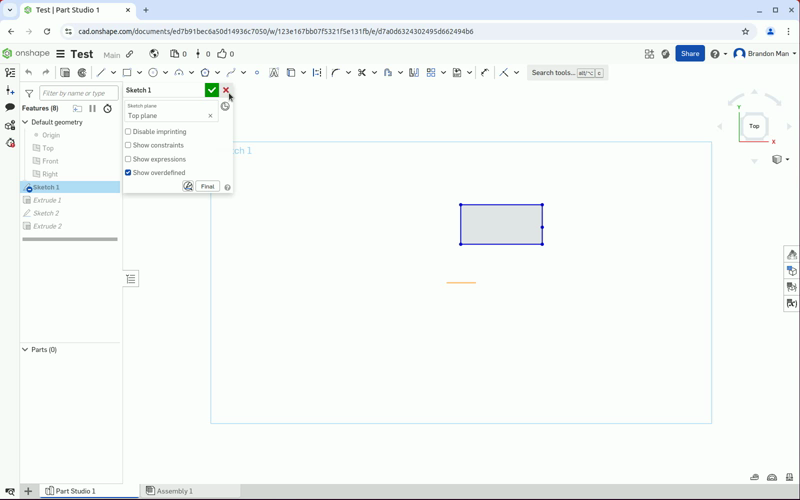
key(shift+s)
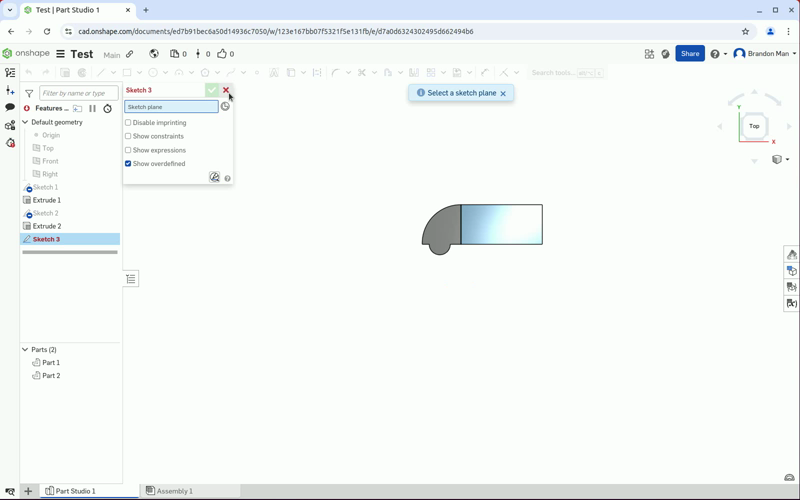
mouse_move(73, 150)
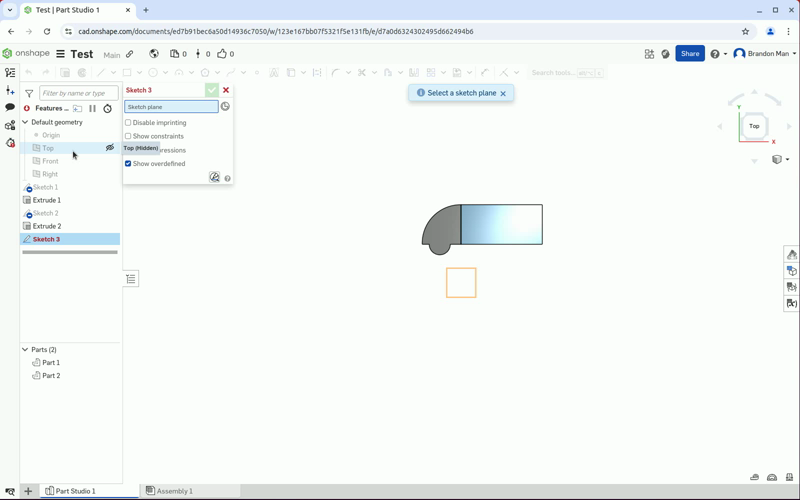
click(73, 150)
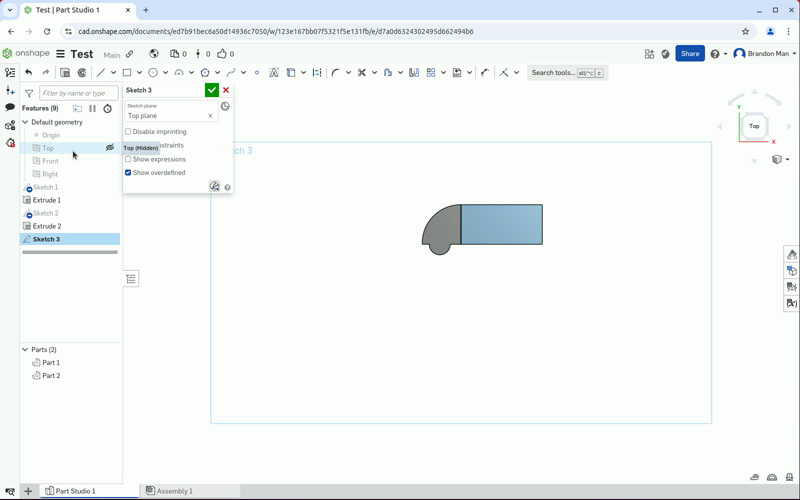
mouse_move(73, 352)
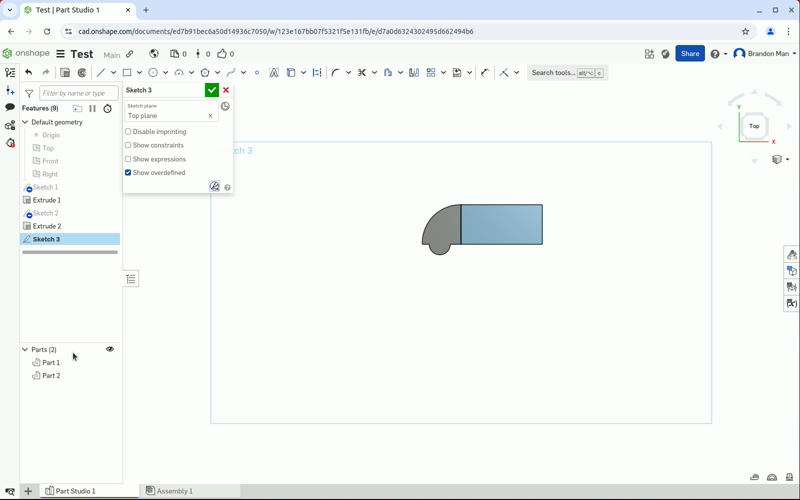
key(y)
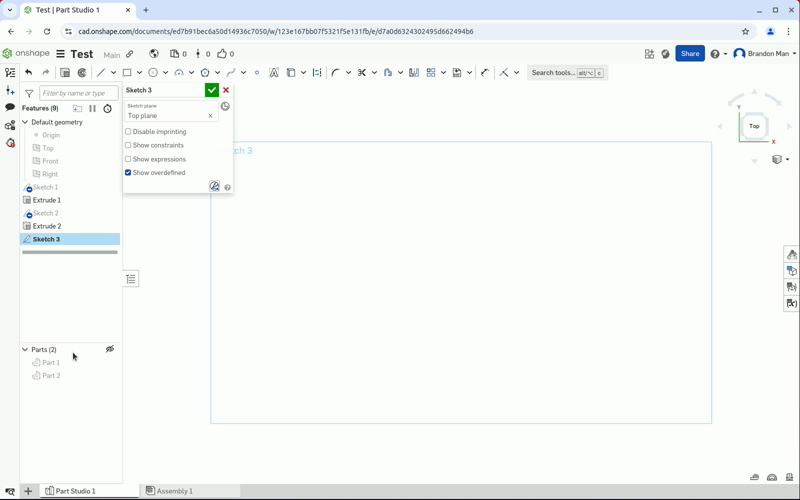
key(a)
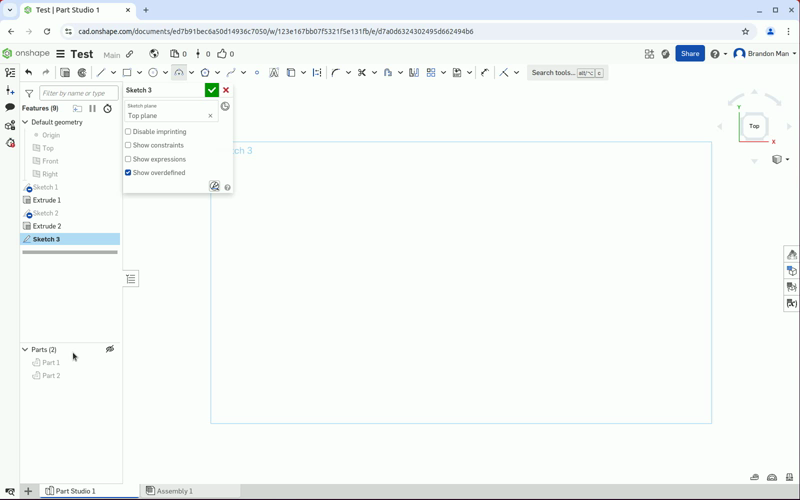
key_down(shift)
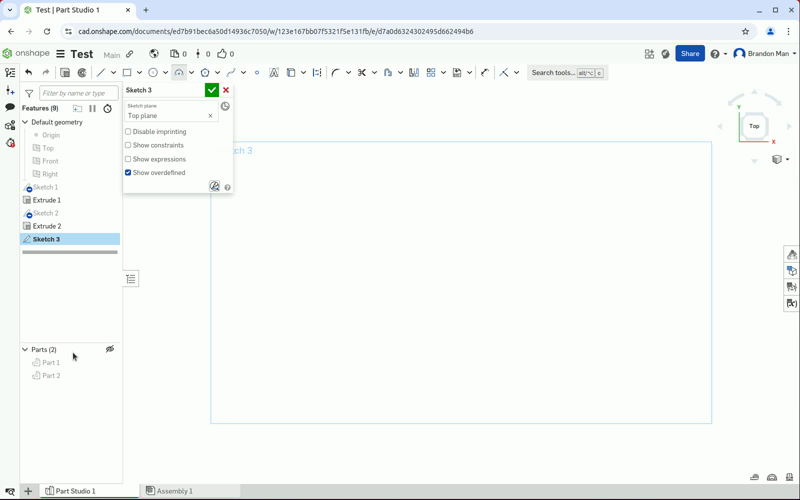
mouse_move(422, 244)
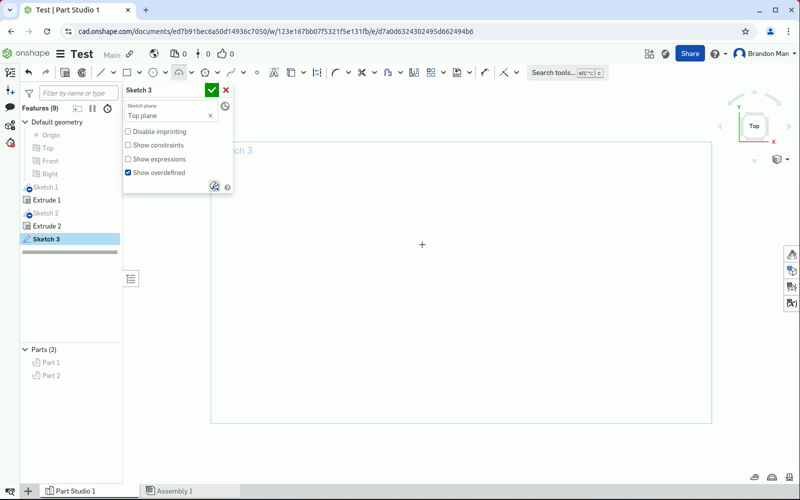
click(422, 244)
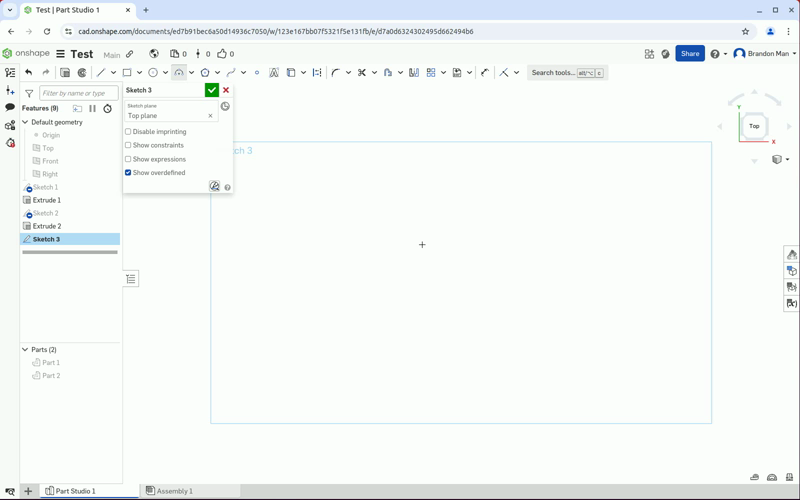
key_up(shift)
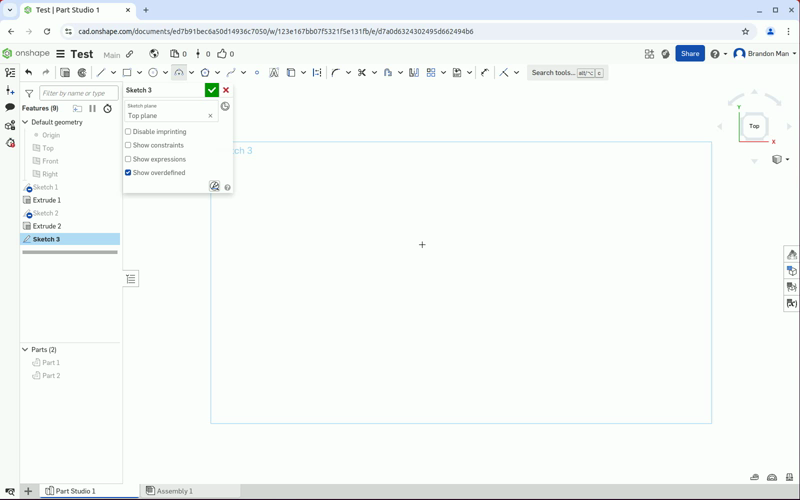
key_down(shift)
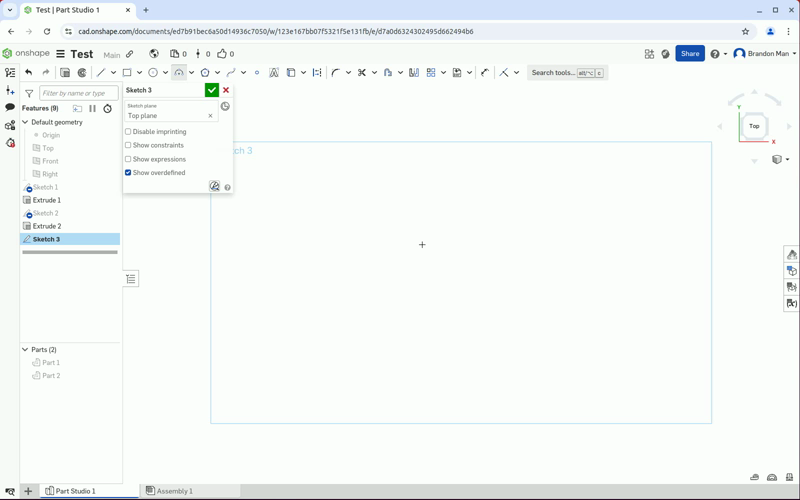
mouse_move(461, 283)
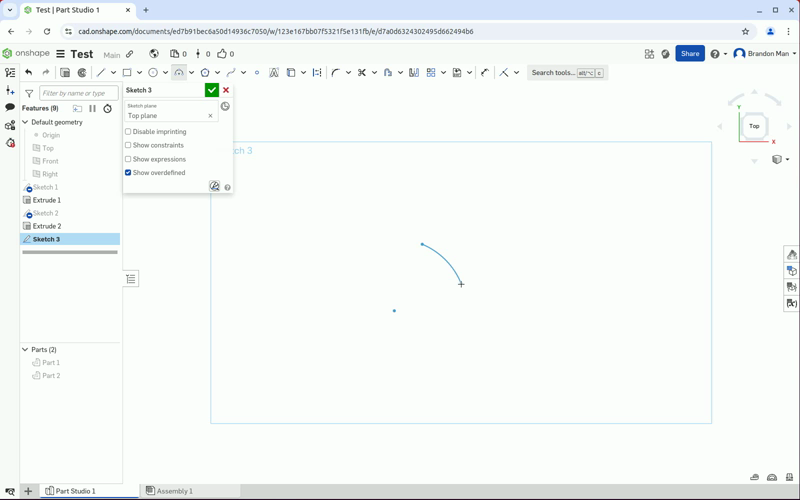
click(461, 283)
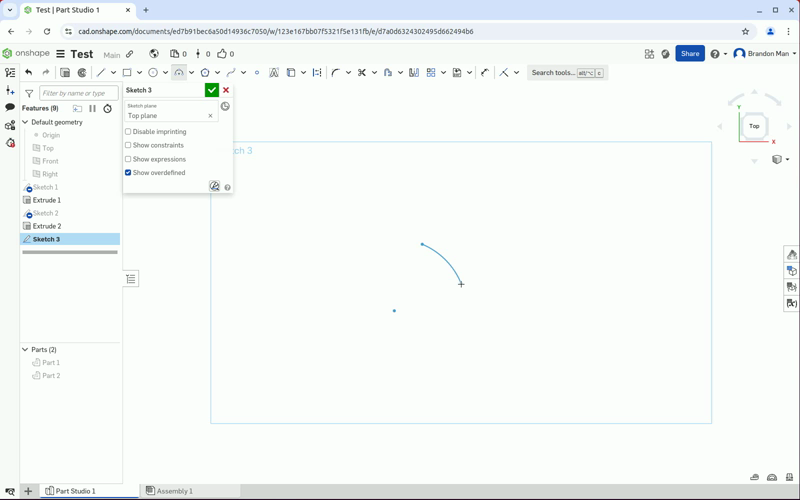
mouse_move(433, 272)
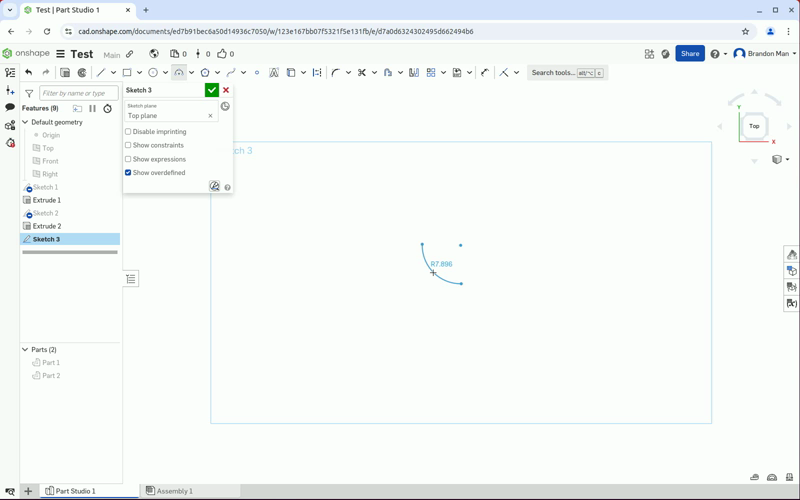
click(433, 272)
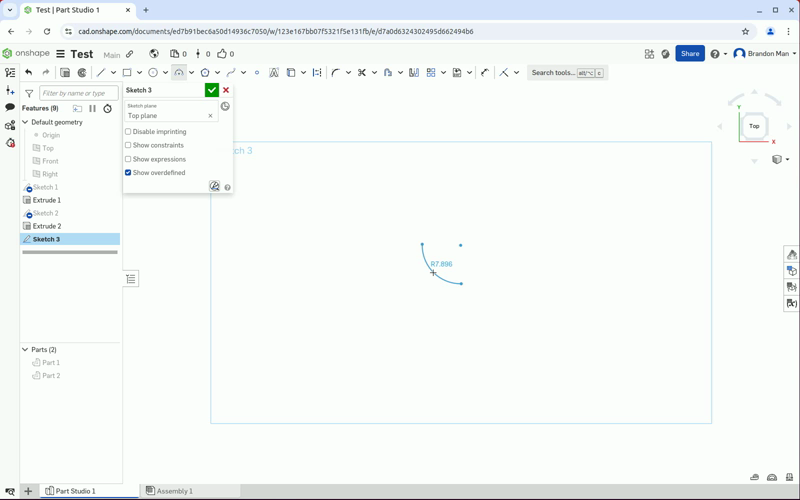
key_up(shift)
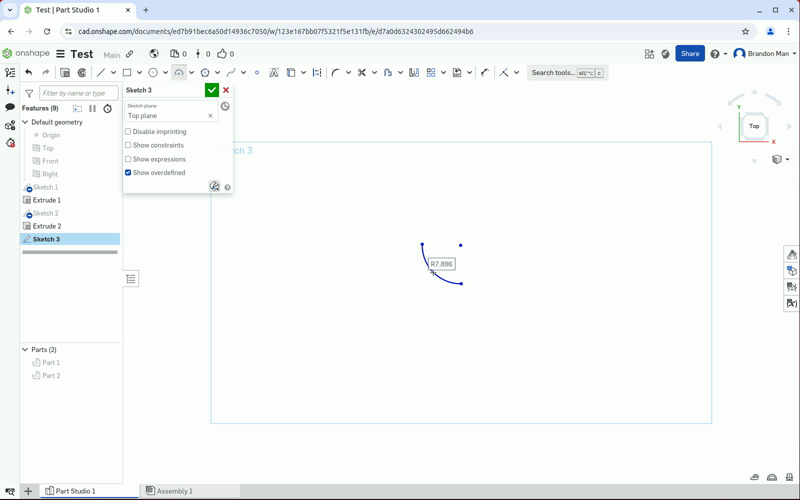
key(esc)
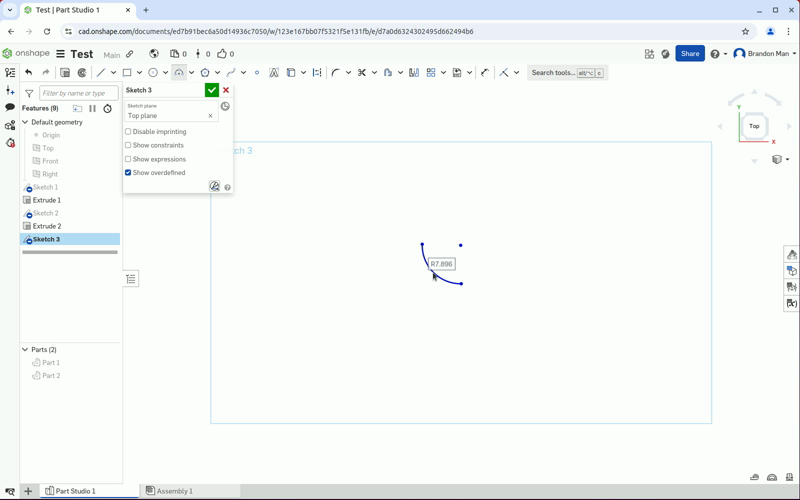
key(l)
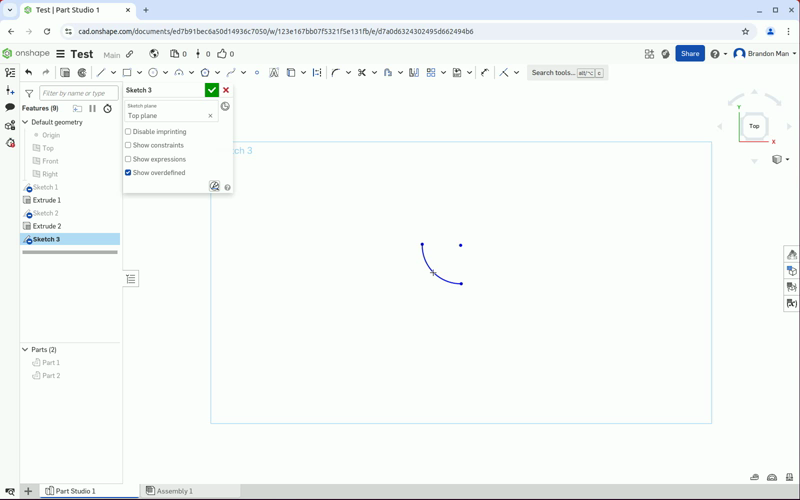
mouse_move(461, 283)
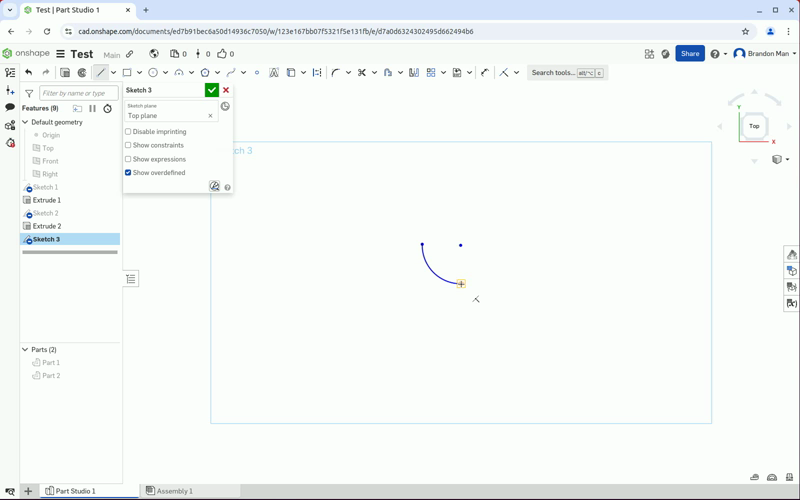
click(461, 283)
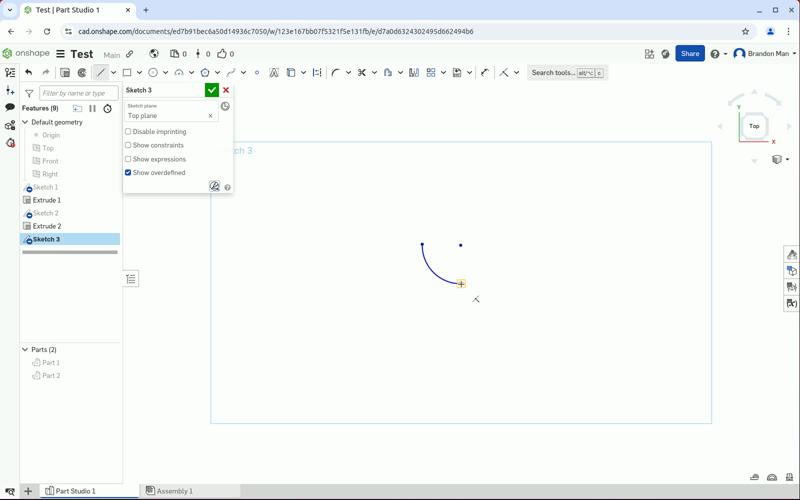
key_down(shift)
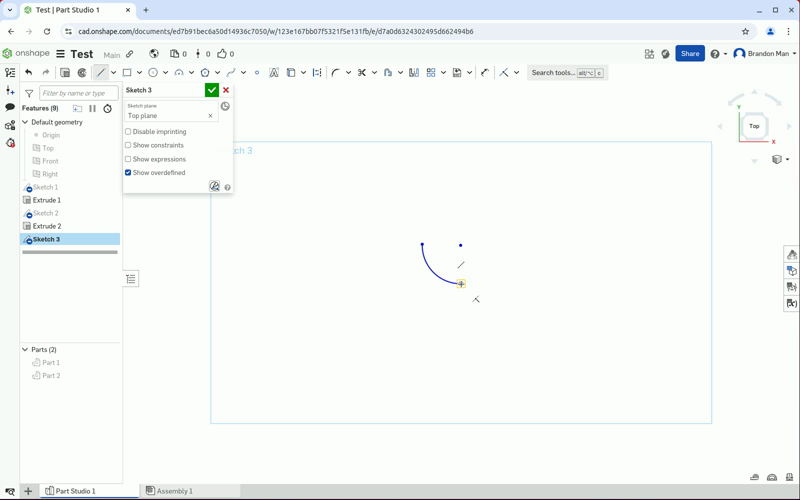
mouse_move(491, 283)
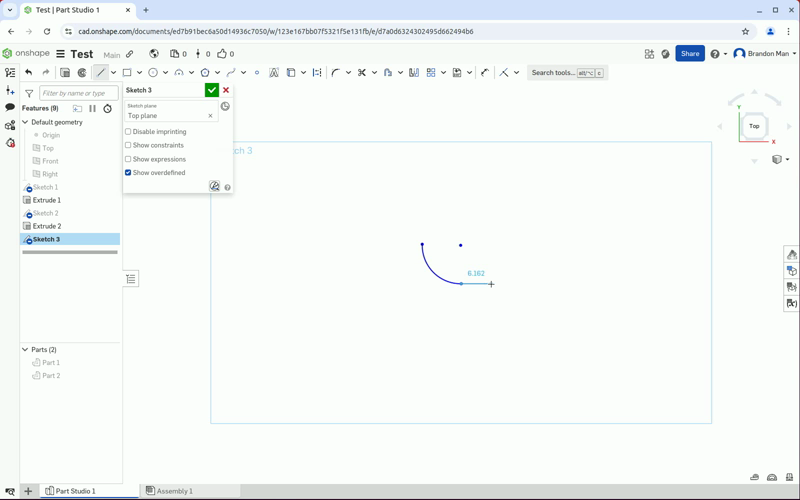
mouse_move(461, 244)
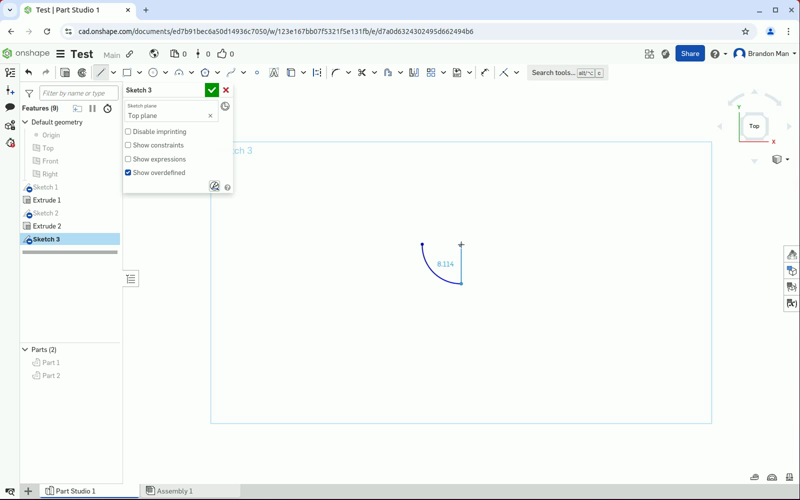
click(461, 244)
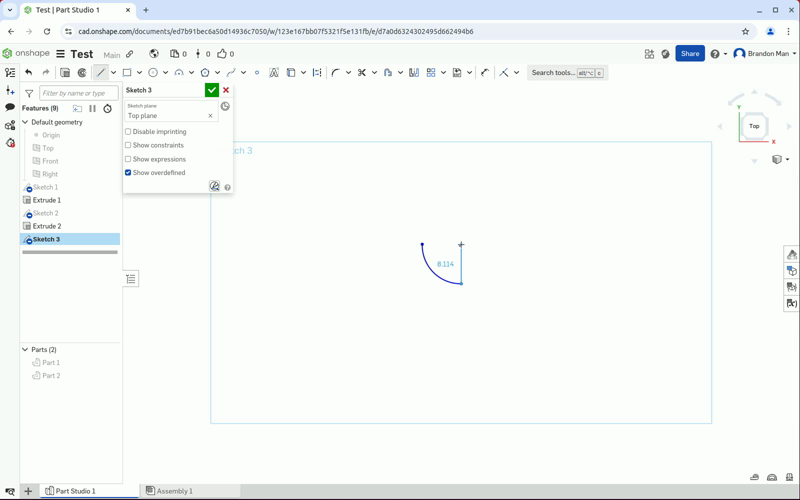
key_up(shift)
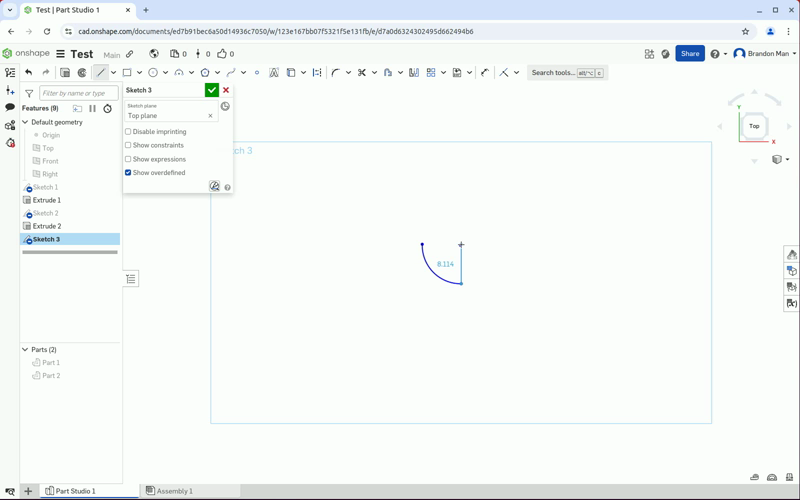
key_down(shift)
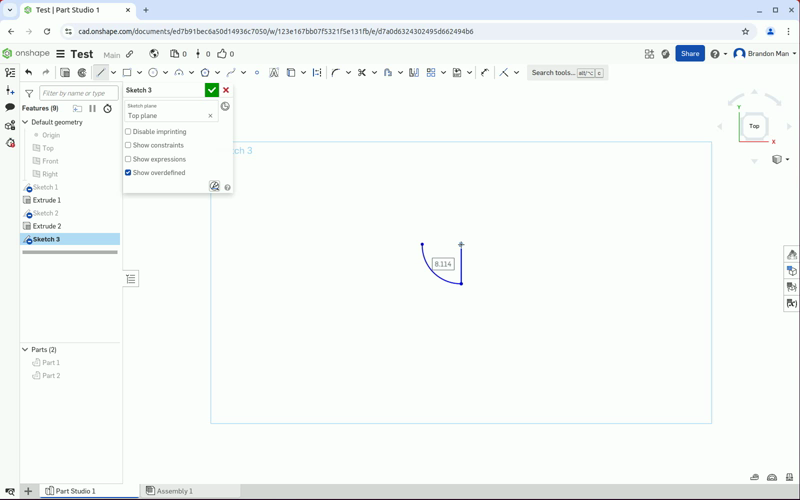
mouse_move(491, 244)
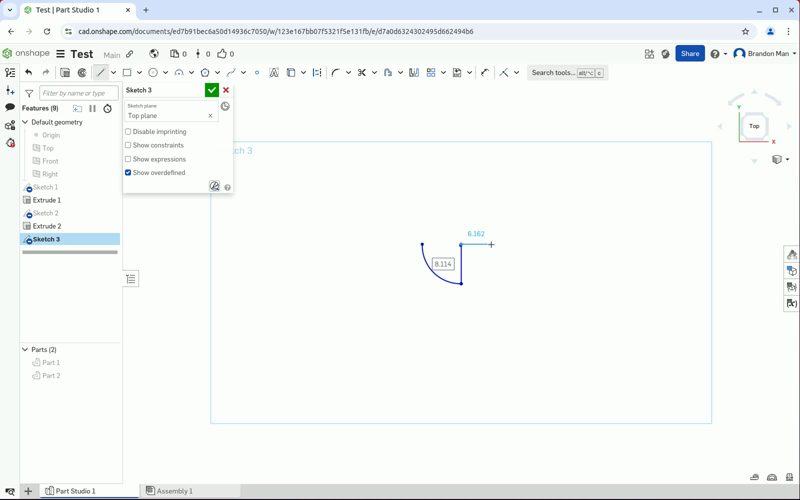
mouse_move(450, 244)
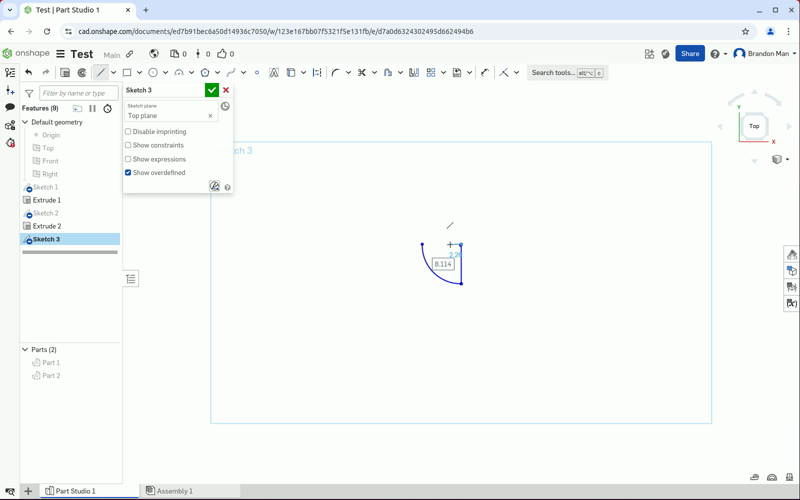
click(450, 244)
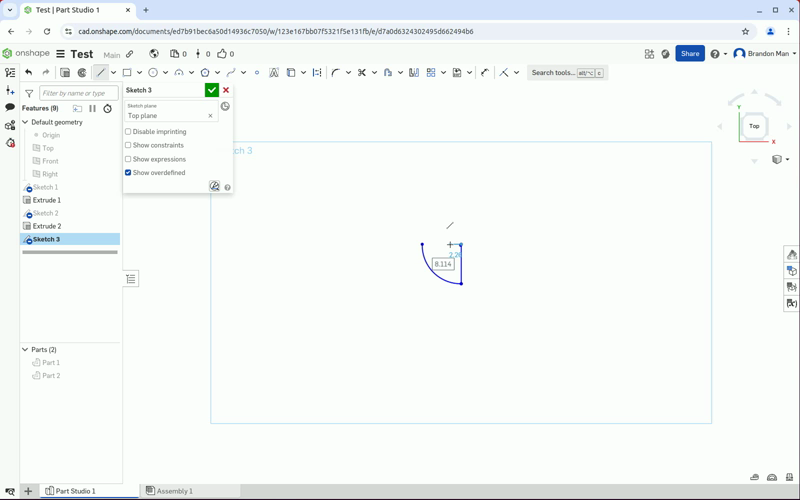
key_up(shift)
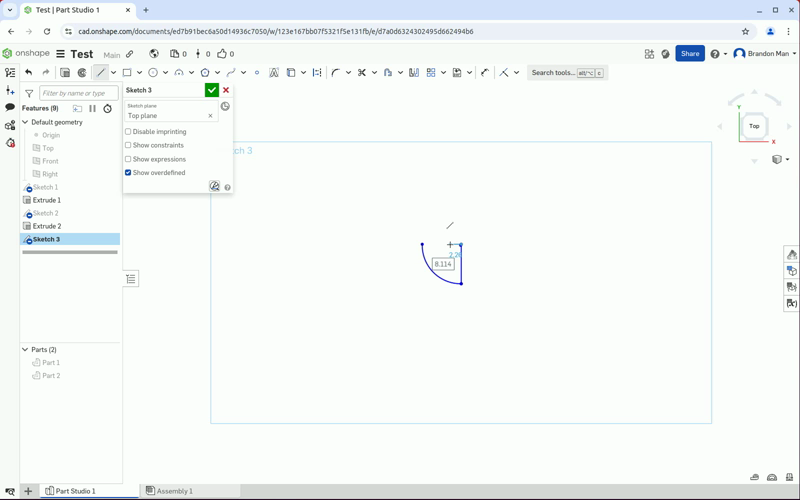
key(esc)
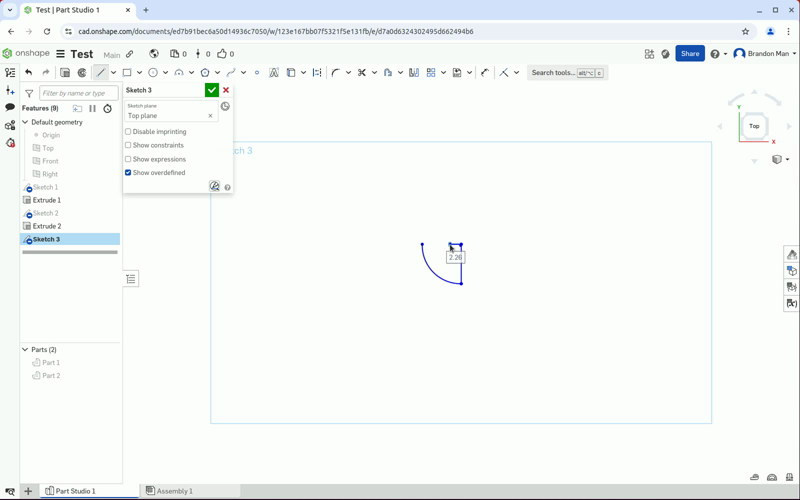
key(a)
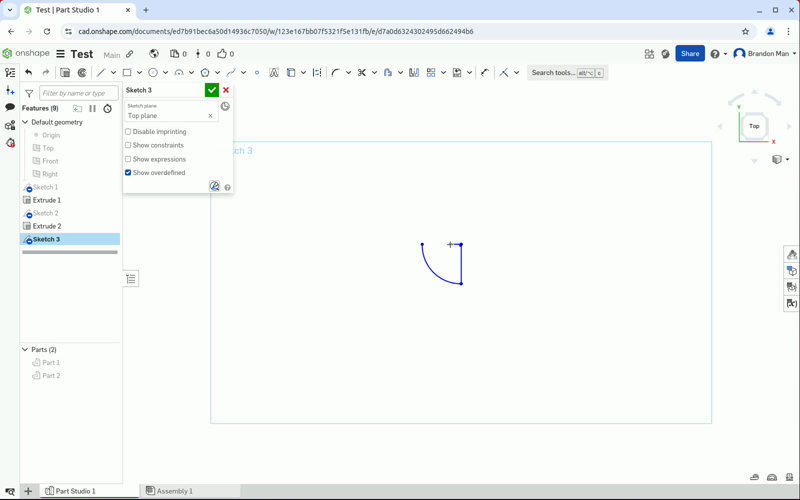
mouse_move(450, 244)
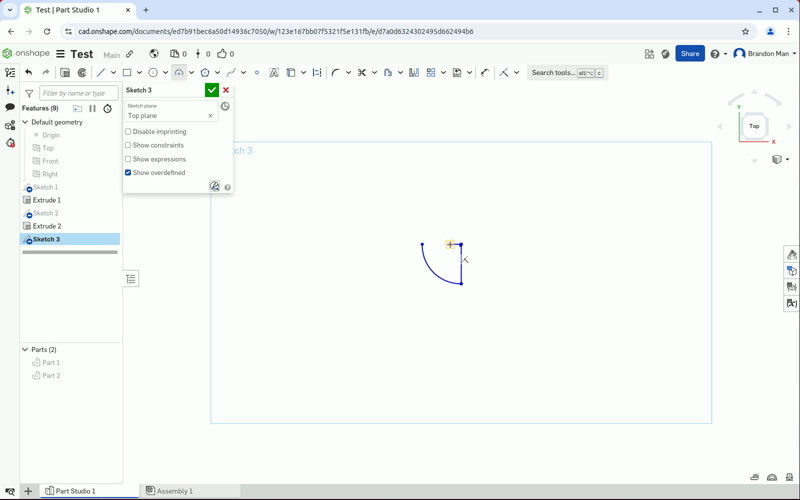
click(450, 244)
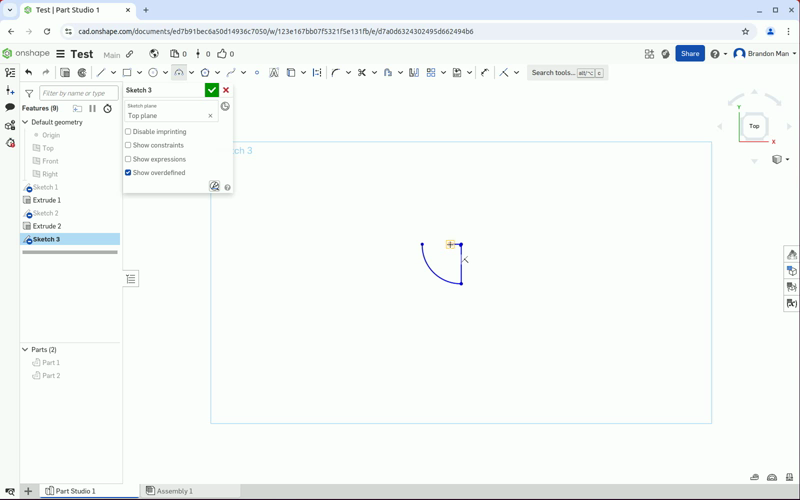
key_down(shift)
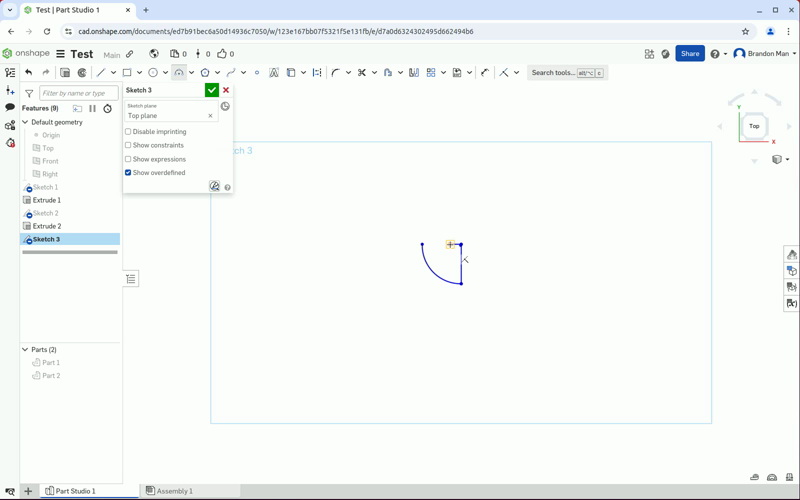
mouse_move(429, 244)
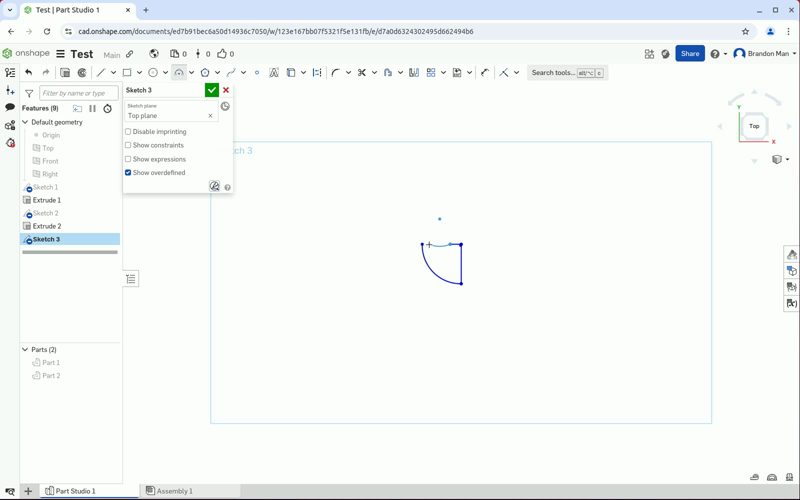
click(429, 244)
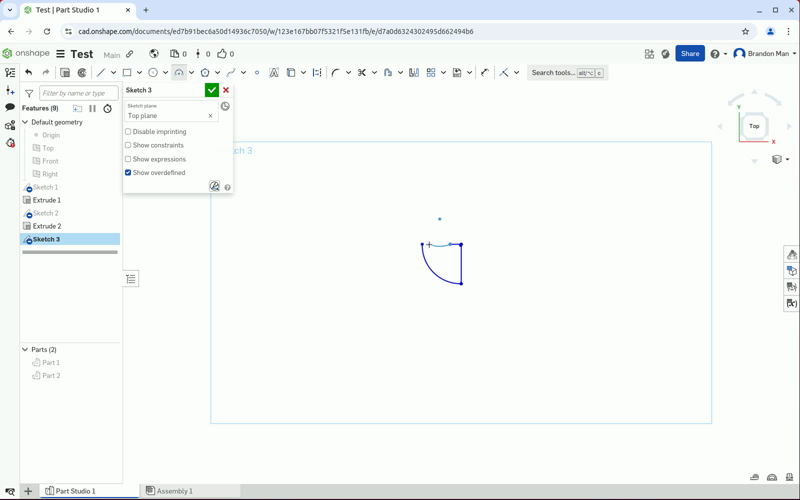
mouse_move(439, 254)
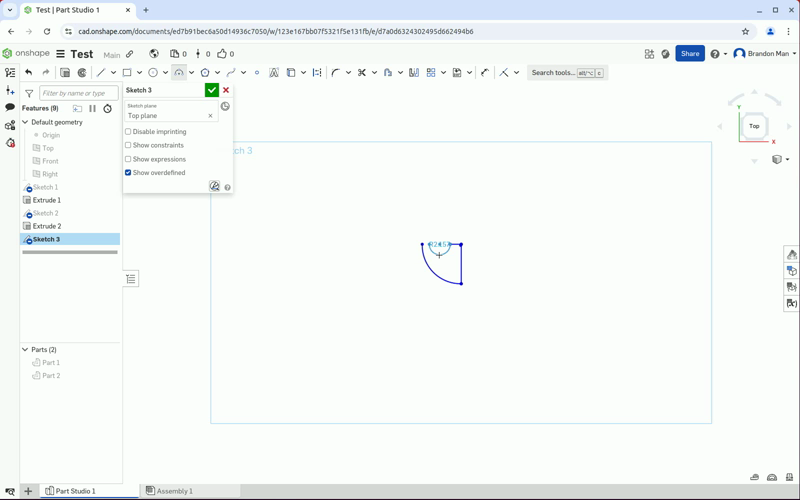
click(439, 254)
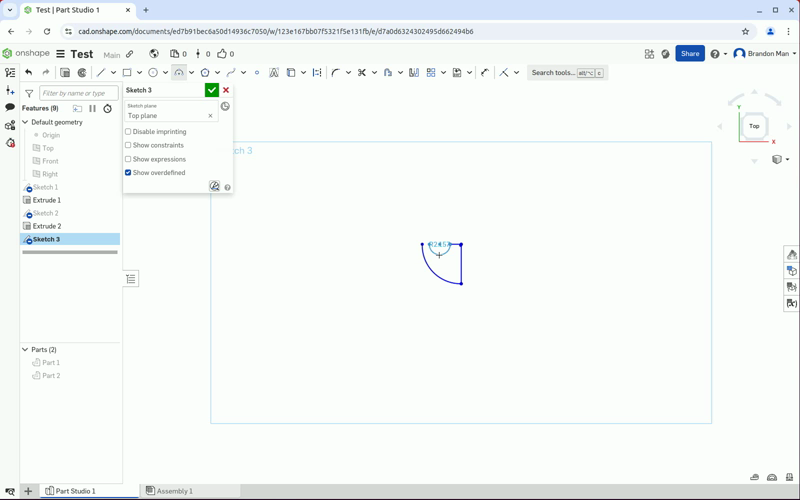
key_up(shift)
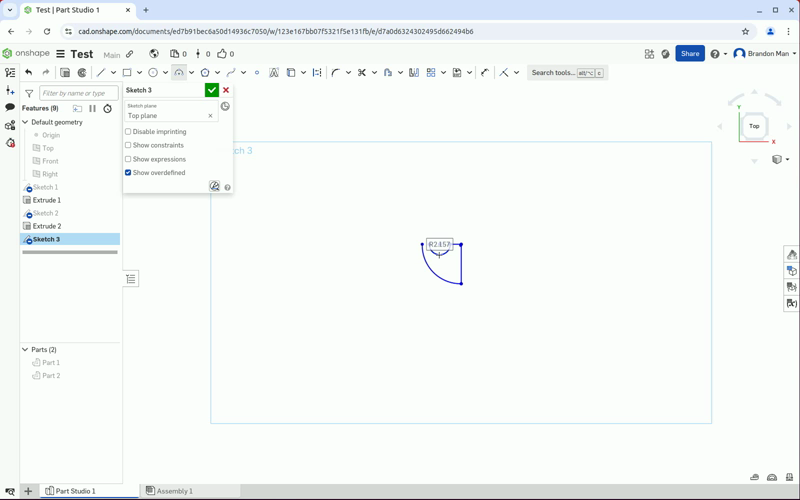
key(esc)
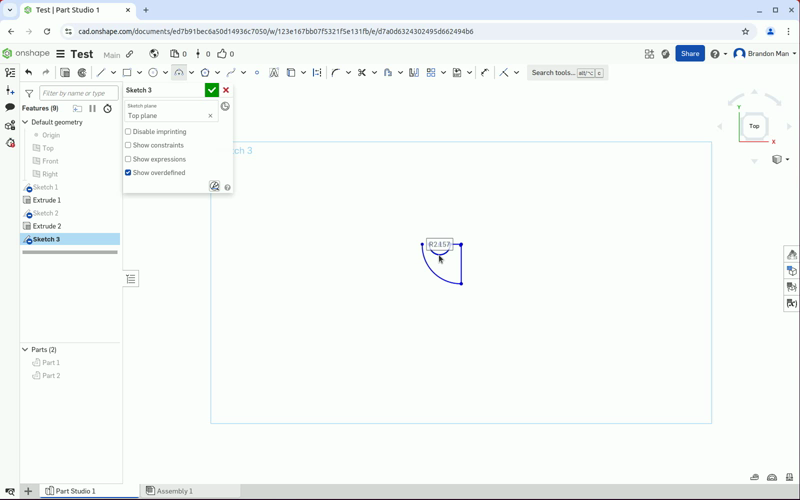
key(l)
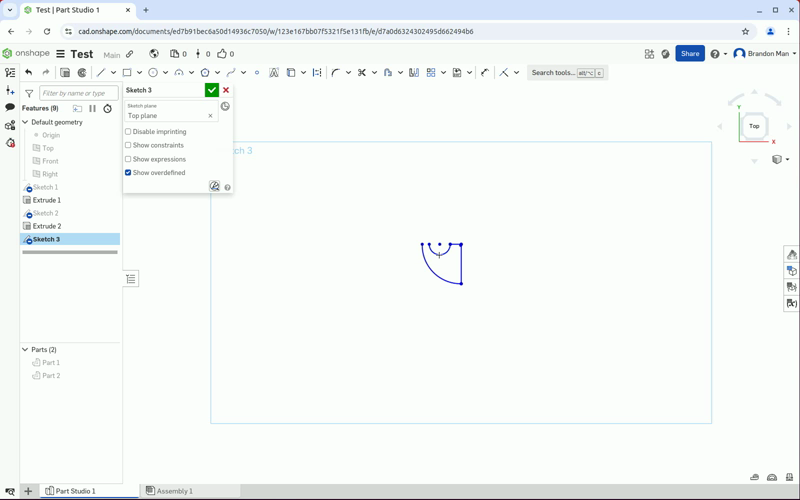
mouse_move(429, 244)
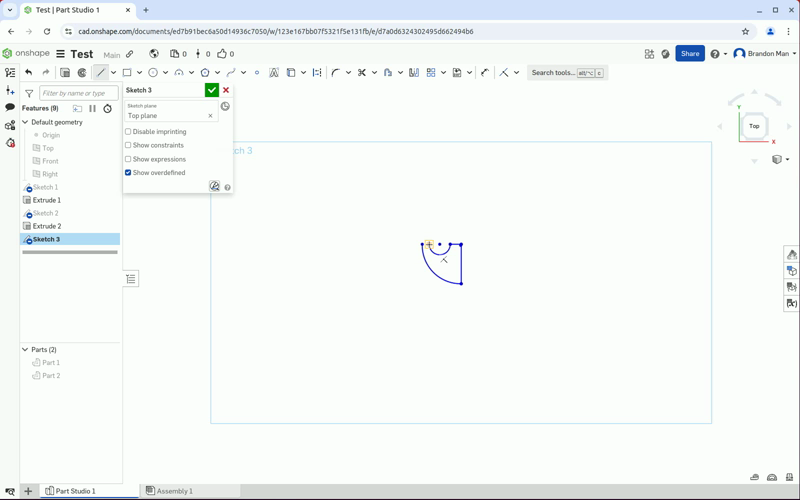
click(429, 244)
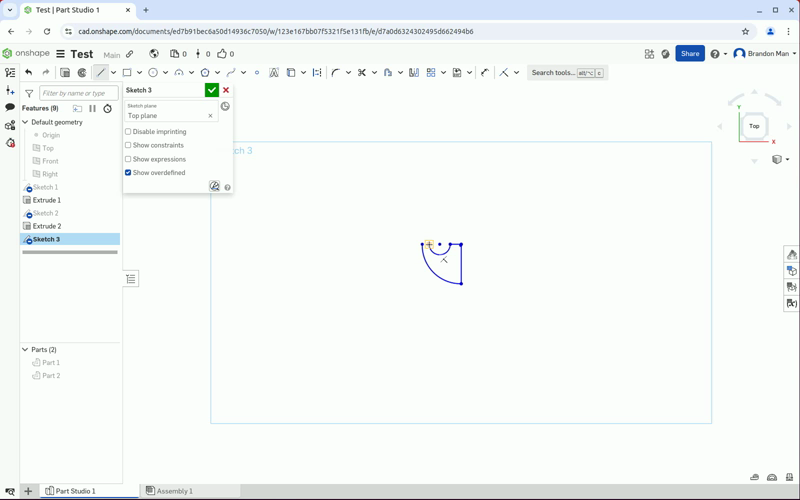
mouse_move(459, 244)
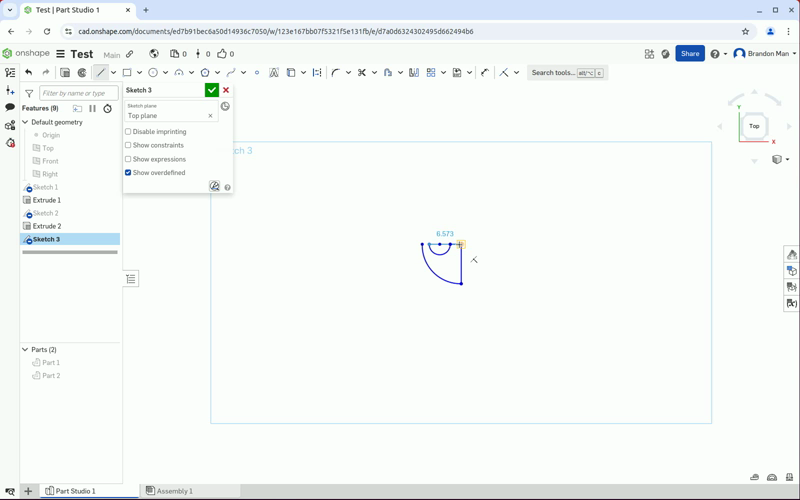
key_down(shift)
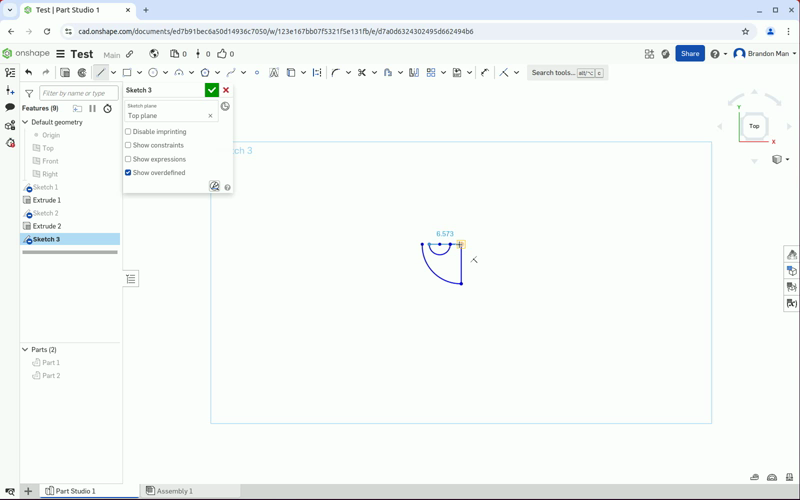
mouse_move(422, 244)
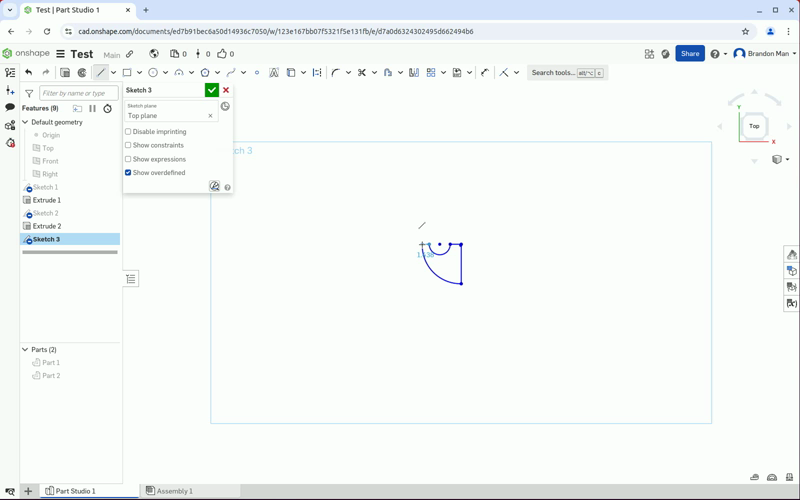
scroll(6)
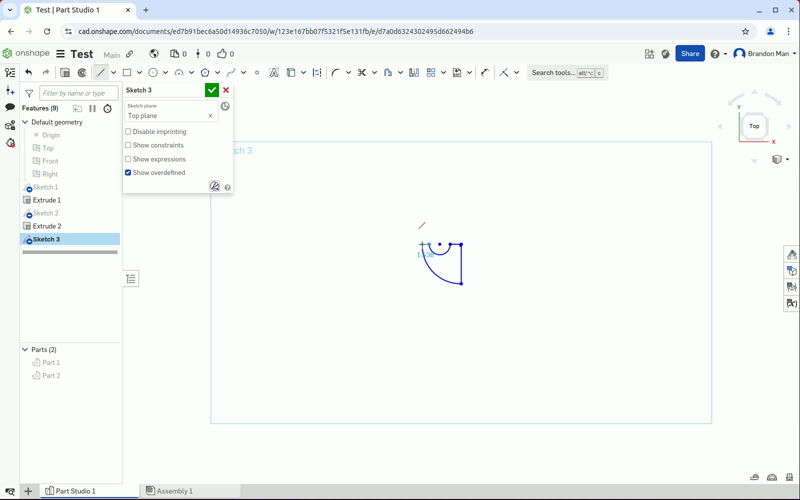
scroll(6)
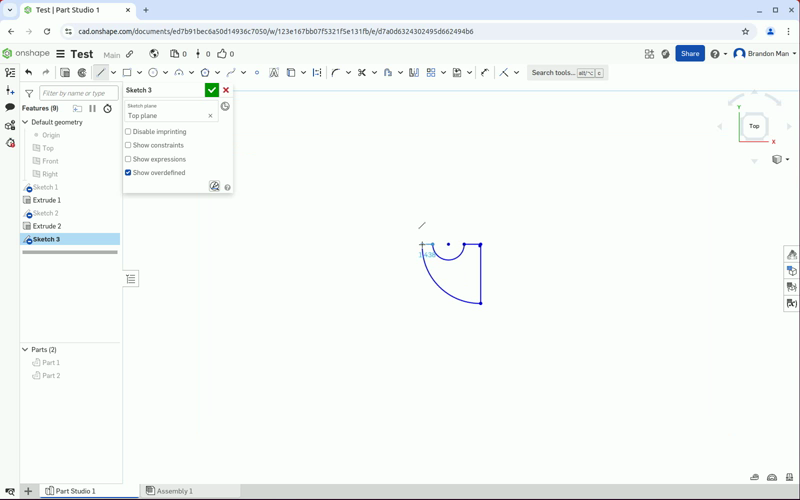
scroll(6)
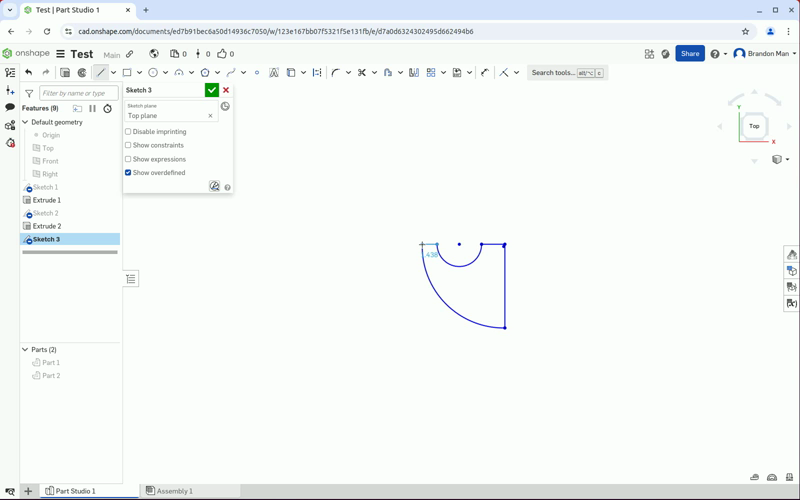
scroll(6)
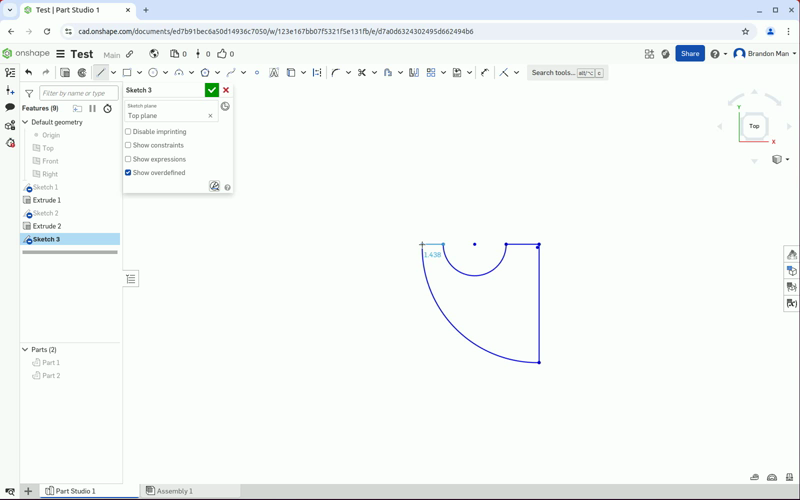
scroll(6)
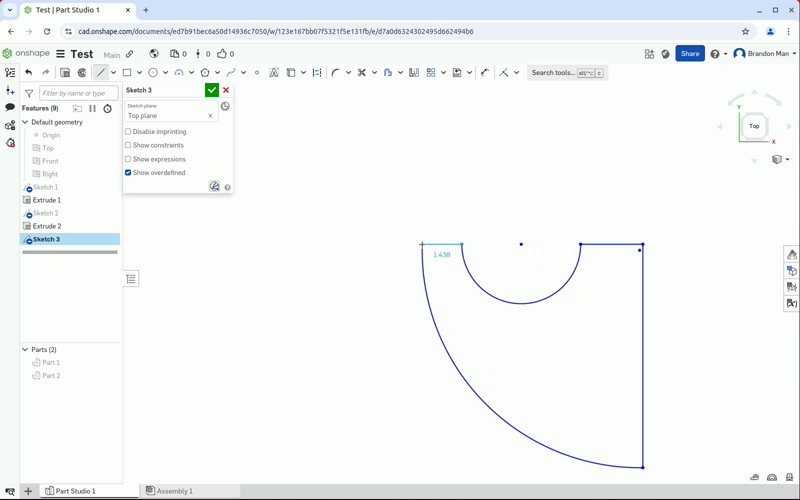
scroll(6)
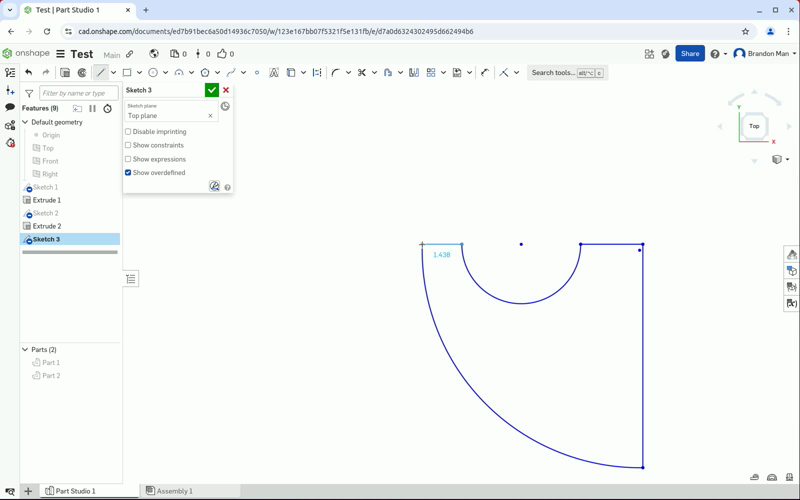
scroll(6)
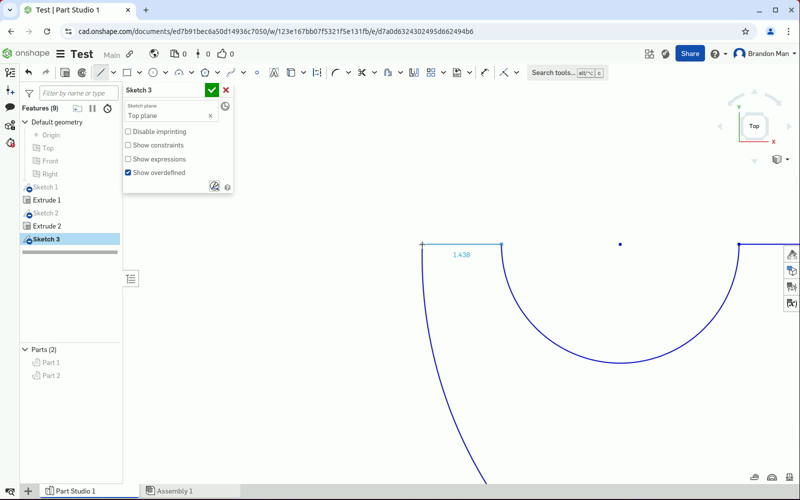
key_up(shift)
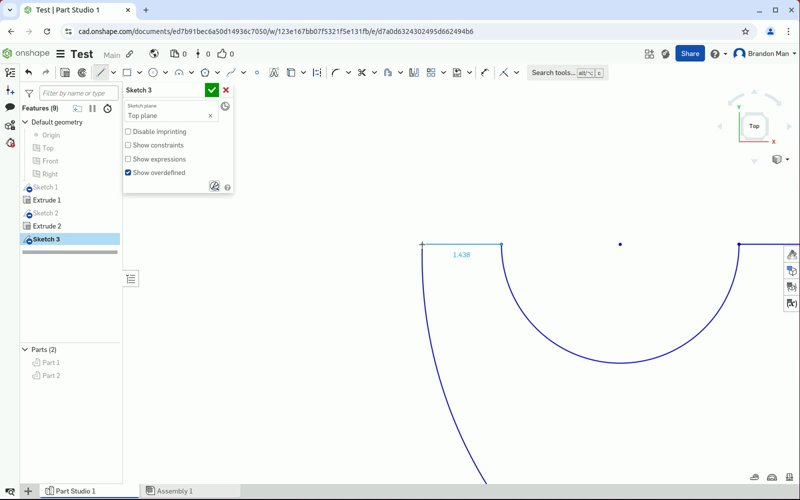
click(422, 244)
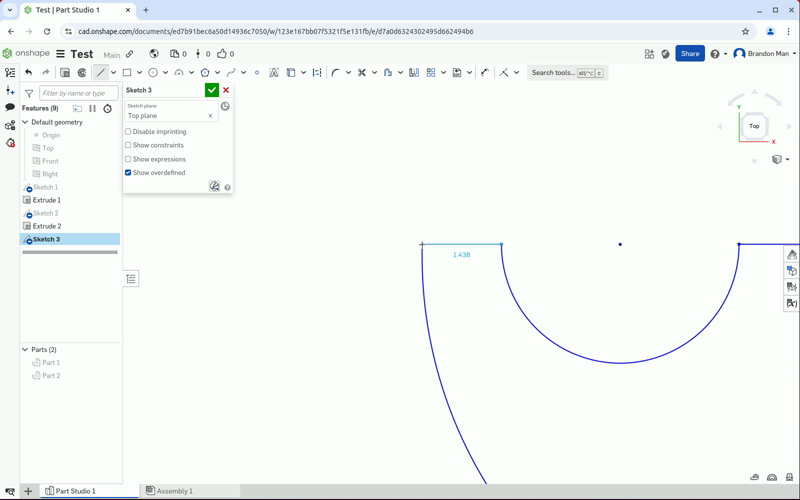
scroll(-6)
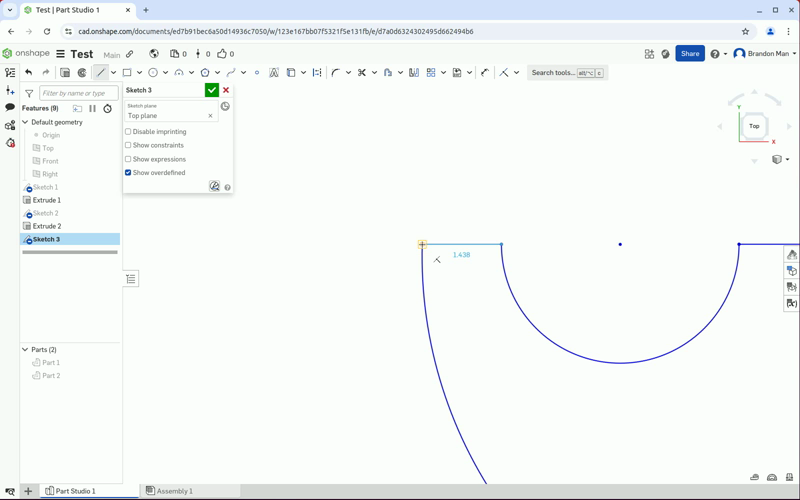
scroll(-6)
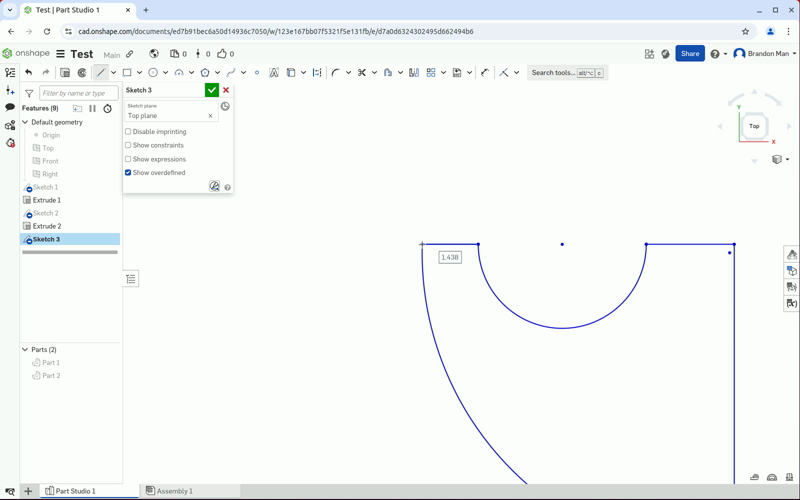
scroll(-6)
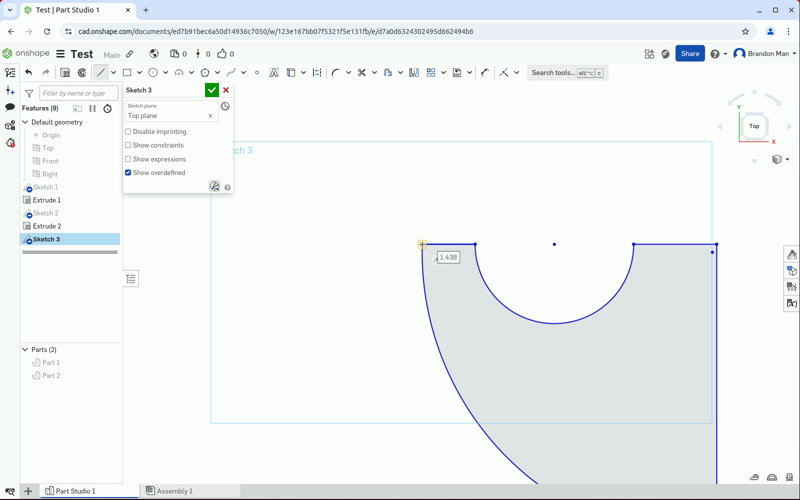
scroll(-6)
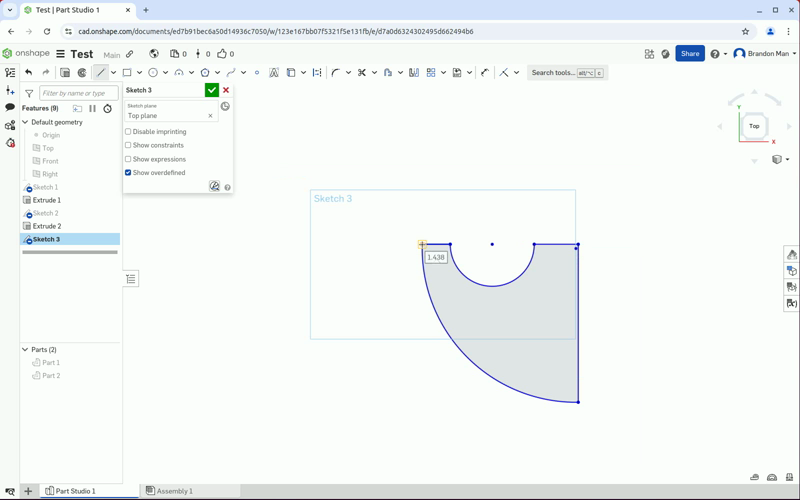
scroll(-6)
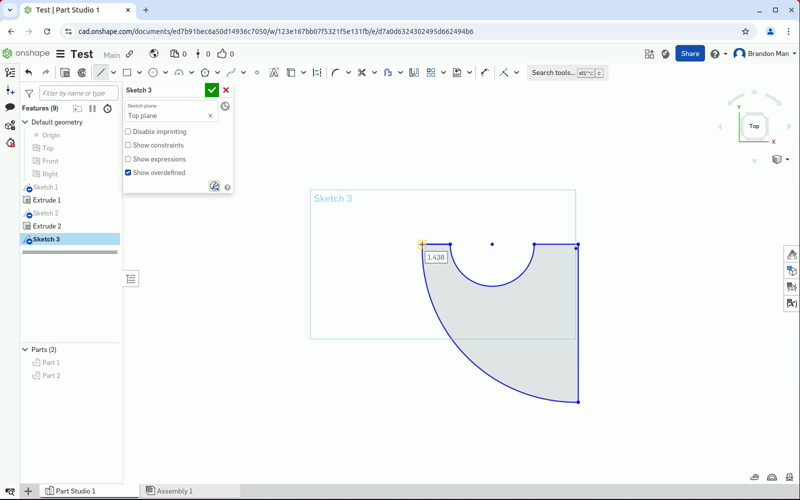
scroll(-6)
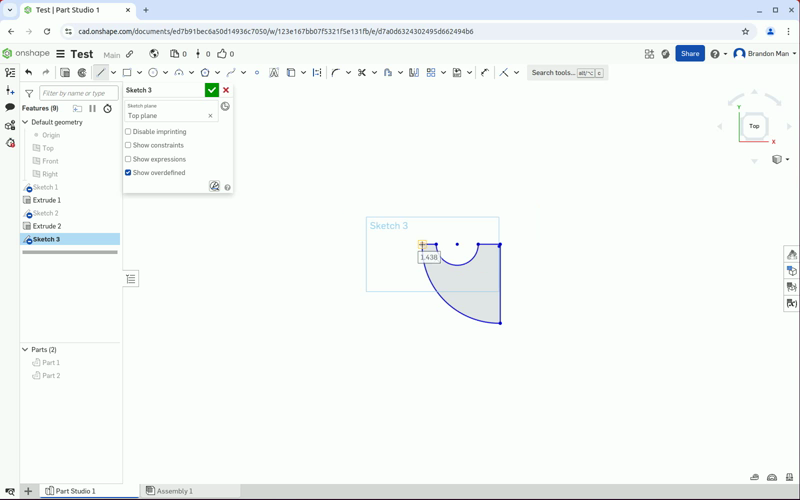
scroll(-6)
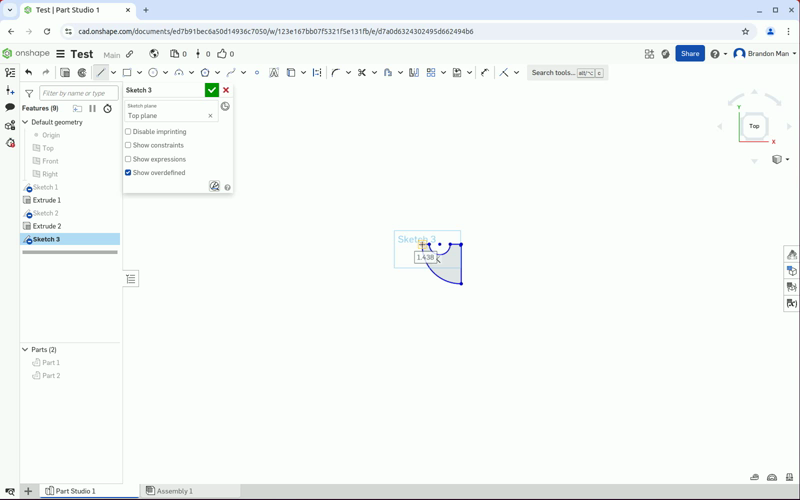
key(esc)
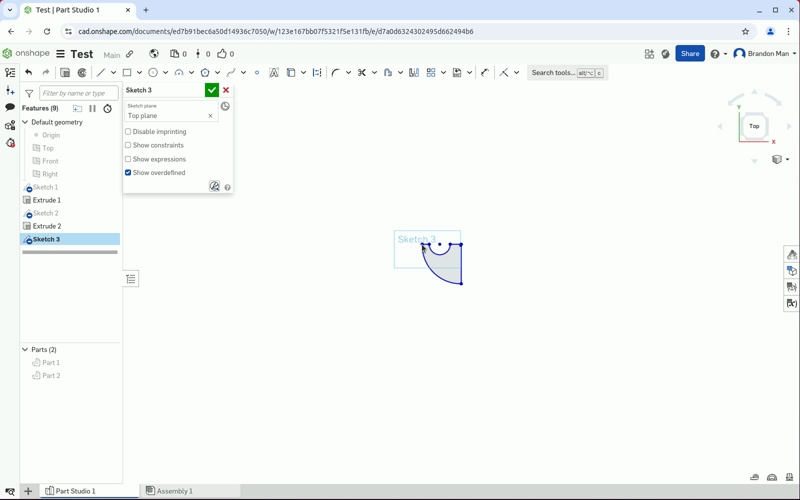
mouse_move(437, 250)
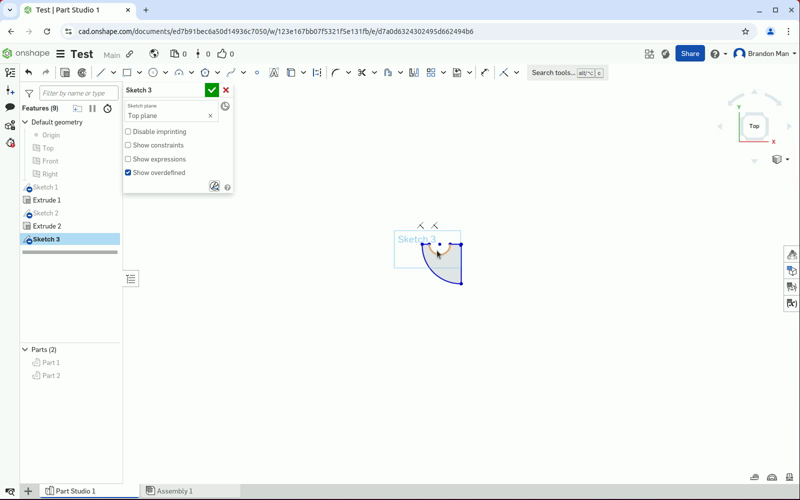
scroll(6)
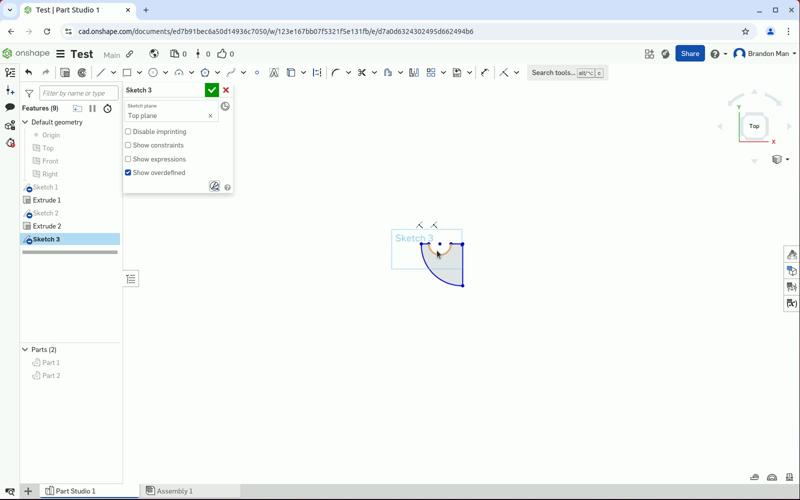
scroll(6)
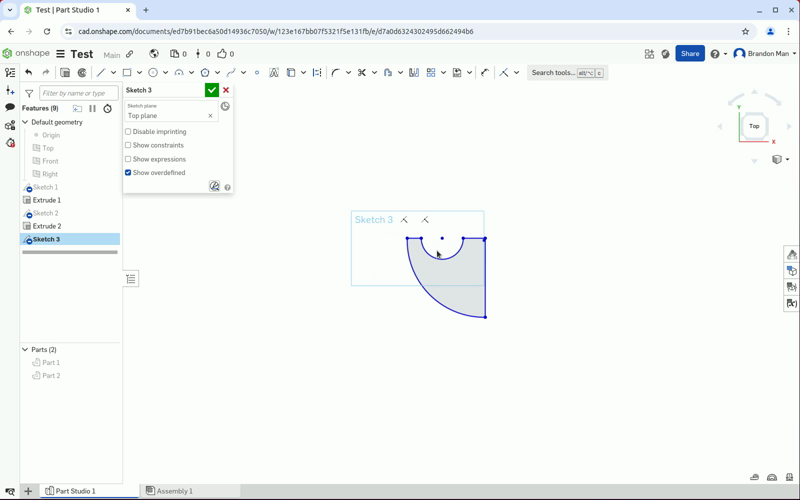
scroll(6)
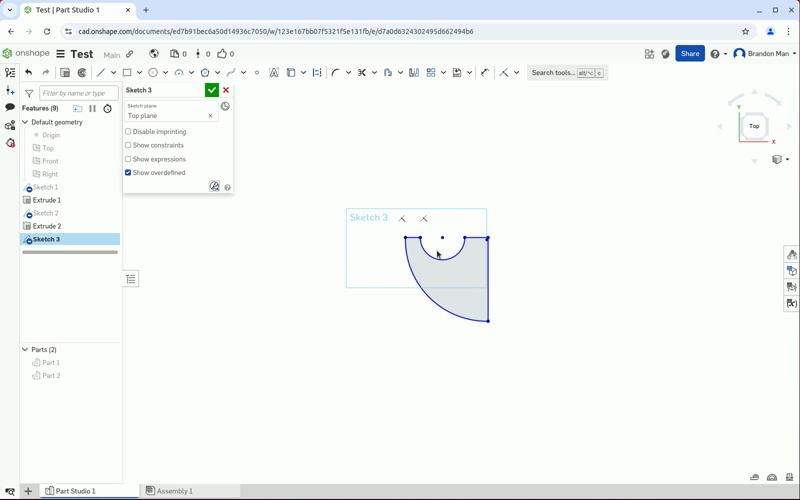
scroll(6)
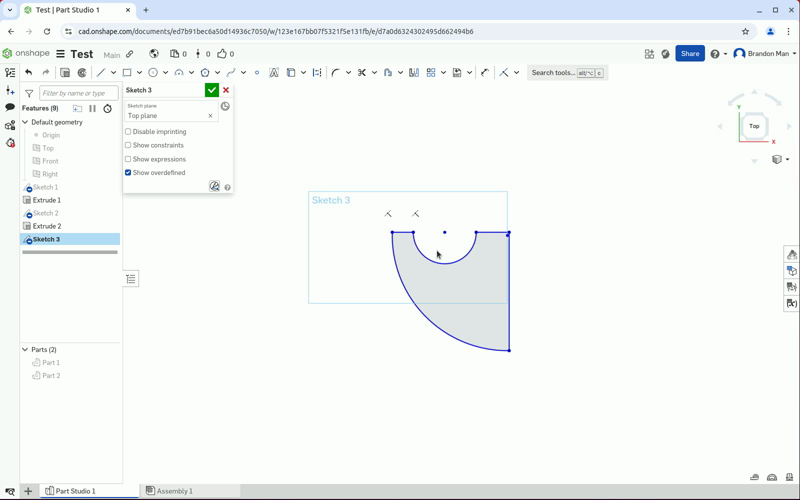
scroll(6)
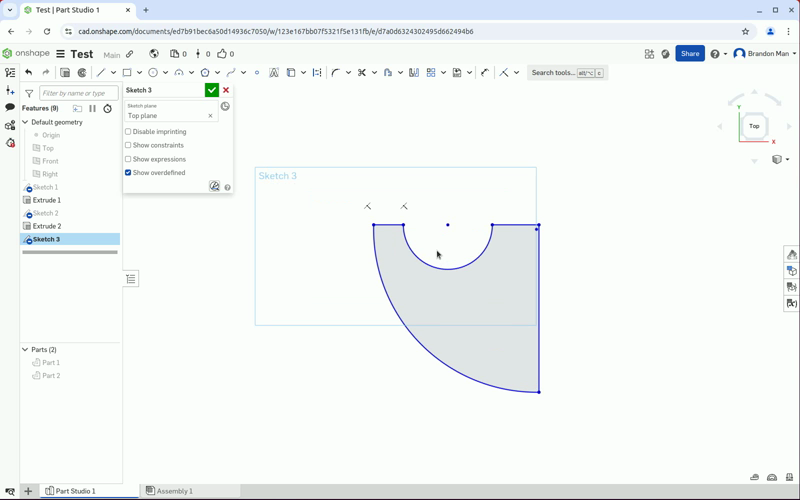
scroll(6)
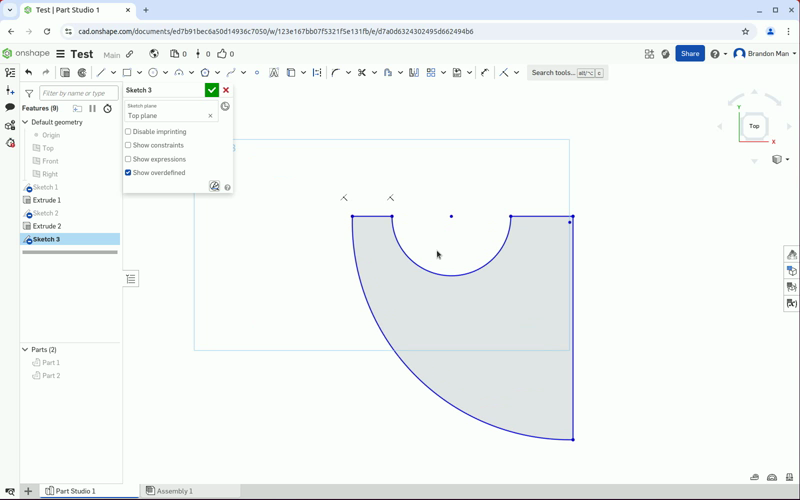
scroll(6)
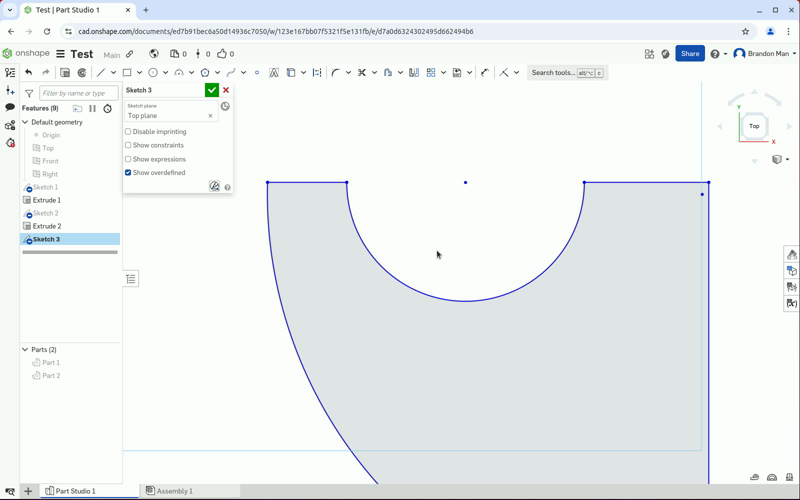
click(437, 250)
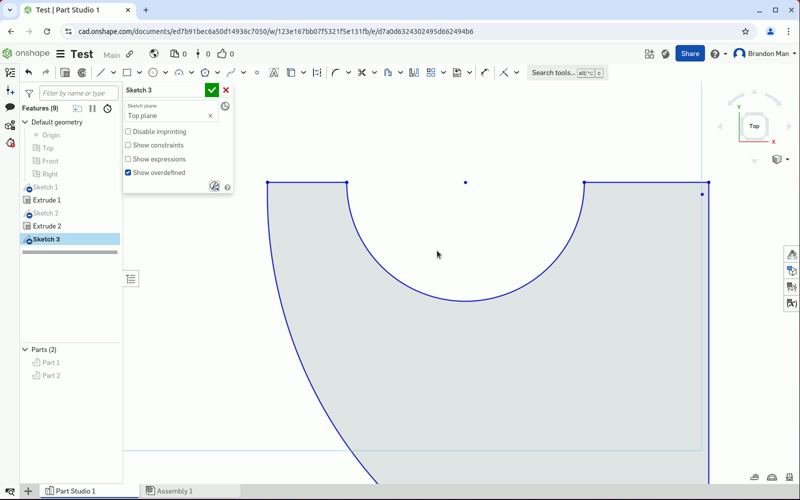
scroll(-6)
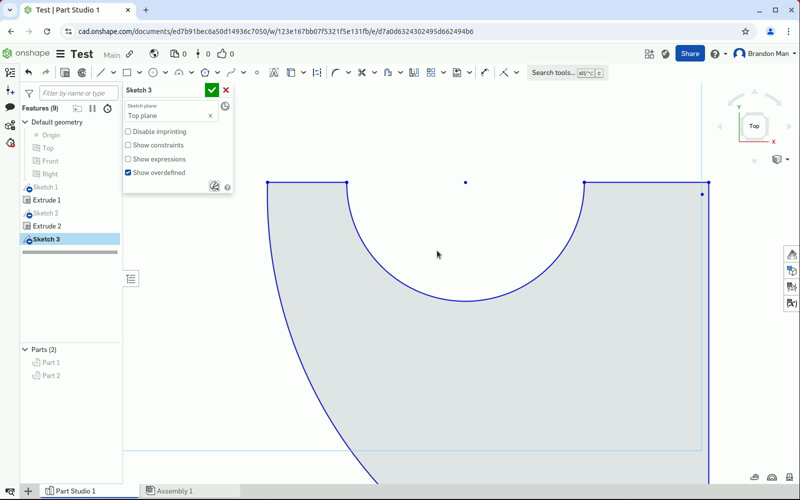
scroll(-6)
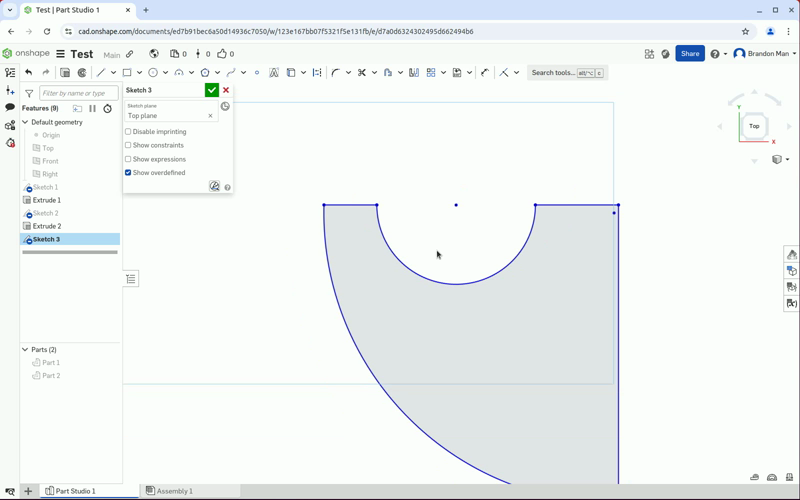
scroll(-6)
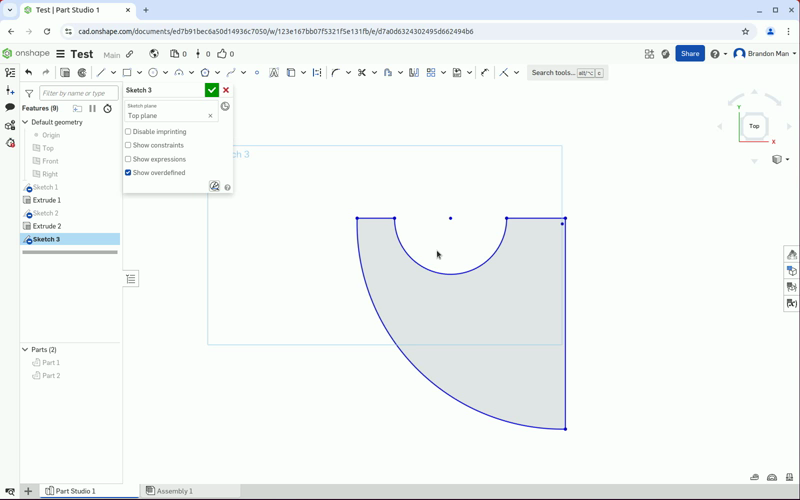
scroll(-6)
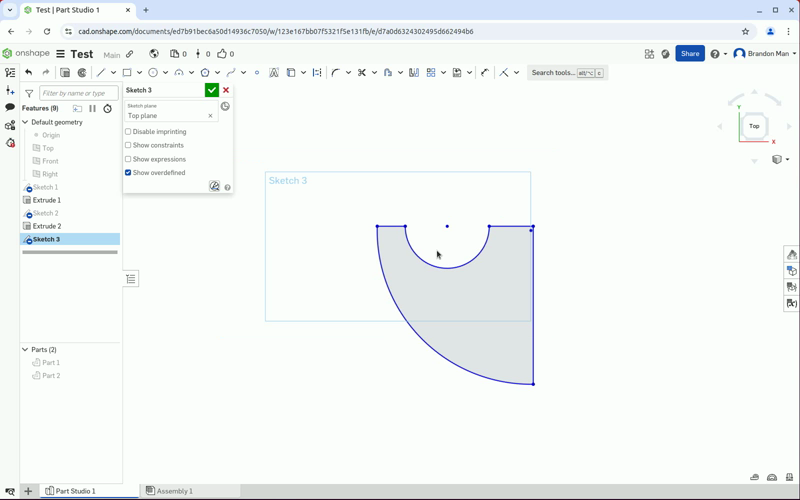
scroll(-6)
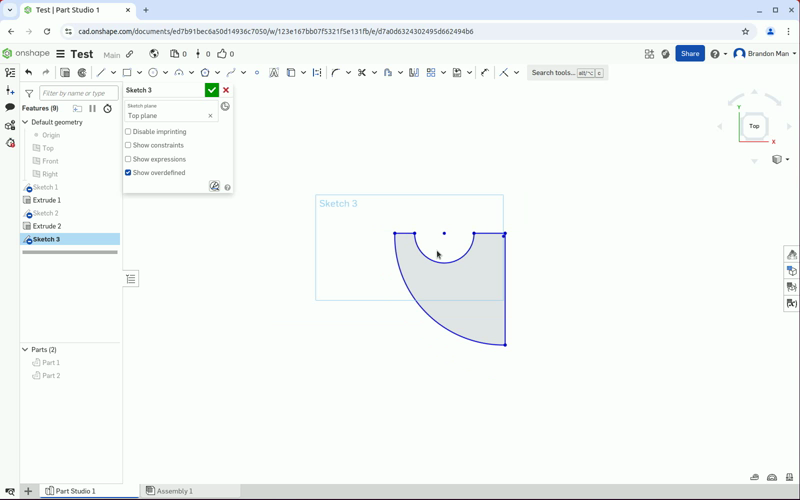
scroll(-6)
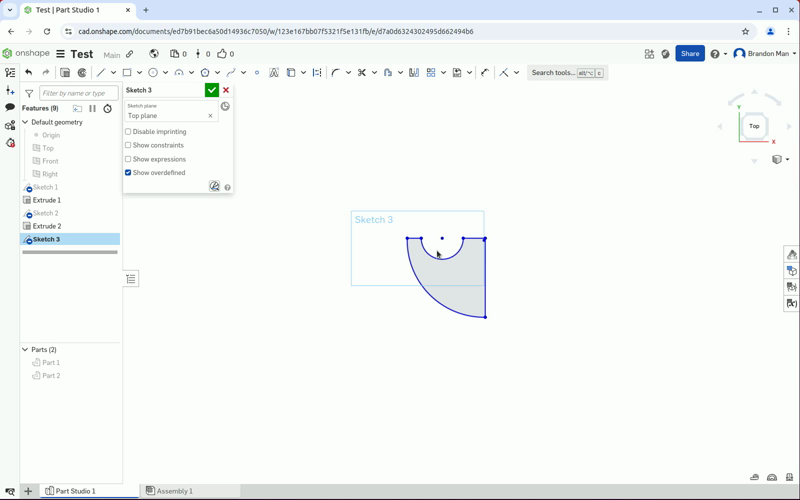
scroll(-6)
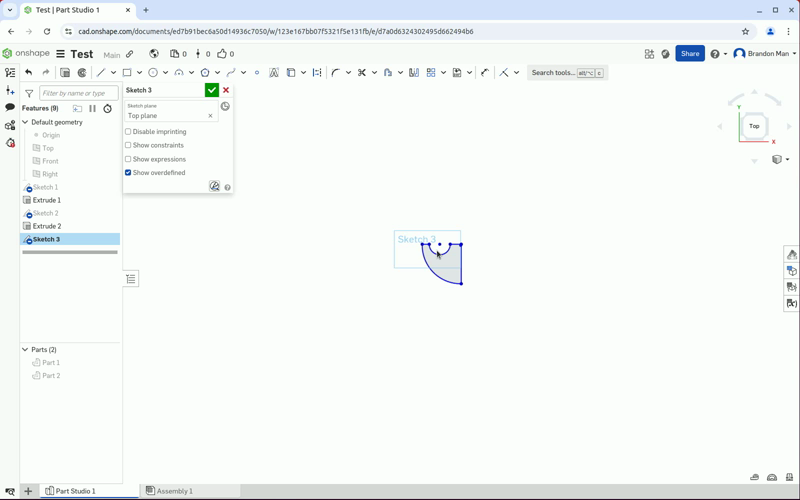
mouse_move(73, 352)
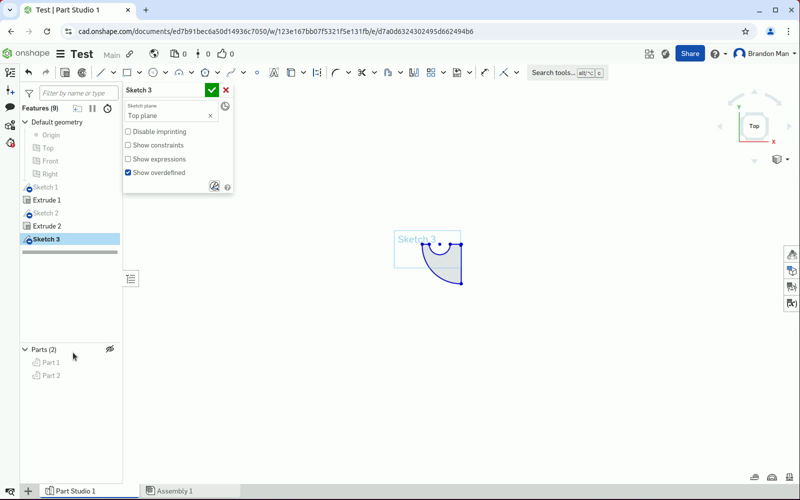
key(shift+y)
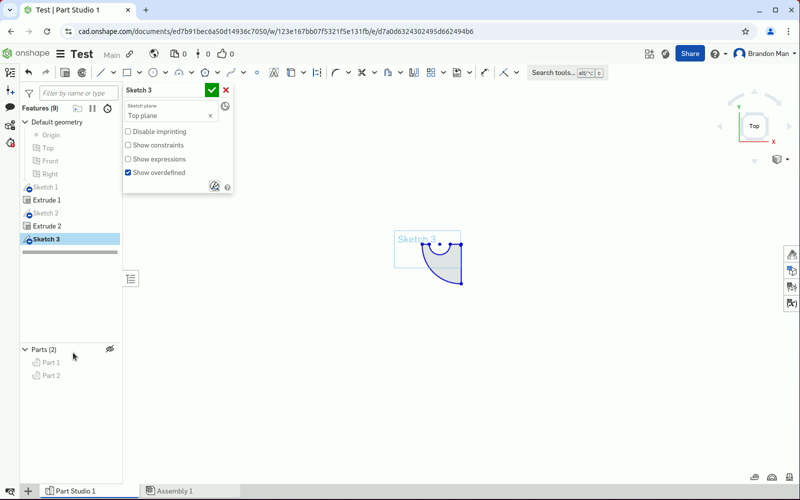
key(shift+e)
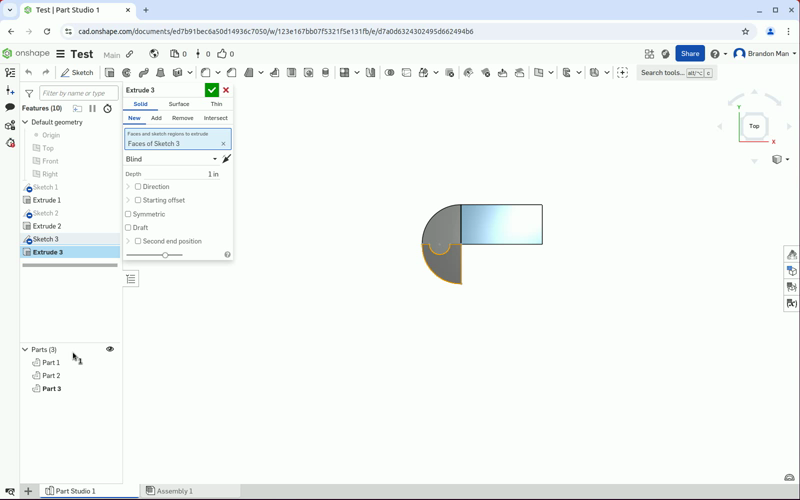
mouse_move(143, 106)
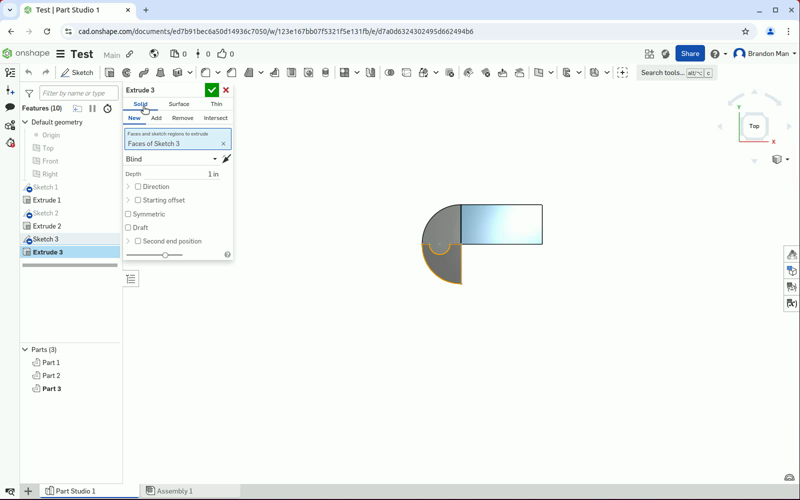
click(143, 106)
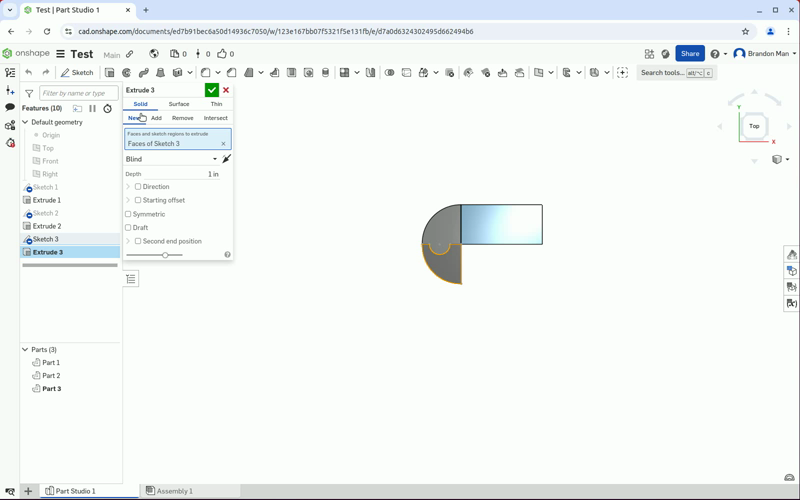
mouse_move(137, 120)
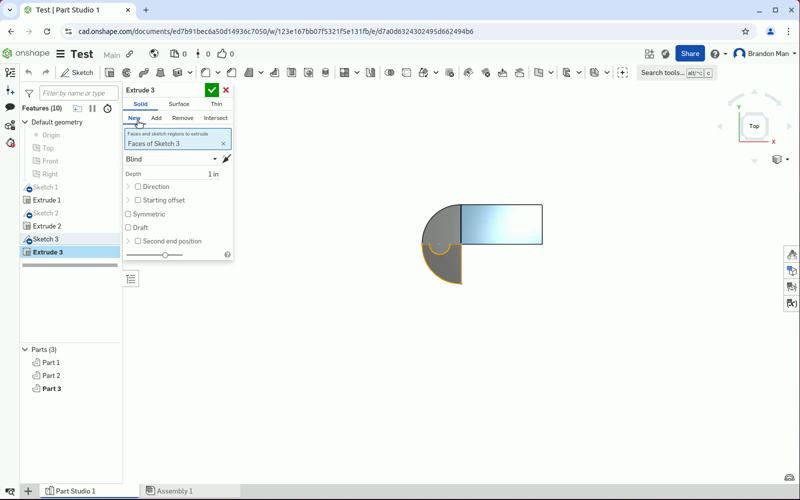
click(137, 120)
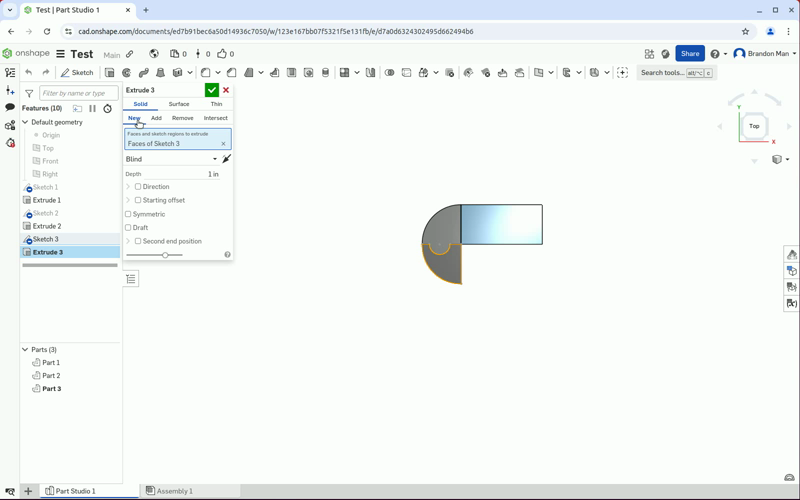
key(tab, 4)
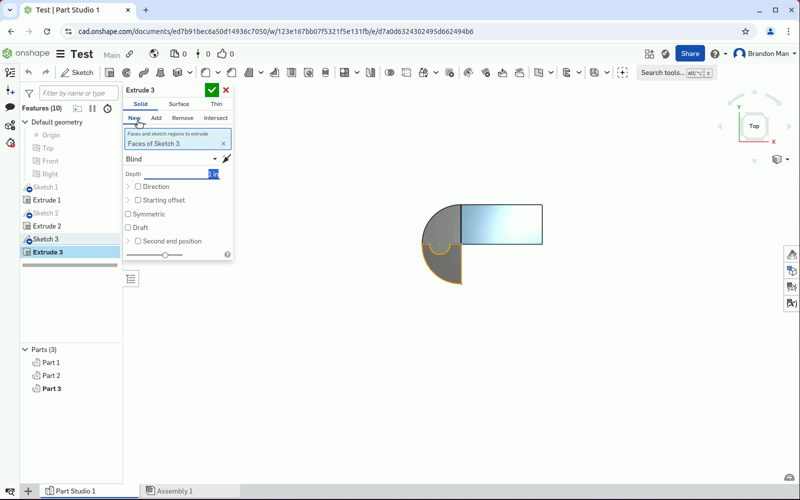
text(2.166)
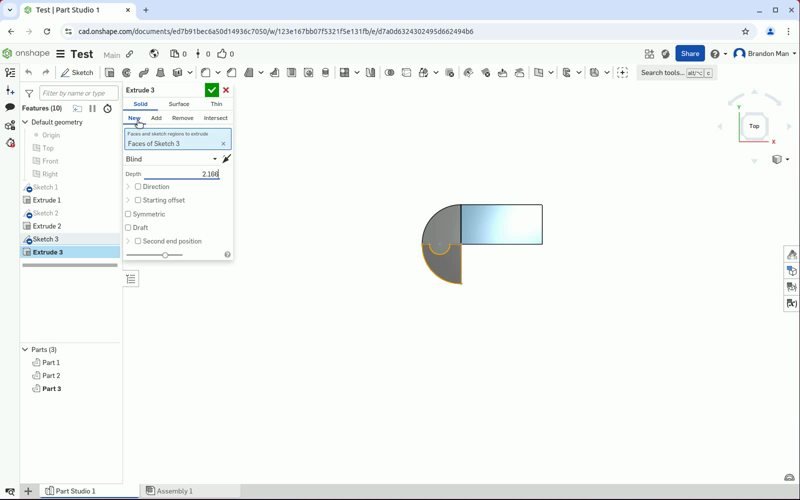
key(enter)
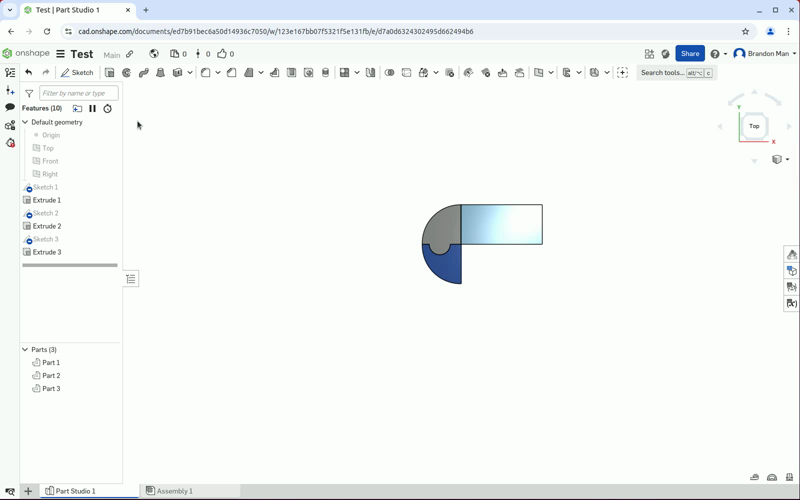
key(shift+h)
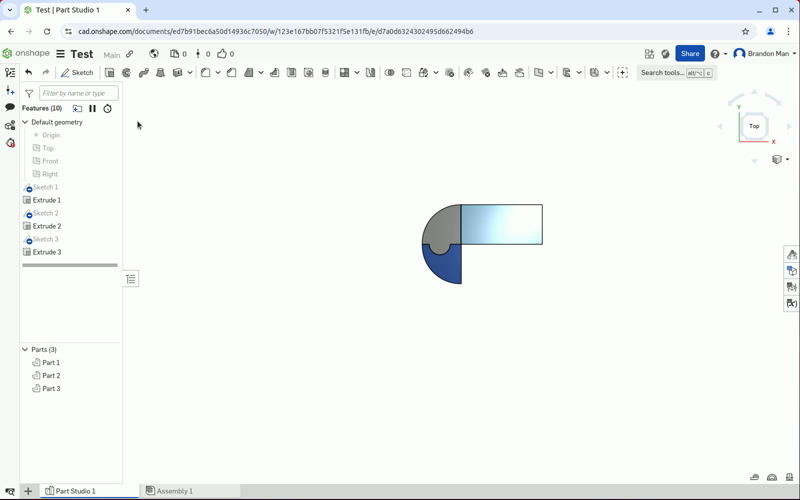
key(shift+h)
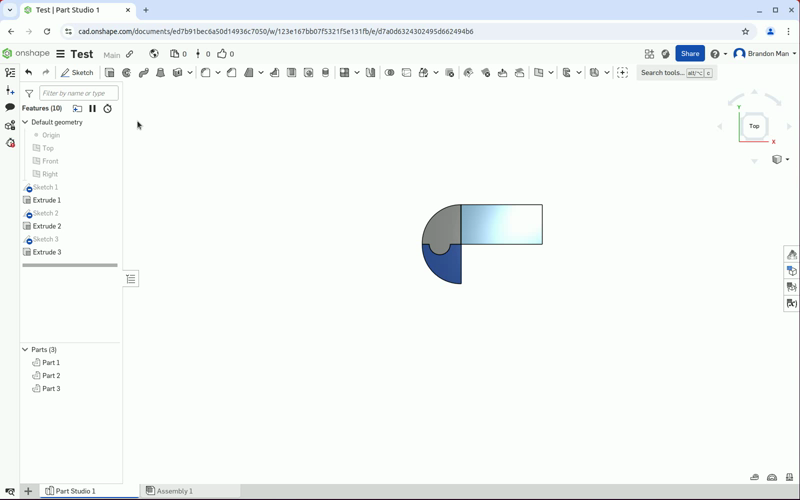
mouse_move(73, 189)
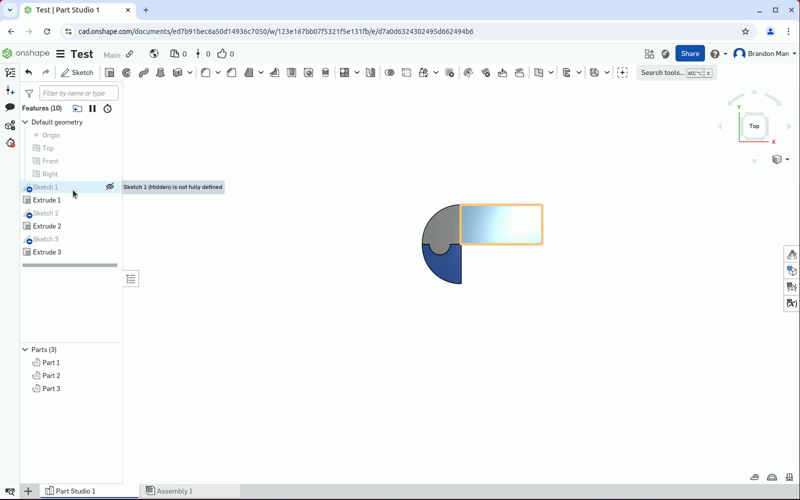
click(73, 189)
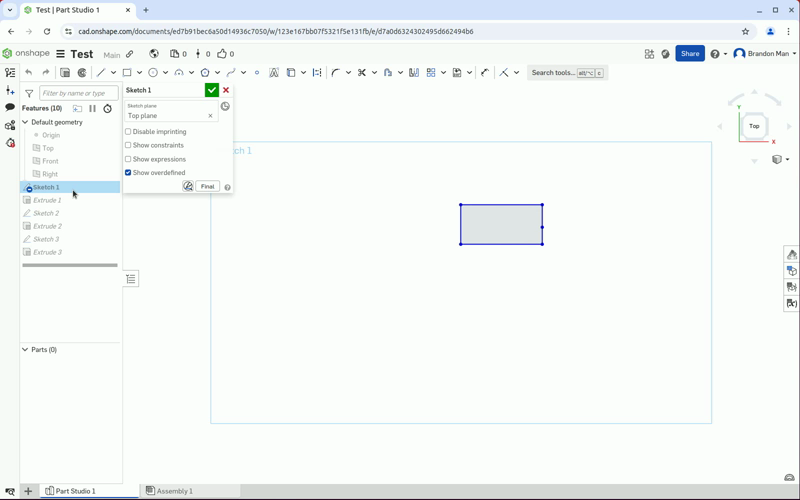
mouse_move(229, 92)
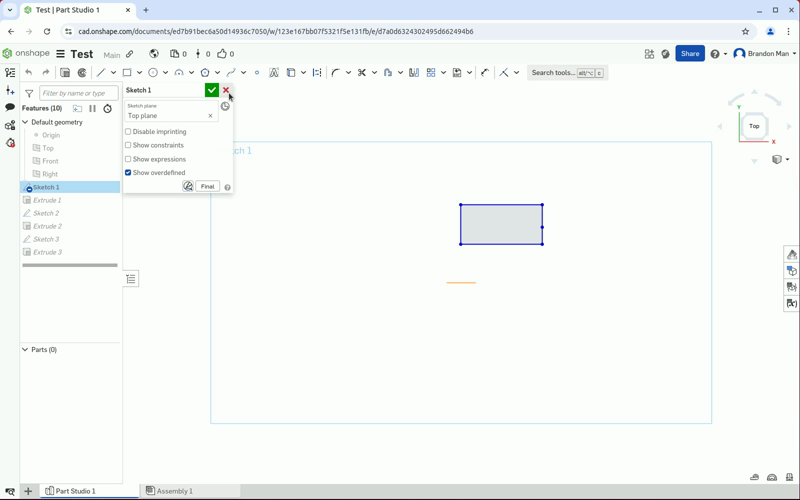
click(229, 92)
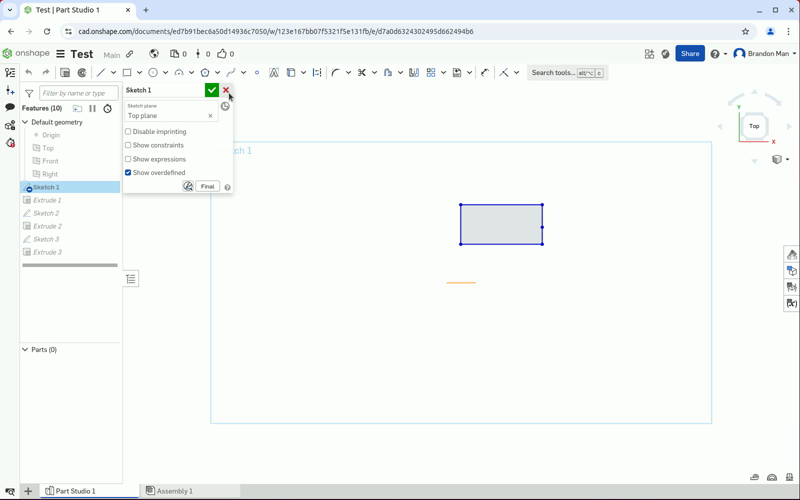
key(shift+s)
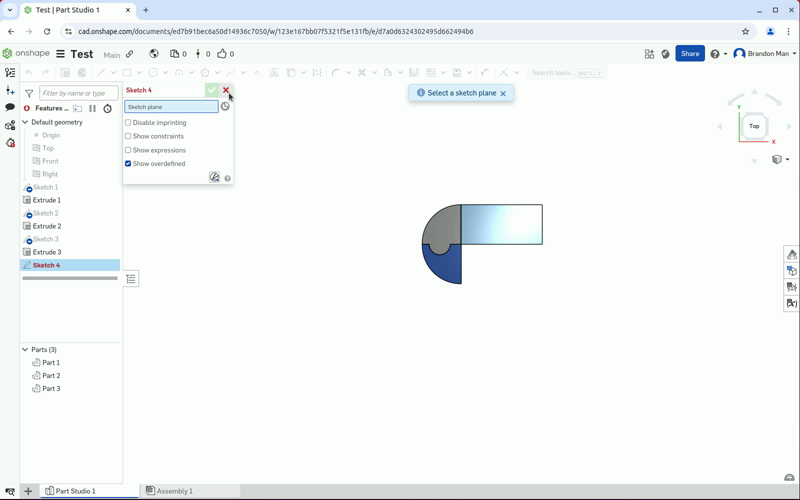
mouse_move(73, 150)
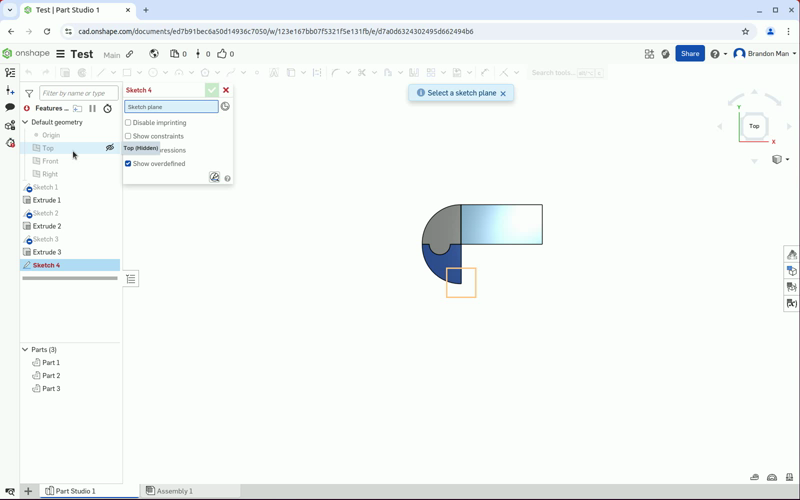
click(73, 150)
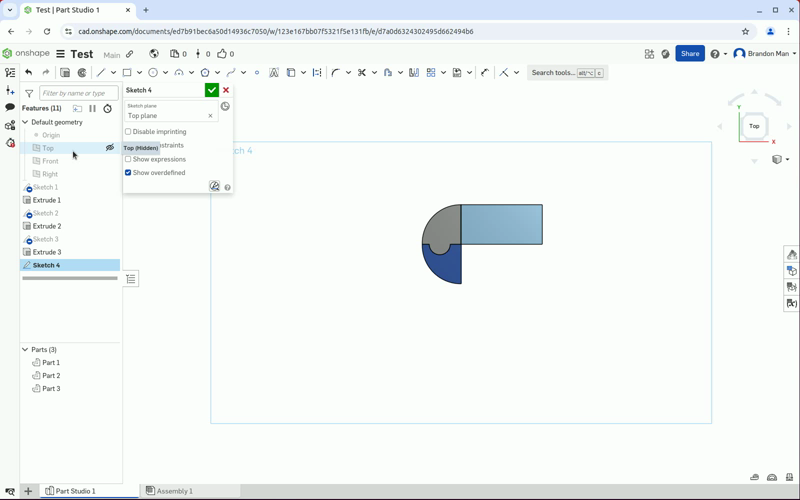
mouse_move(73, 352)
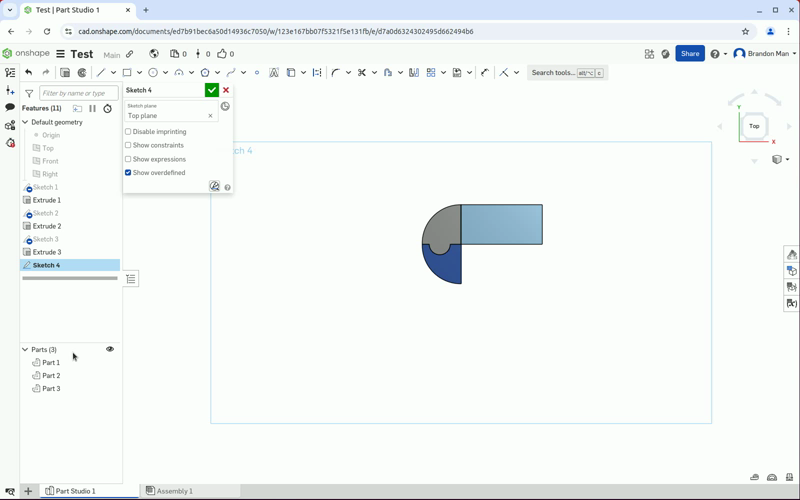
key(y)
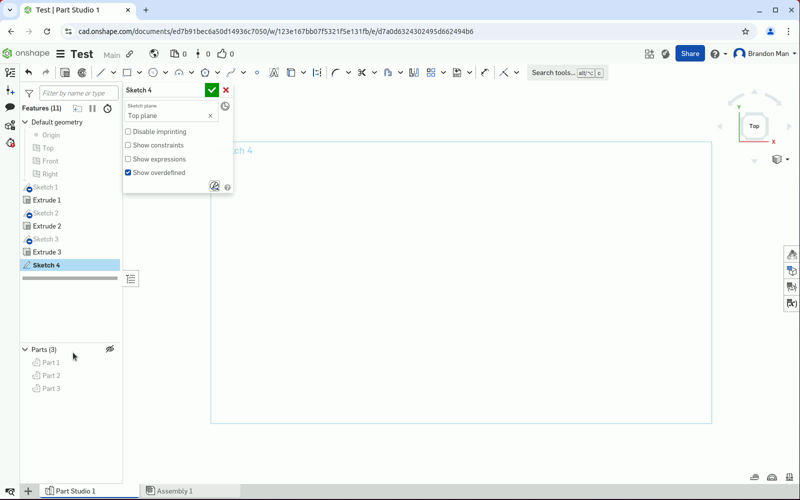
key(l)
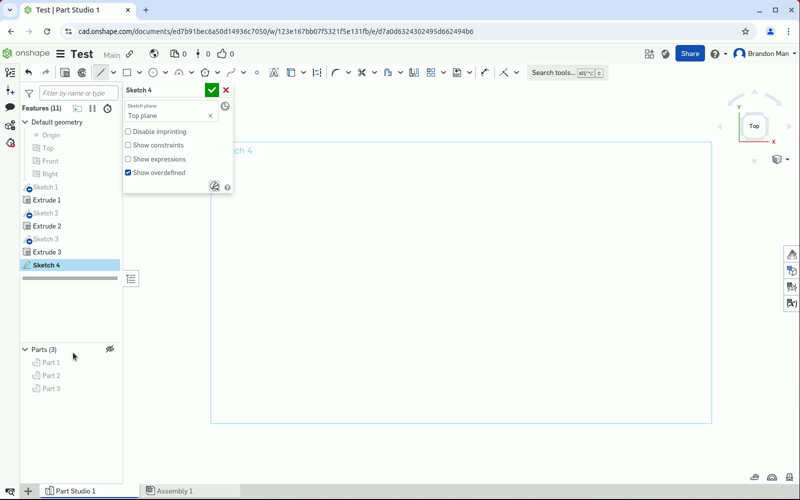
key_down(shift)
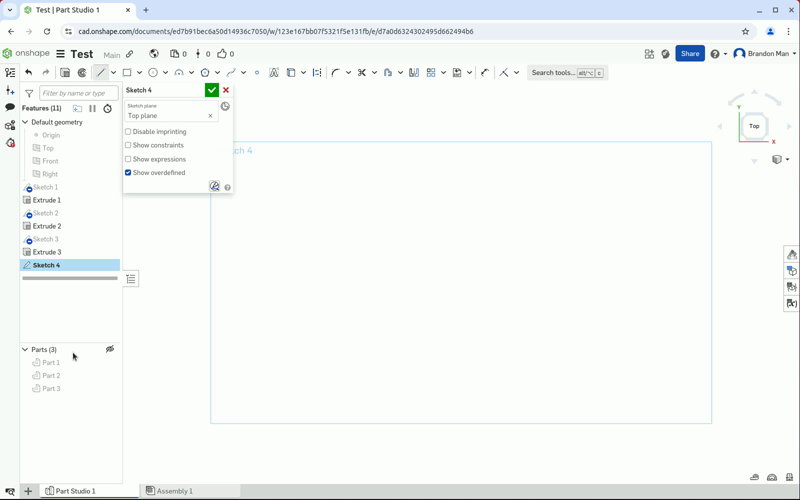
mouse_move(460, 282)
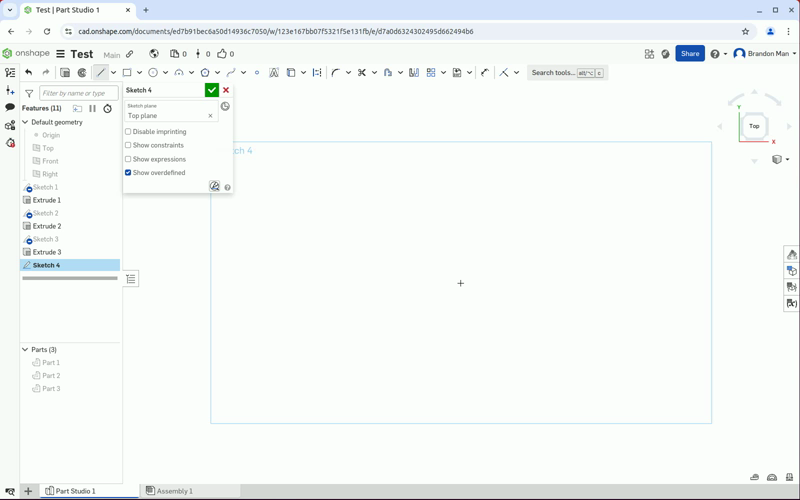
click(460, 282)
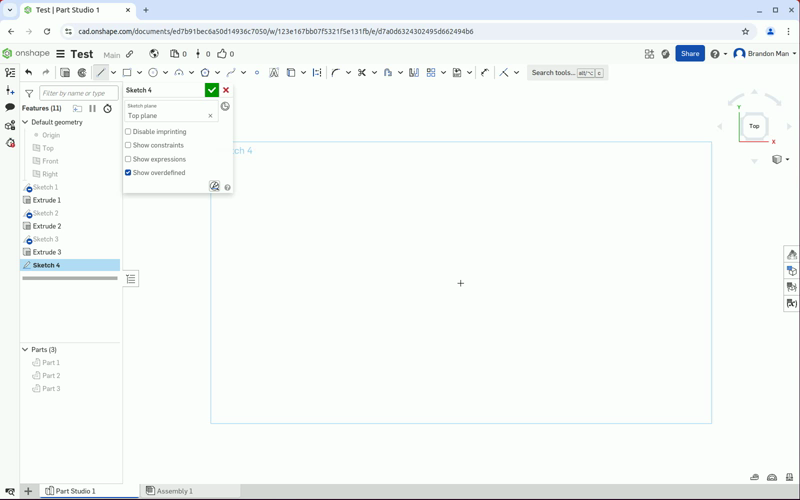
key_up(shift)
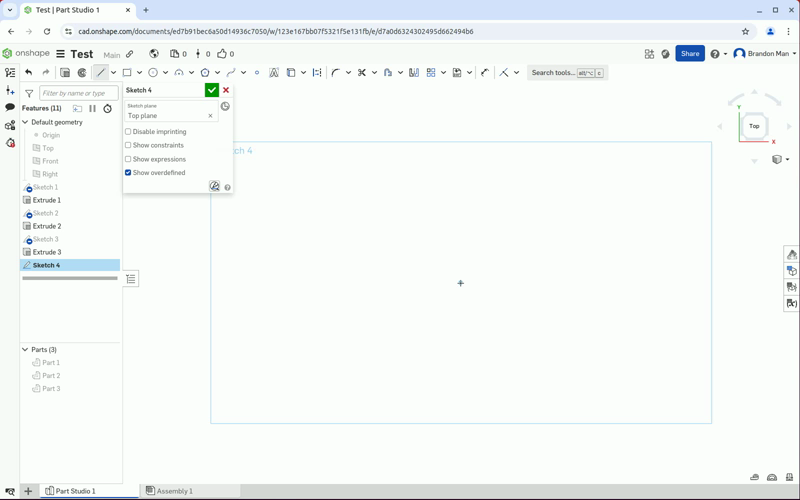
key_down(shift)
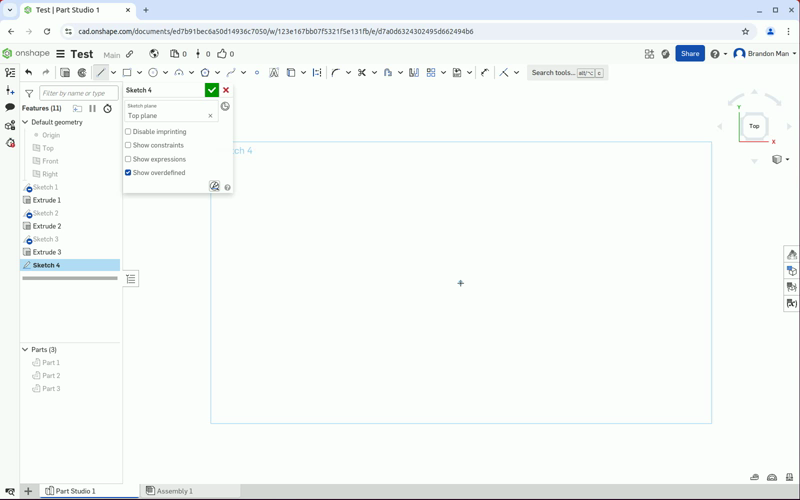
mouse_move(542, 282)
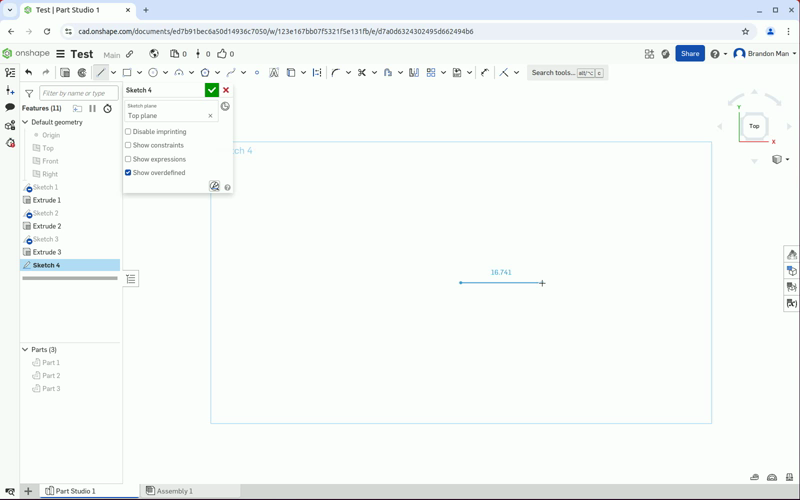
click(542, 282)
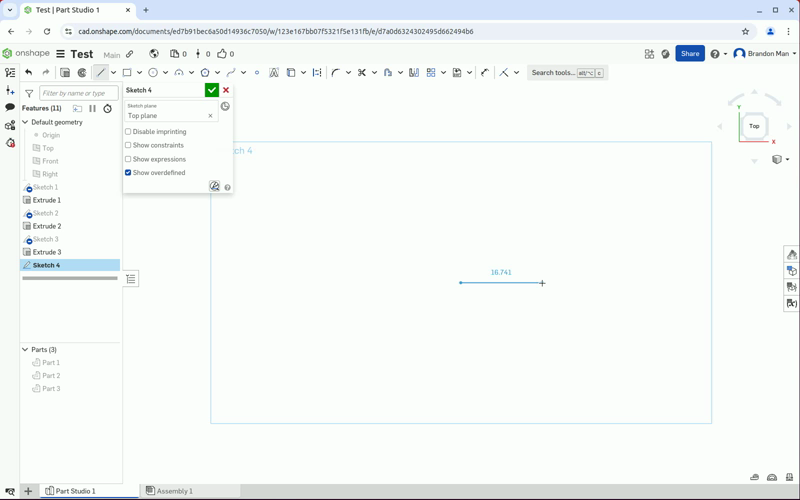
key_up(shift)
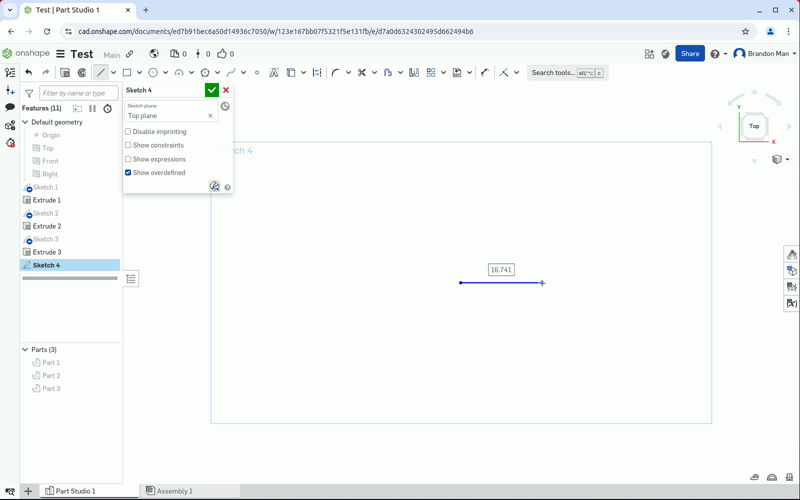
key_down(shift)
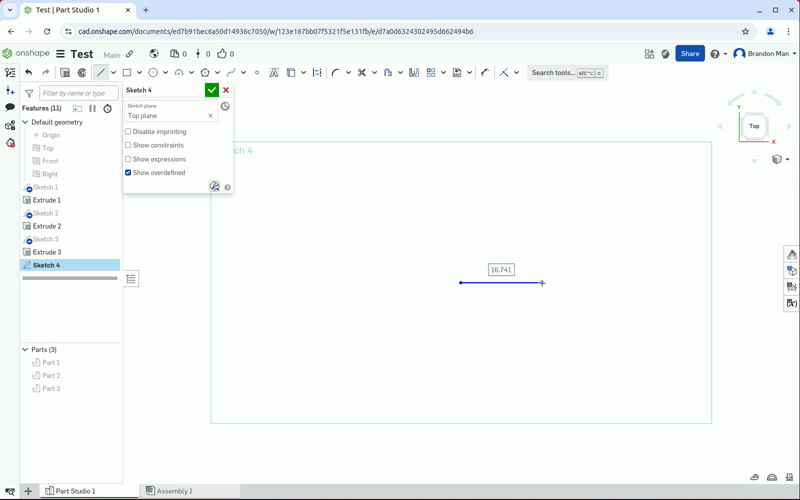
mouse_move(572, 282)
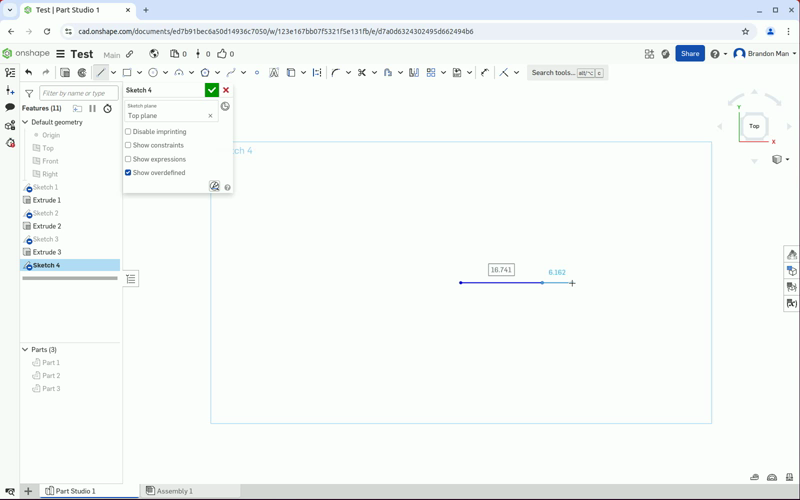
mouse_move(542, 260)
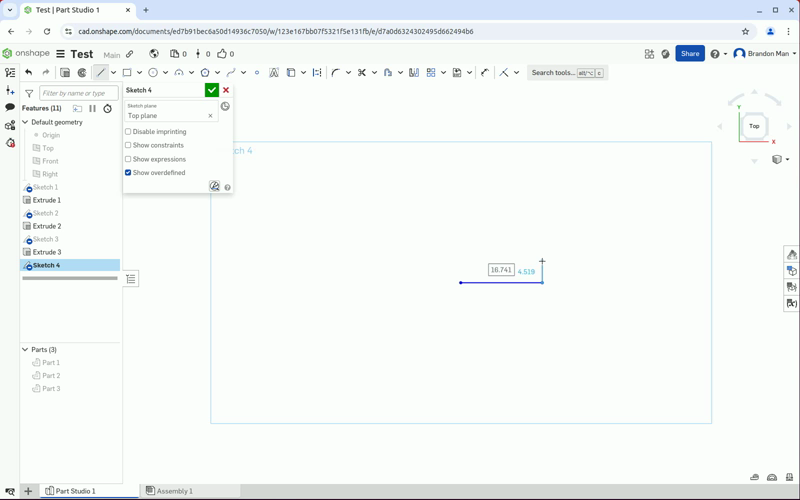
click(542, 260)
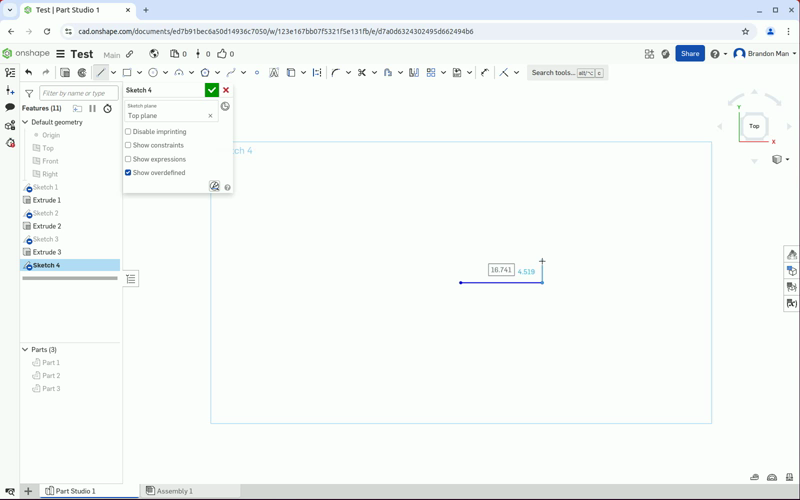
key_up(shift)
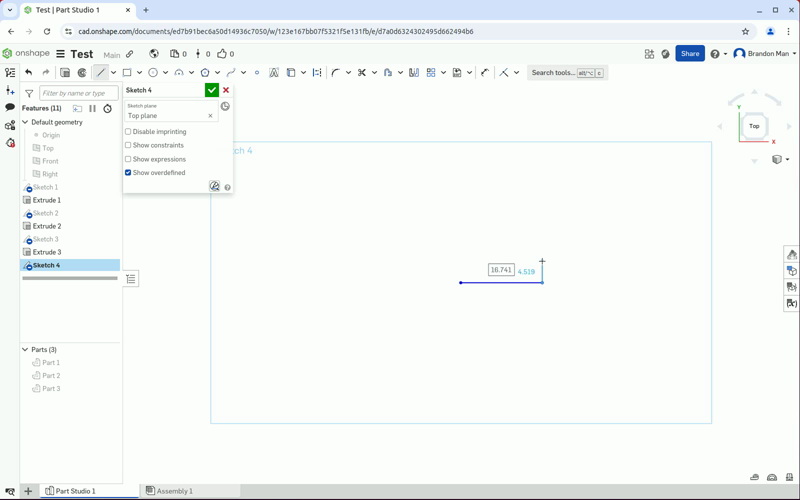
key_down(shift)
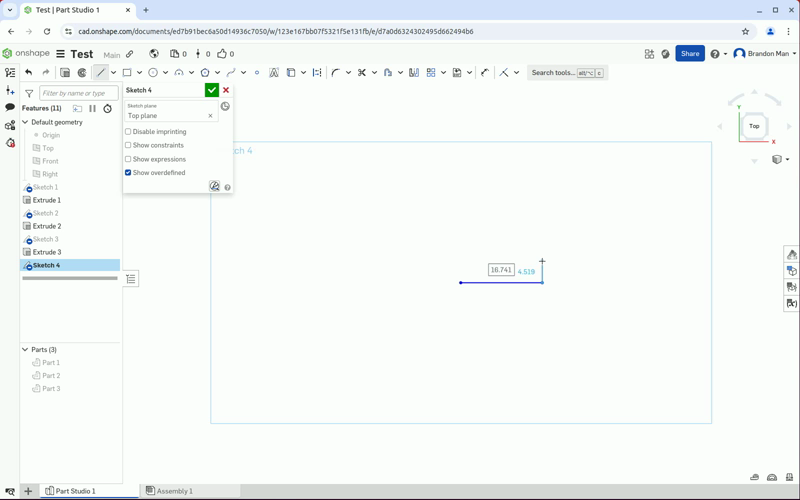
mouse_move(572, 260)
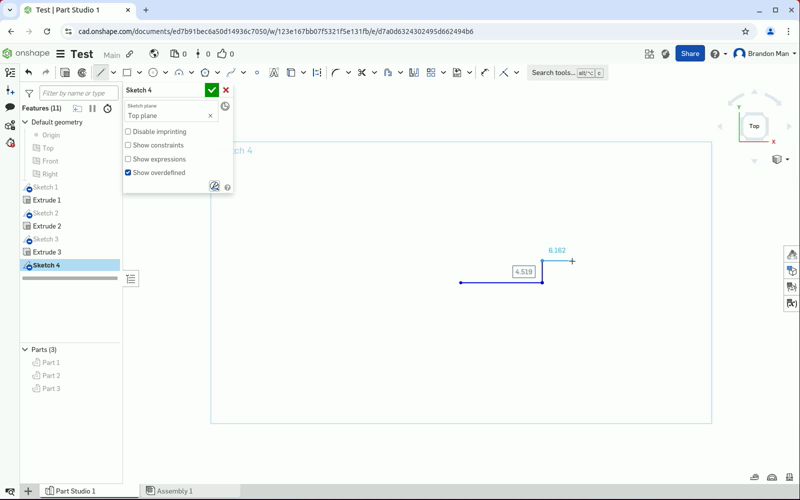
mouse_move(542, 243)
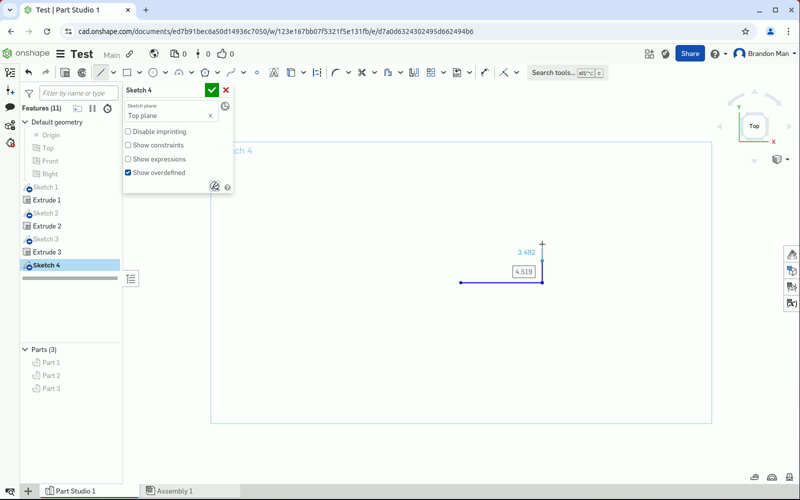
click(542, 243)
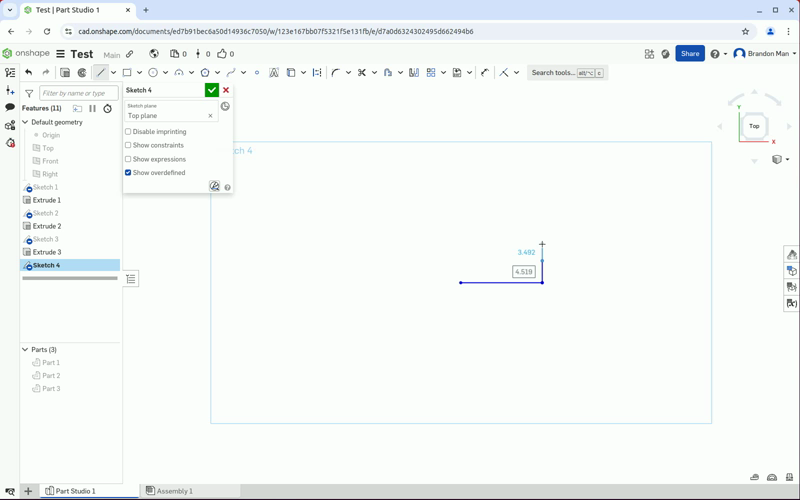
key_up(shift)
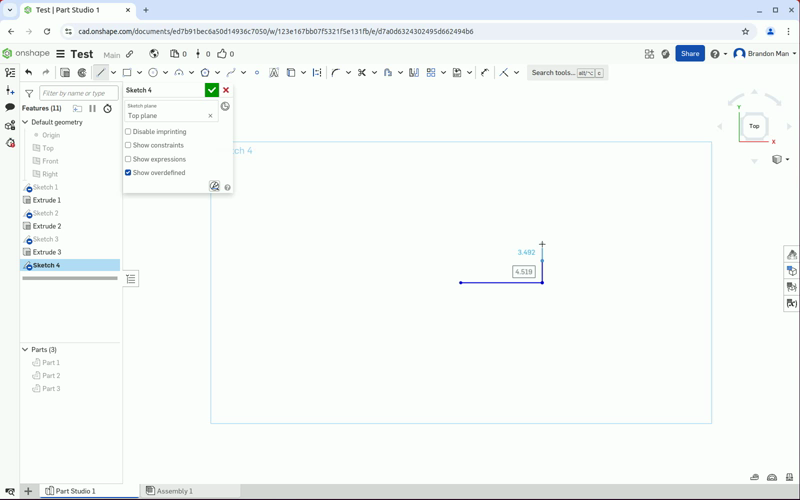
key_down(shift)
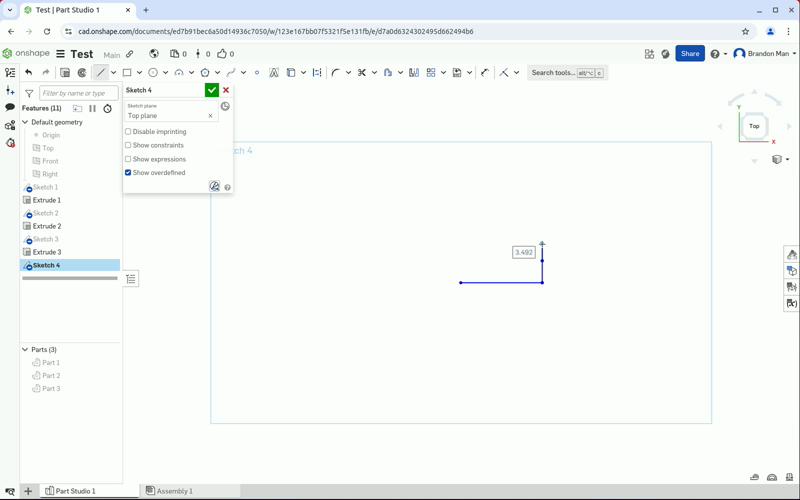
mouse_move(460, 243)
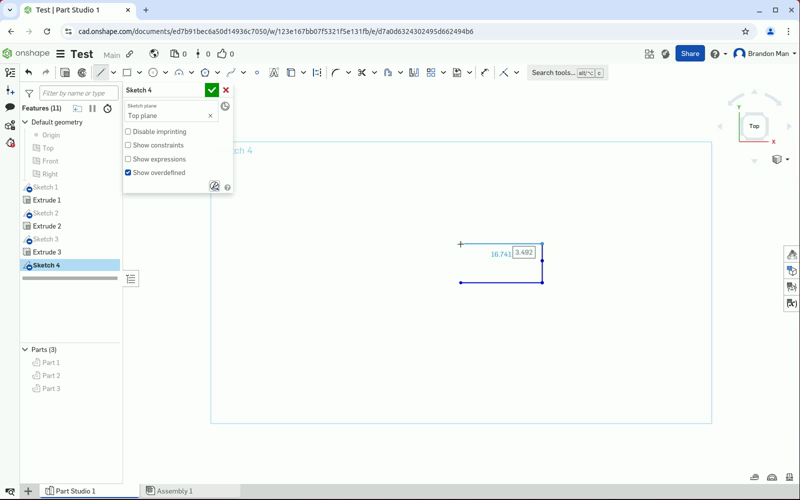
click(460, 243)
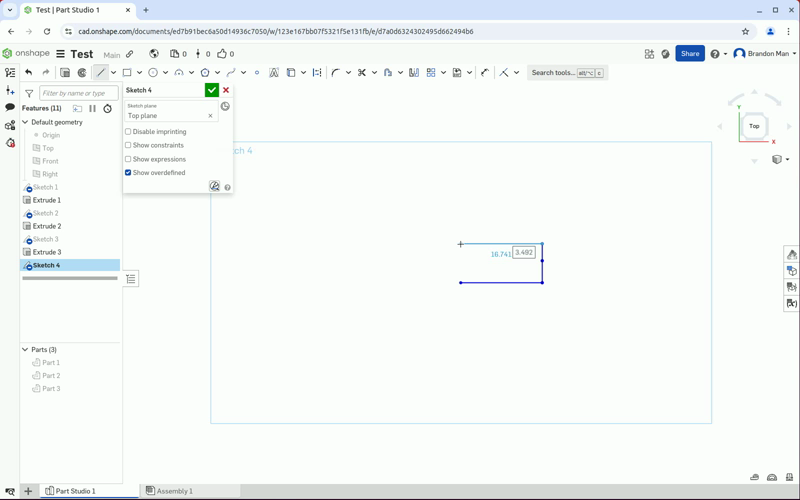
key_up(shift)
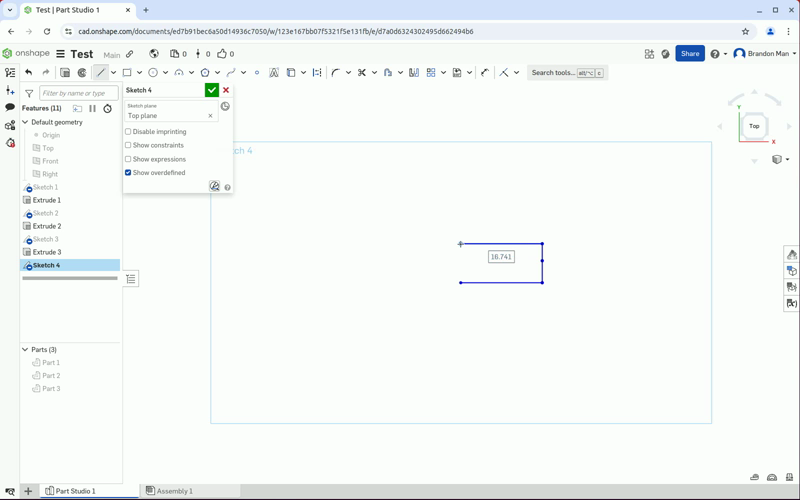
mouse_move(490, 243)
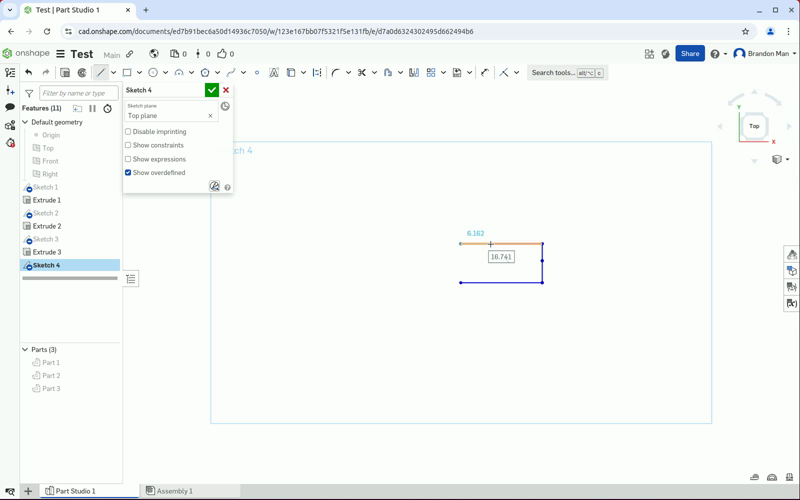
key_down(shift)
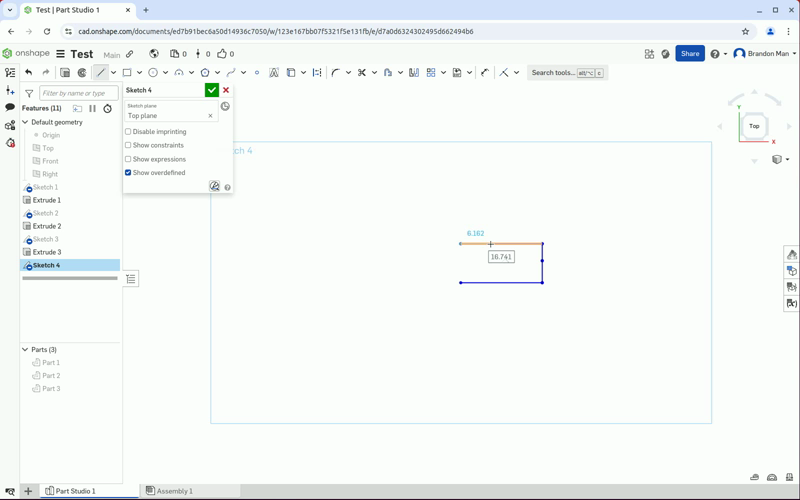
mouse_move(460, 282)
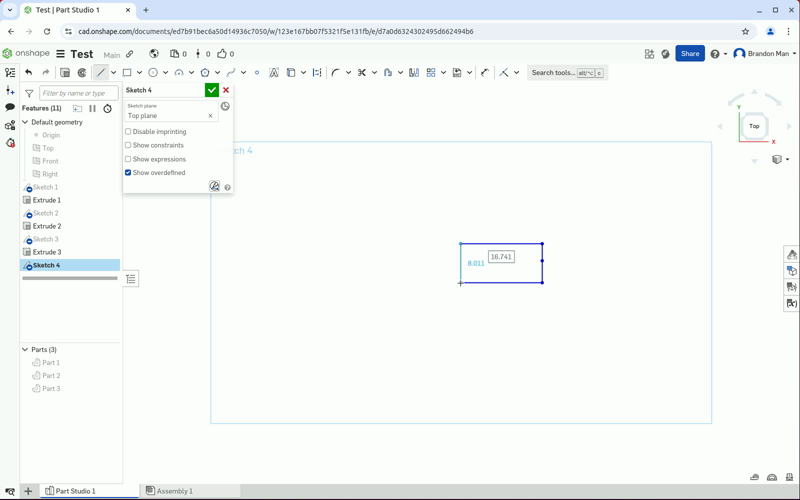
key_up(shift)
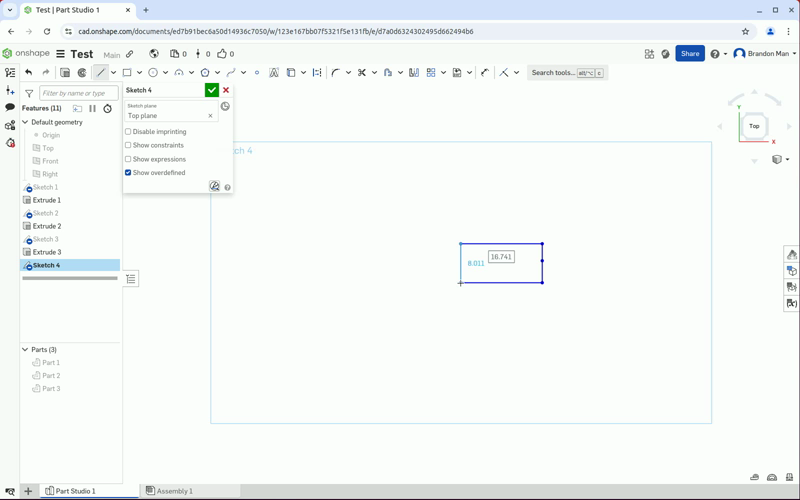
click(460, 282)
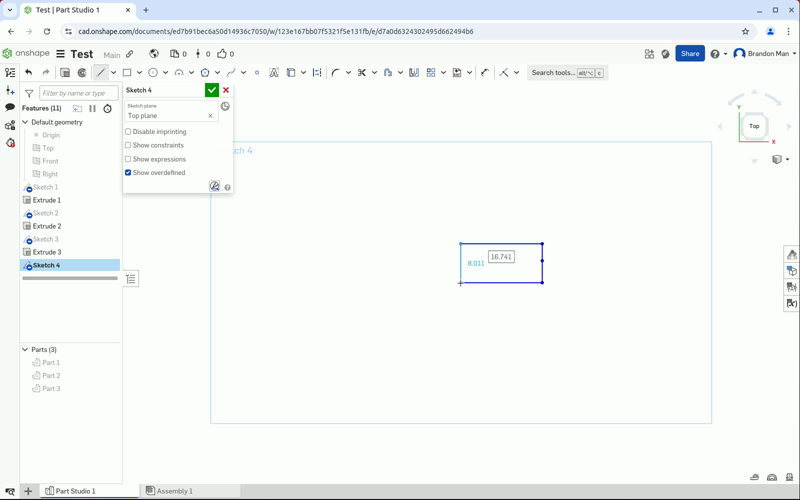
key(esc)
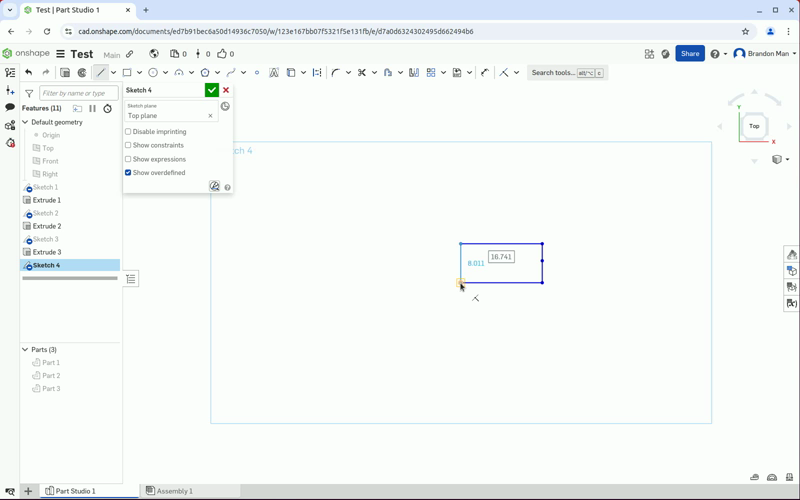
mouse_move(464, 268)
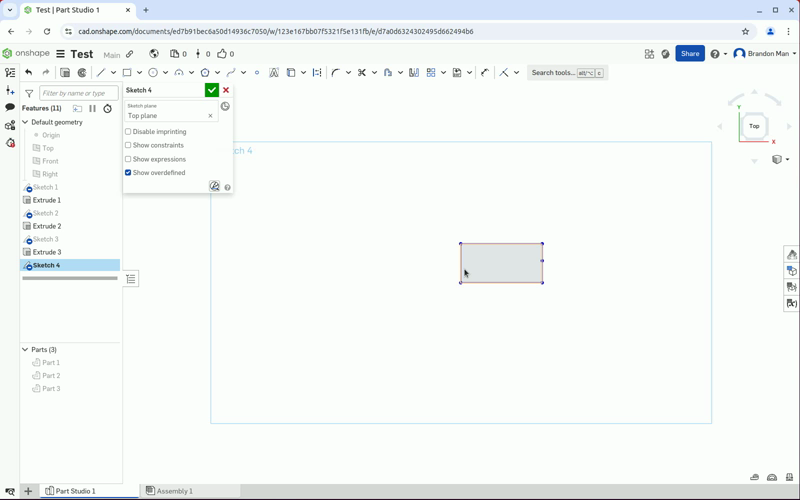
click(464, 268)
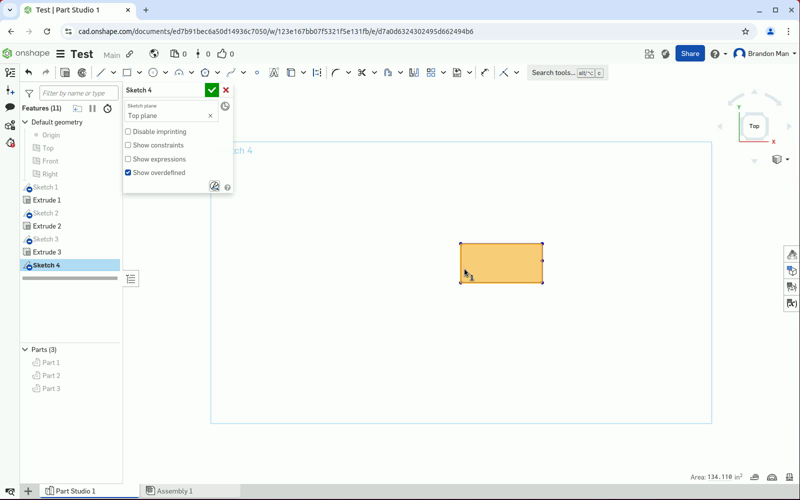
mouse_move(73, 352)
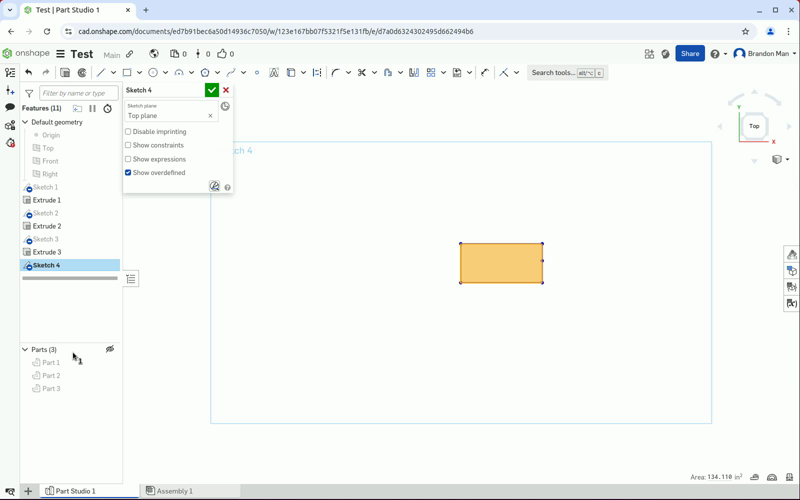
key(shift+y)
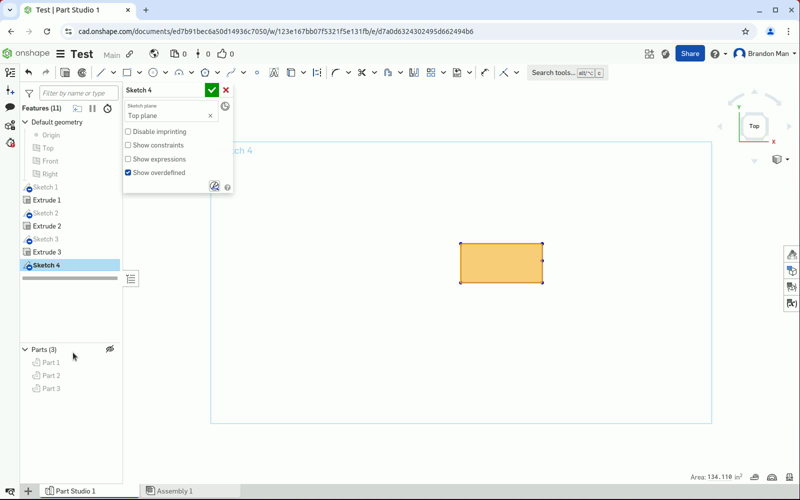
key(shift+e)
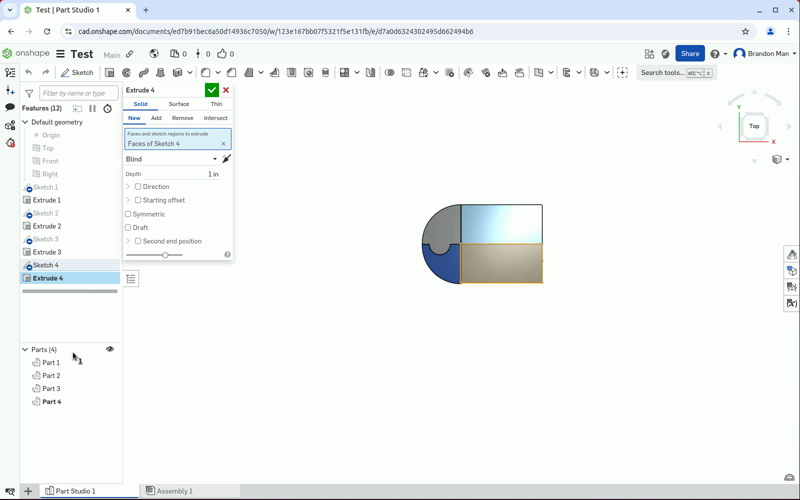
mouse_move(143, 106)
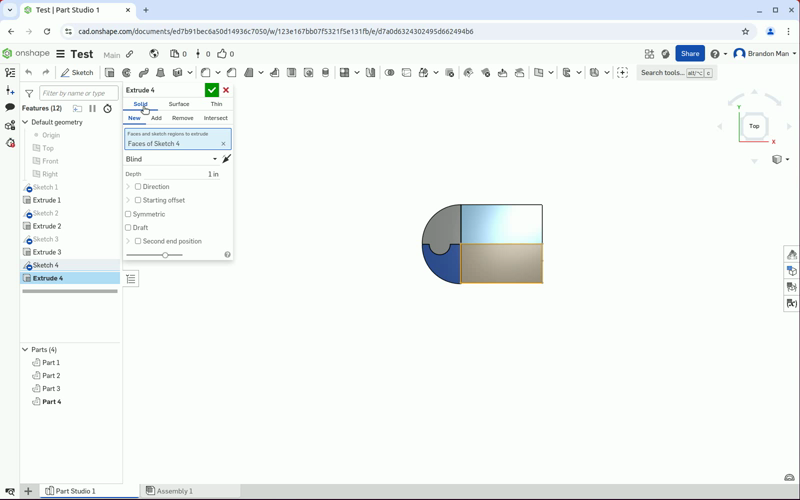
click(143, 106)
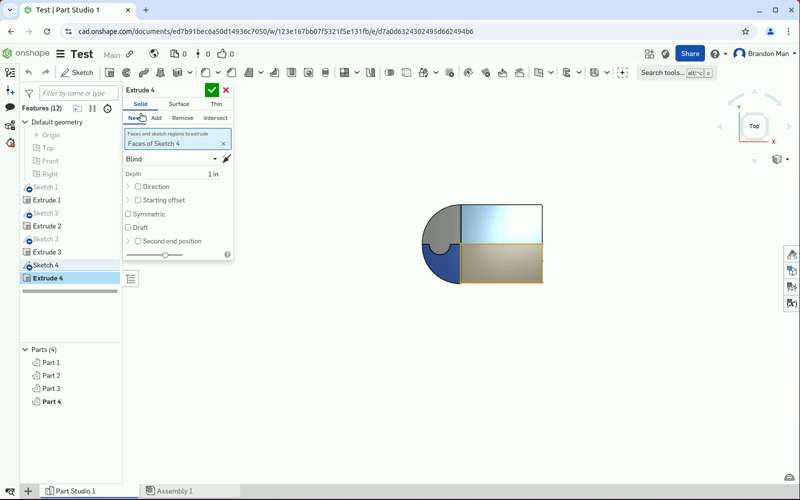
mouse_move(137, 120)
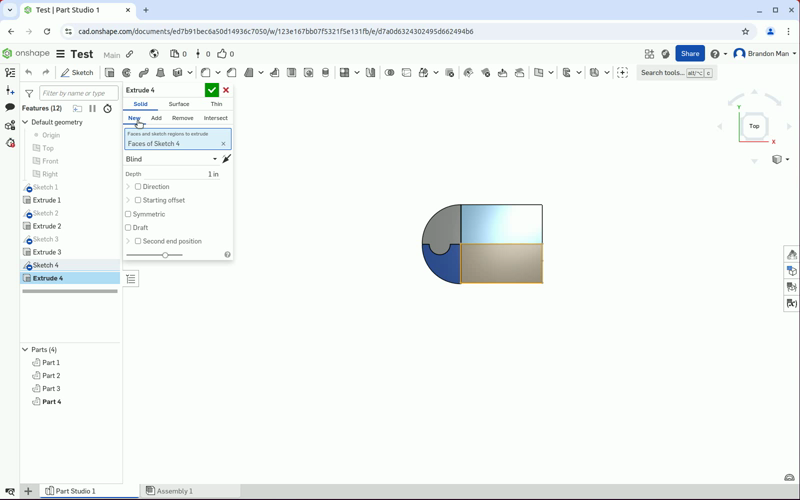
click(137, 120)
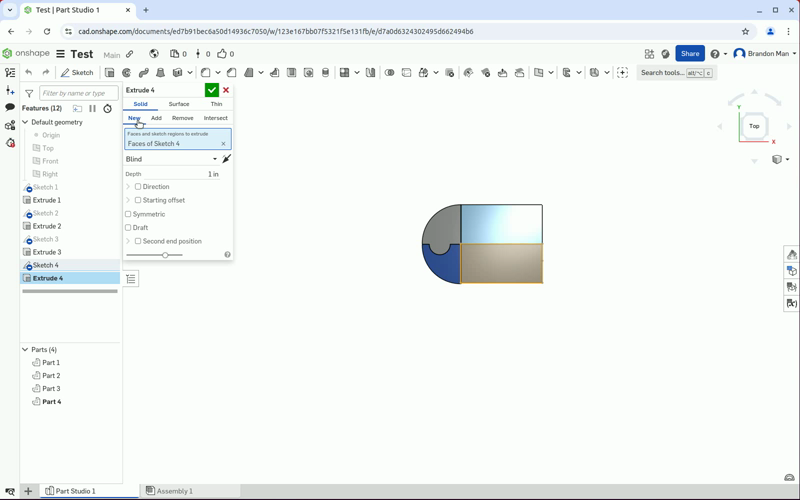
key(tab, 4)
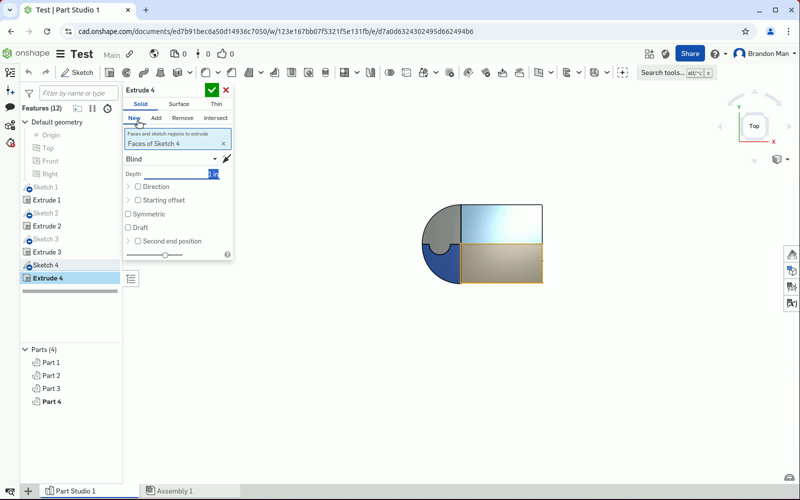
text(2.166)
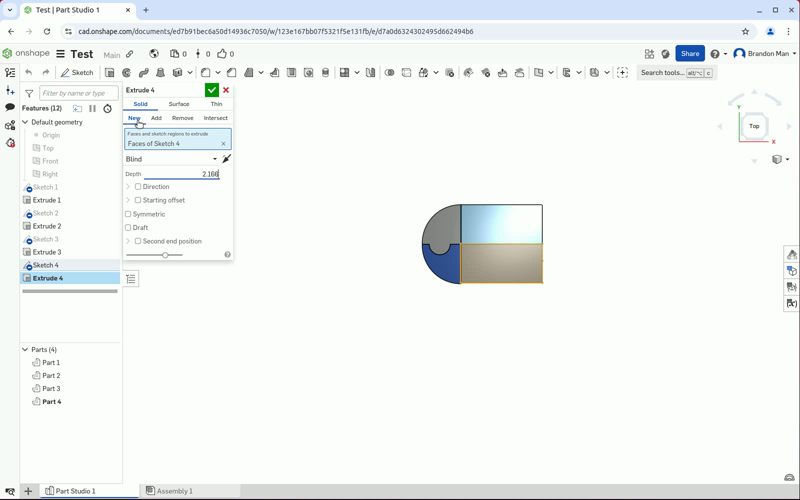
key(enter)
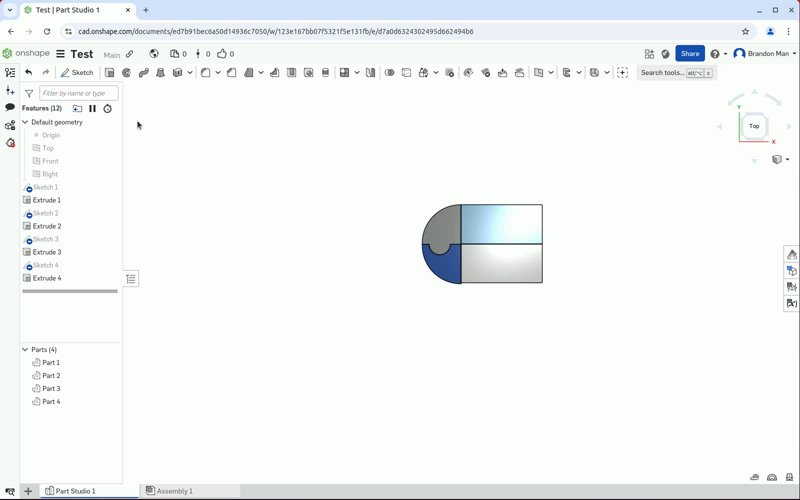
key(shift+h)
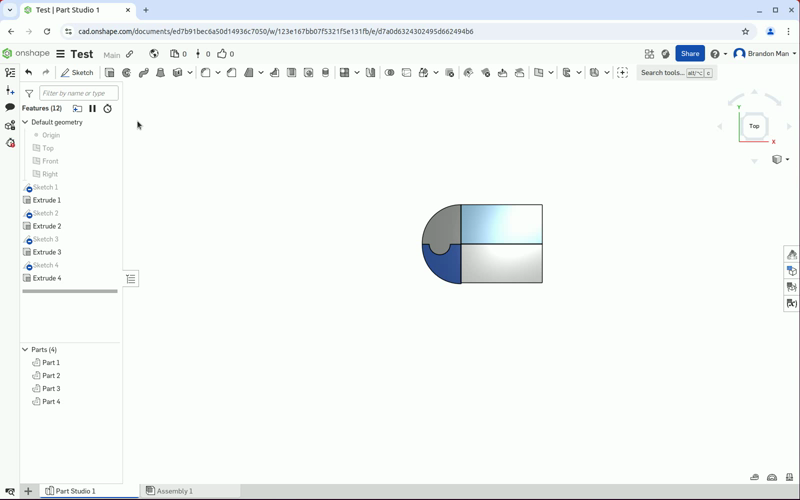
key(shift+h)
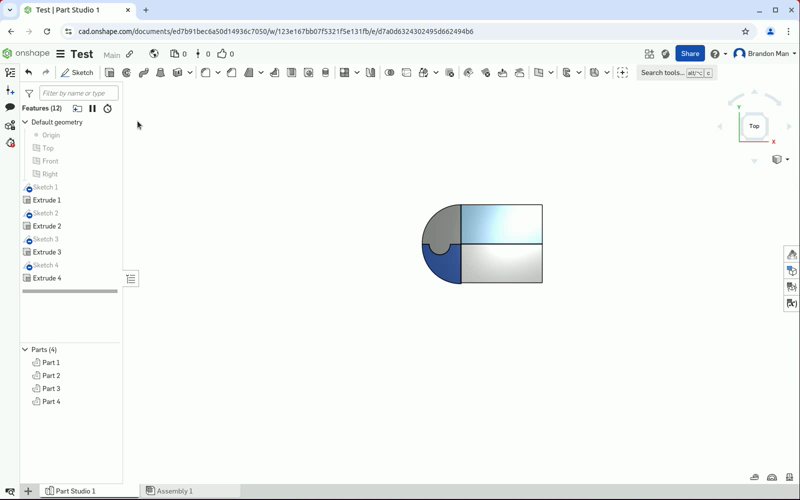
mouse_move(73, 189)
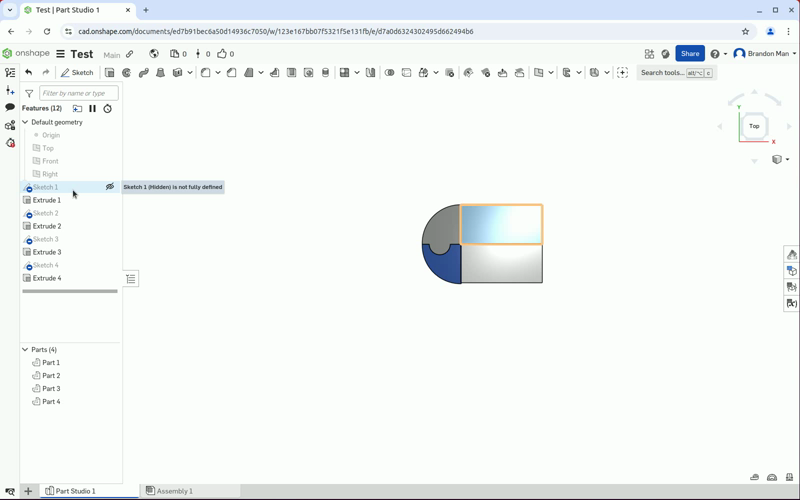
click(73, 189)
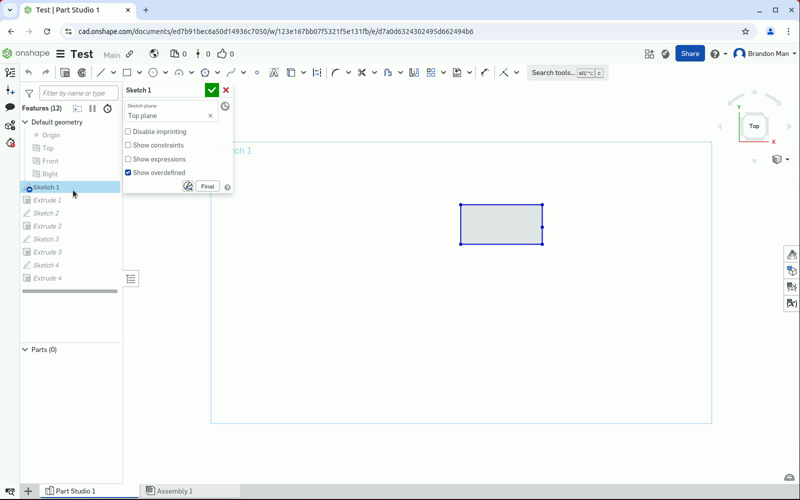
mouse_move(229, 92)
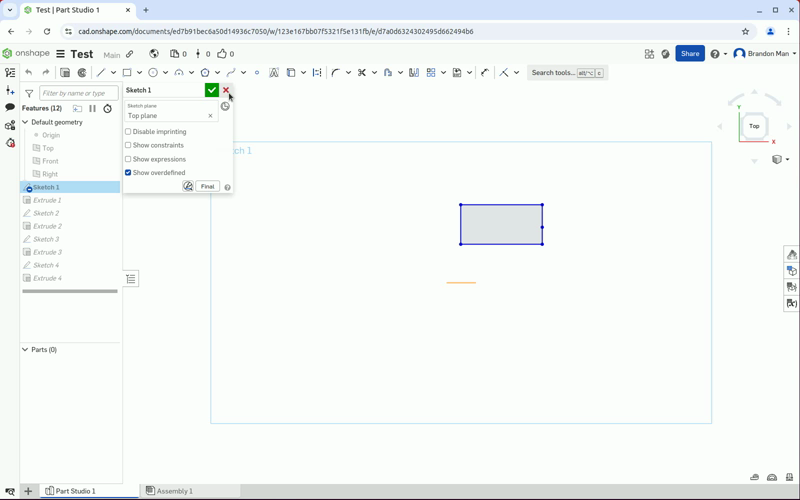
click(229, 92)
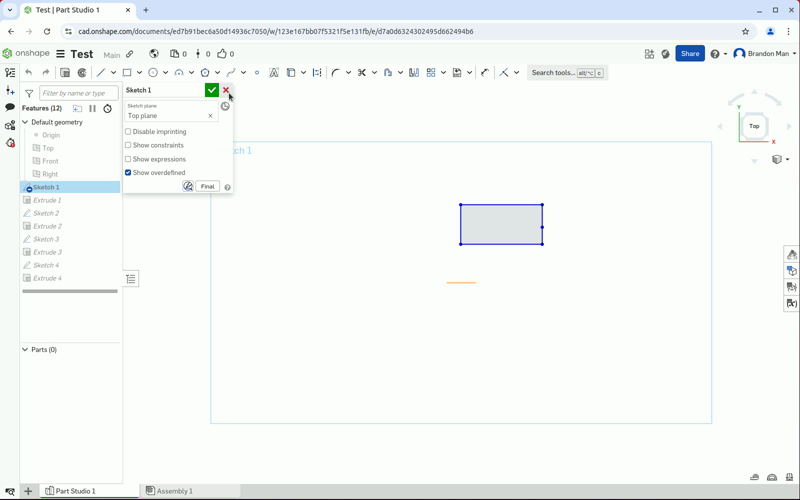
key(shift+s)
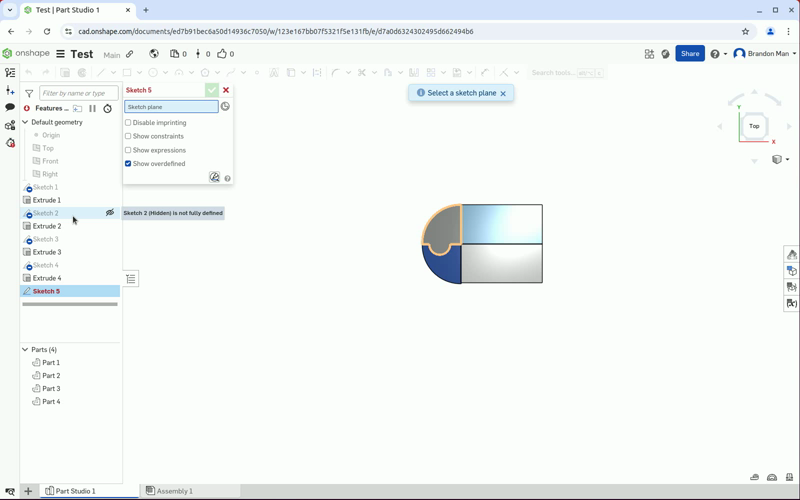
scroll(3)
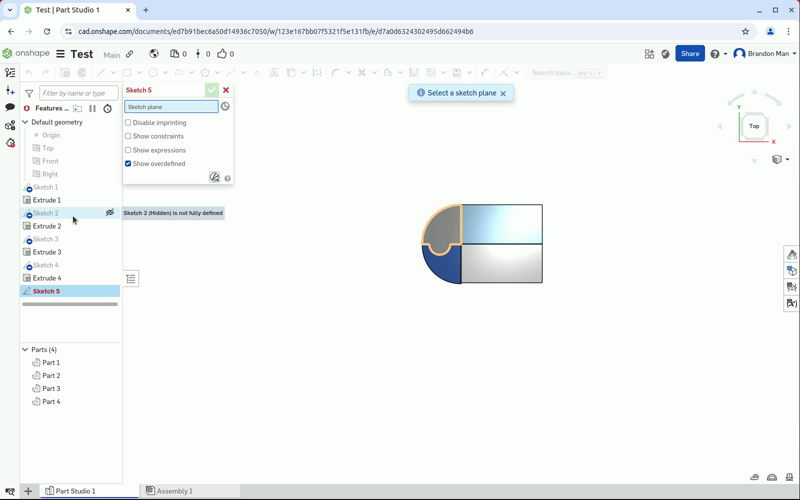
mouse_move(73, 150)
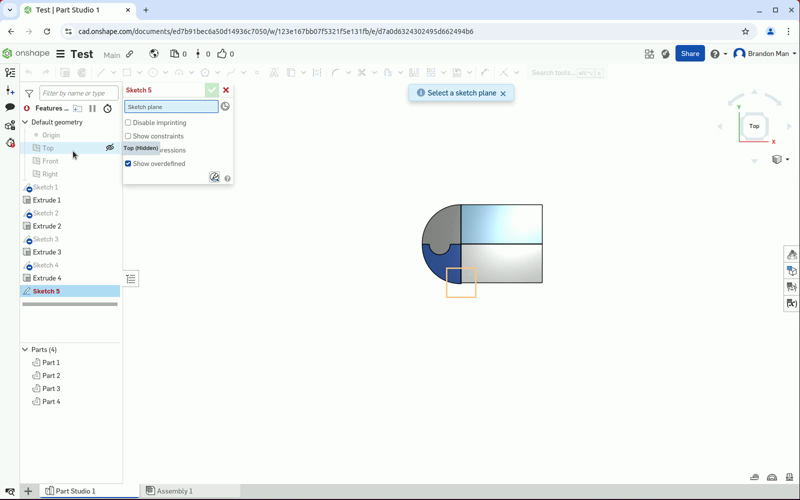
click(73, 150)
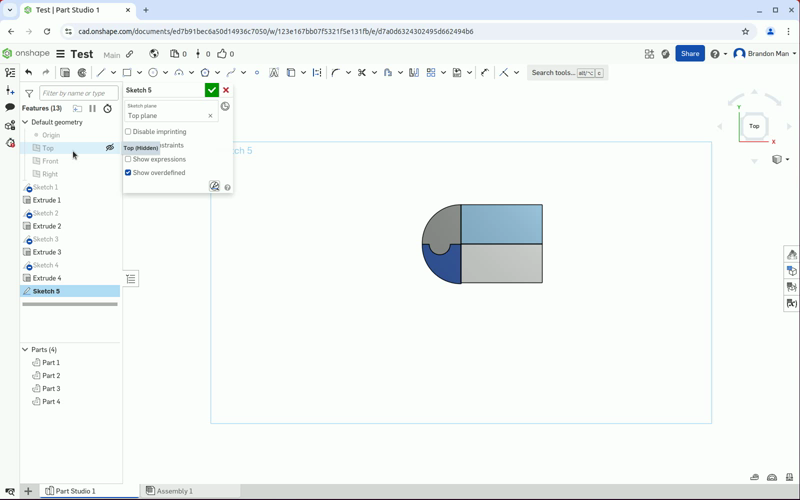
mouse_move(73, 352)
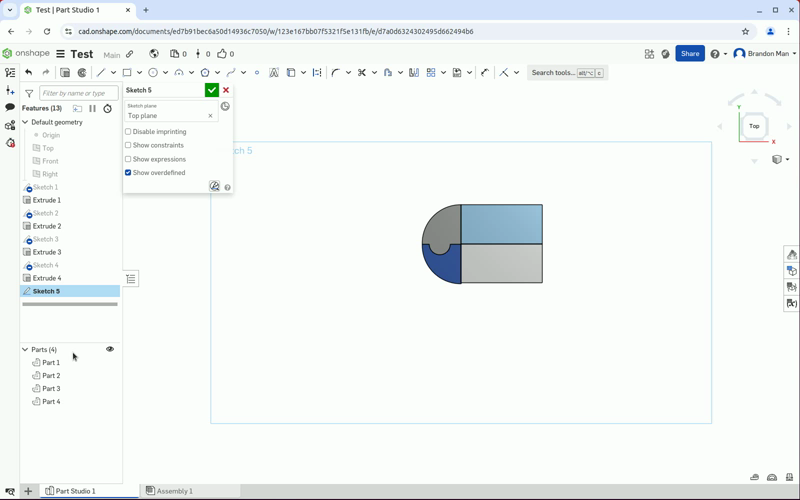
key(y)
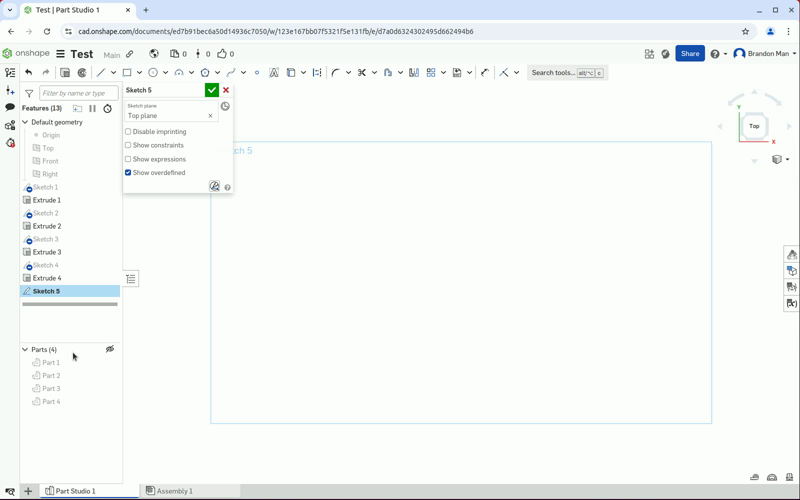
key(l)
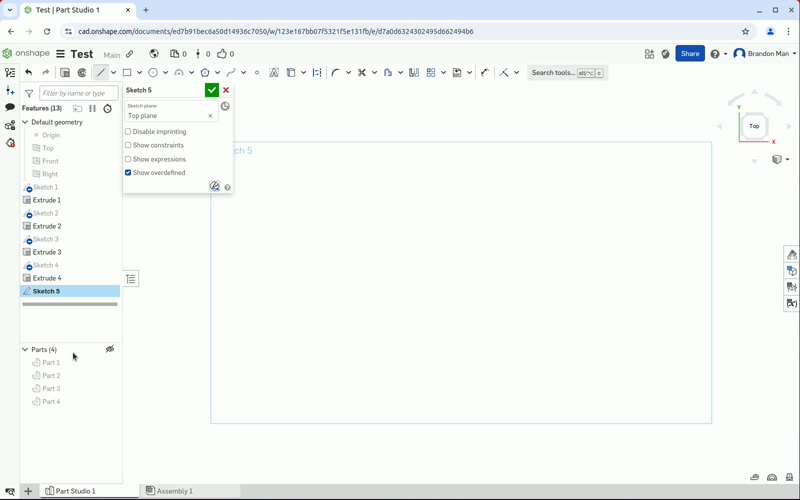
key_down(shift)
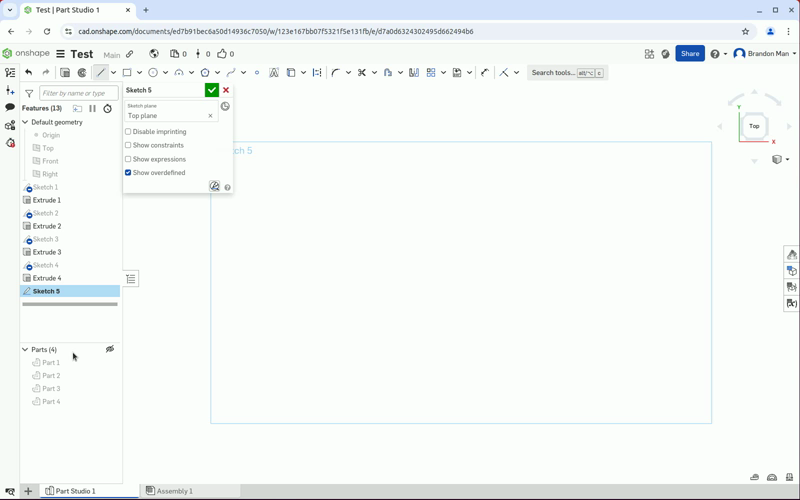
mouse_move(541, 282)
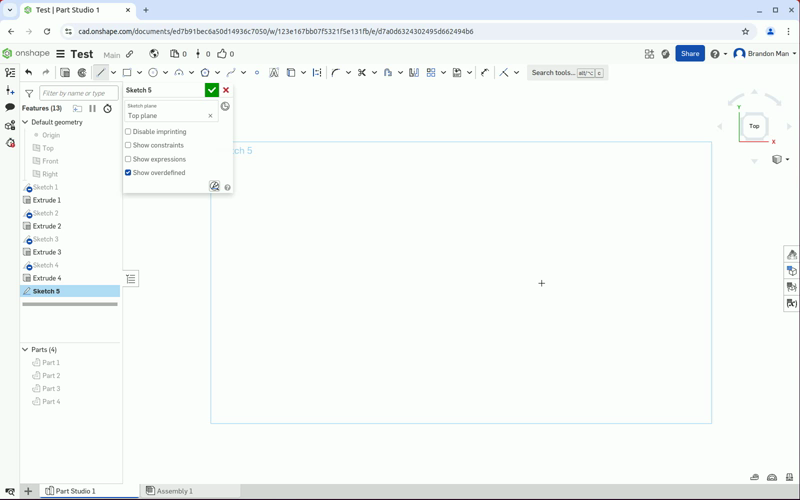
click(541, 282)
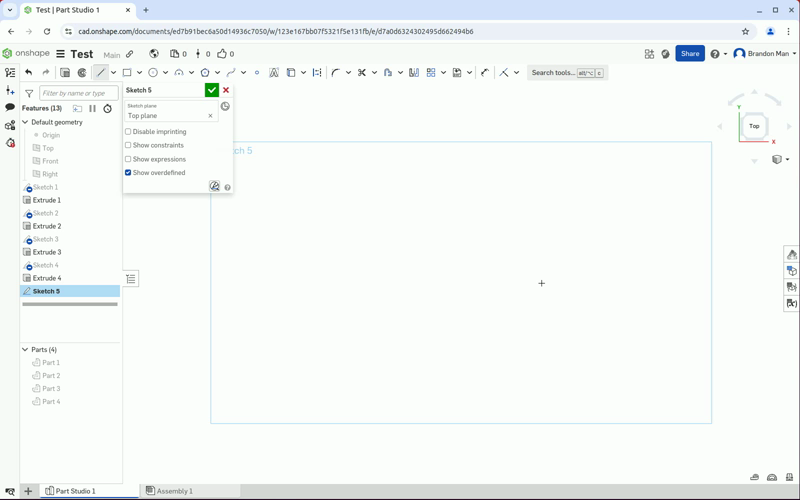
key_up(shift)
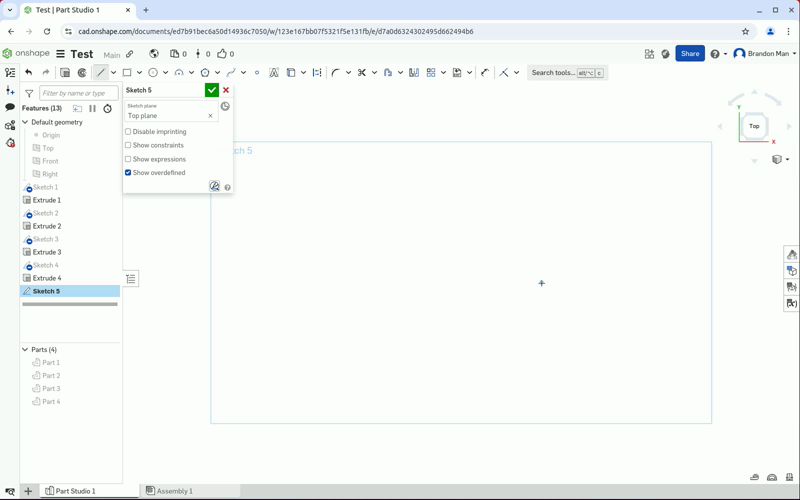
key_down(shift)
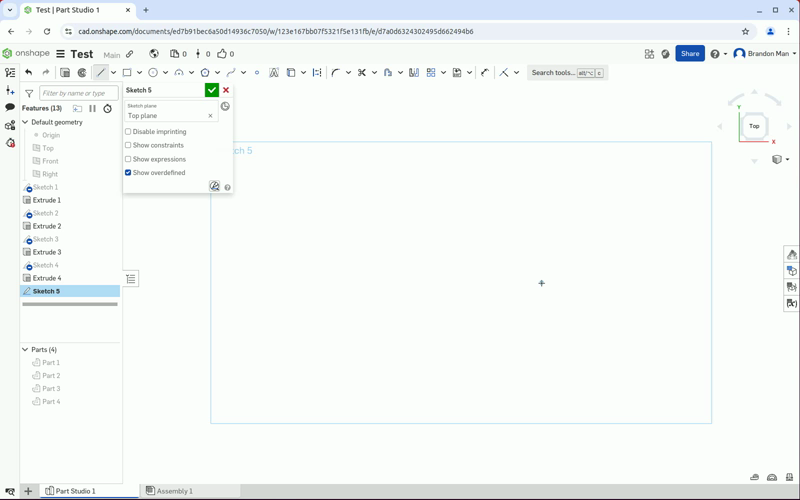
mouse_move(571, 282)
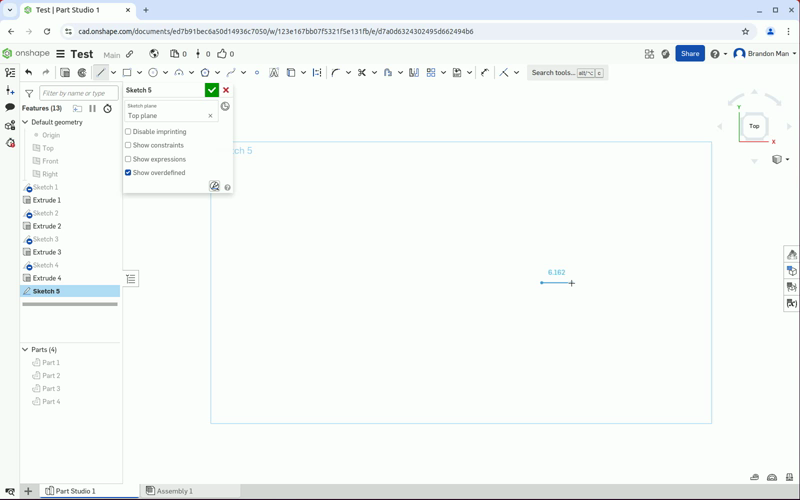
mouse_move(574, 282)
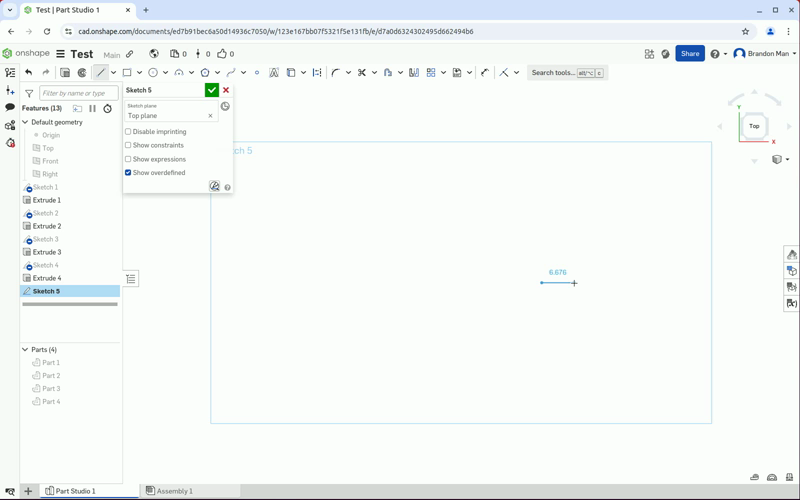
click(574, 282)
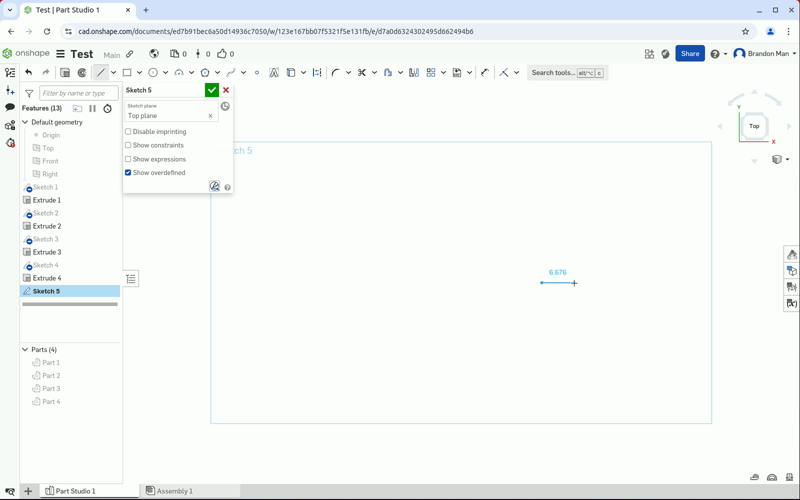
key_up(shift)
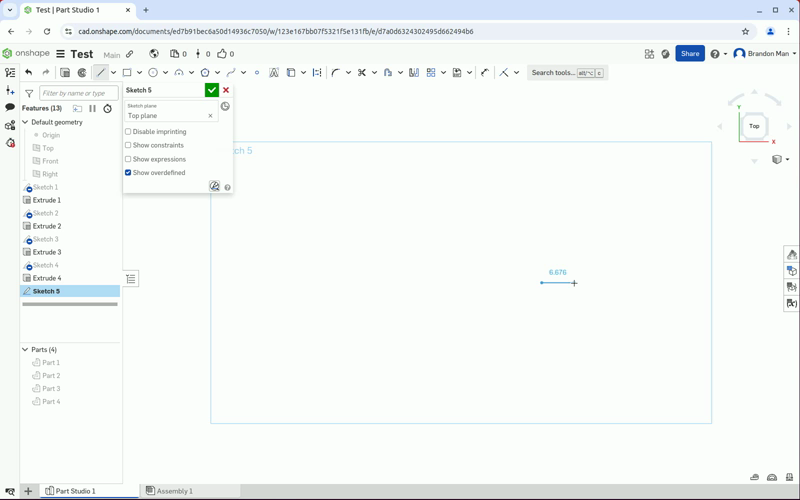
key_down(shift)
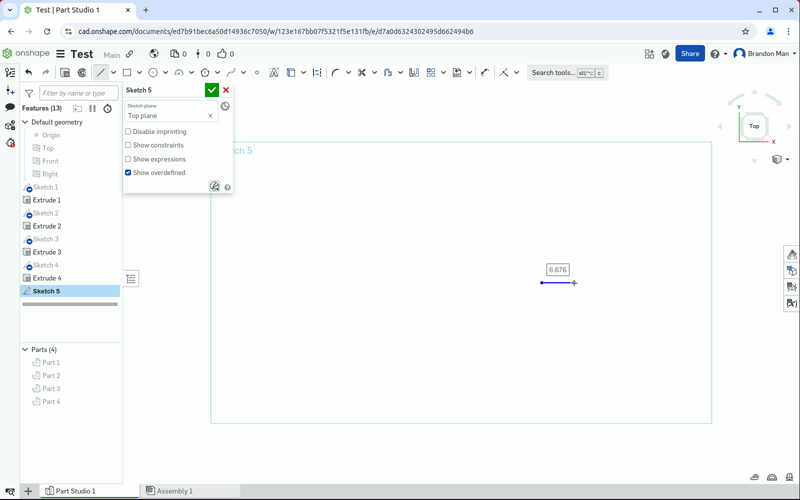
mouse_move(589, 282)
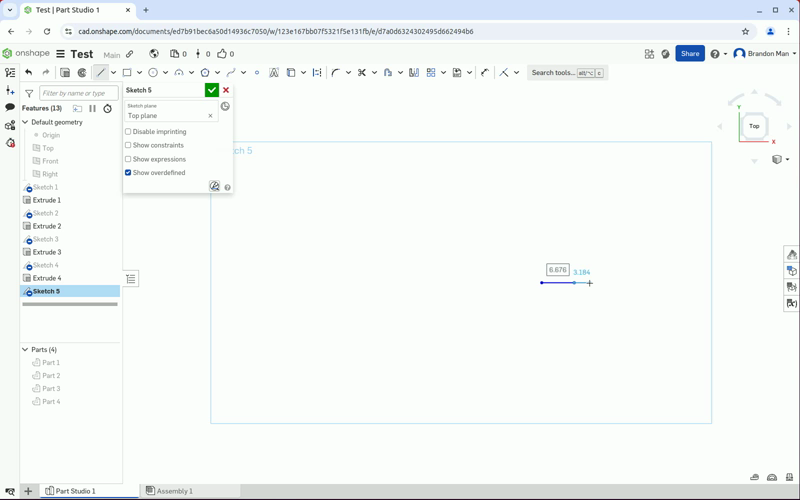
mouse_move(574, 260)
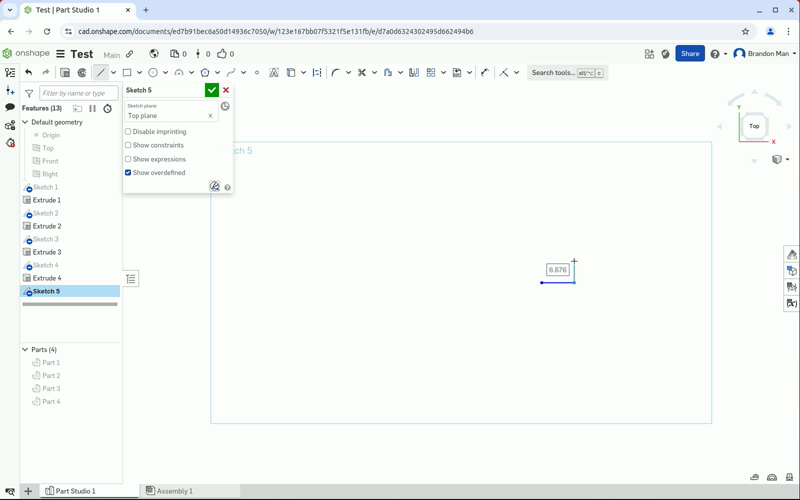
click(574, 260)
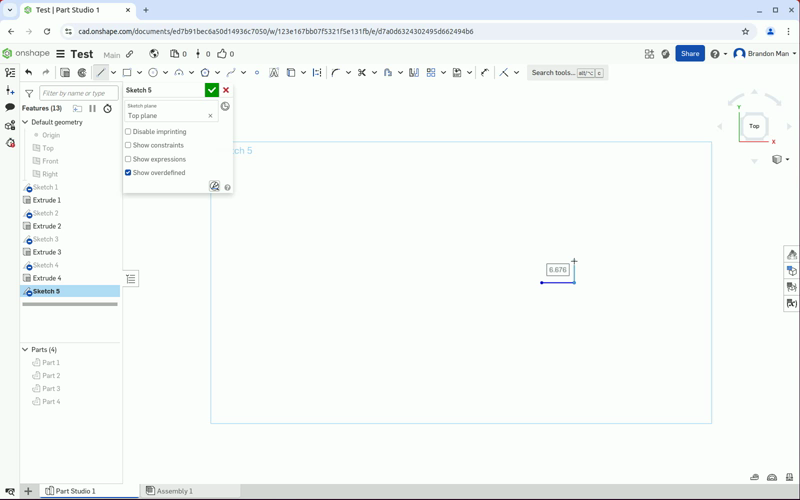
key_up(shift)
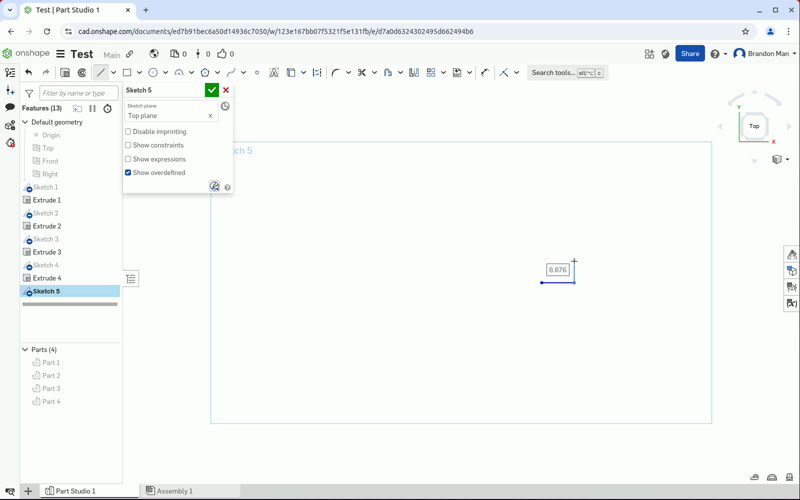
key_down(shift)
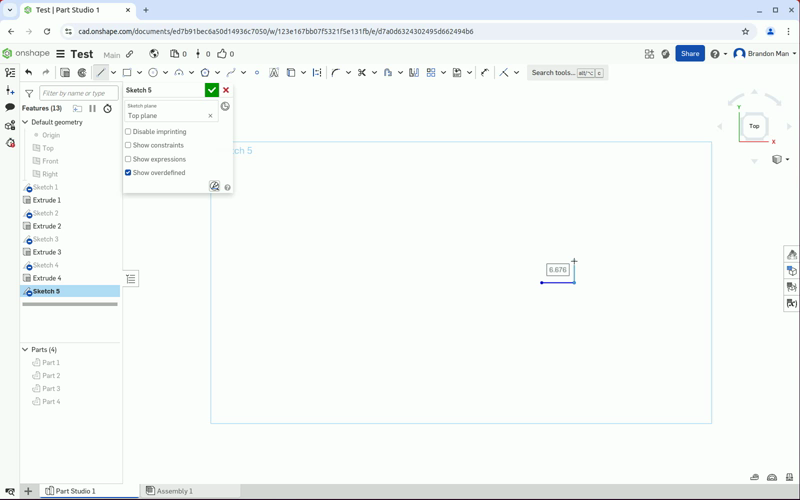
mouse_move(589, 260)
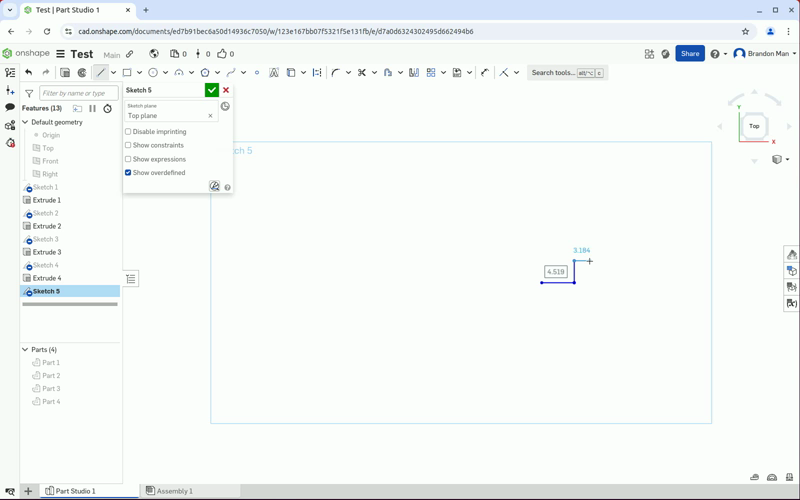
mouse_move(541, 260)
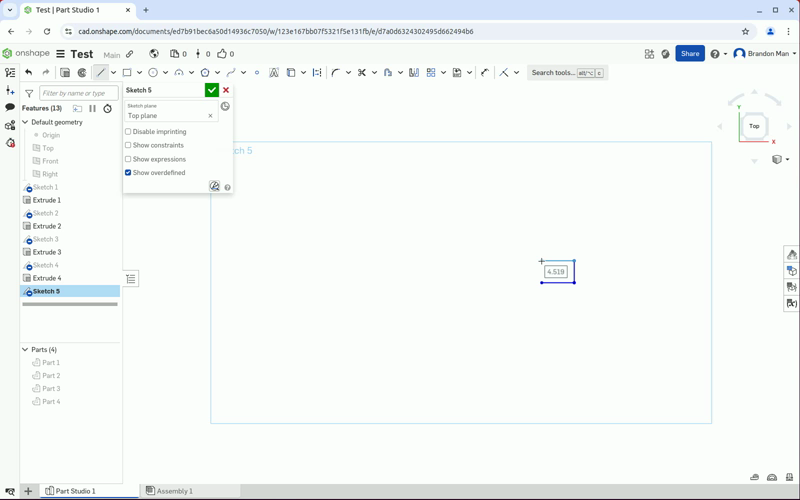
click(541, 260)
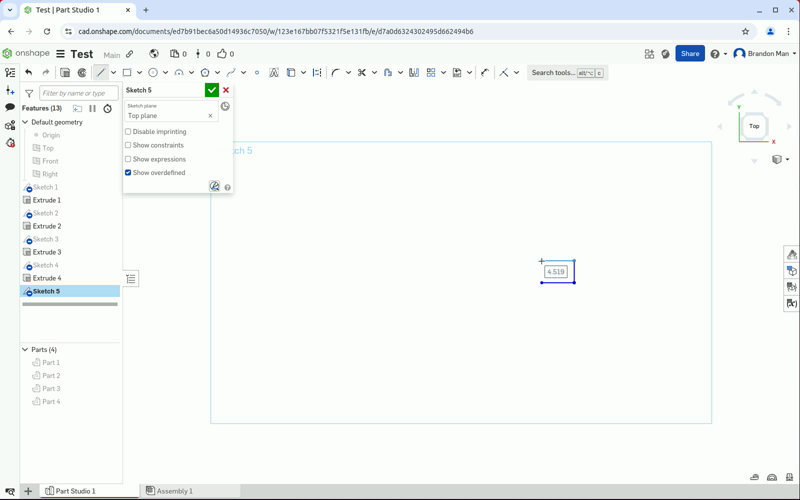
key_up(shift)
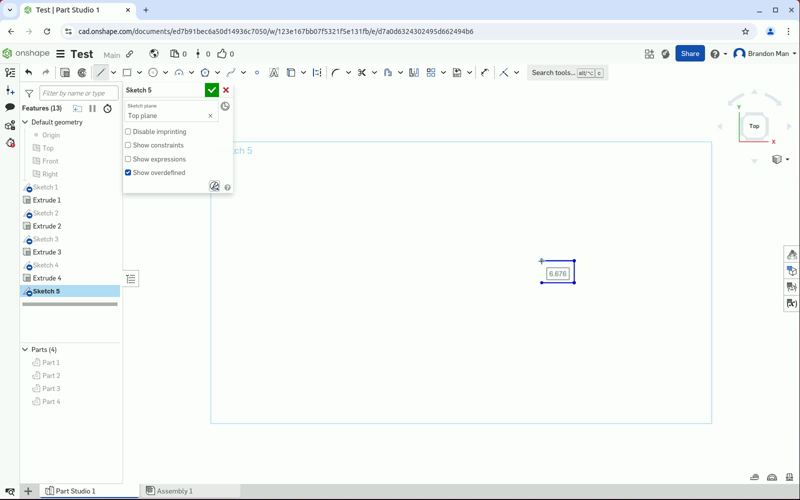
mouse_move(571, 260)
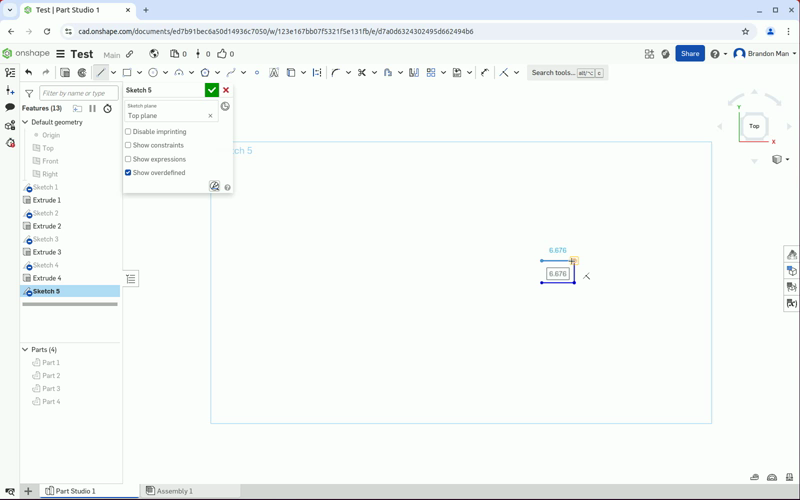
key_down(shift)
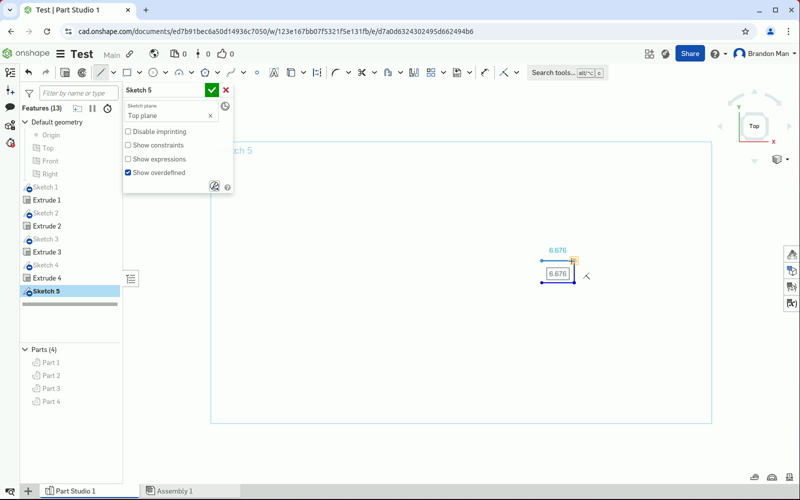
mouse_move(541, 282)
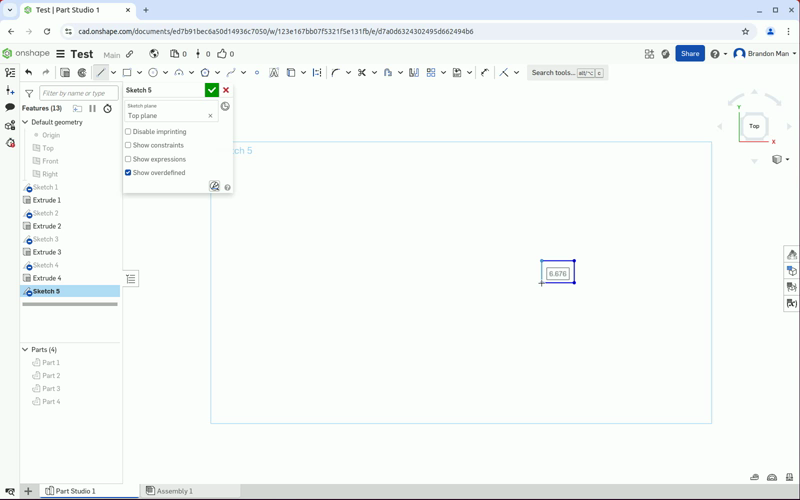
key_up(shift)
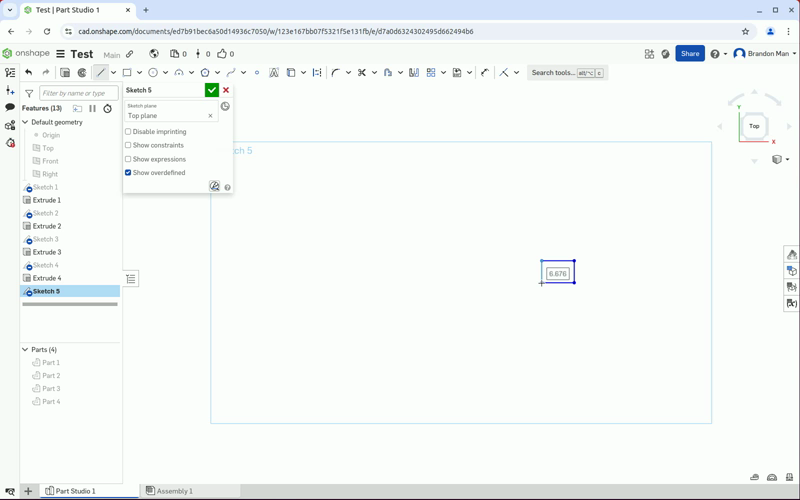
click(541, 282)
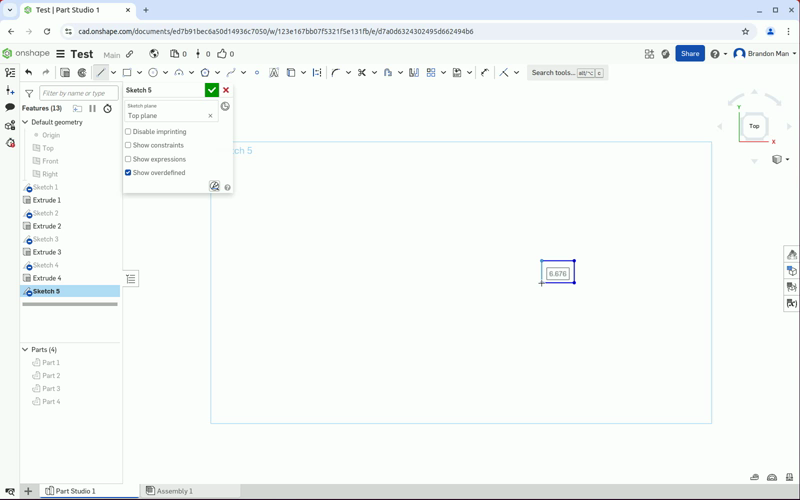
key(esc)
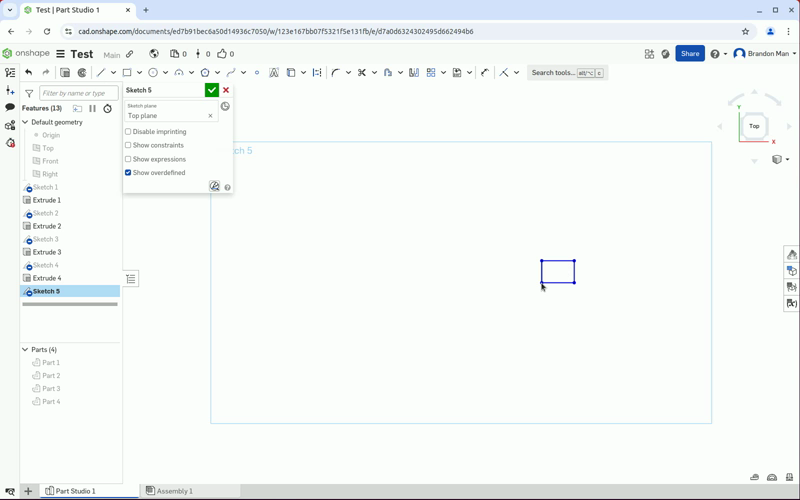
mouse_move(567, 263)
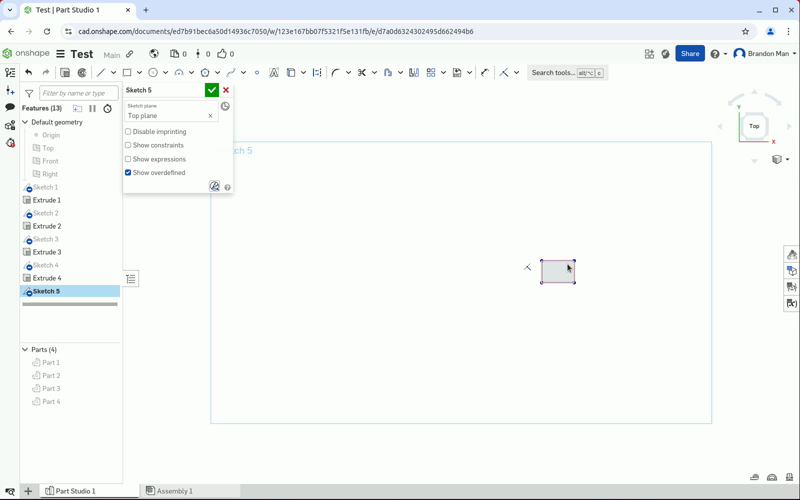
scroll(6)
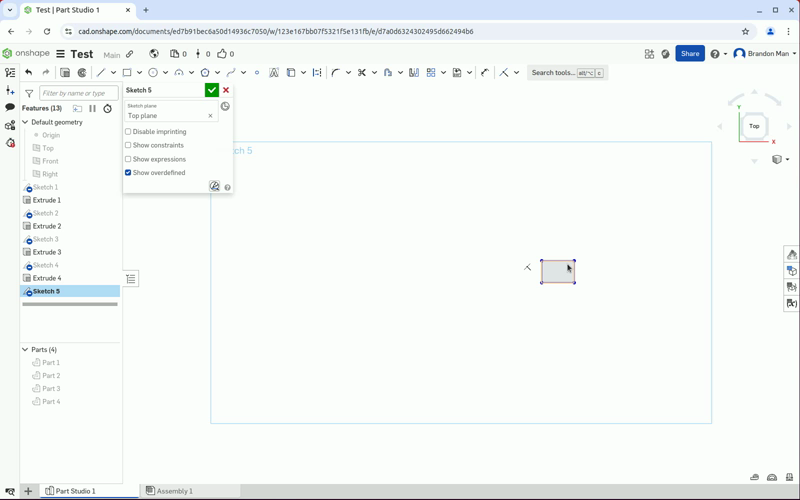
scroll(6)
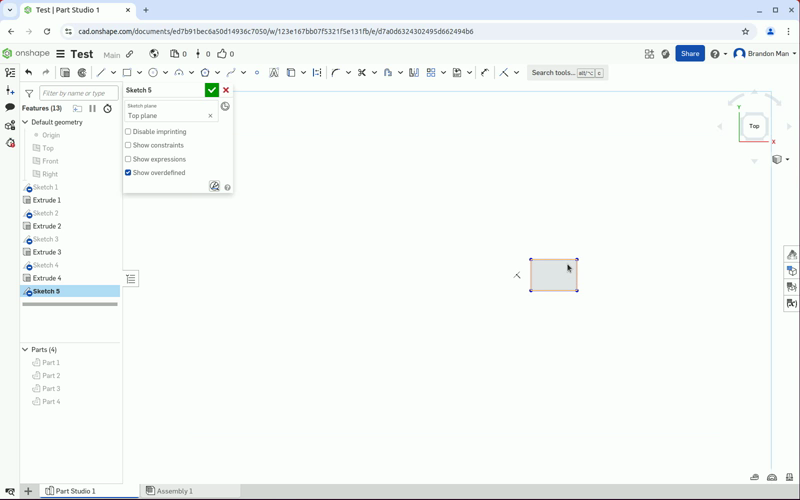
scroll(6)
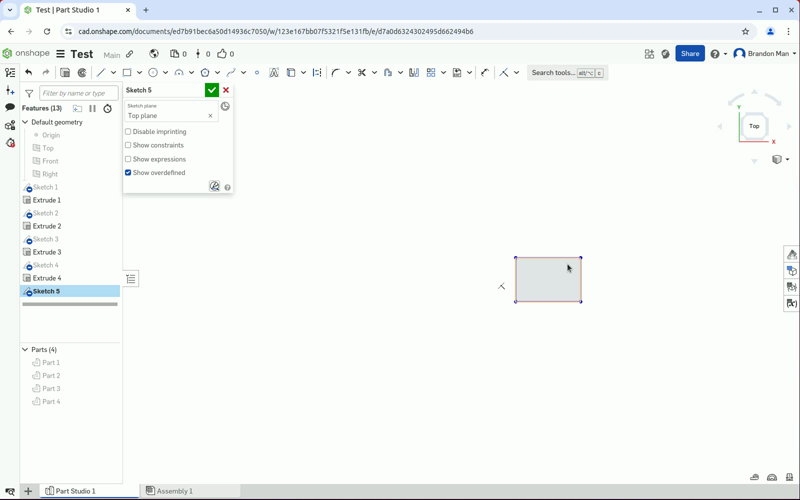
scroll(6)
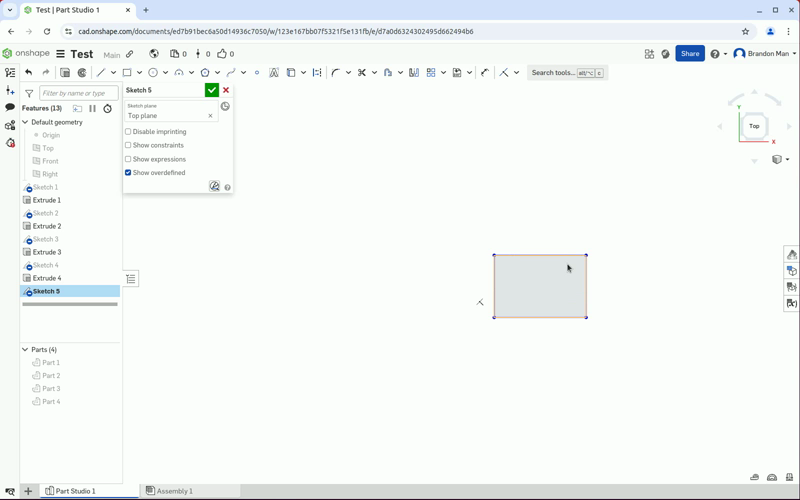
scroll(6)
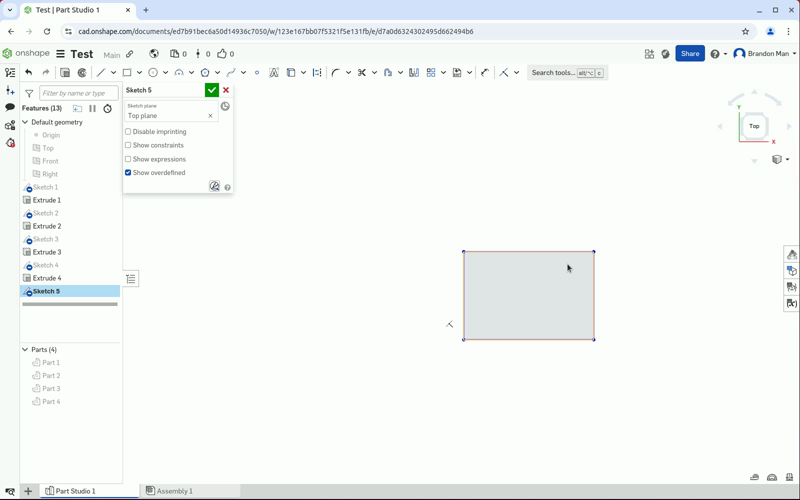
scroll(6)
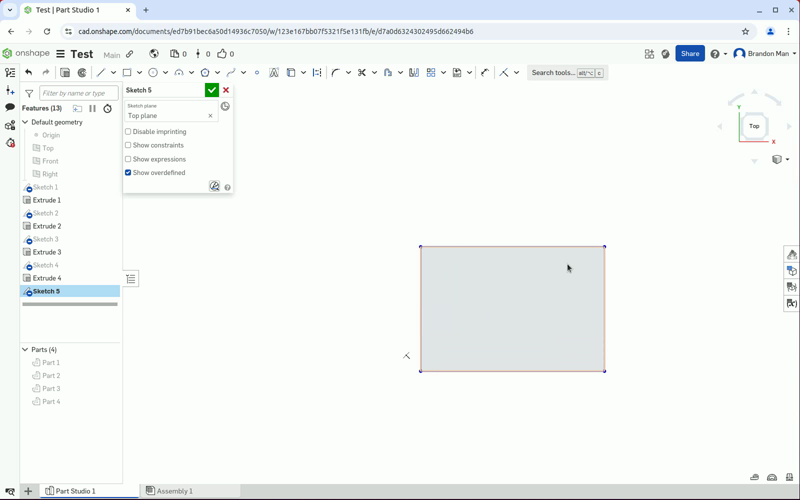
scroll(6)
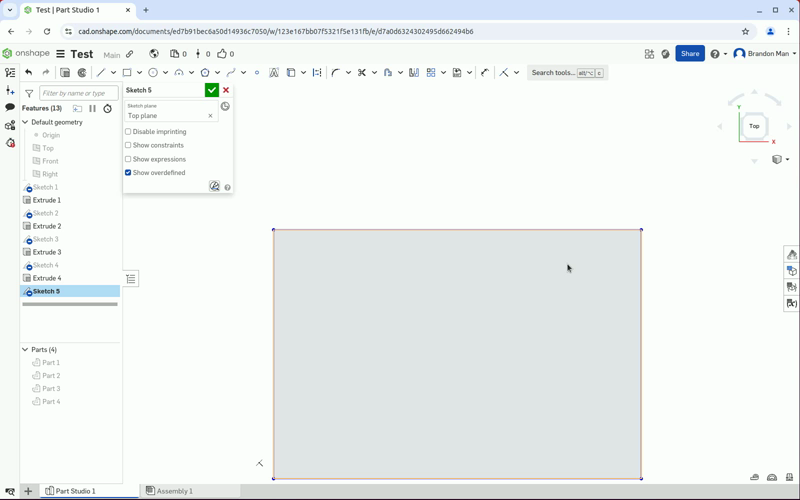
click(567, 263)
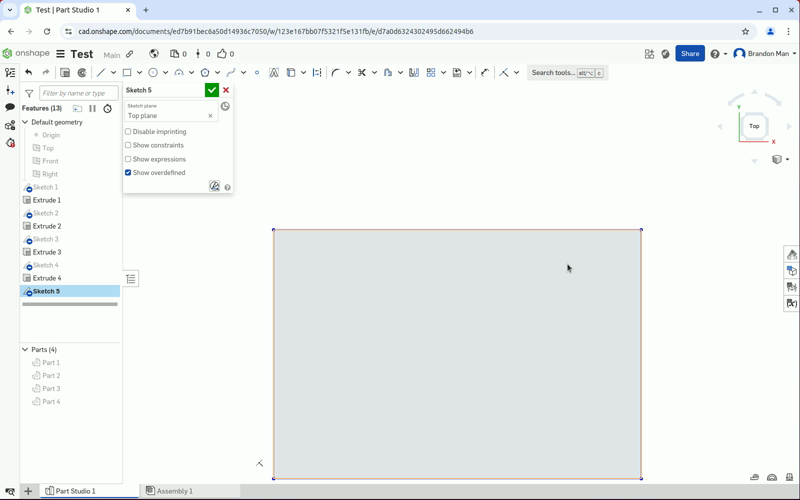
scroll(-6)
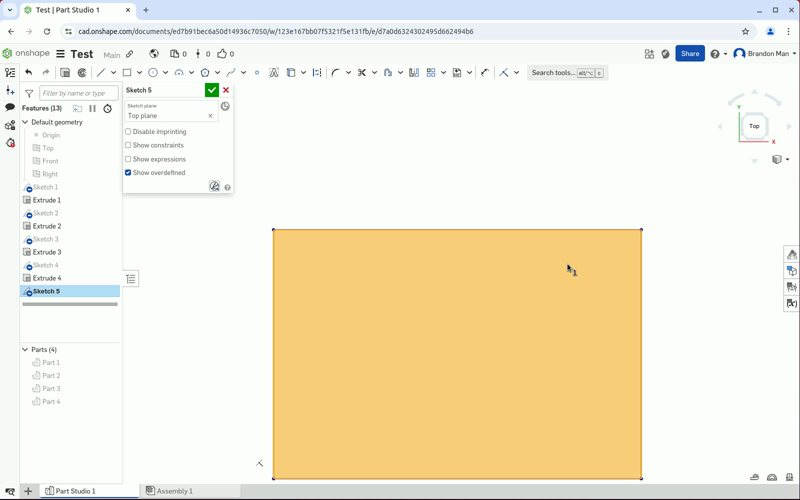
scroll(-6)
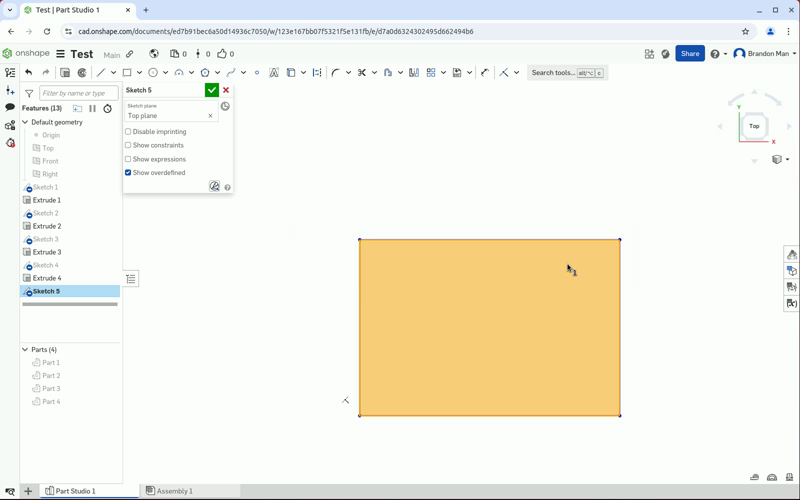
scroll(-6)
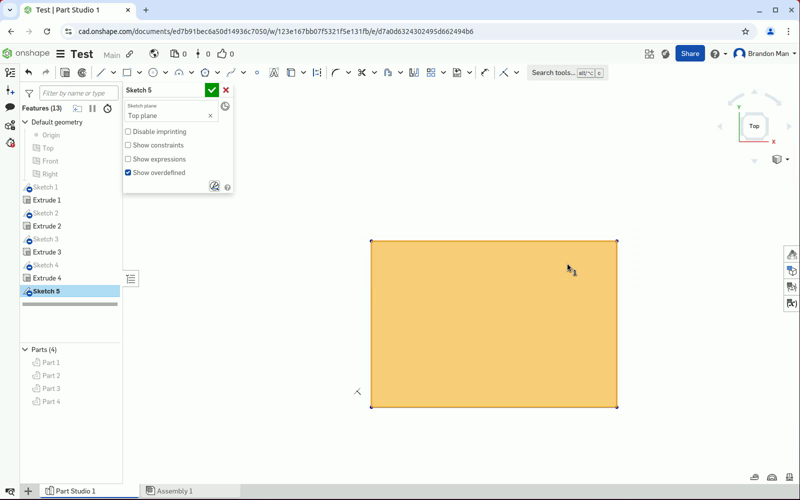
scroll(-6)
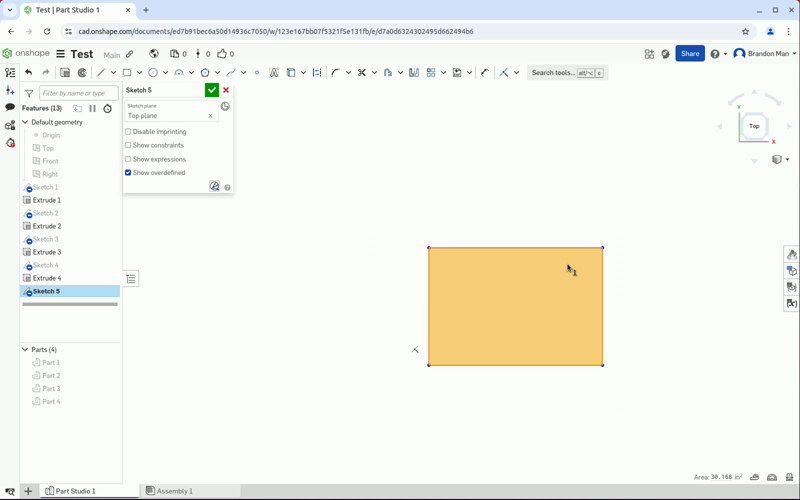
scroll(-6)
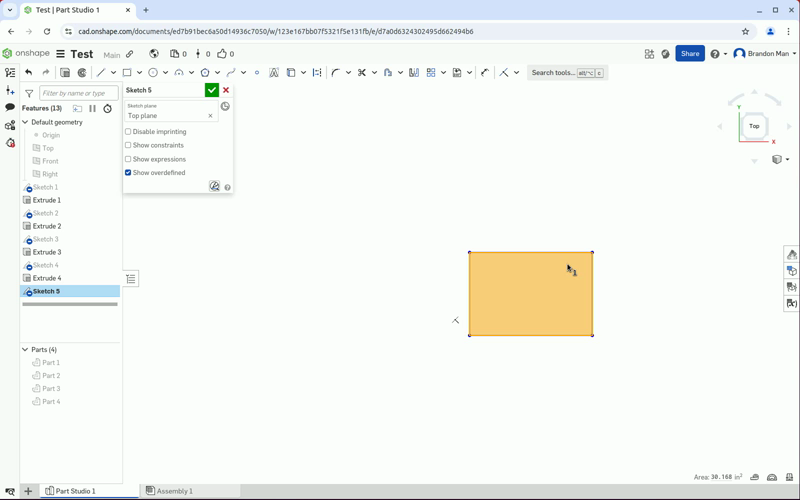
scroll(-6)
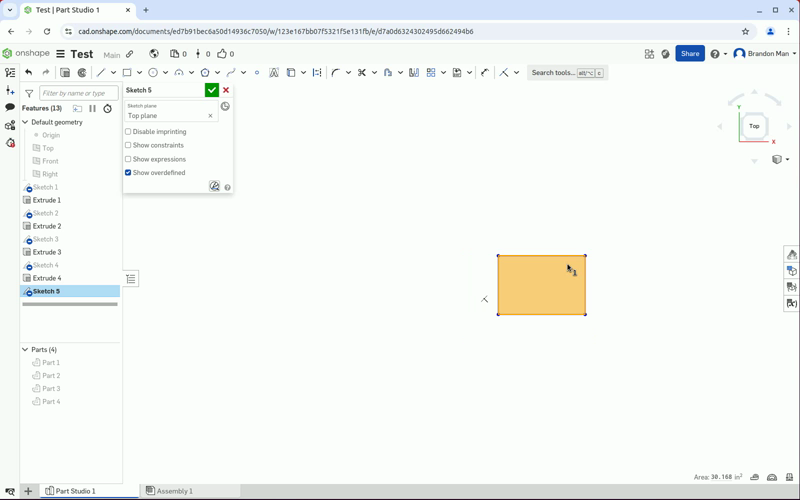
scroll(-6)
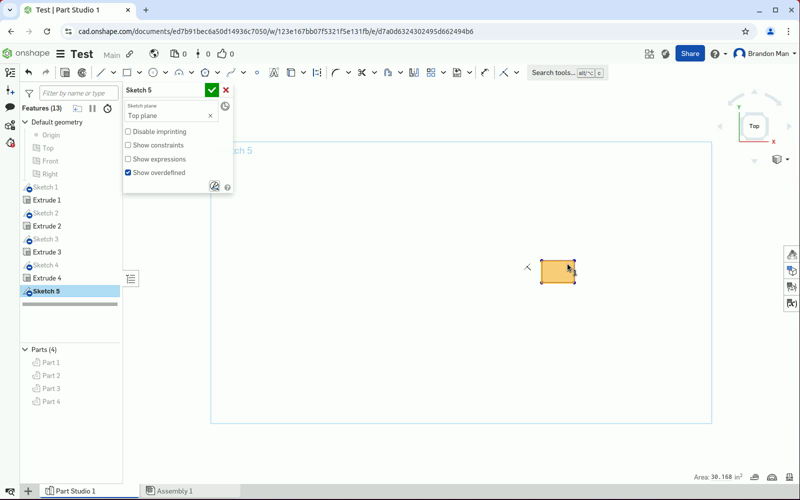
mouse_move(73, 352)
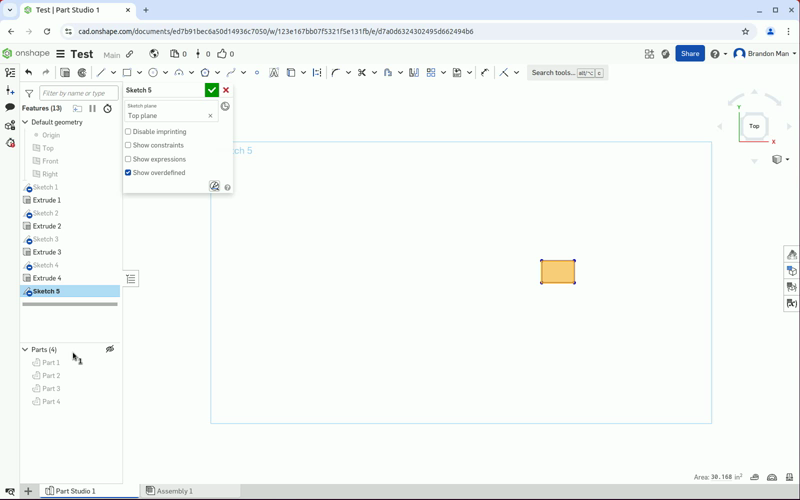
key(shift+y)
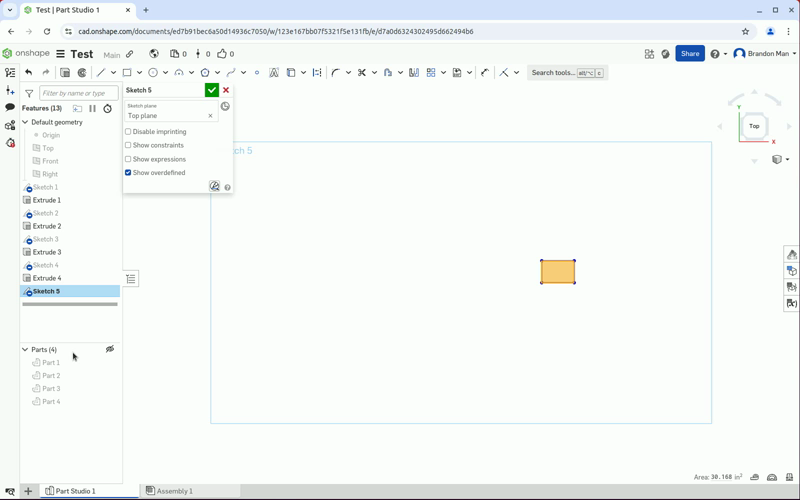
key(shift+e)
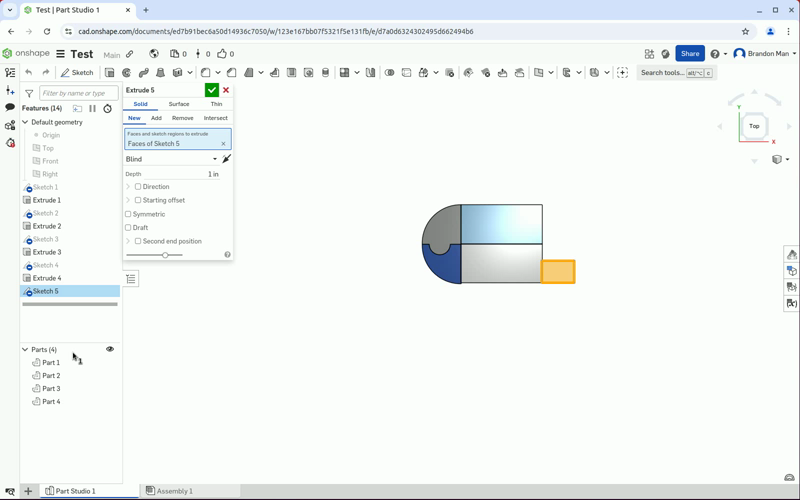
mouse_move(143, 106)
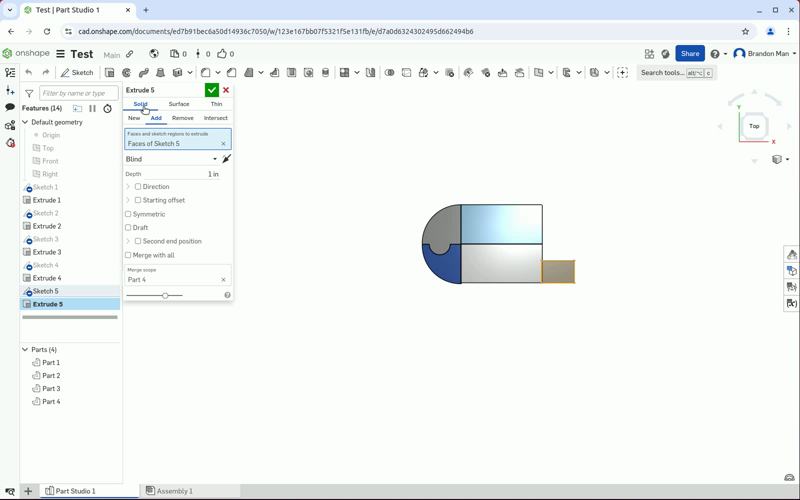
click(143, 106)
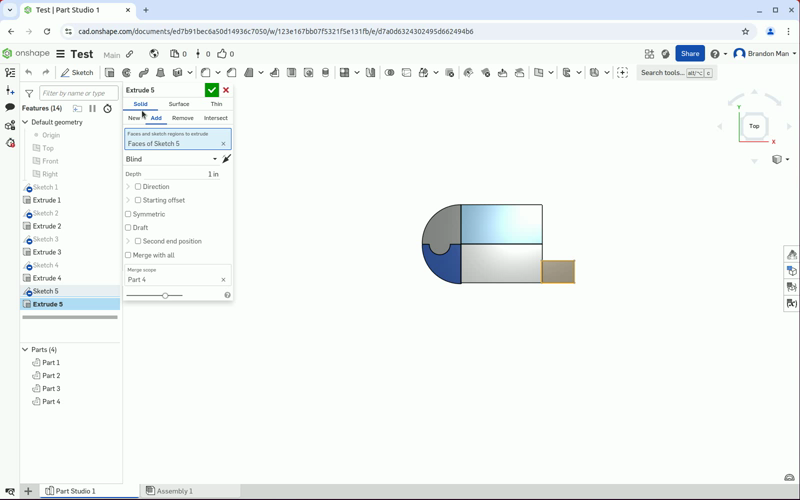
mouse_move(137, 120)
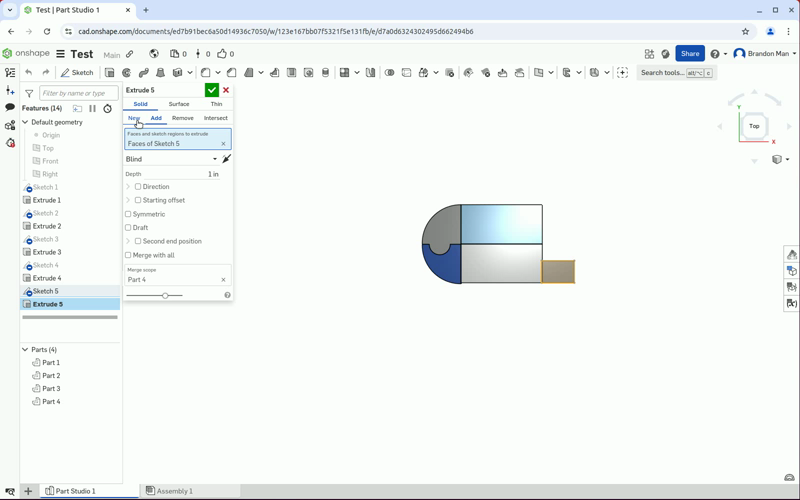
click(137, 120)
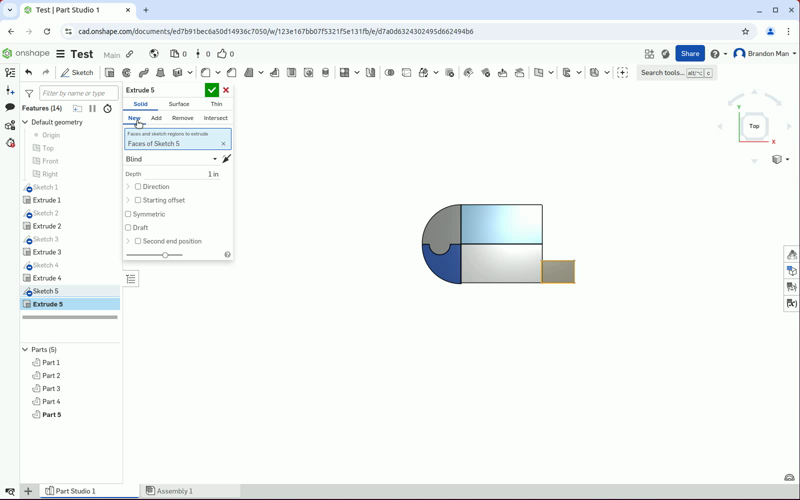
key(tab, 4)
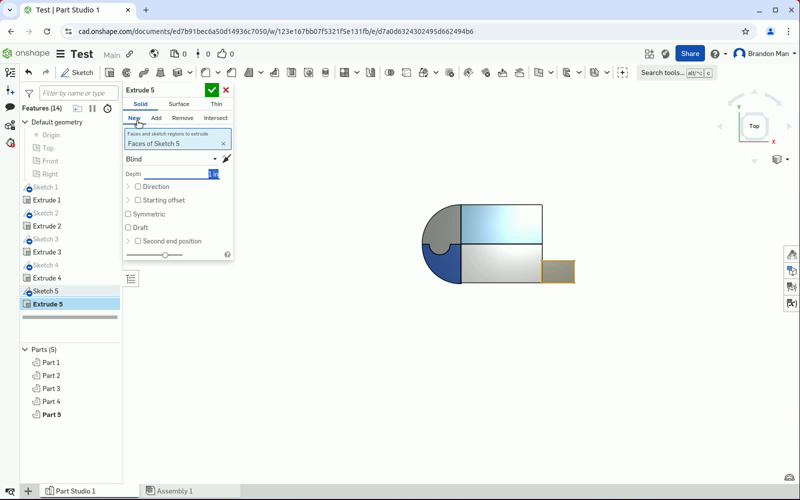
text(2.166)
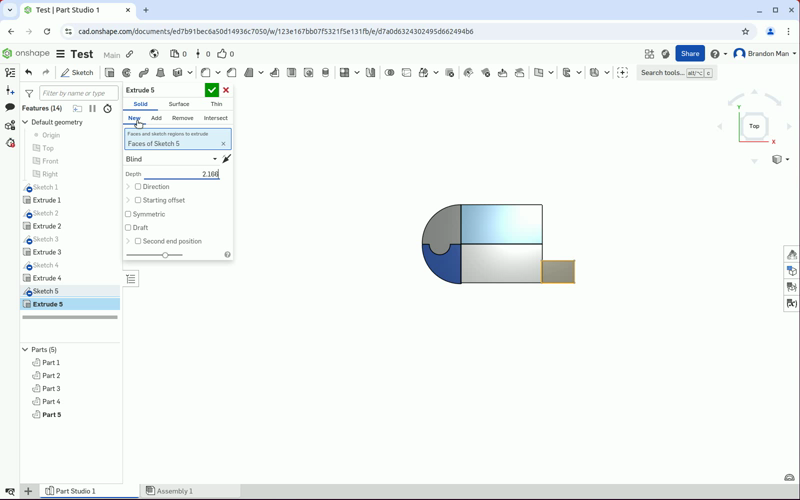
key(enter)
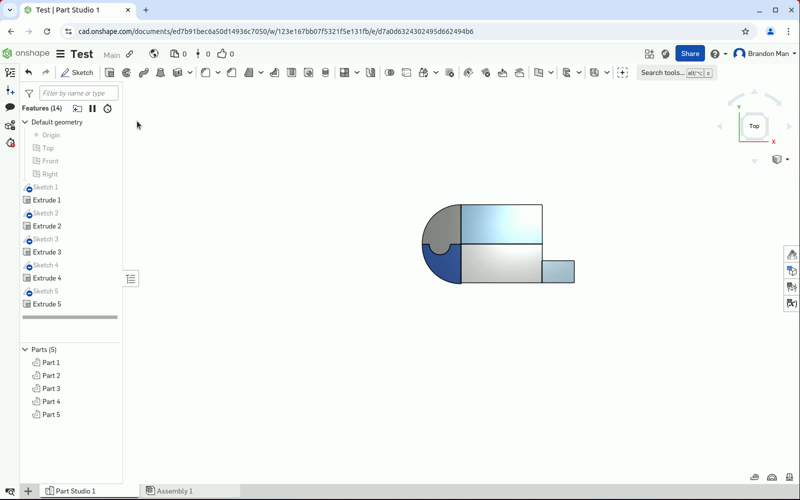
key(shift+h)
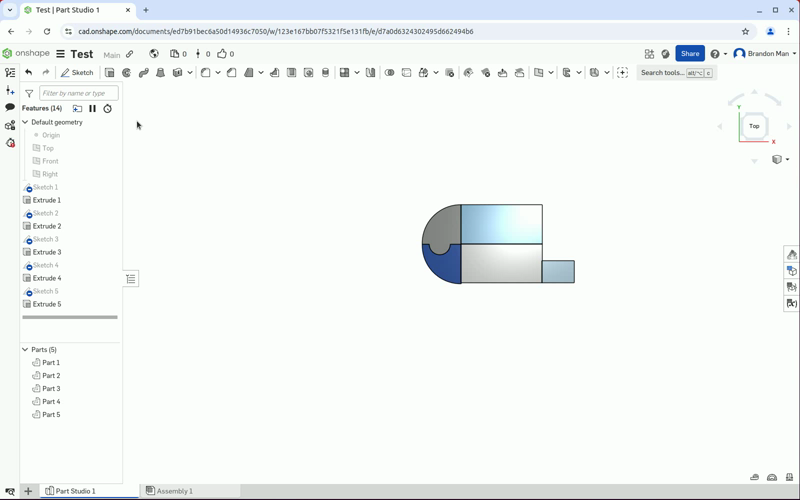
key(shift+h)
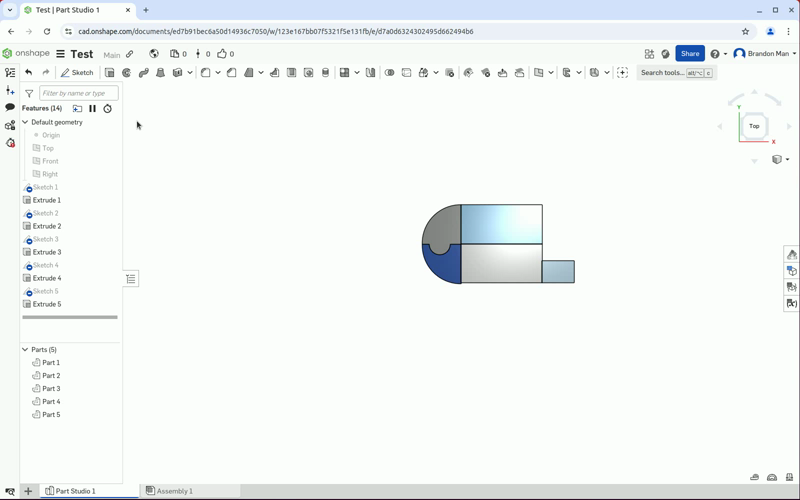
mouse_move(73, 189)
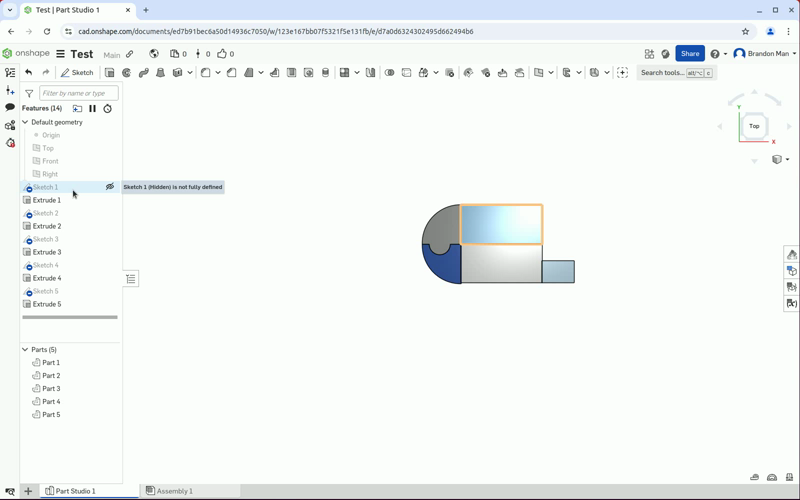
click(73, 189)
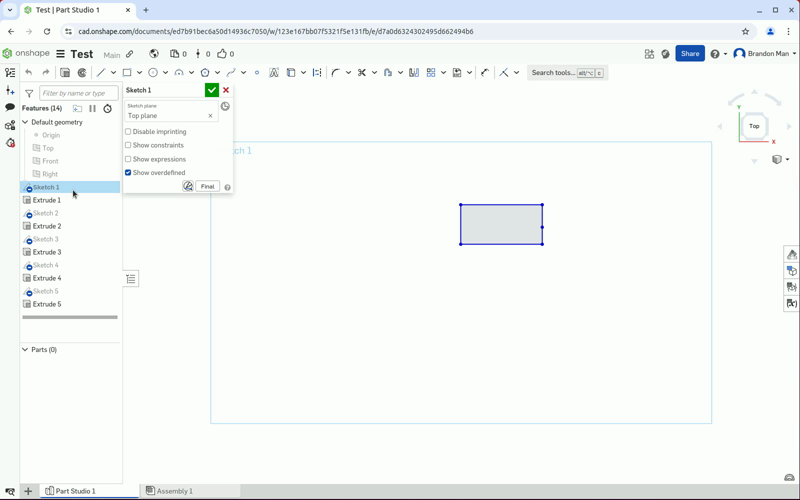
mouse_move(229, 92)
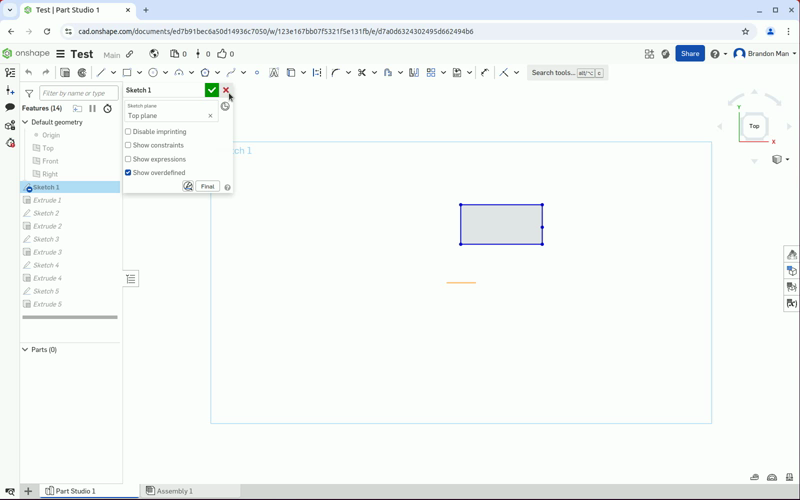
click(229, 92)
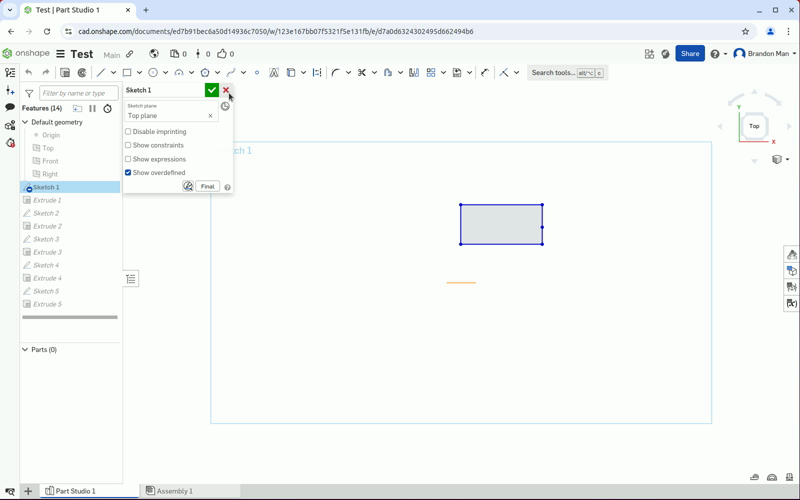
key(shift+s)
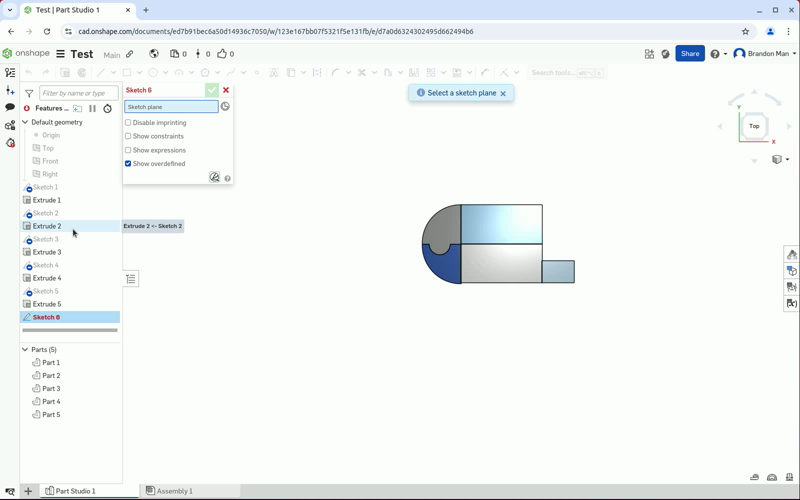
scroll(3)
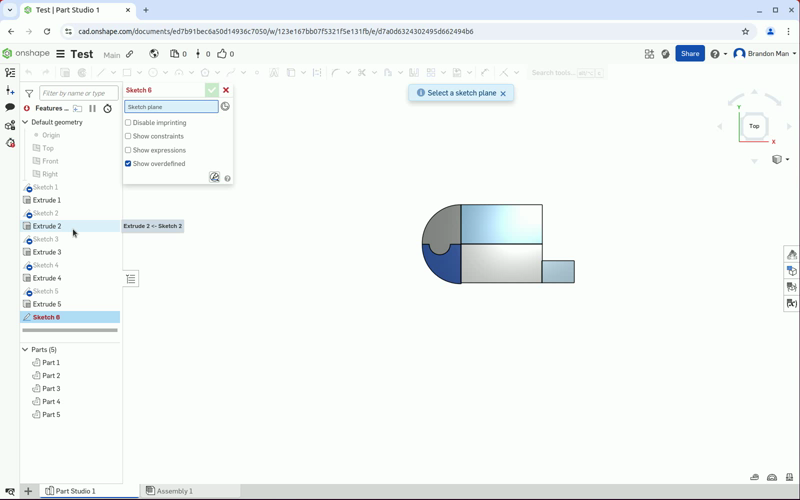
mouse_move(73, 150)
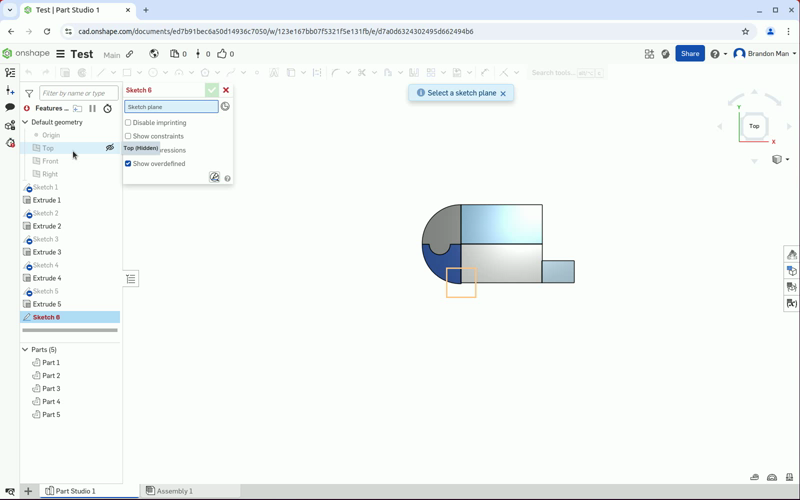
click(73, 150)
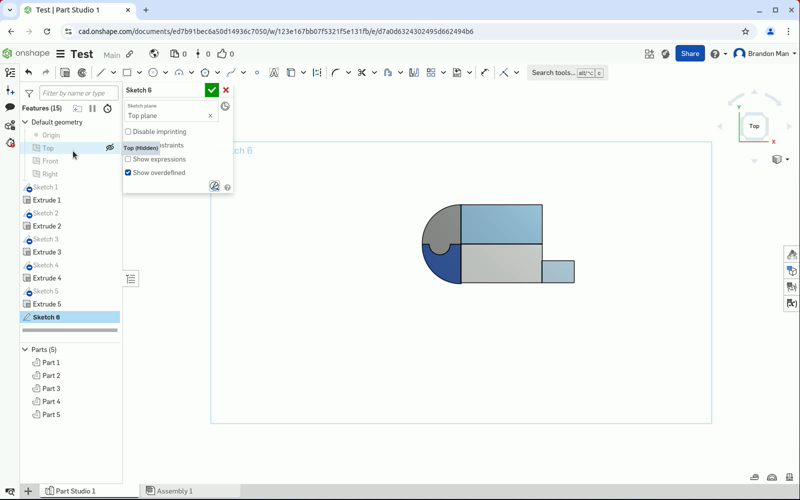
mouse_move(73, 352)
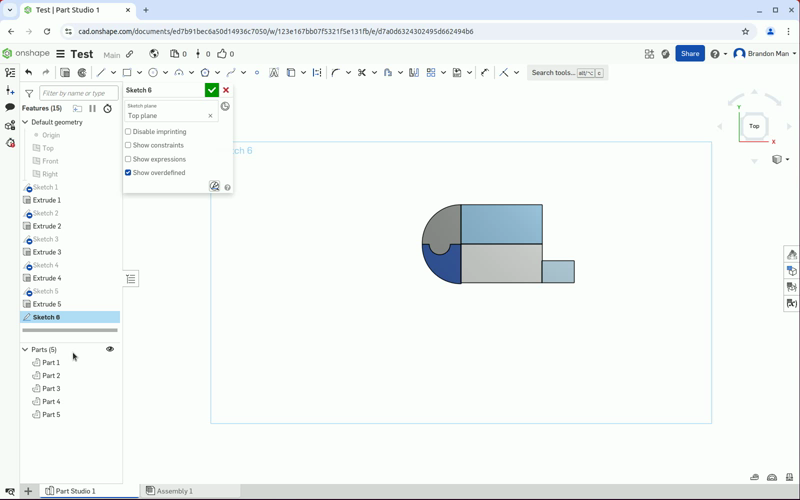
key(y)
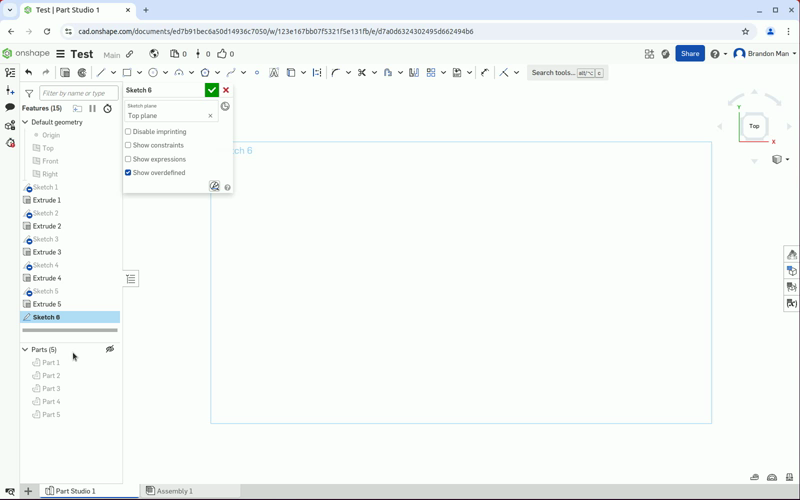
key(l)
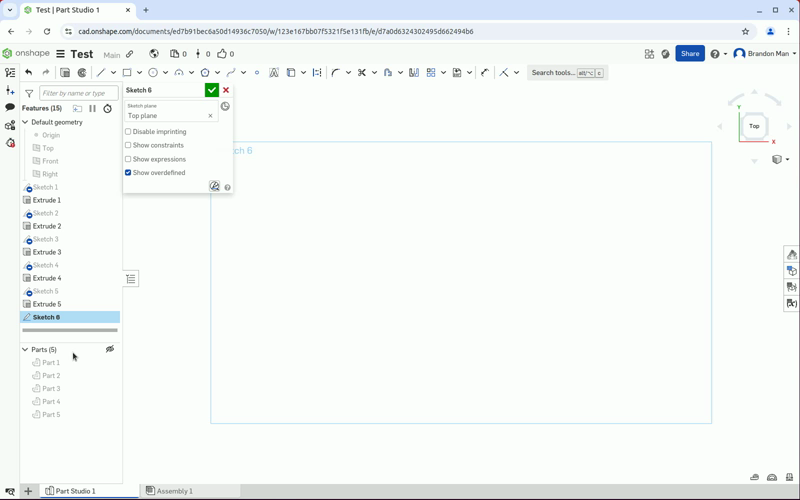
key_down(shift)
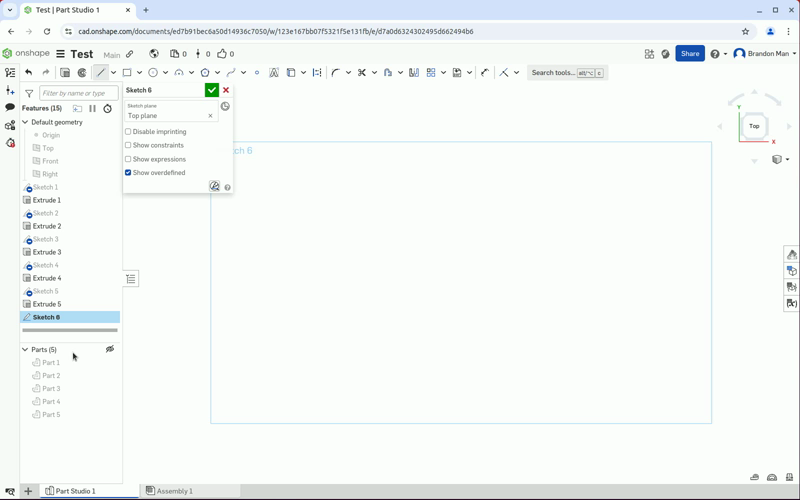
mouse_move(541, 226)
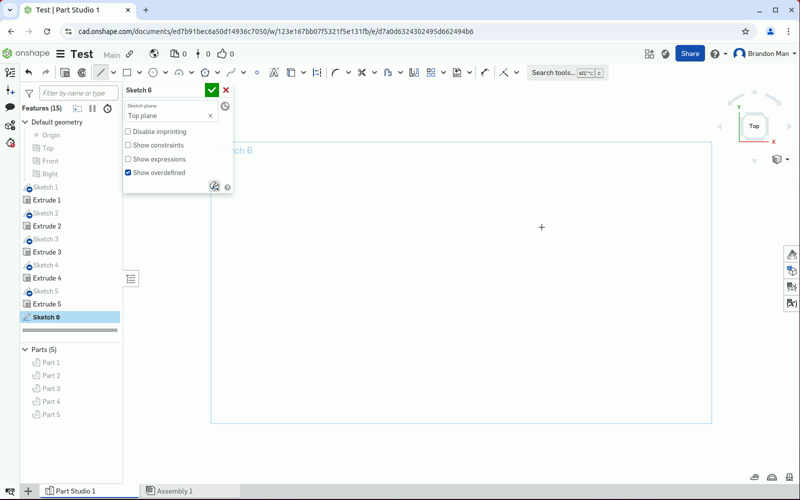
click(541, 226)
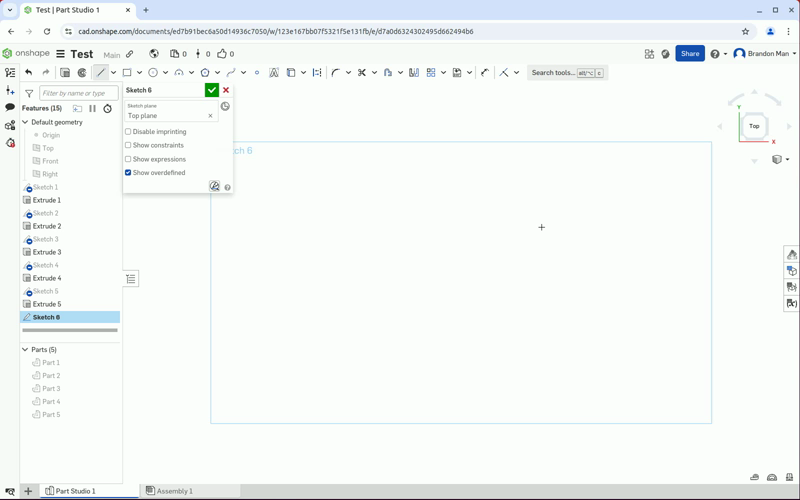
key_up(shift)
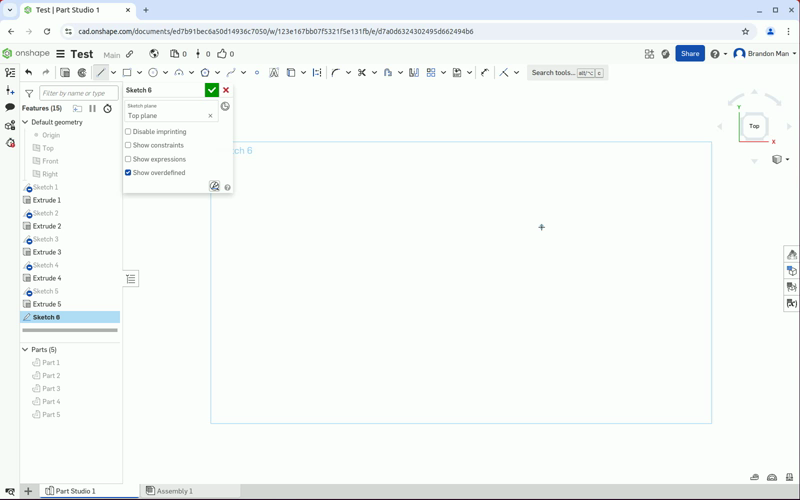
key_down(shift)
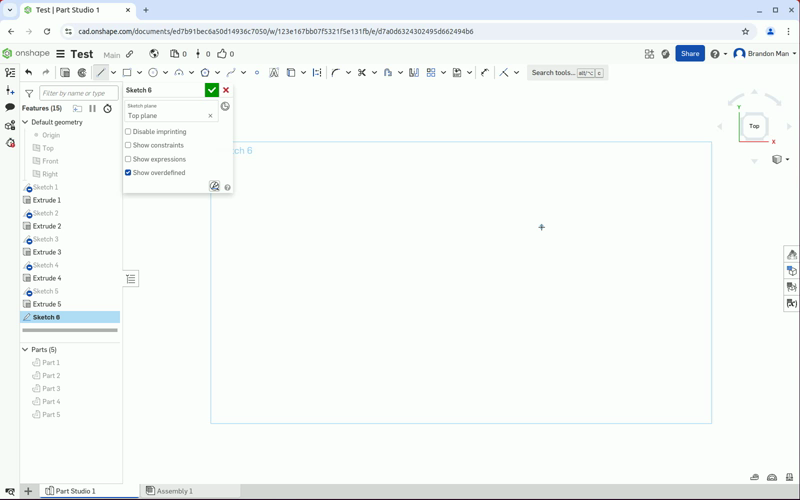
mouse_move(571, 226)
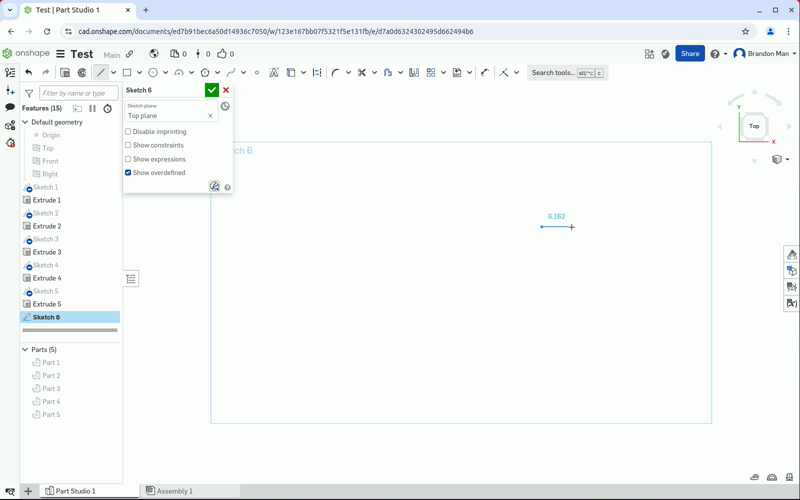
mouse_move(574, 226)
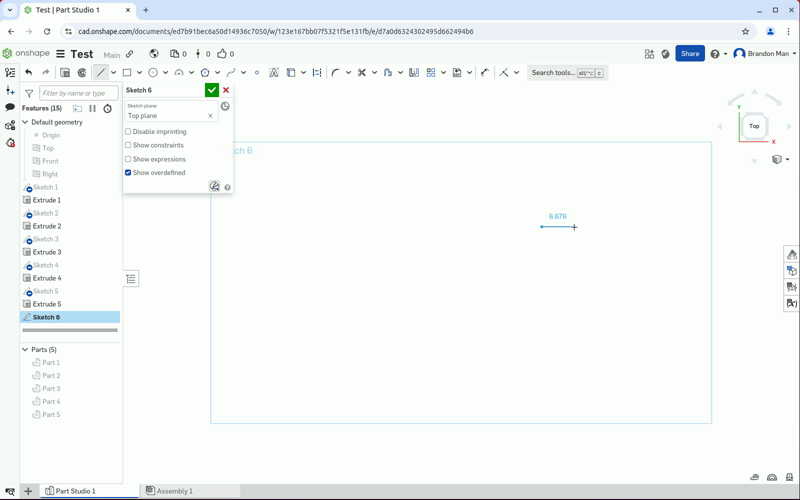
click(574, 226)
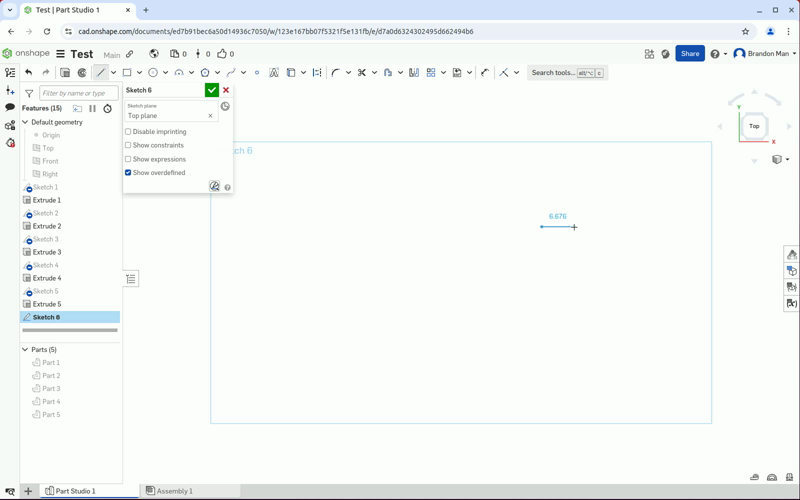
key_up(shift)
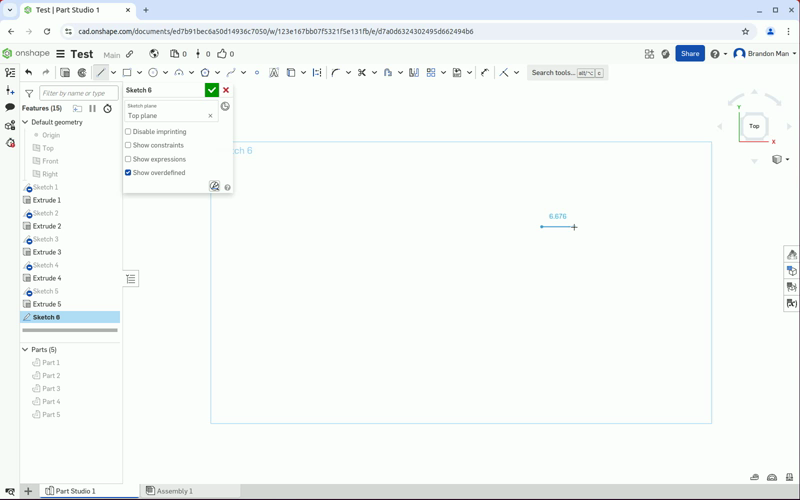
key_down(shift)
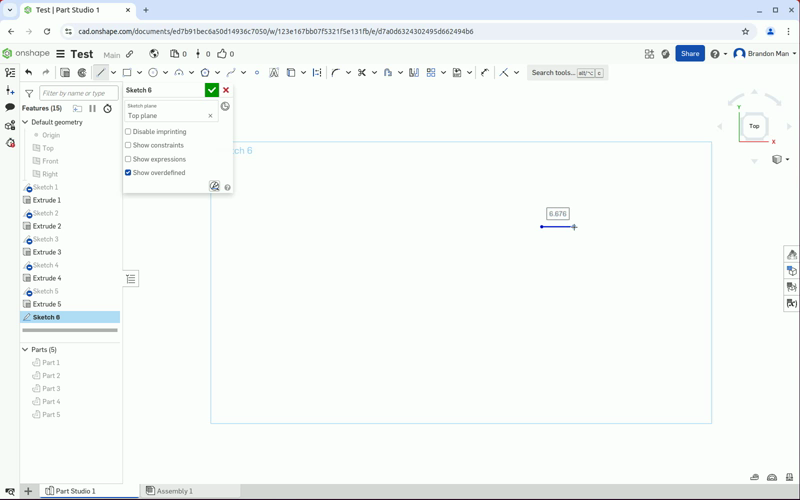
mouse_move(589, 226)
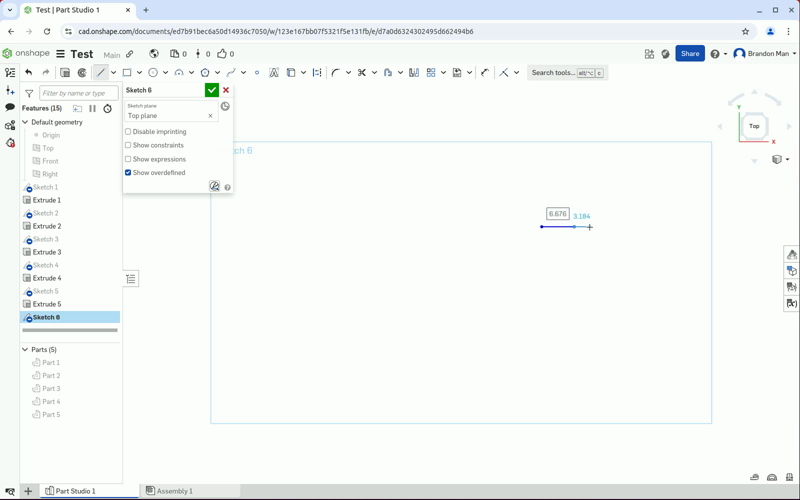
mouse_move(574, 204)
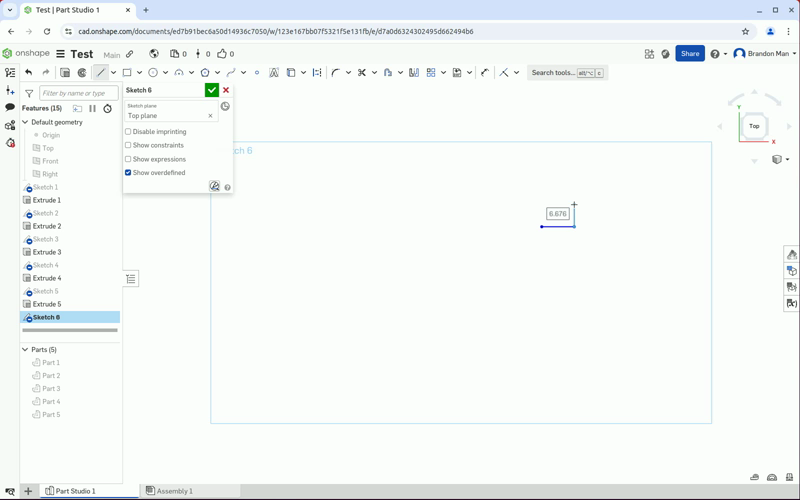
click(574, 204)
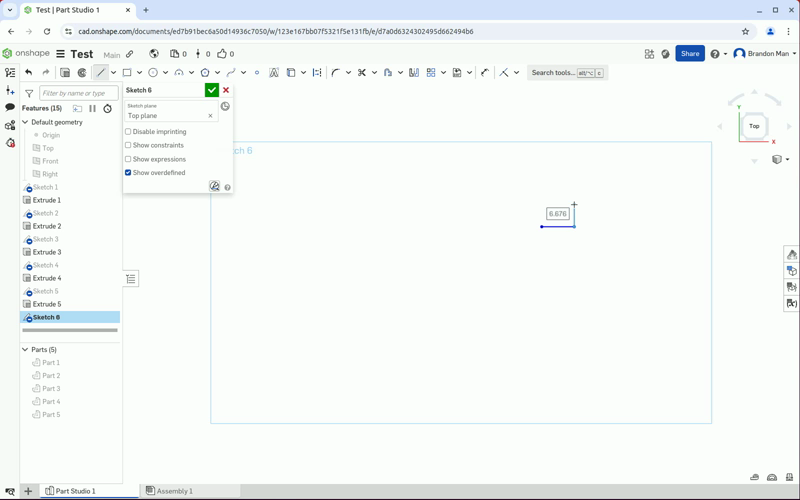
key_up(shift)
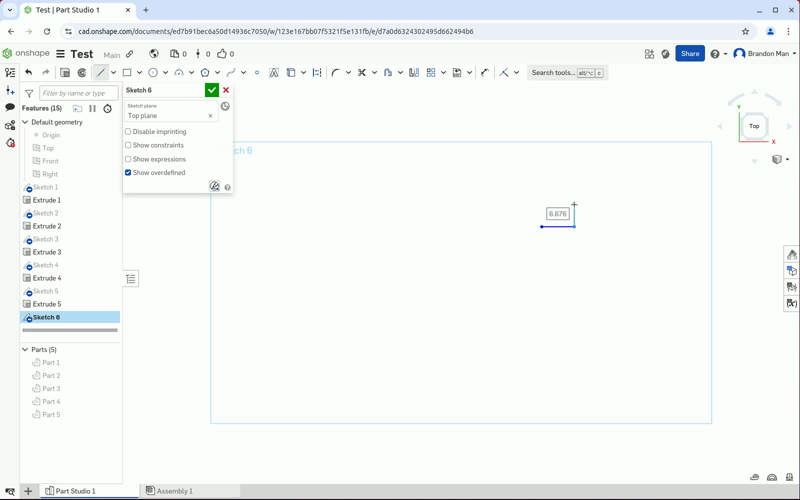
key_down(shift)
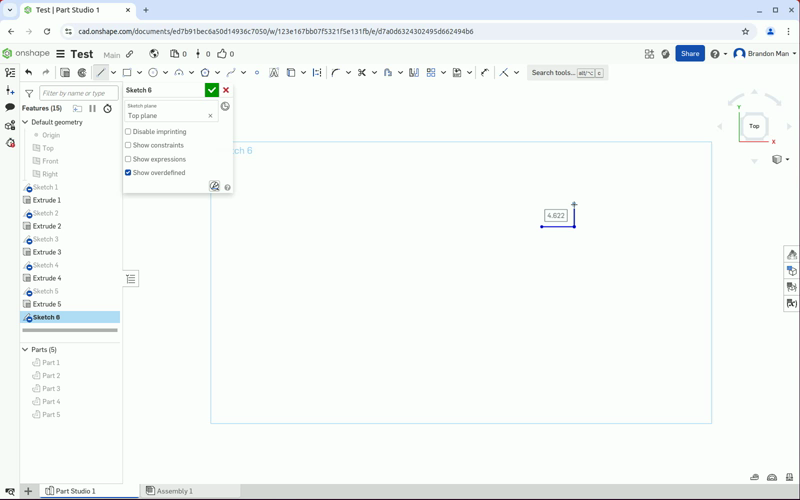
mouse_move(589, 204)
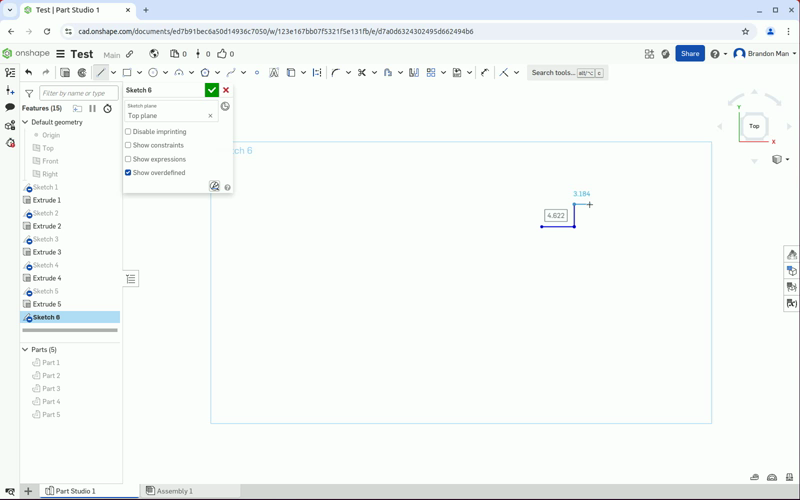
mouse_move(541, 204)
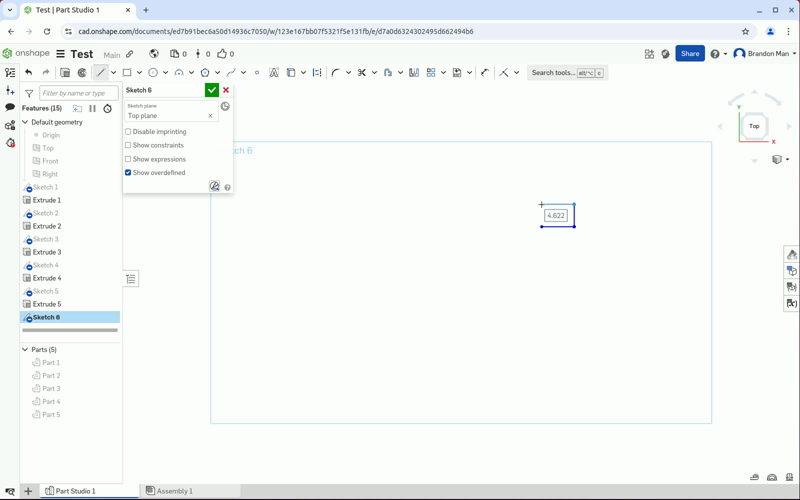
click(541, 204)
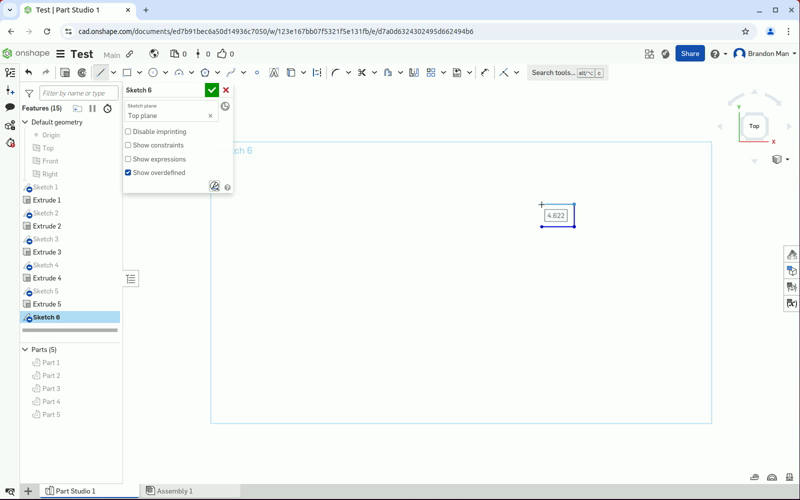
key_up(shift)
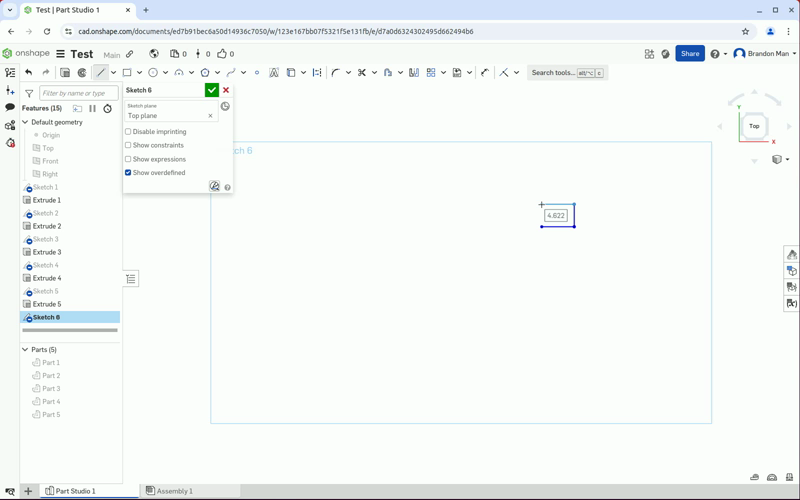
mouse_move(571, 204)
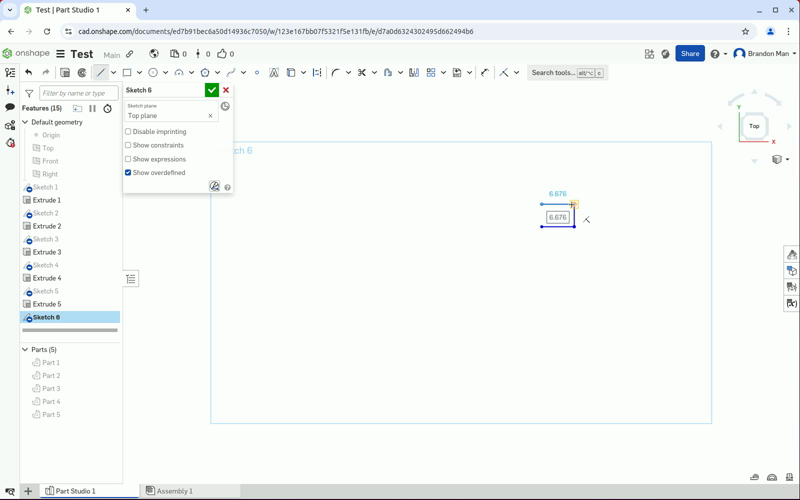
key_down(shift)
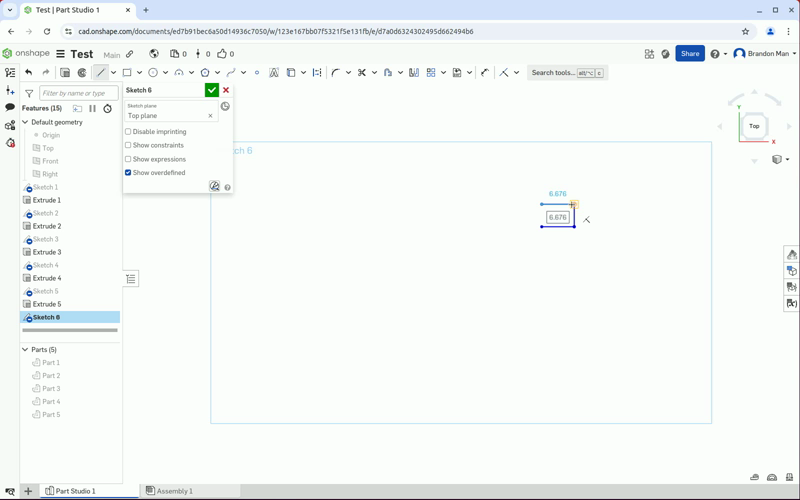
mouse_move(541, 226)
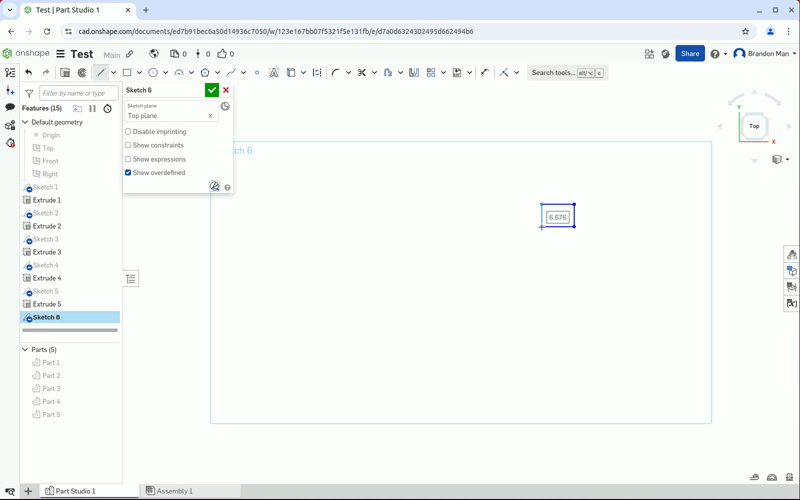
key_up(shift)
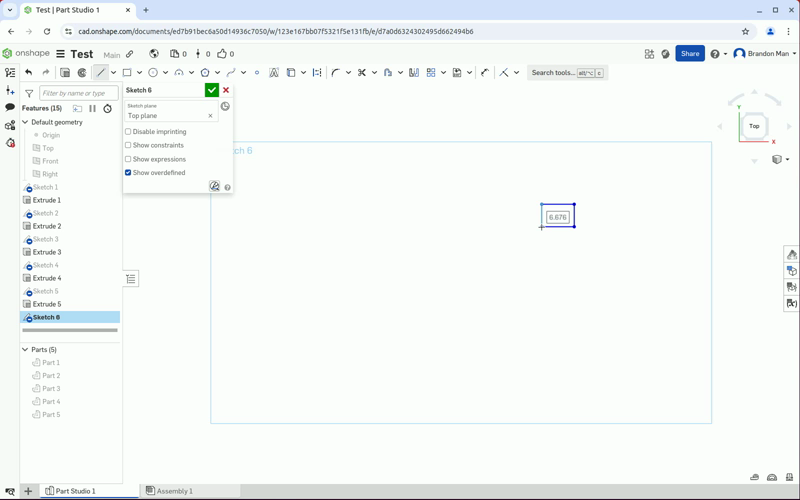
click(541, 226)
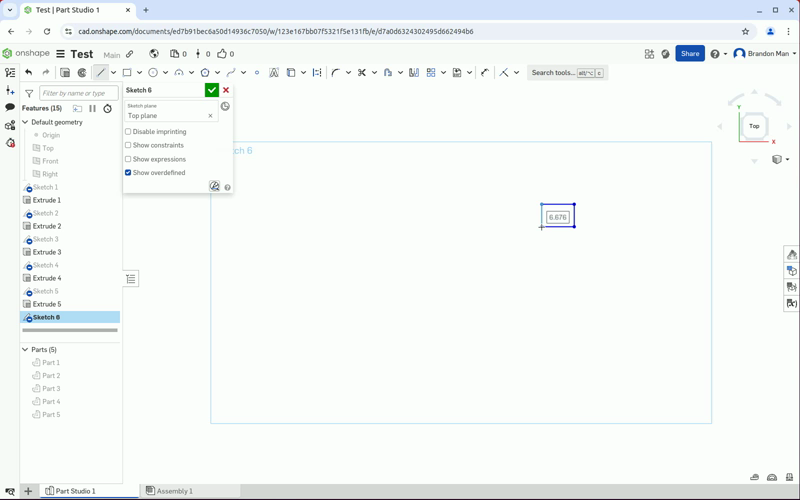
key(esc)
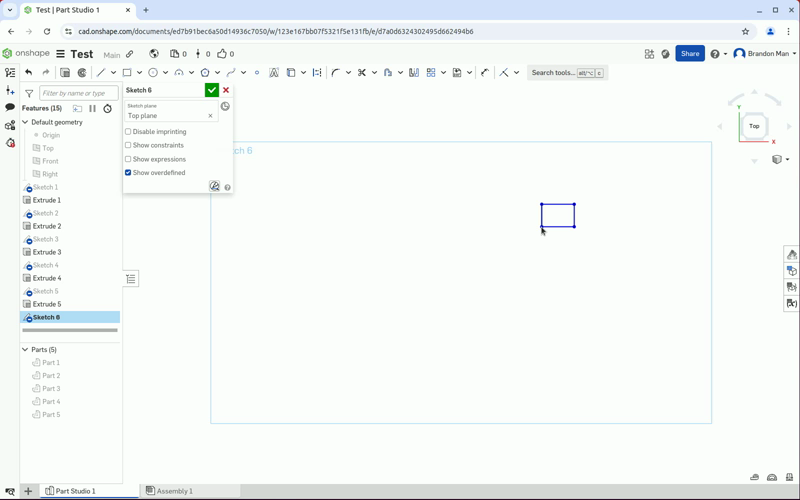
mouse_move(555, 222)
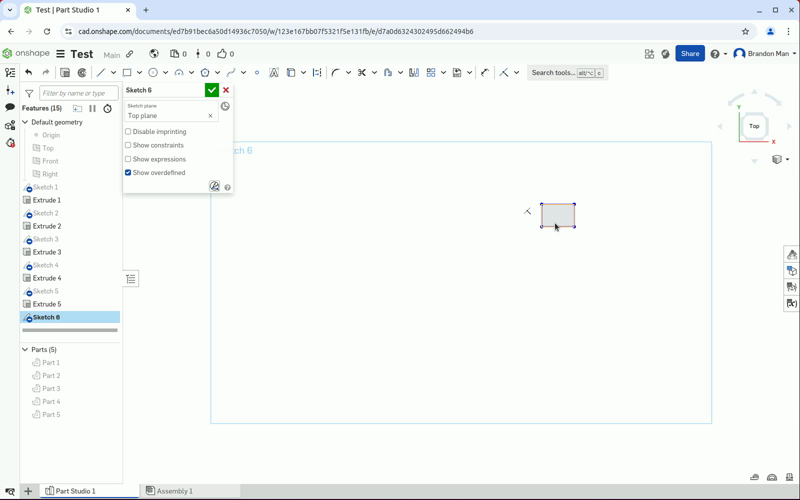
scroll(6)
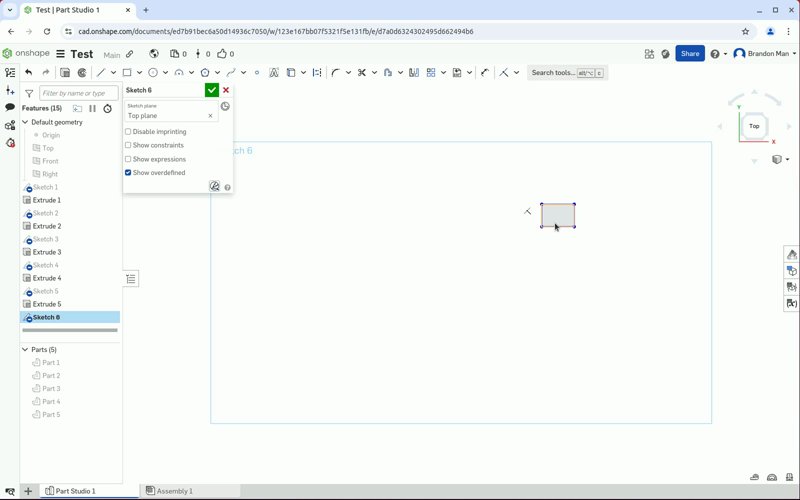
scroll(6)
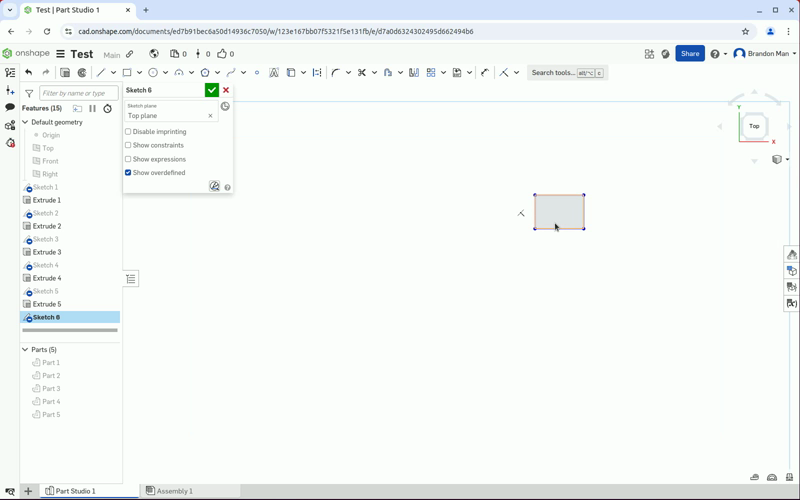
scroll(6)
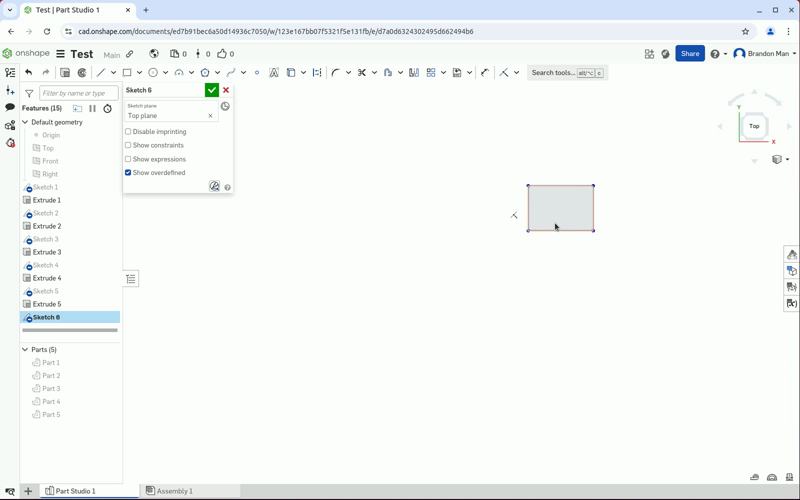
scroll(6)
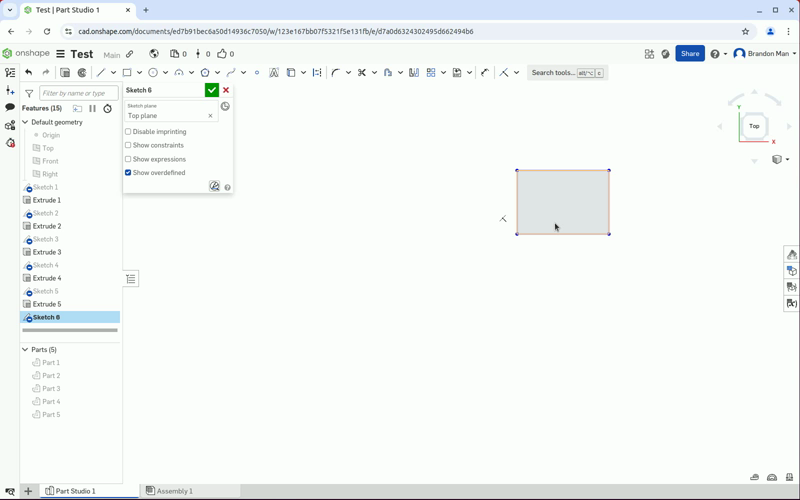
scroll(6)
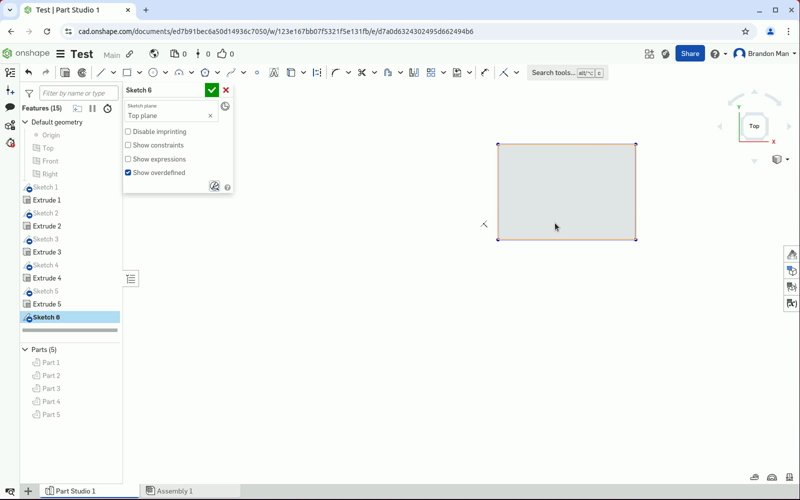
scroll(6)
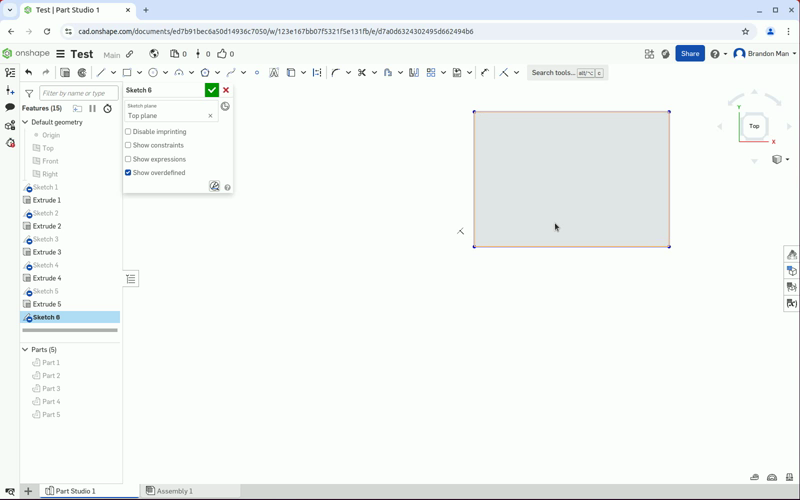
scroll(6)
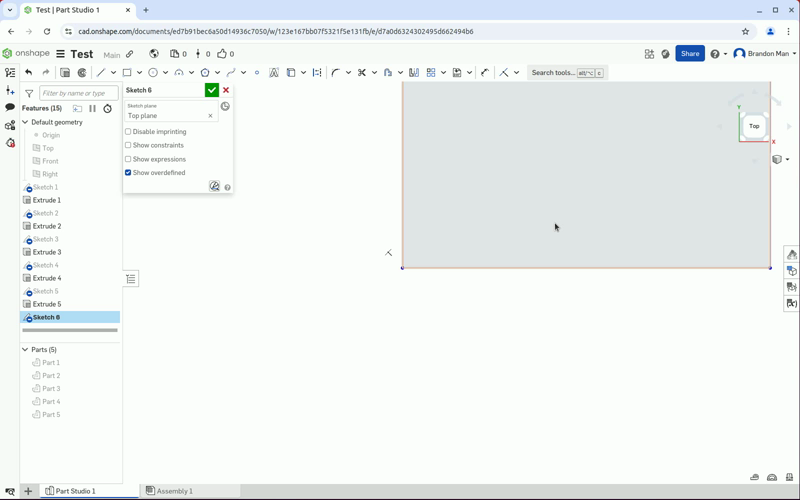
click(555, 222)
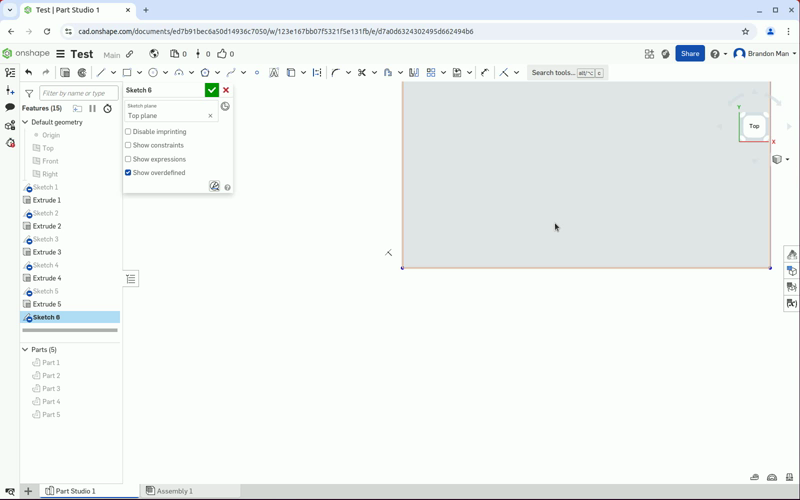
scroll(-6)
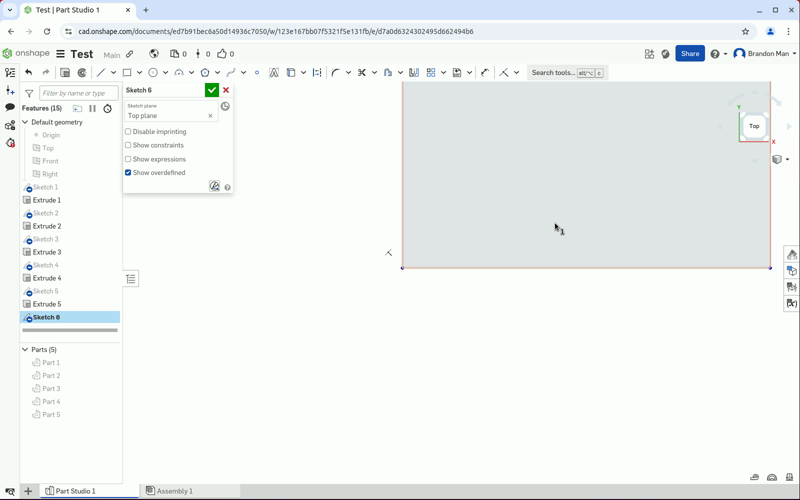
scroll(-6)
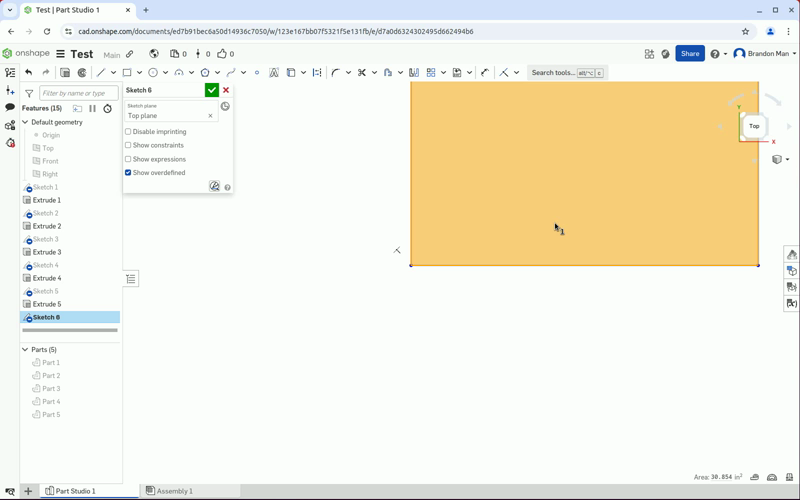
scroll(-6)
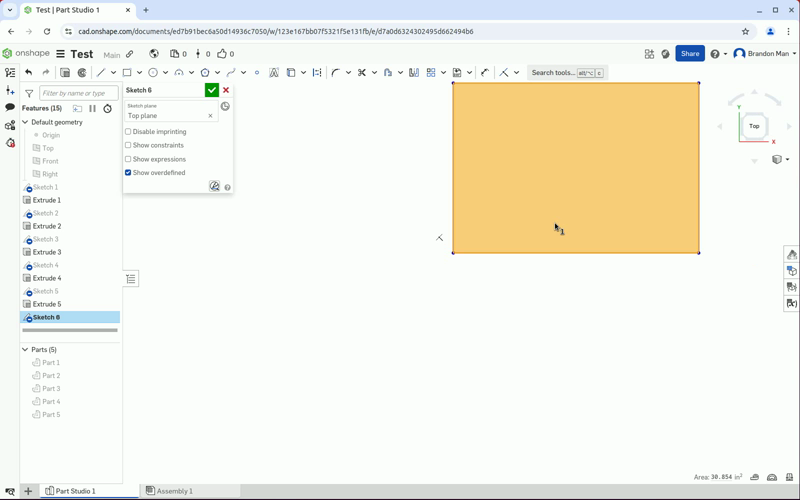
scroll(-6)
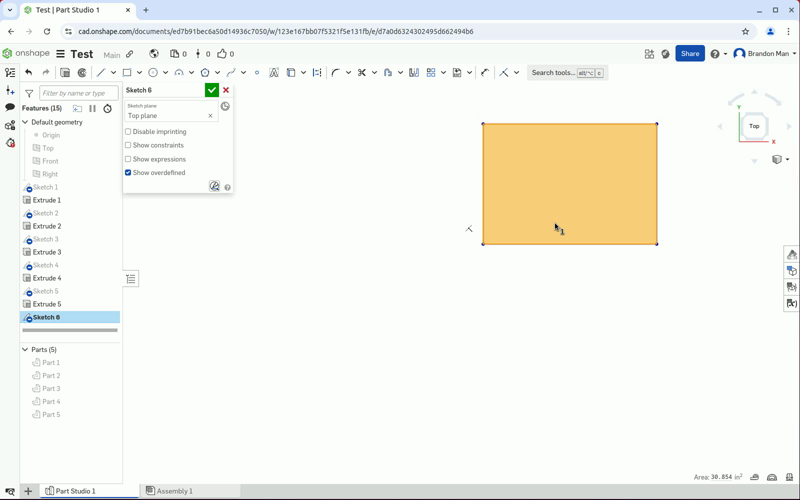
scroll(-6)
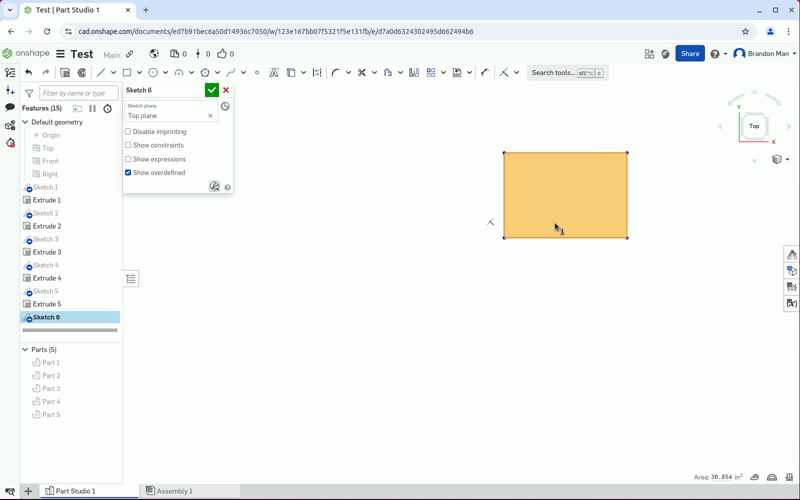
scroll(-6)
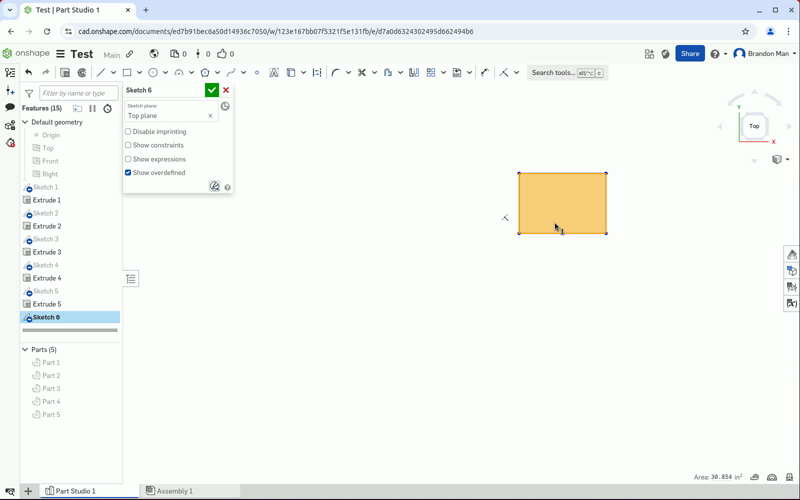
scroll(-6)
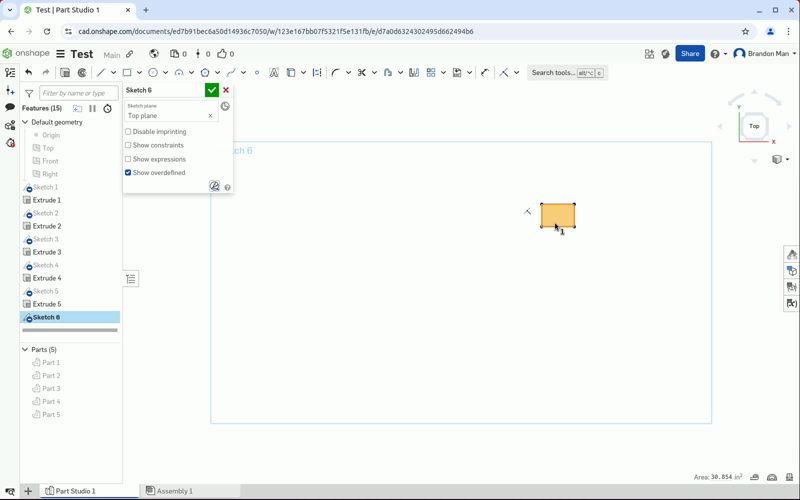
mouse_move(73, 352)
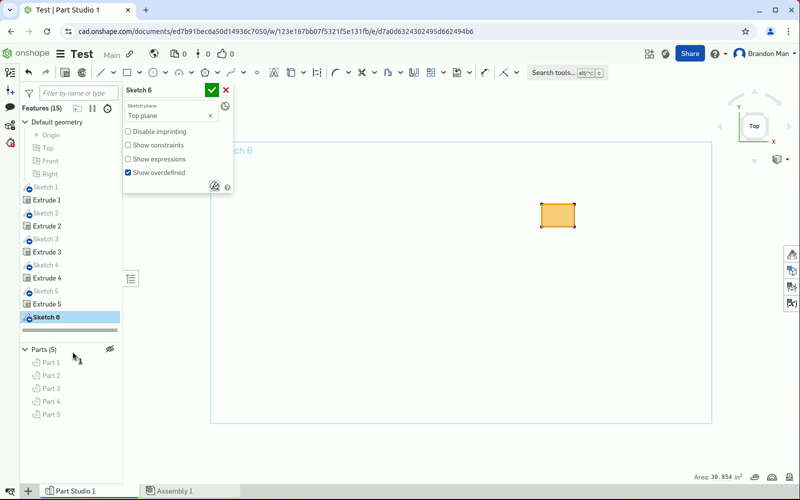
key(shift+y)
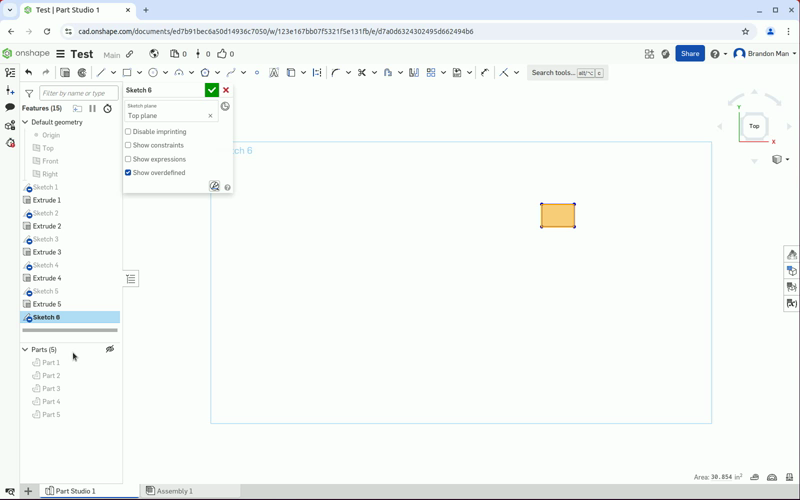
key(shift+e)
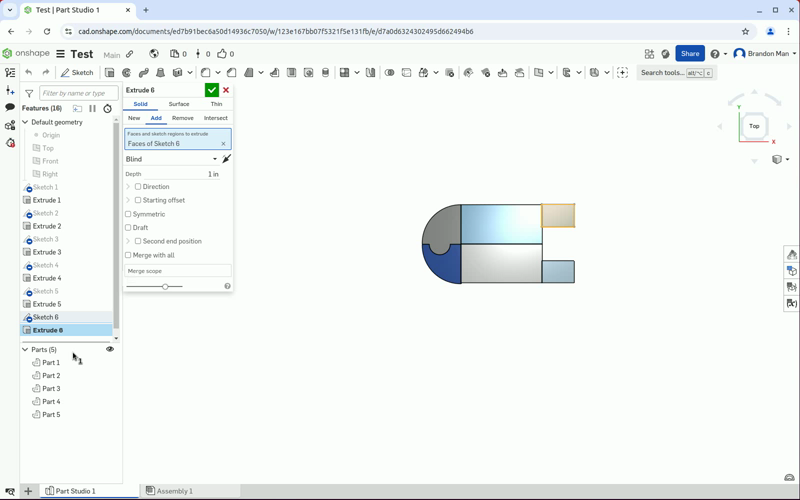
mouse_move(143, 106)
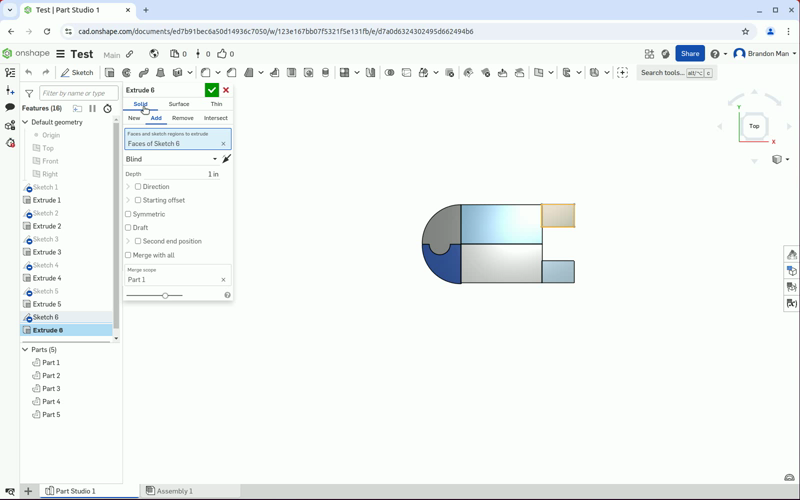
click(143, 106)
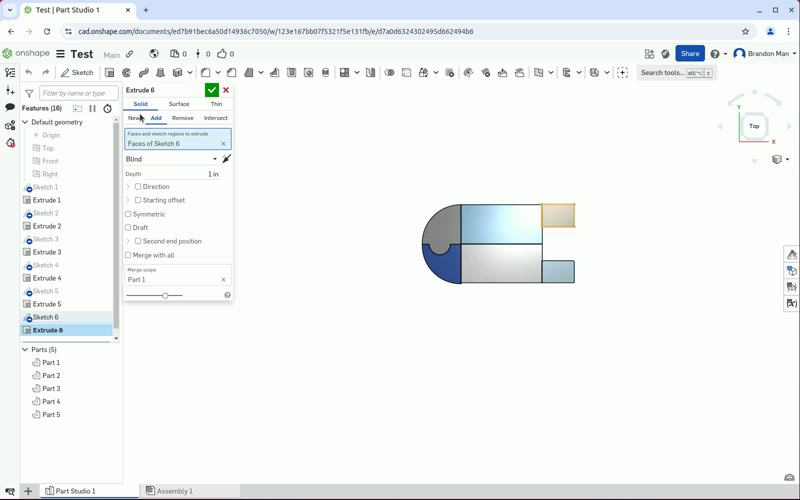
mouse_move(137, 120)
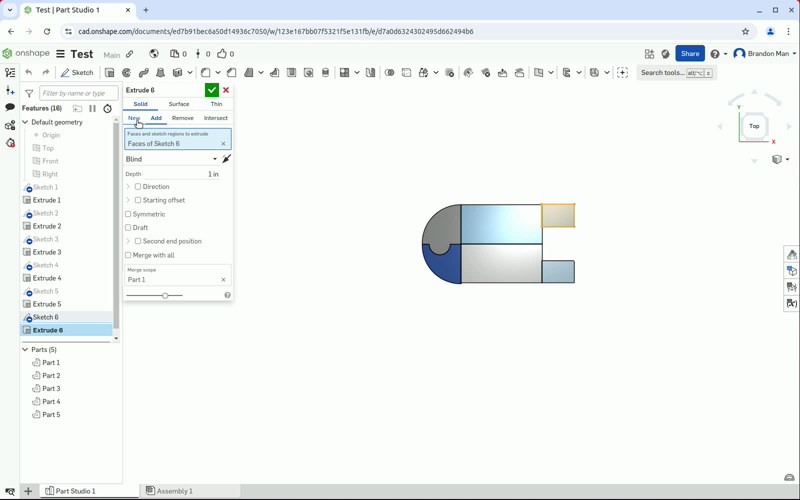
click(137, 120)
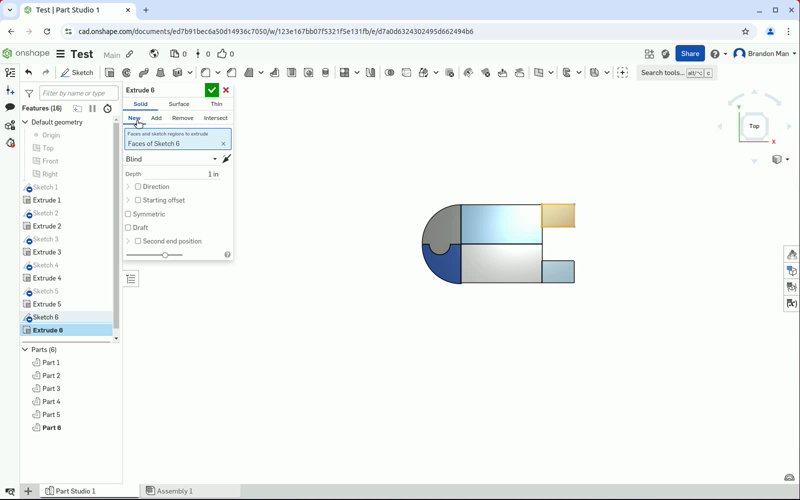
key(tab, 4)
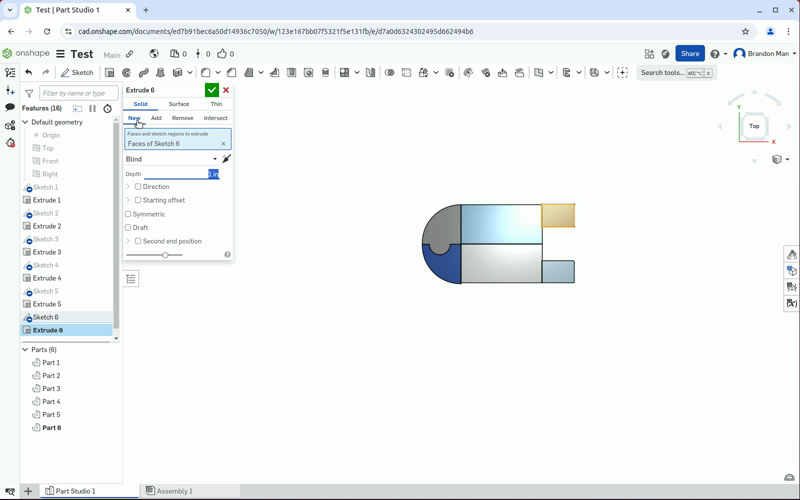
text(2.166)
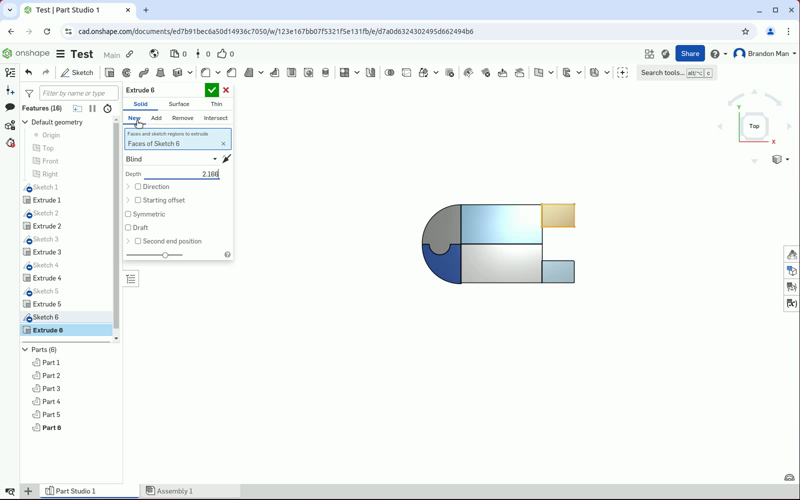
key(enter)
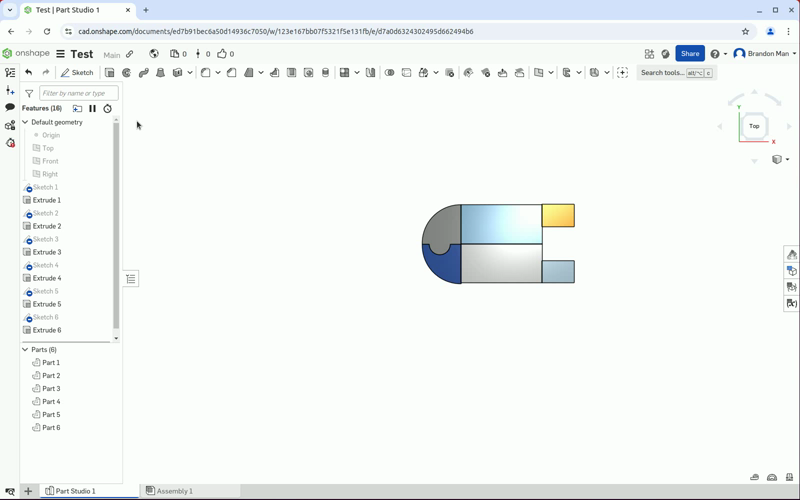
key(shift+h)
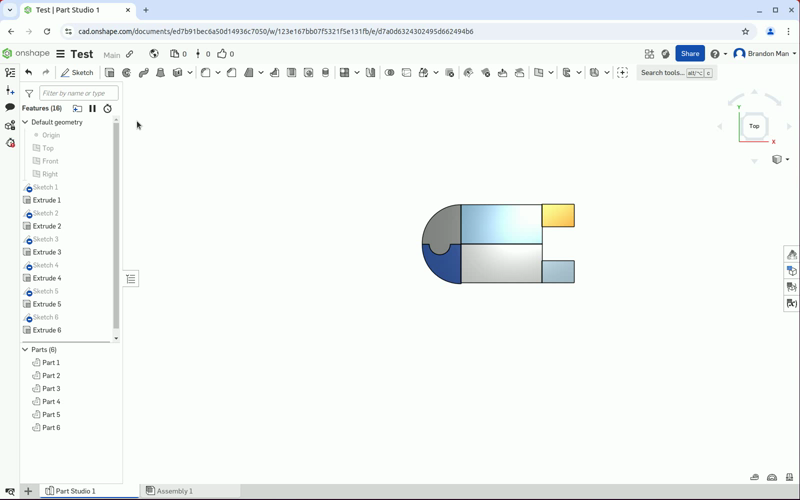
key(shift+h)
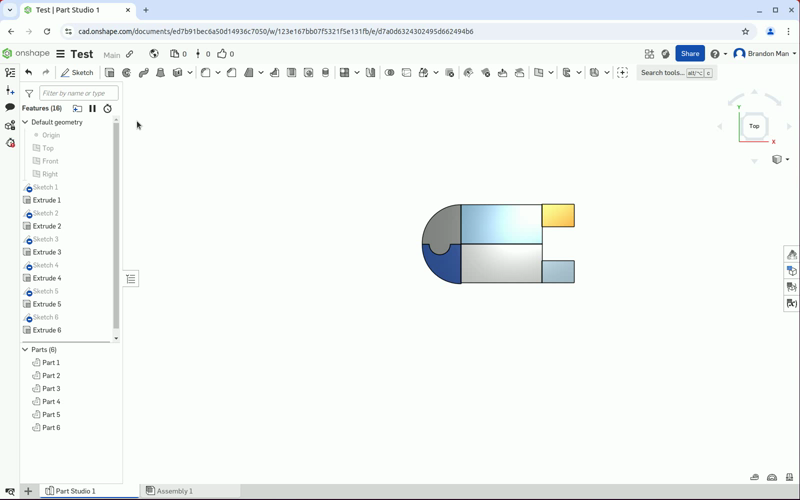
mouse_move(69, 189)
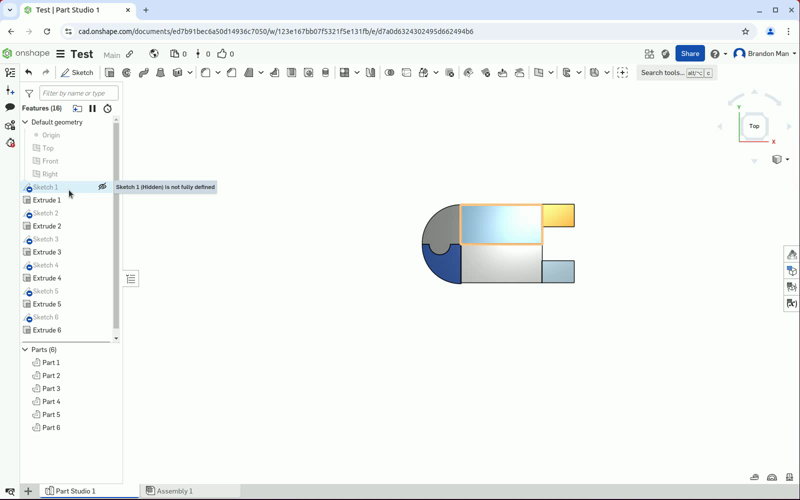
click(69, 189)
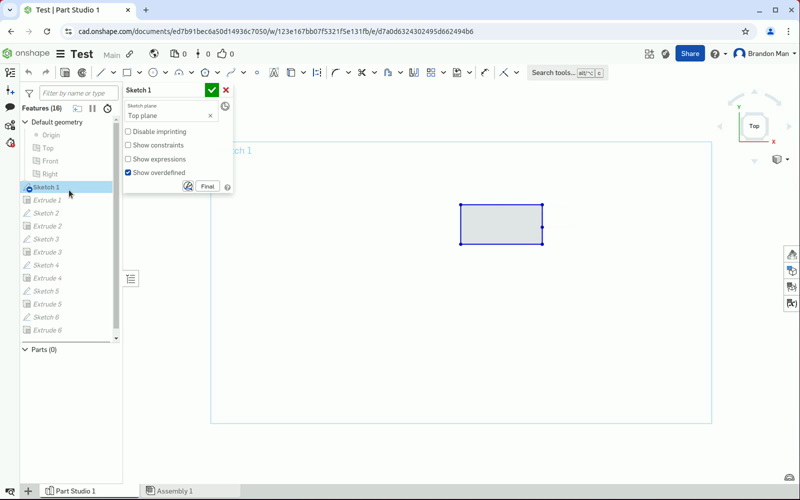
mouse_move(229, 92)
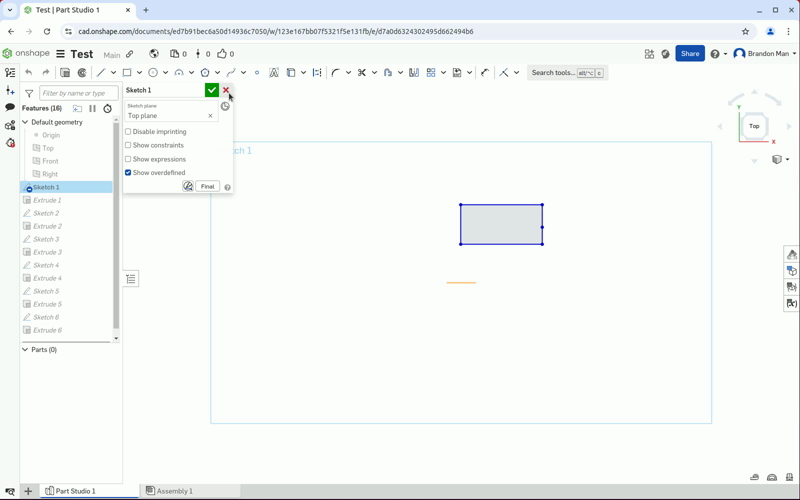
click(229, 92)
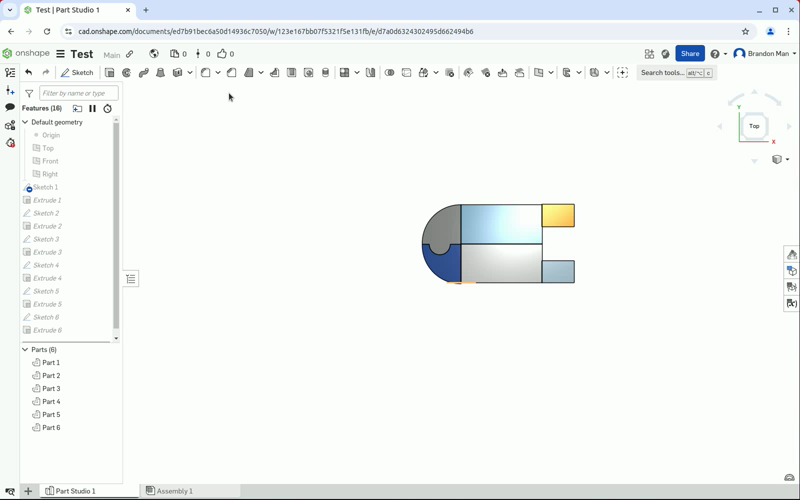
mouse_move(541, 75)
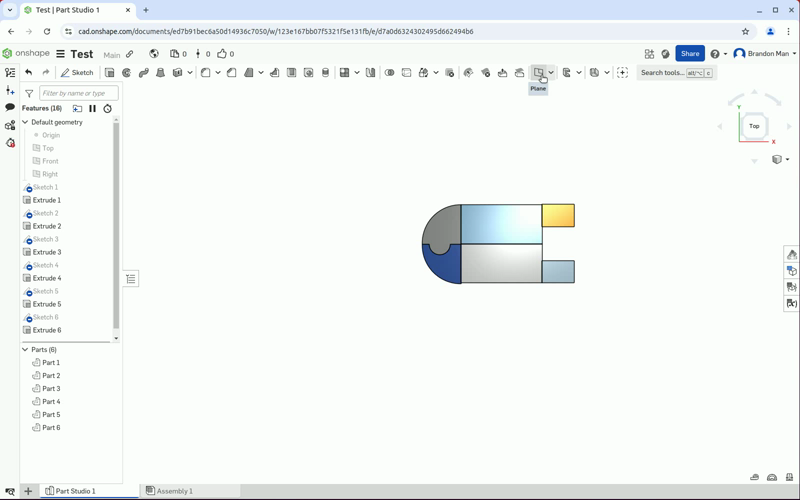
click(541, 75)
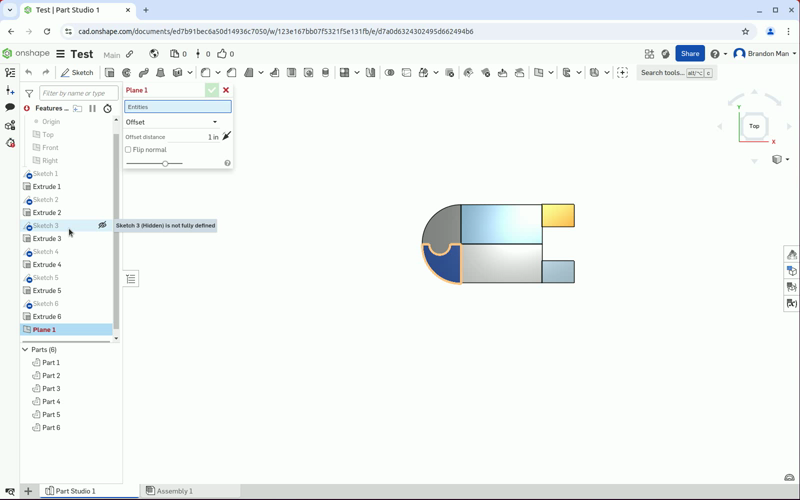
scroll(3)
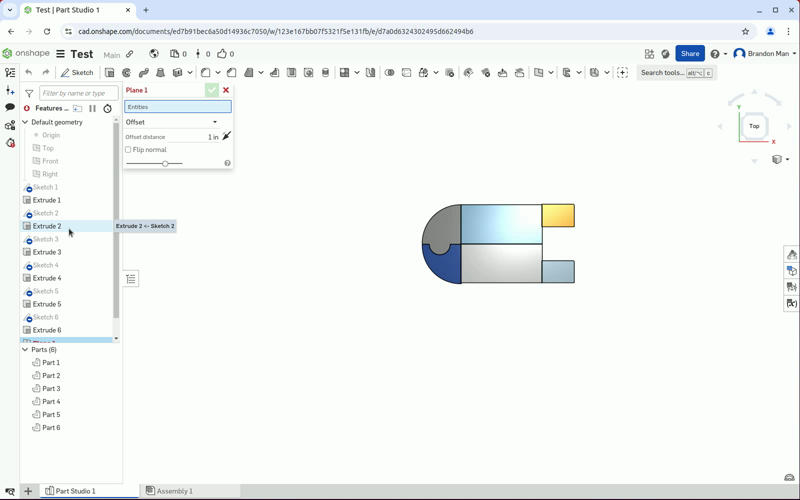
mouse_move(69, 150)
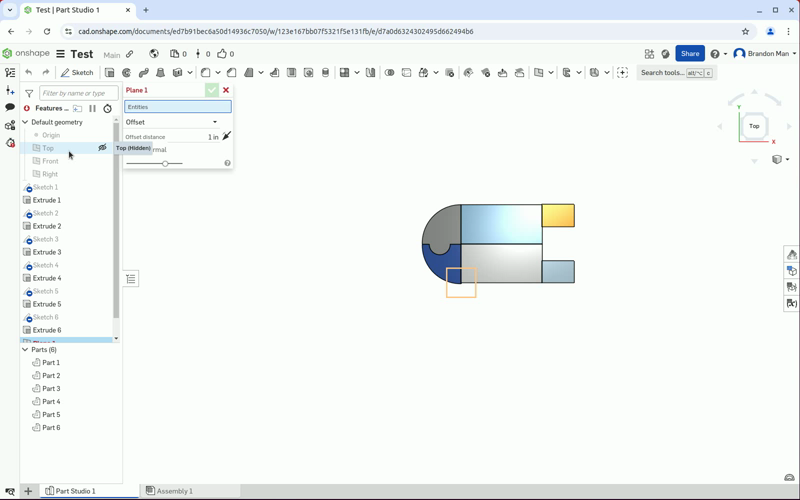
click(69, 150)
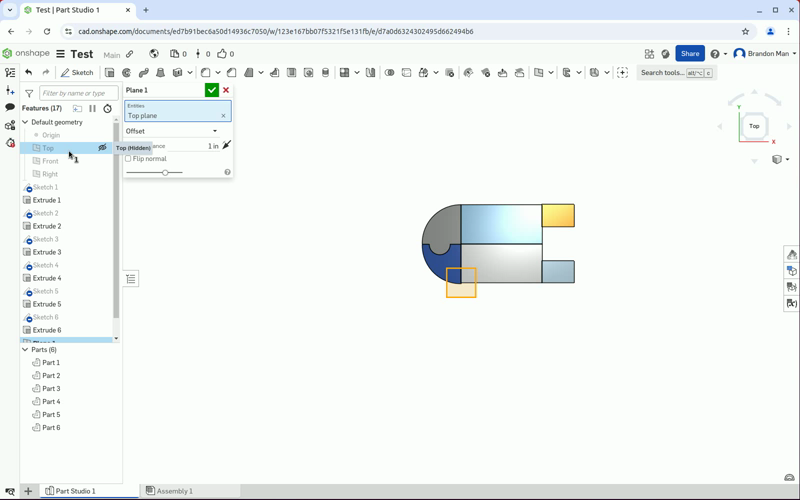
key(tab, 2)
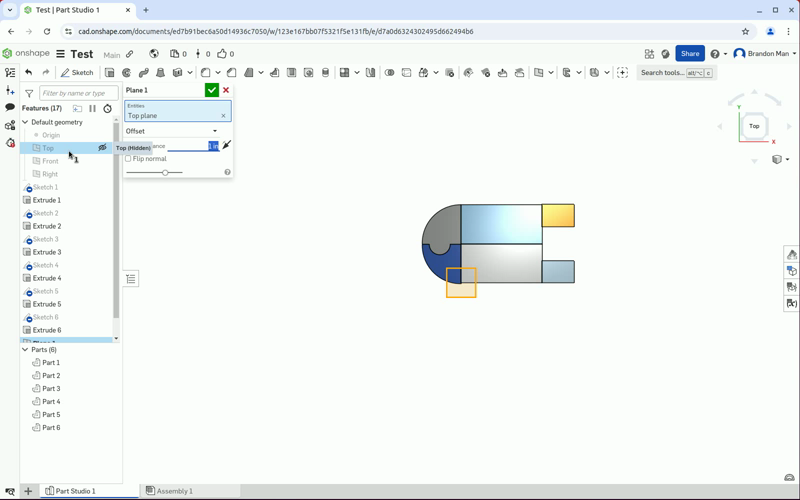
text(2.157)
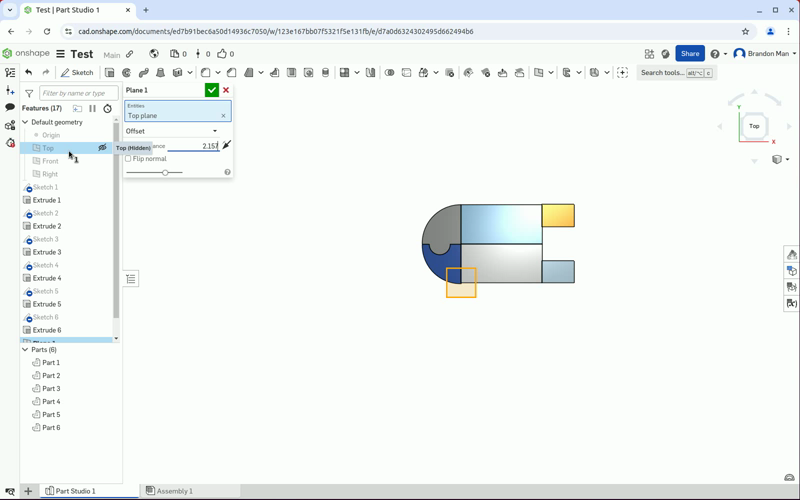
key(enter, 2)
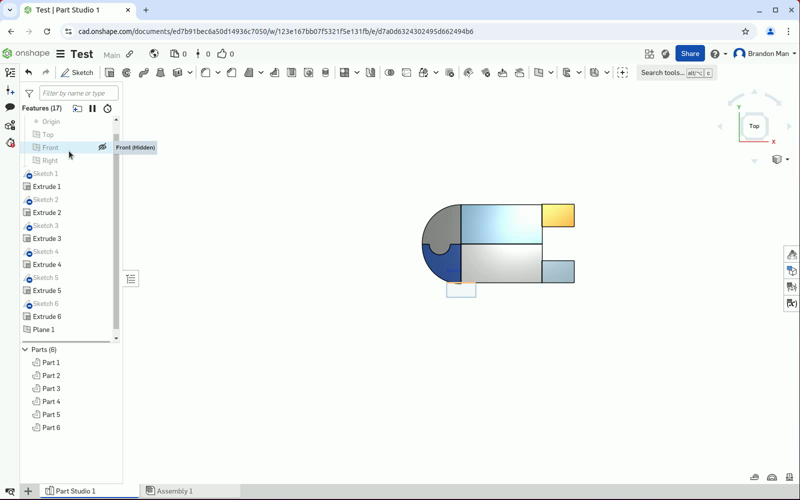
key(shift+s)
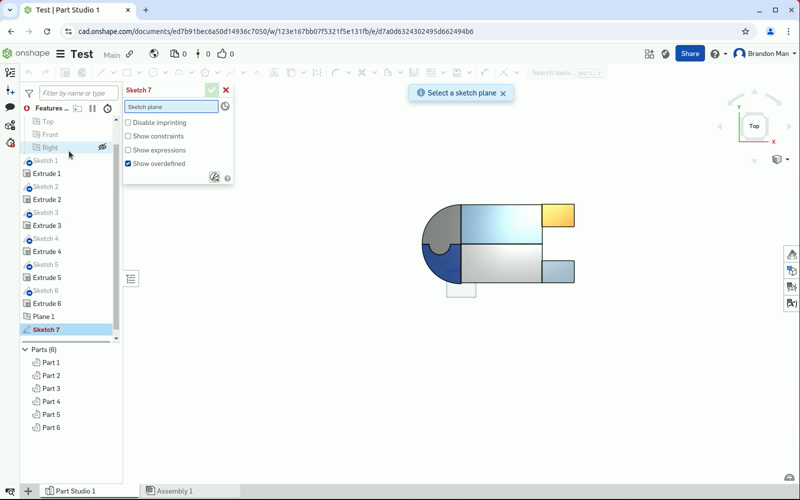
mouse_move(69, 319)
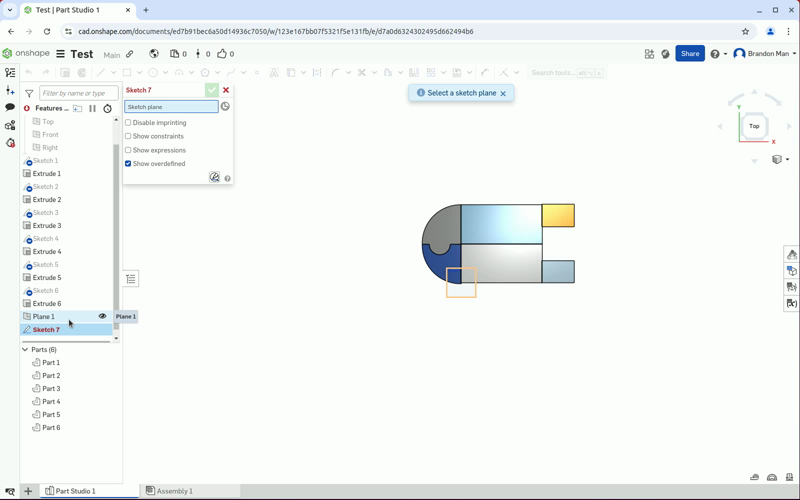
click(69, 319)
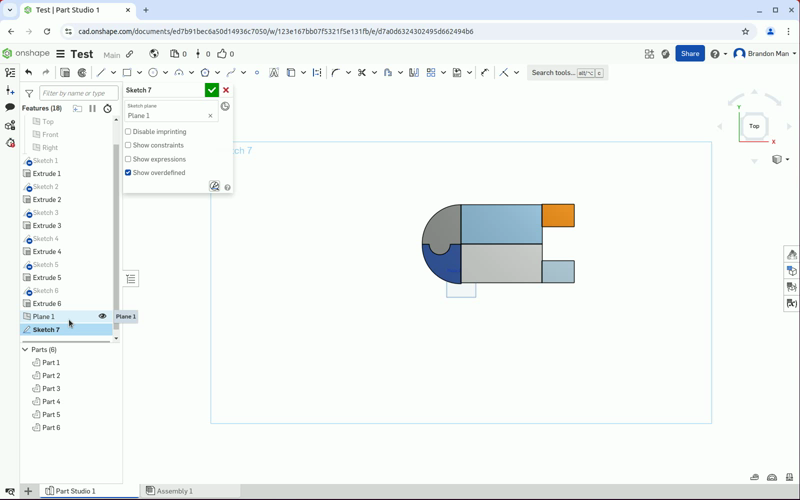
mouse_move(73, 352)
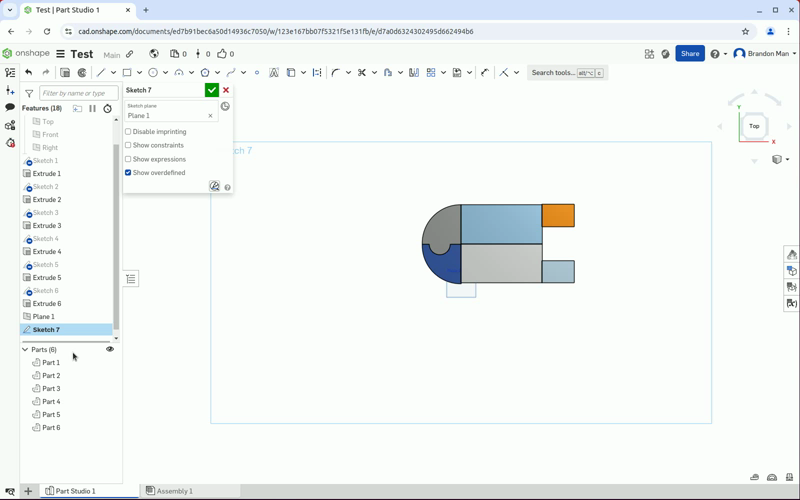
key(y)
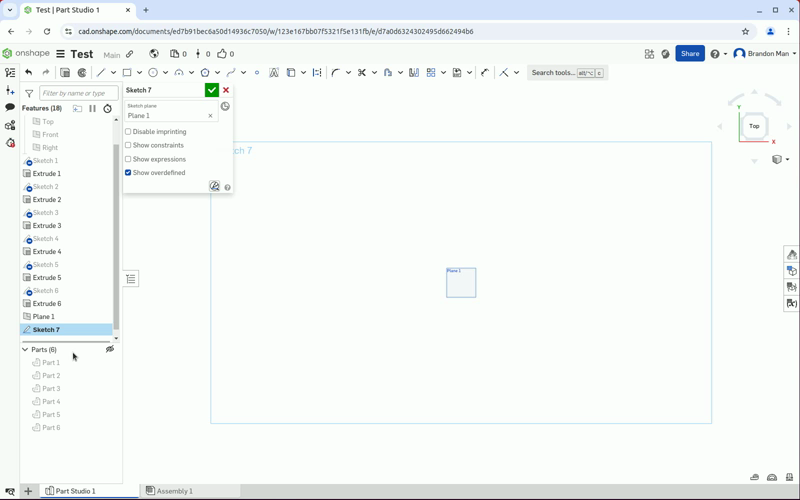
key(l)
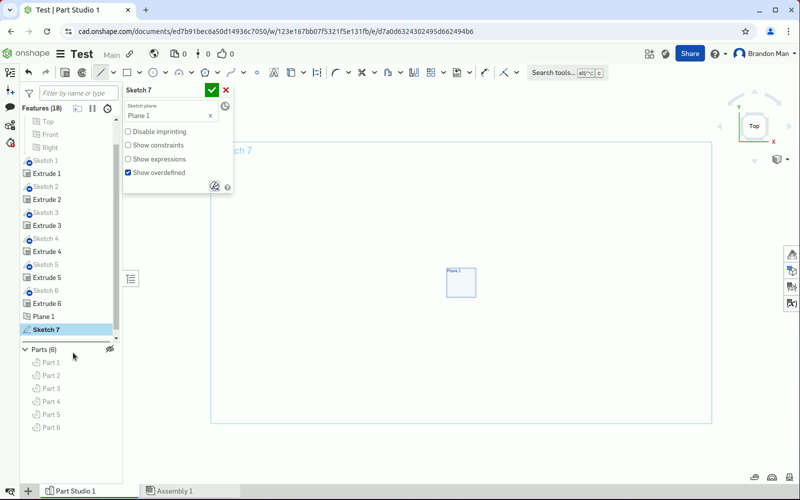
key_down(shift)
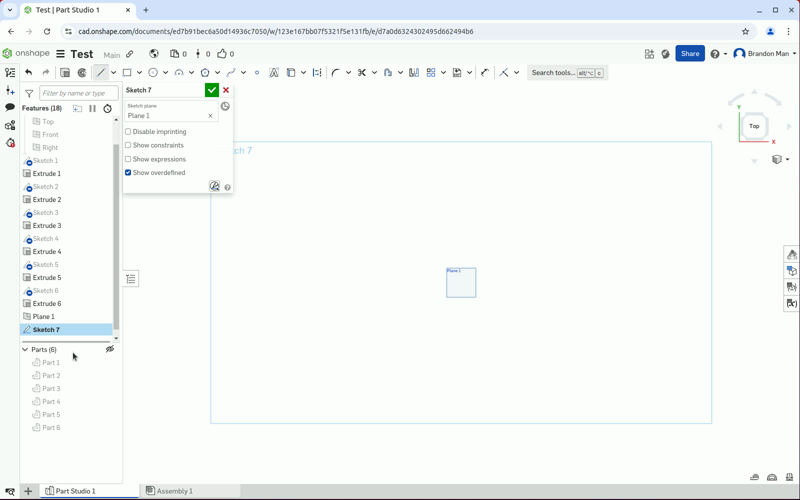
mouse_move(541, 216)
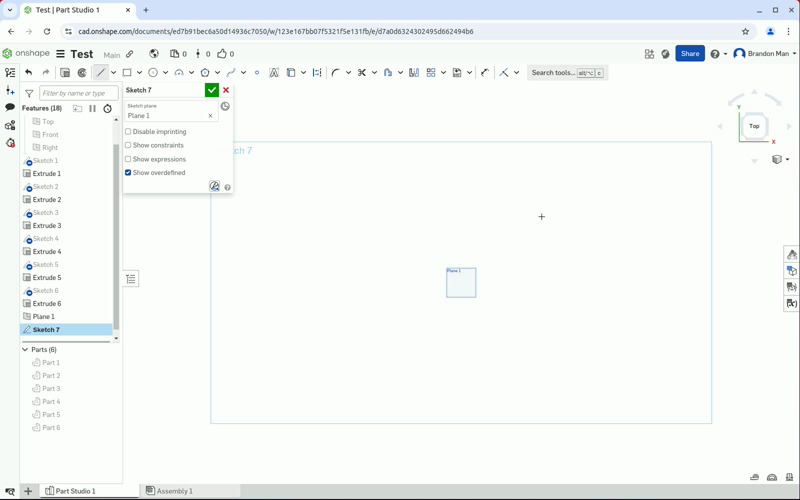
click(541, 216)
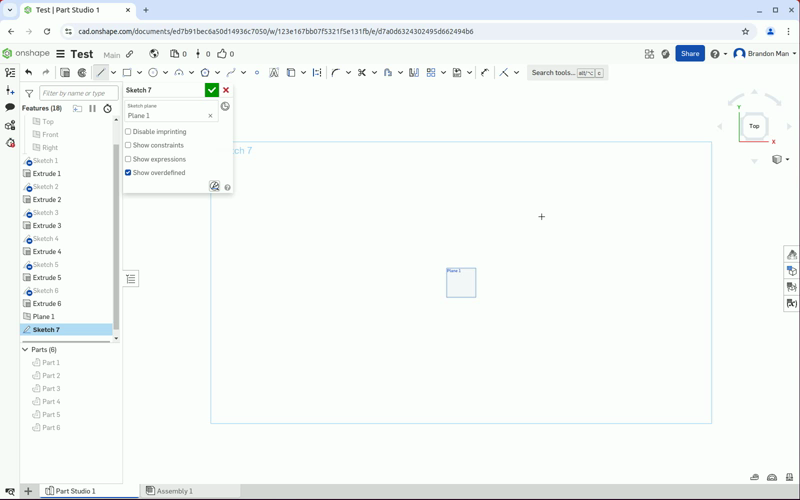
key_up(shift)
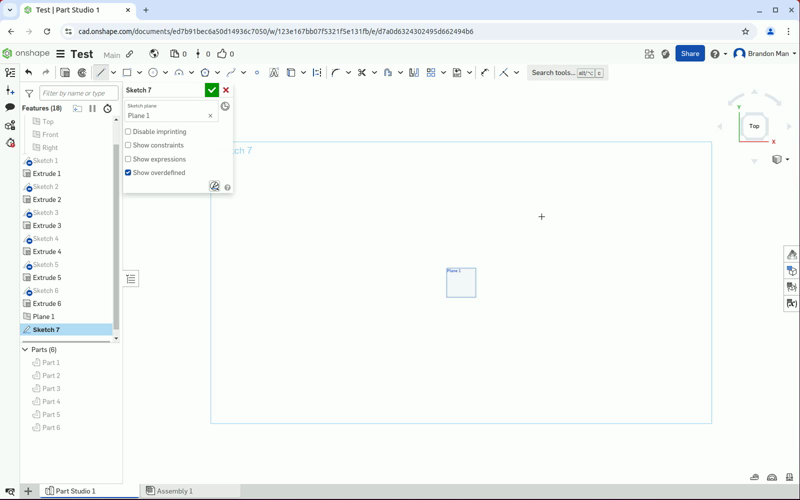
key_down(shift)
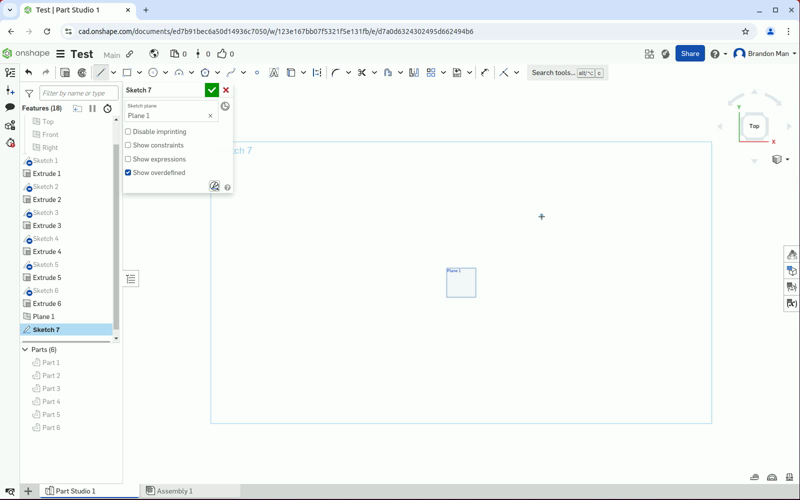
mouse_move(571, 216)
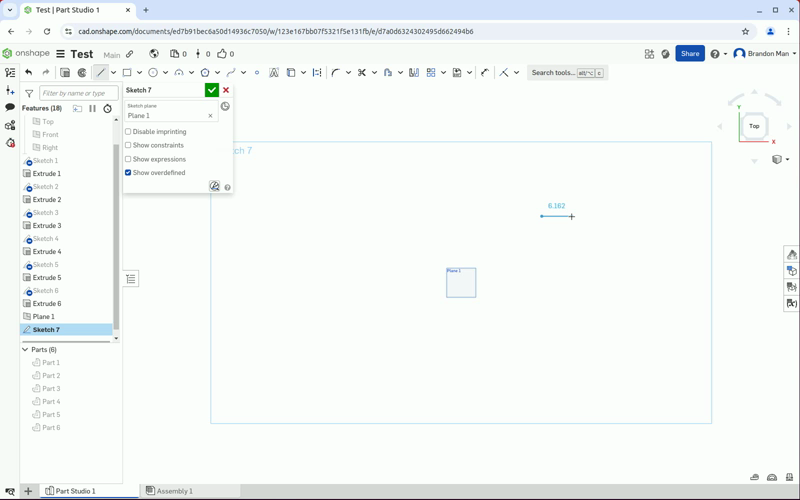
mouse_move(574, 216)
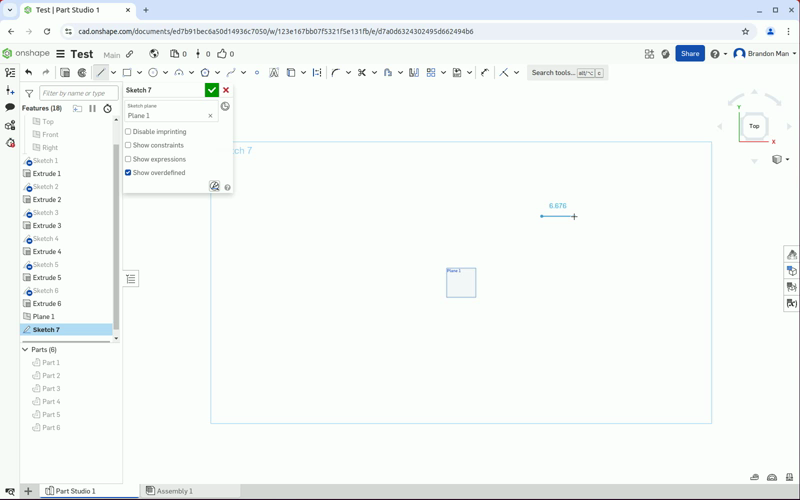
click(574, 216)
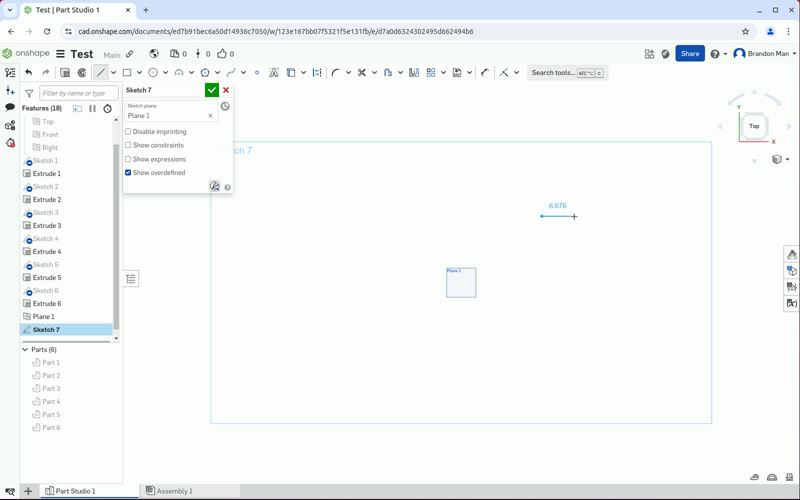
key_up(shift)
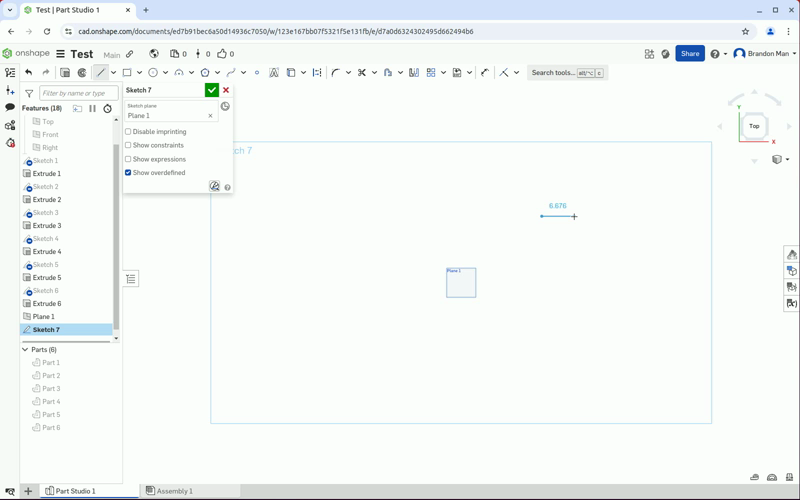
key_down(shift)
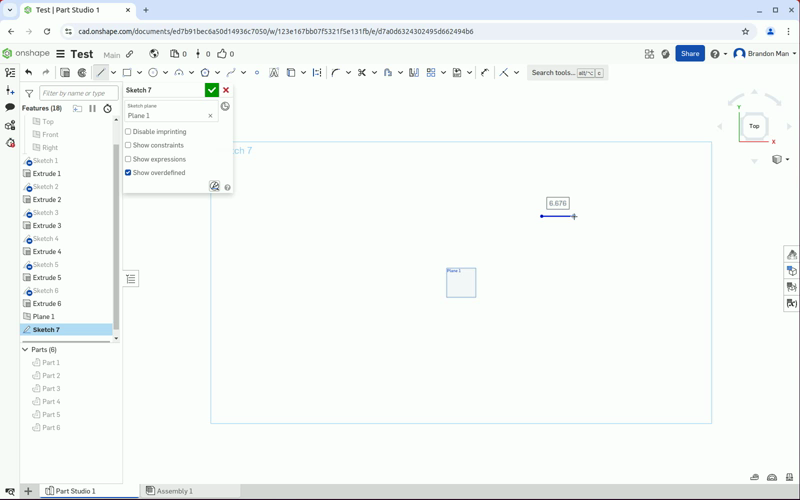
mouse_move(589, 216)
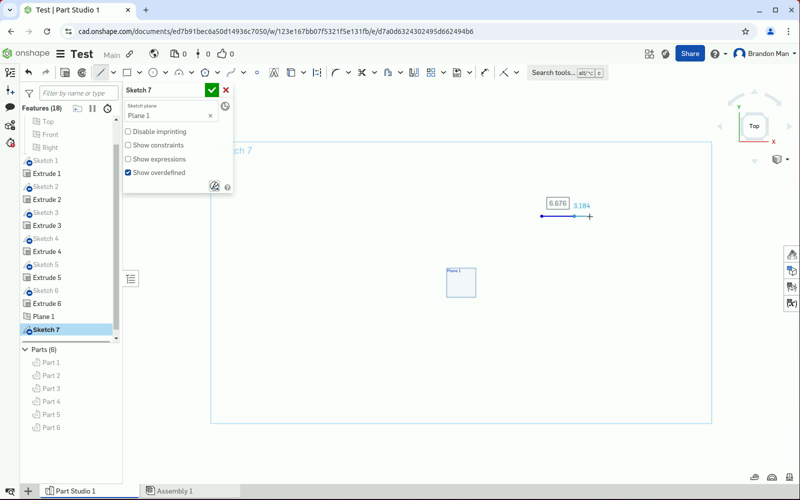
mouse_move(574, 209)
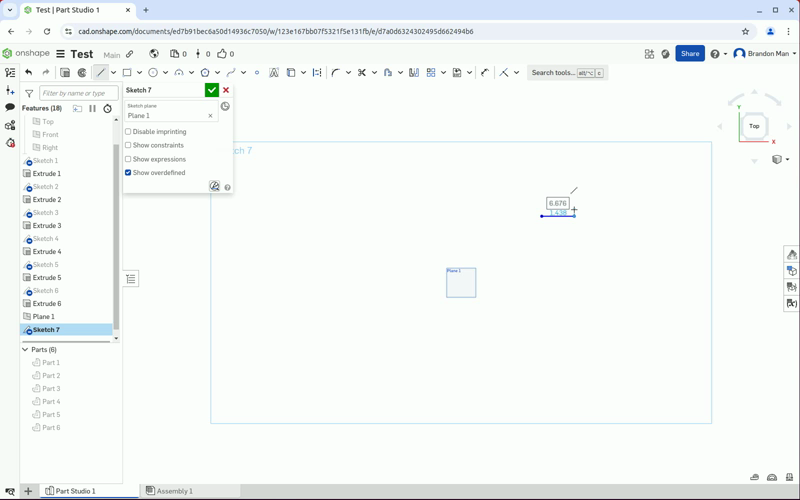
scroll(6)
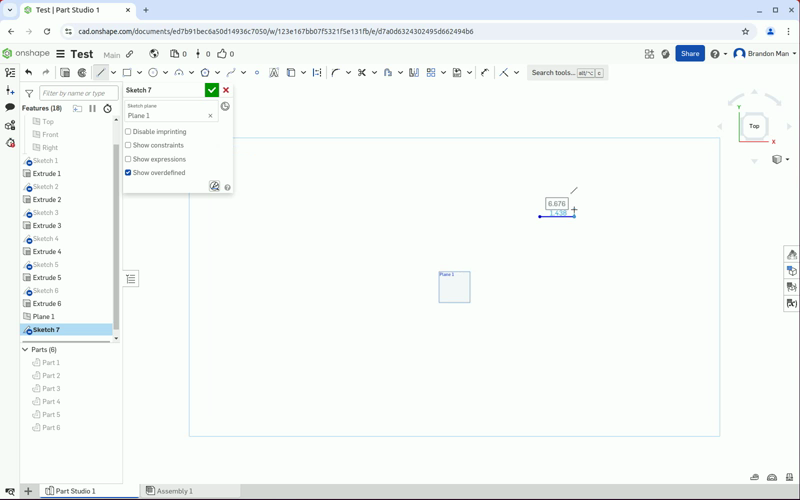
scroll(6)
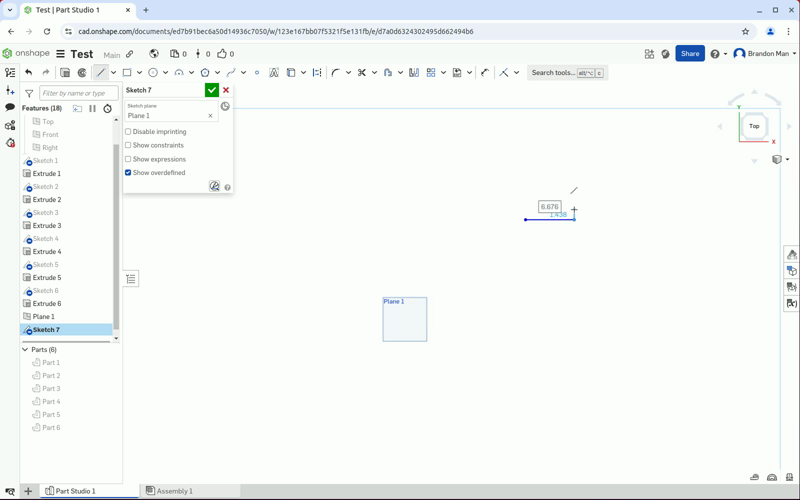
scroll(6)
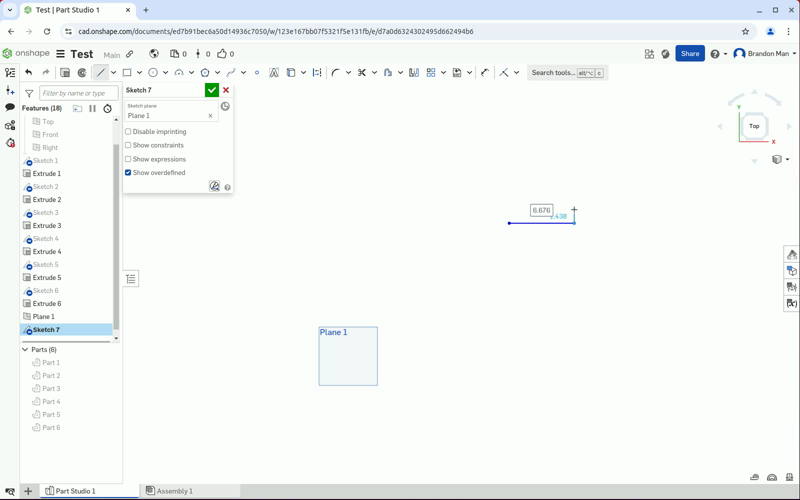
scroll(6)
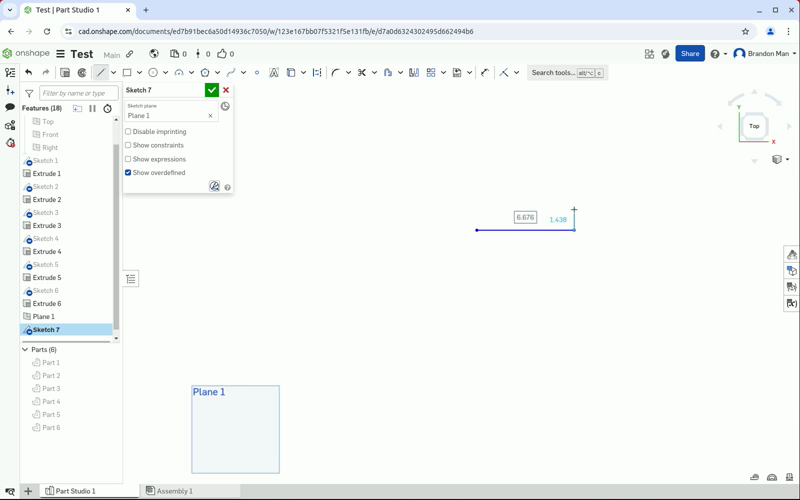
scroll(6)
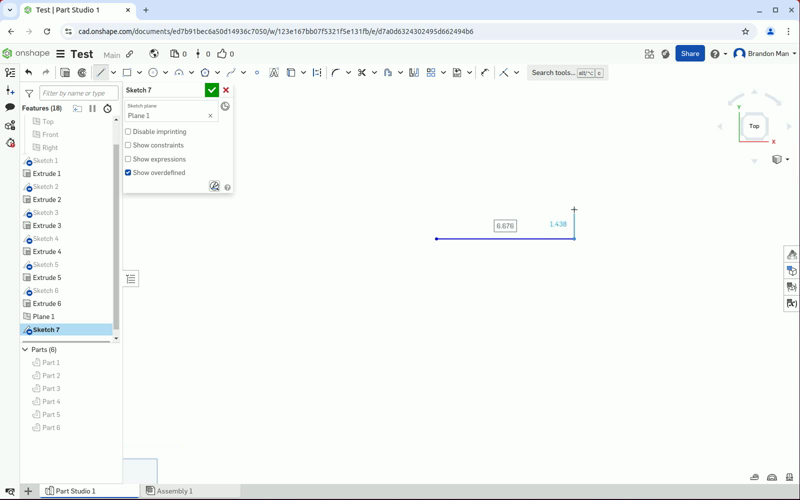
scroll(6)
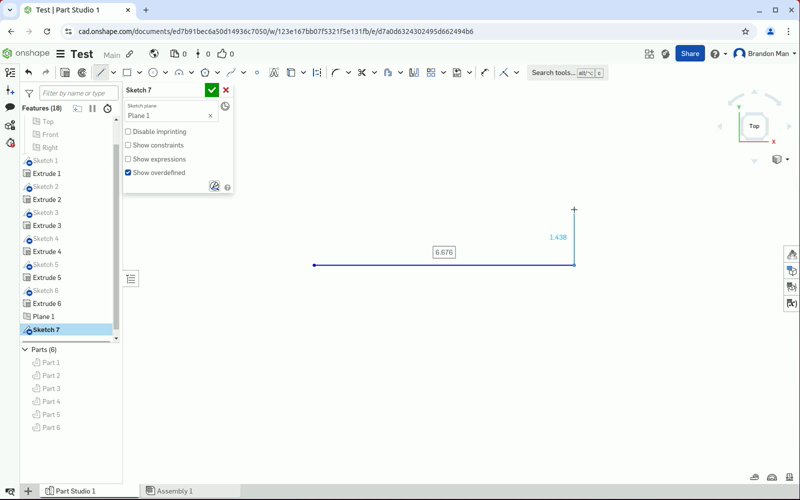
scroll(6)
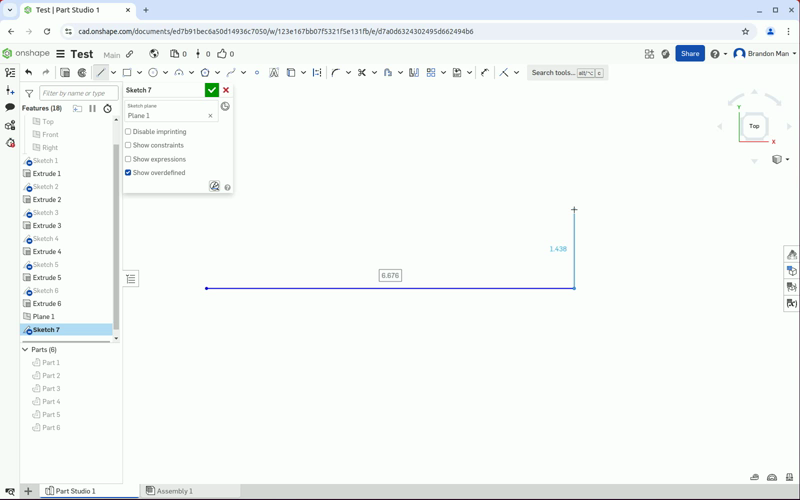
click(574, 209)
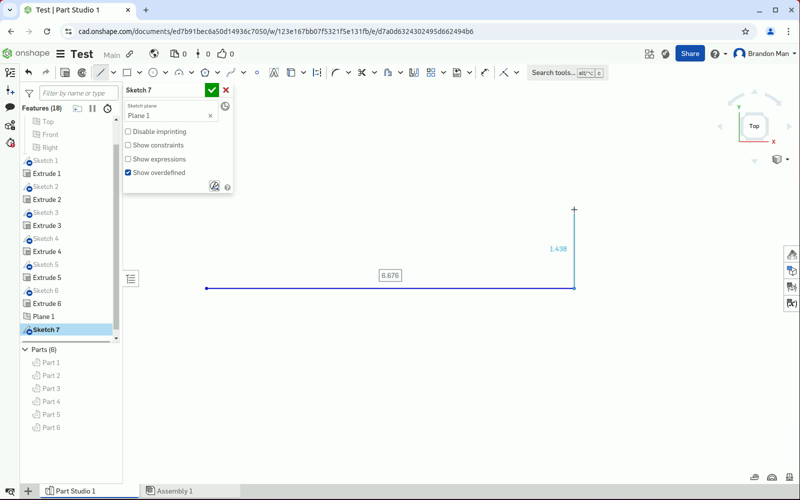
scroll(-6)
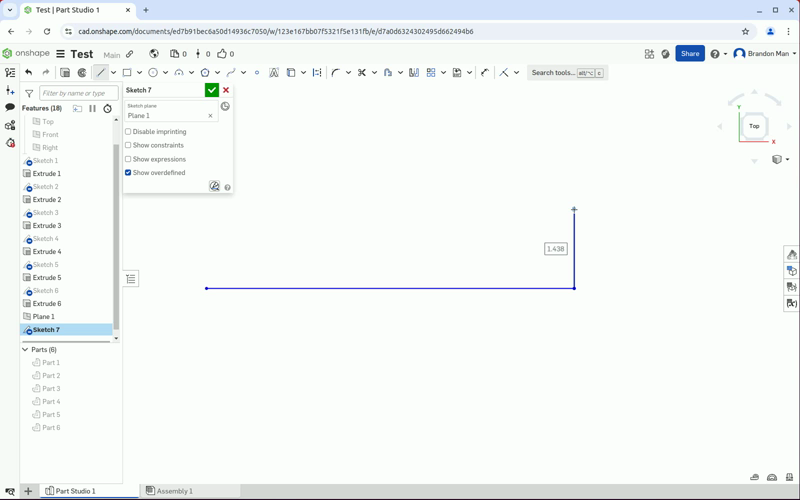
scroll(-6)
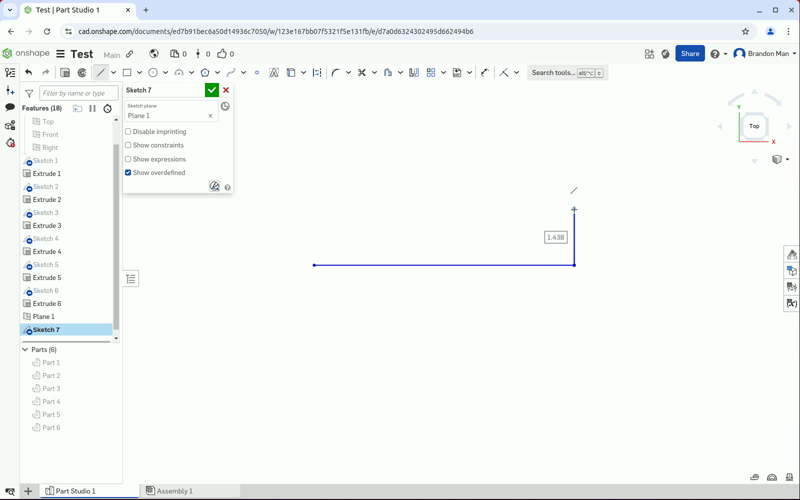
scroll(-6)
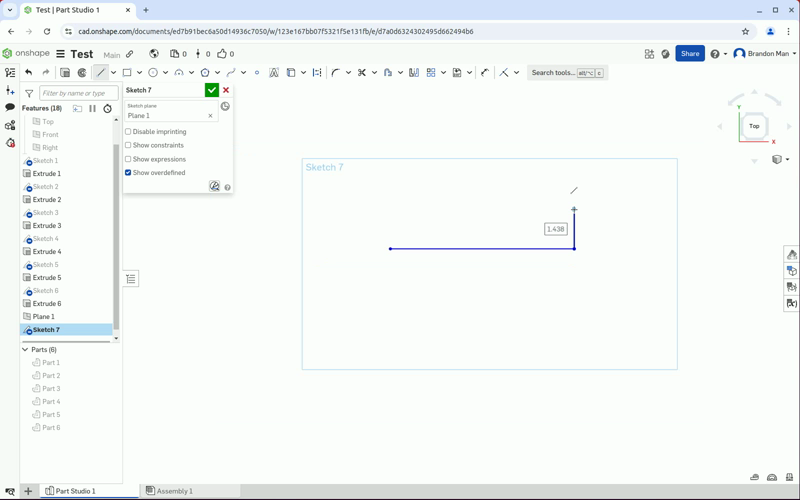
scroll(-6)
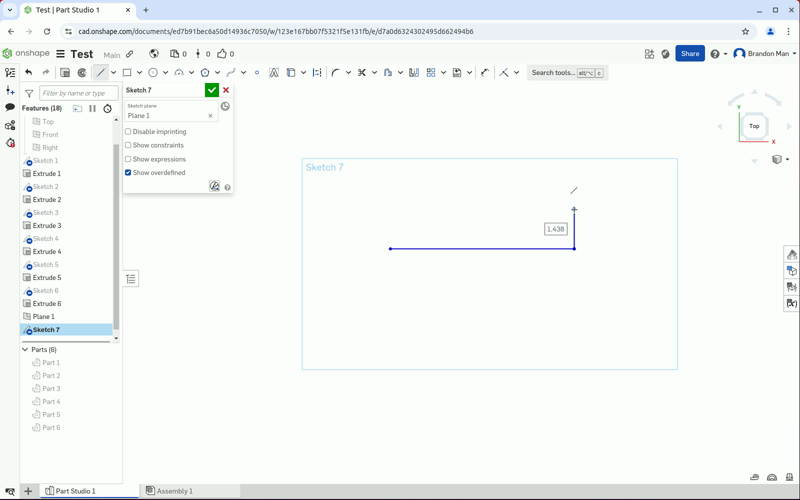
scroll(-6)
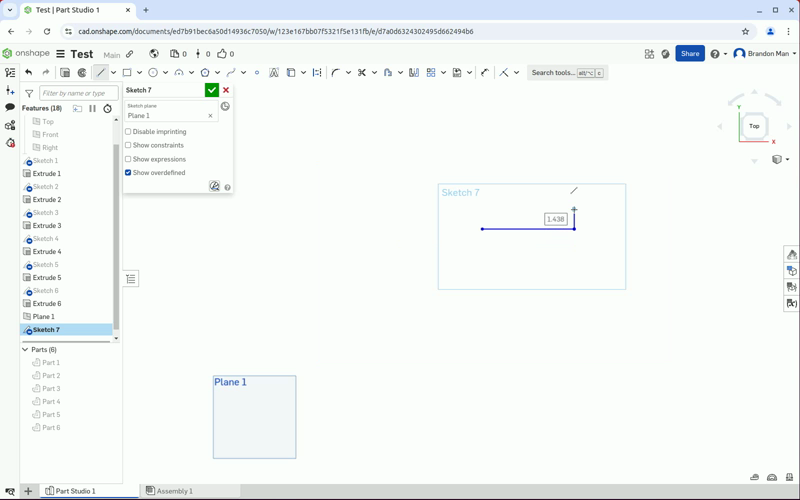
scroll(-6)
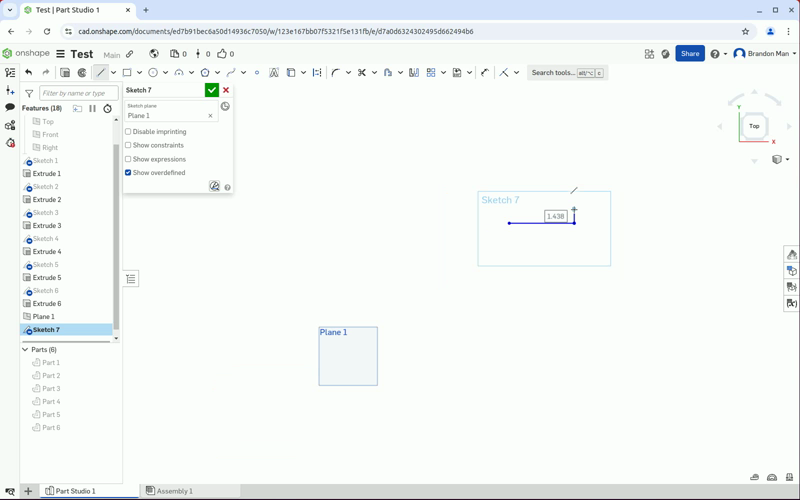
scroll(-6)
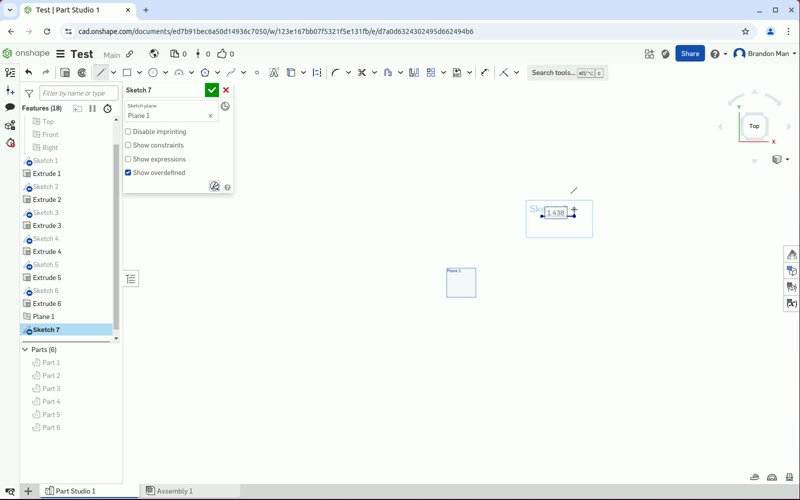
key_up(shift)
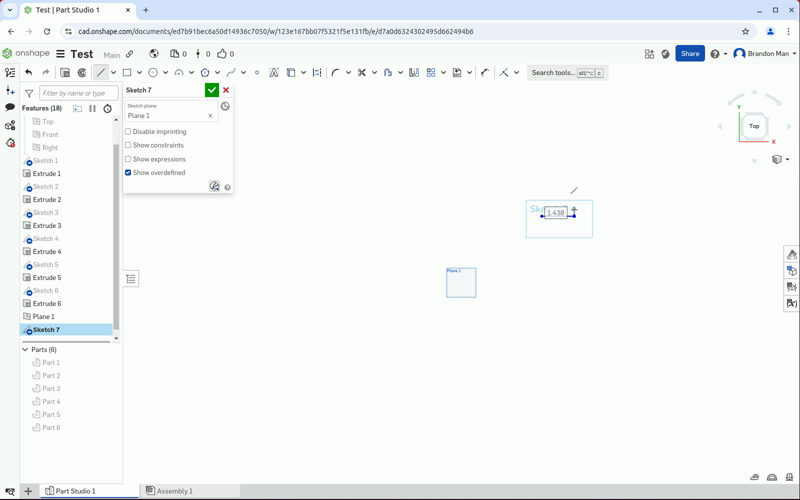
key_down(shift)
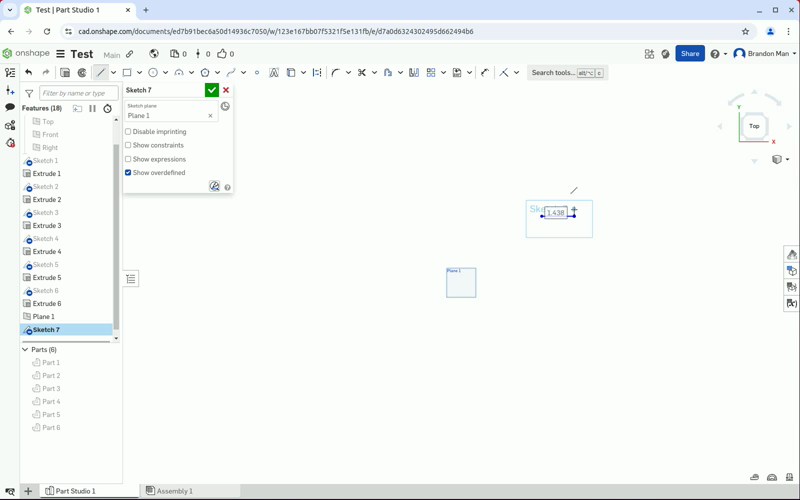
mouse_move(589, 209)
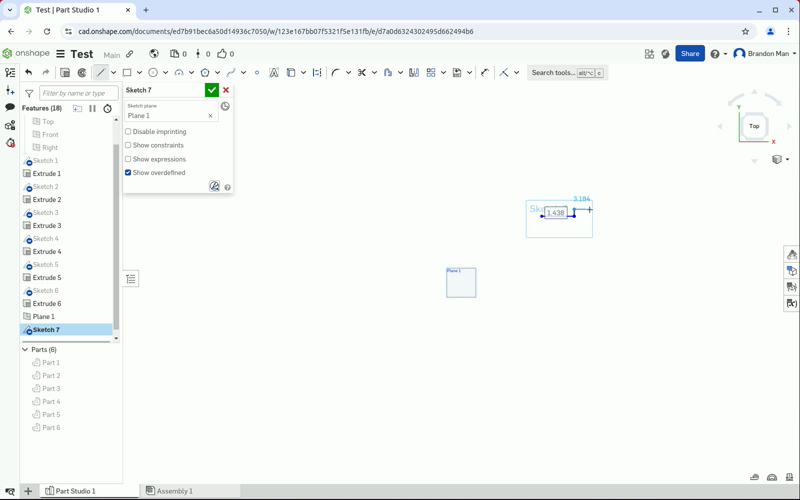
mouse_move(541, 209)
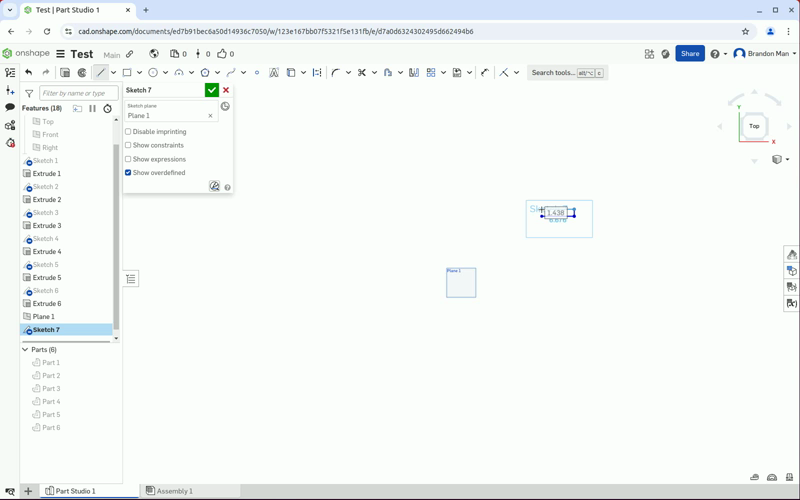
click(541, 209)
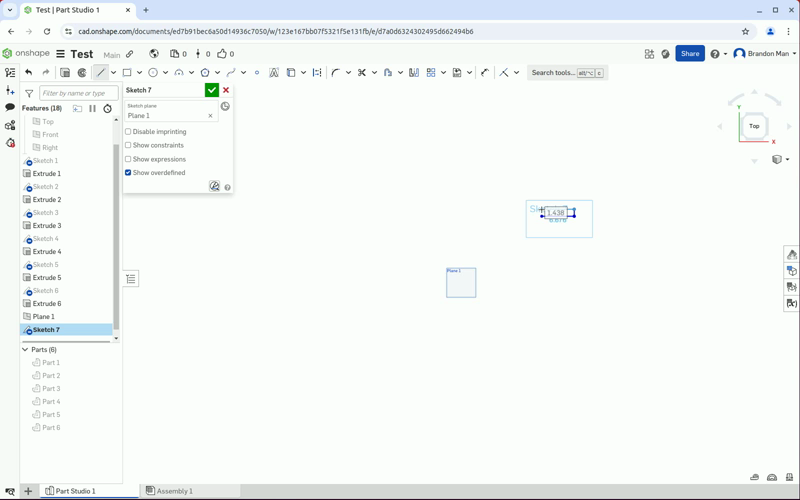
key_up(shift)
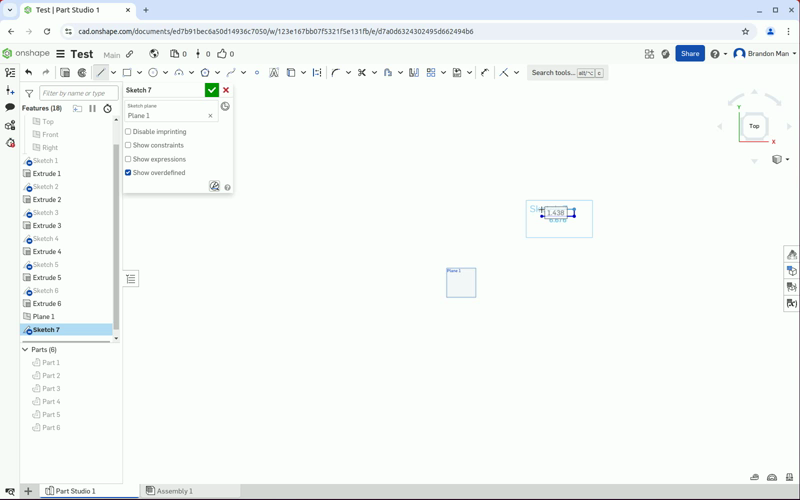
mouse_move(571, 209)
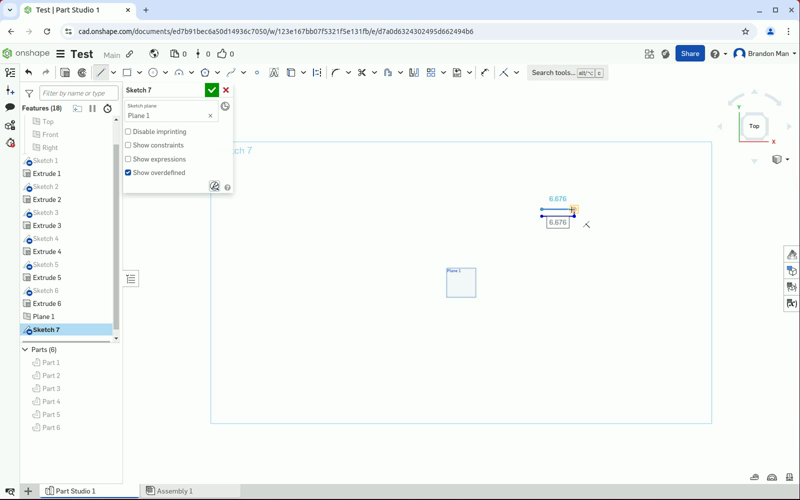
key_down(shift)
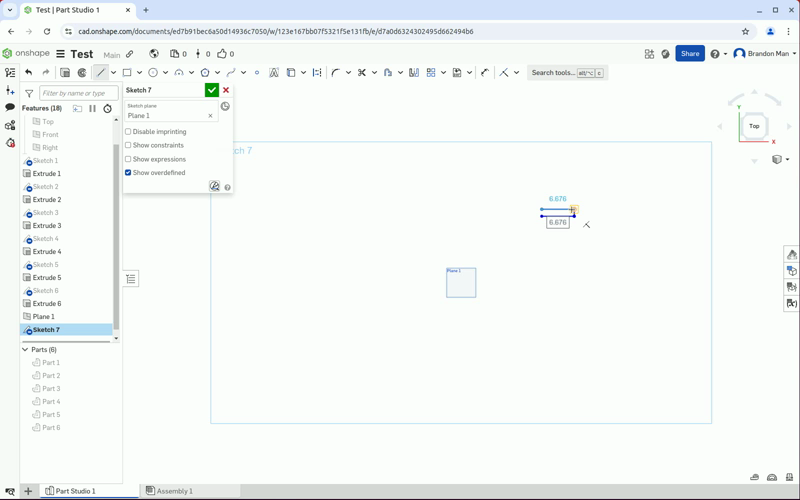
mouse_move(541, 216)
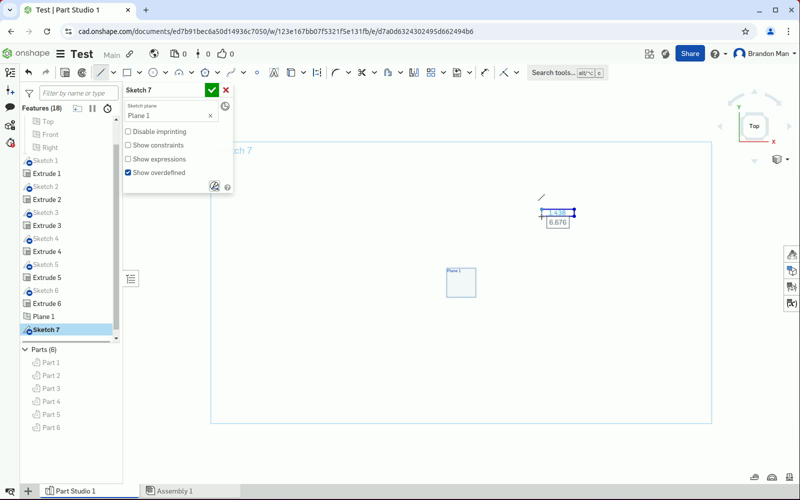
scroll(6)
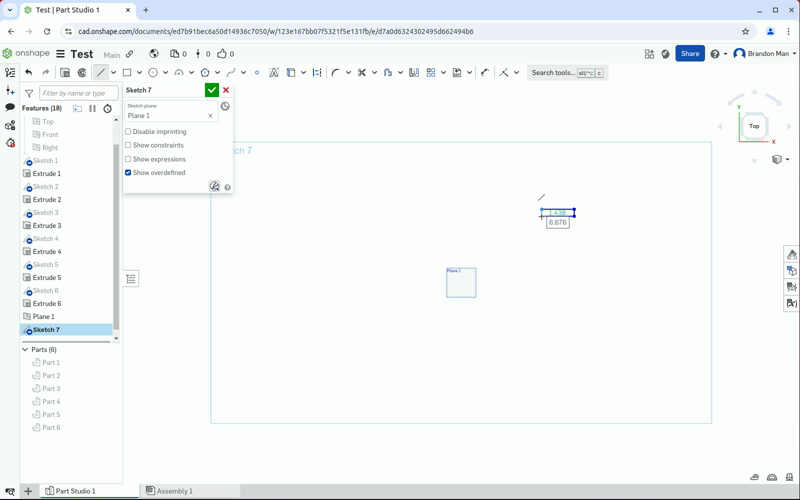
scroll(6)
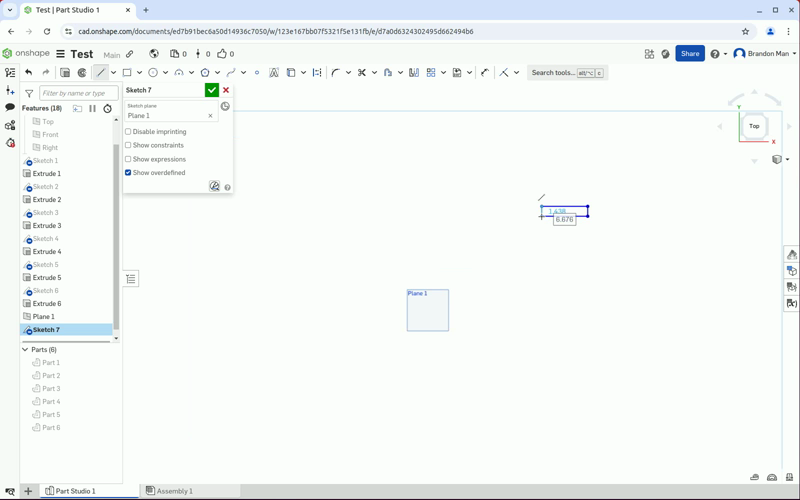
scroll(6)
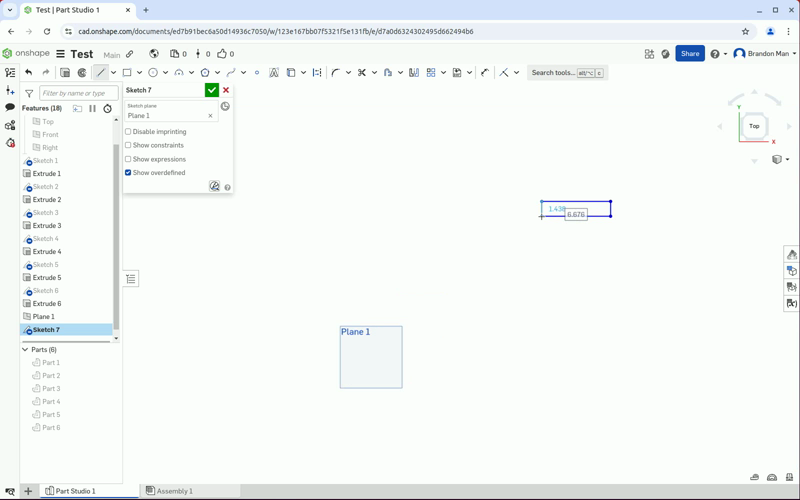
scroll(6)
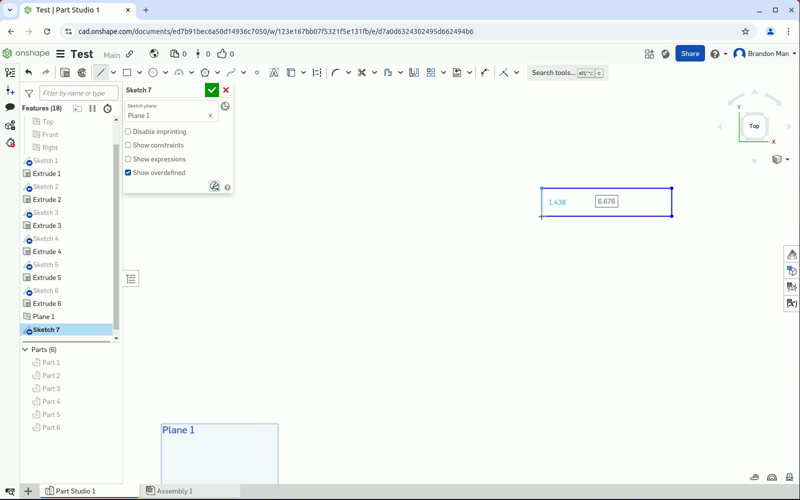
scroll(6)
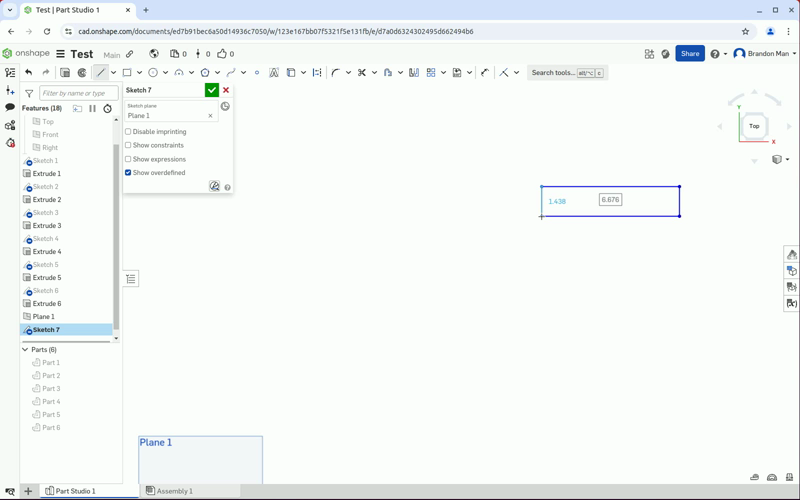
scroll(6)
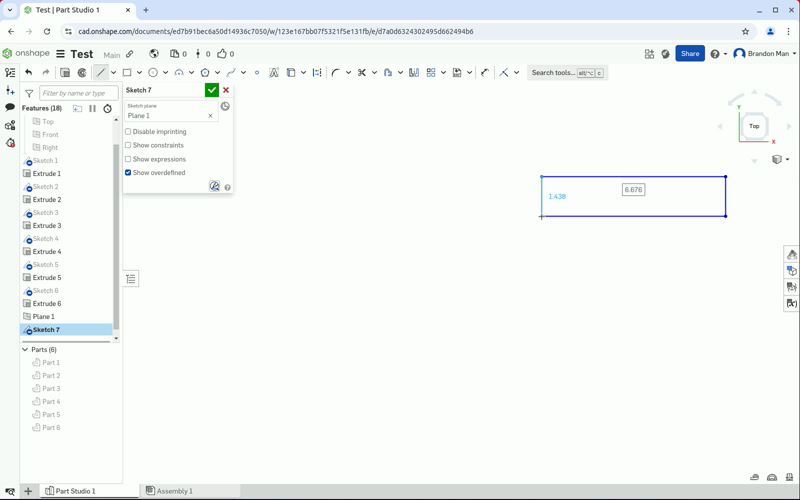
scroll(6)
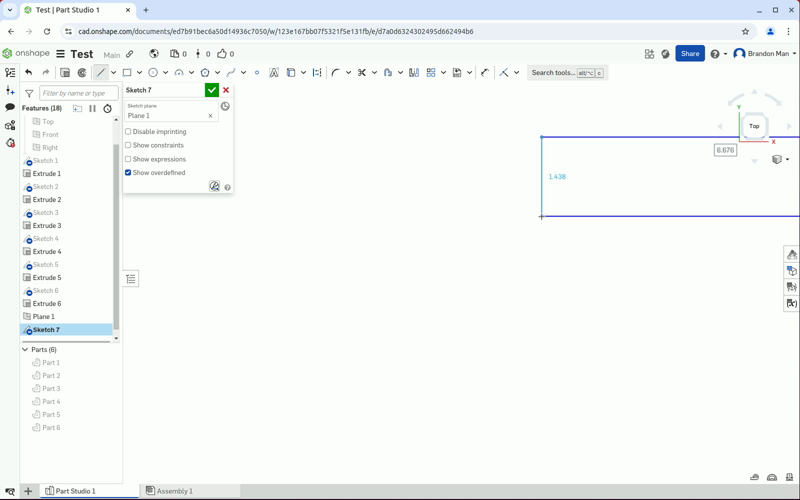
key_up(shift)
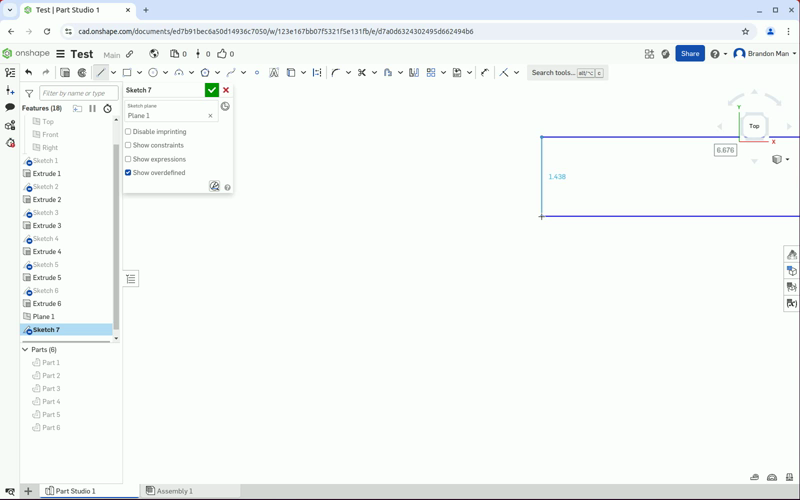
click(541, 216)
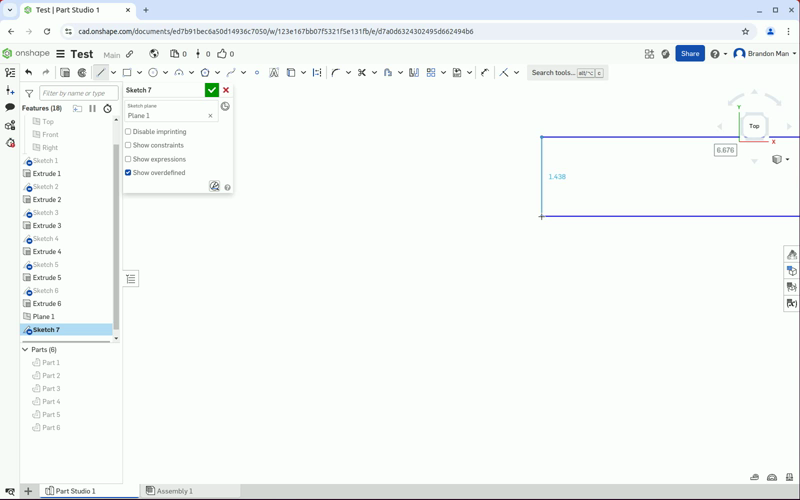
scroll(-6)
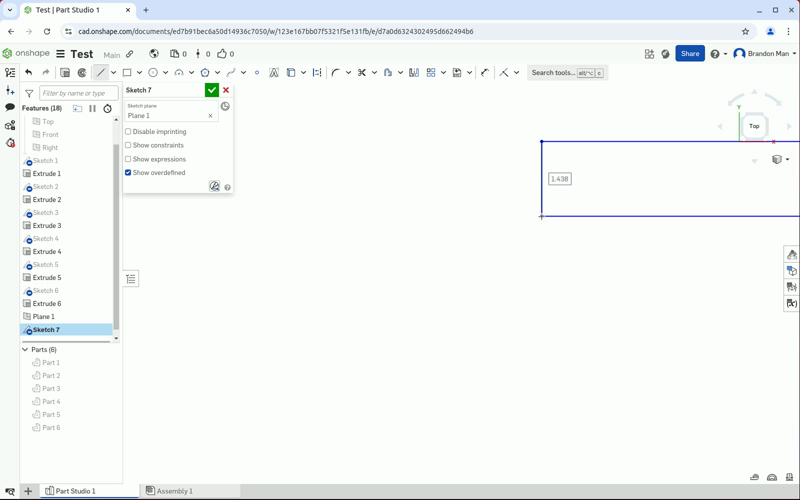
scroll(-6)
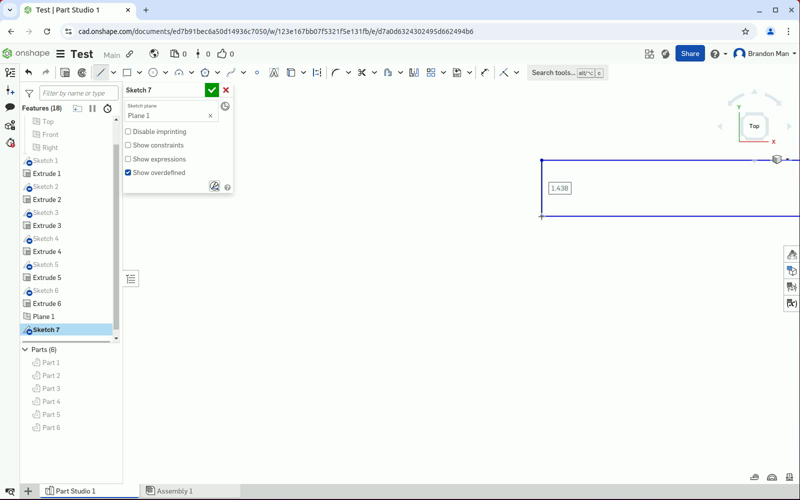
scroll(-6)
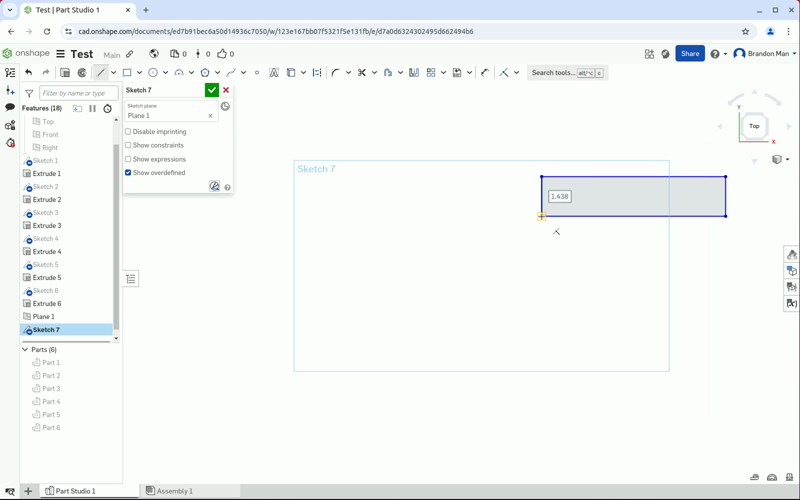
scroll(-6)
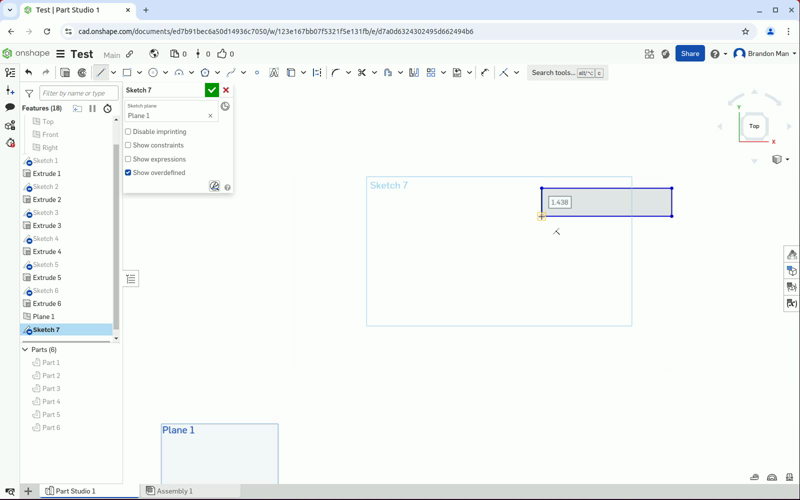
scroll(-6)
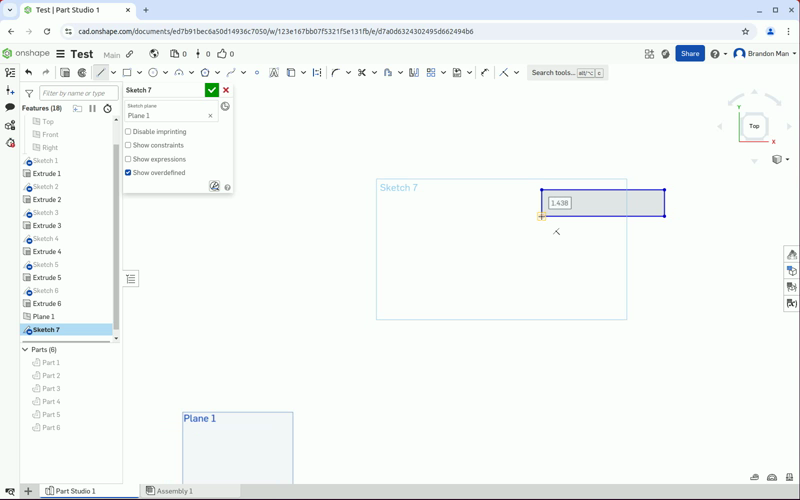
scroll(-6)
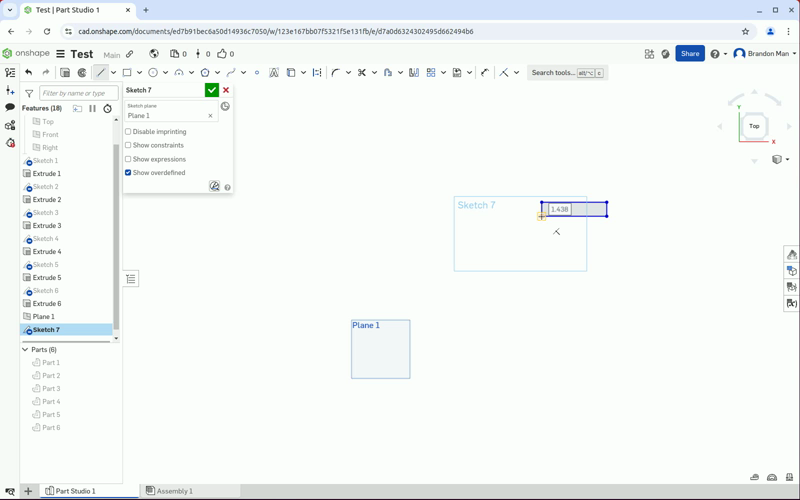
scroll(-6)
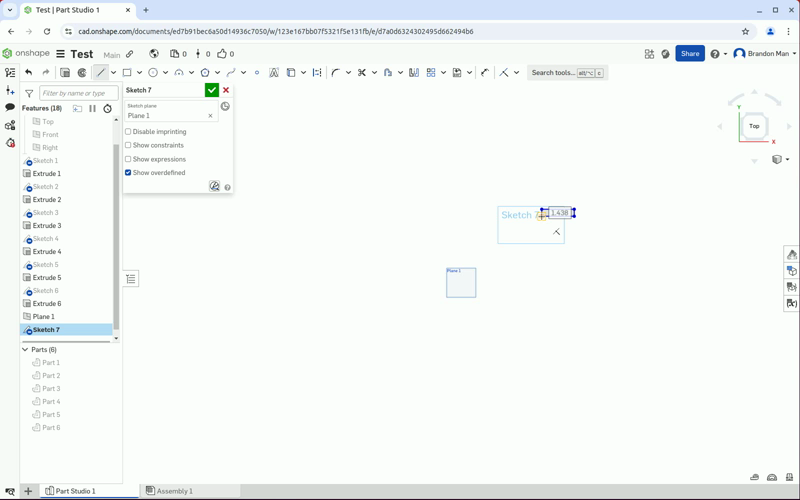
key(esc)
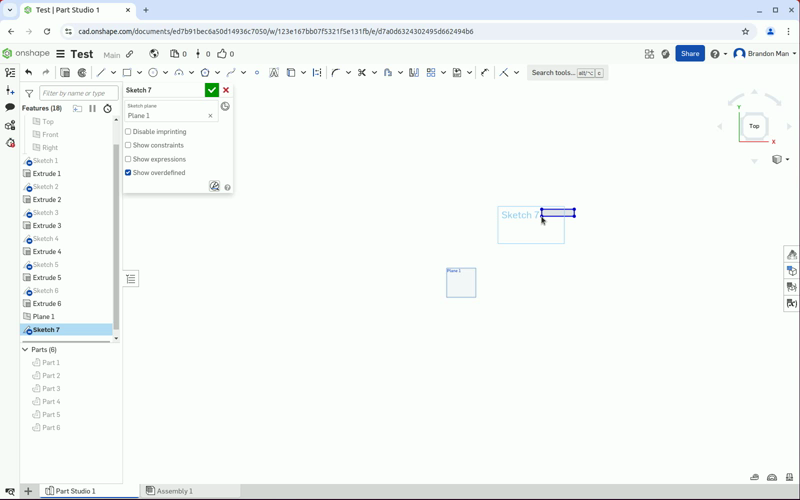
mouse_move(547, 212)
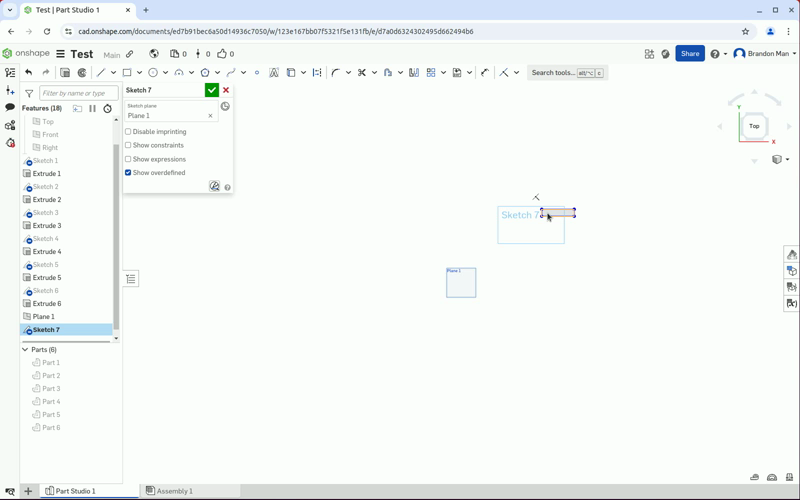
scroll(6)
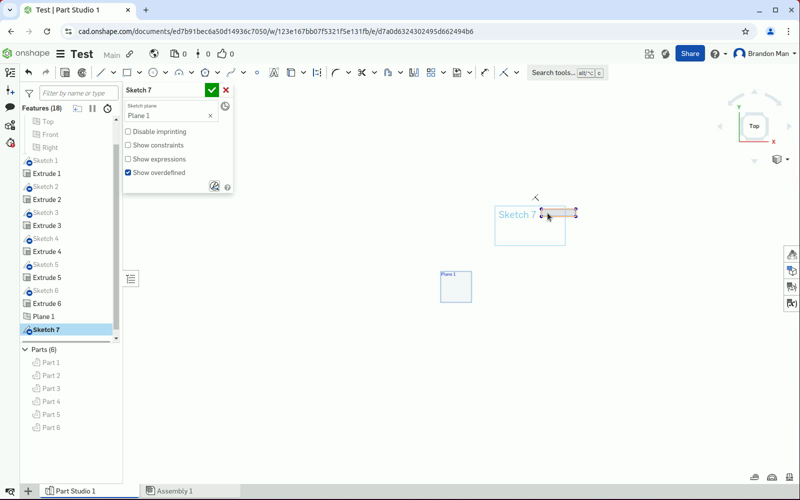
scroll(6)
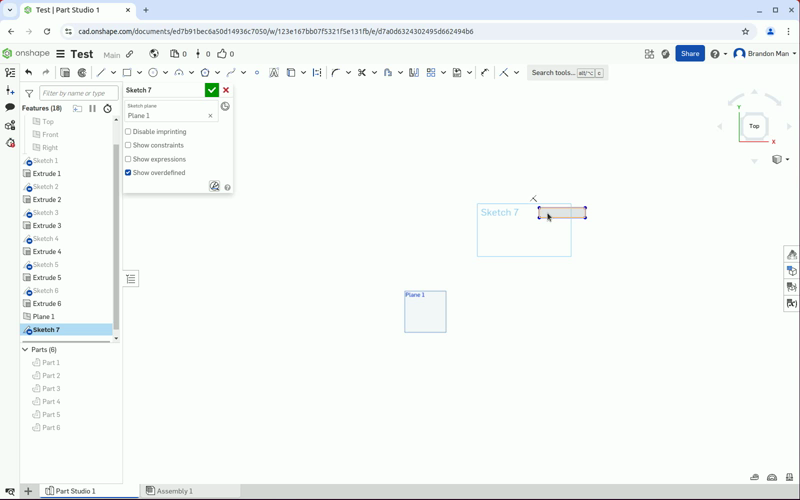
scroll(6)
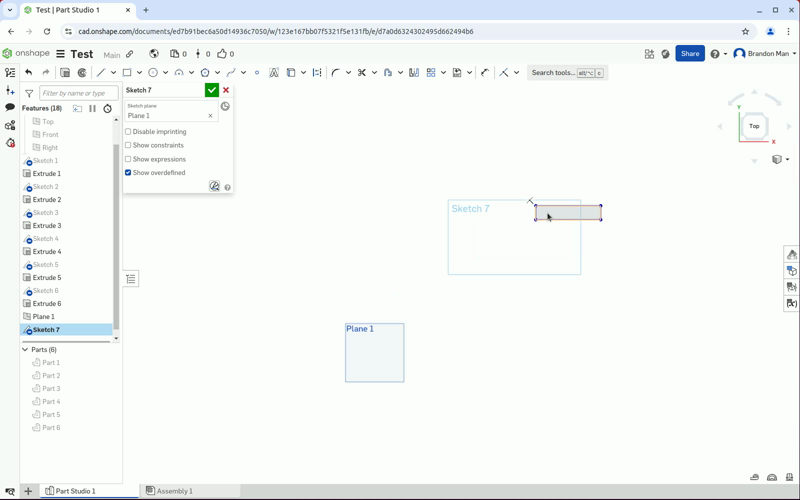
scroll(6)
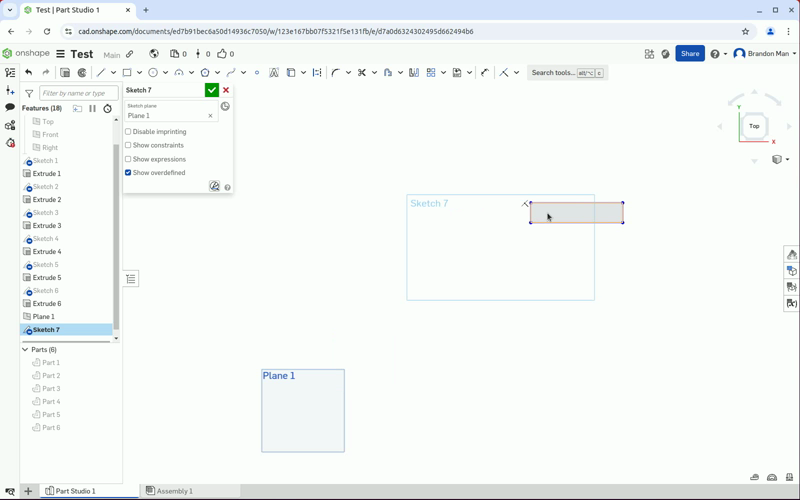
scroll(6)
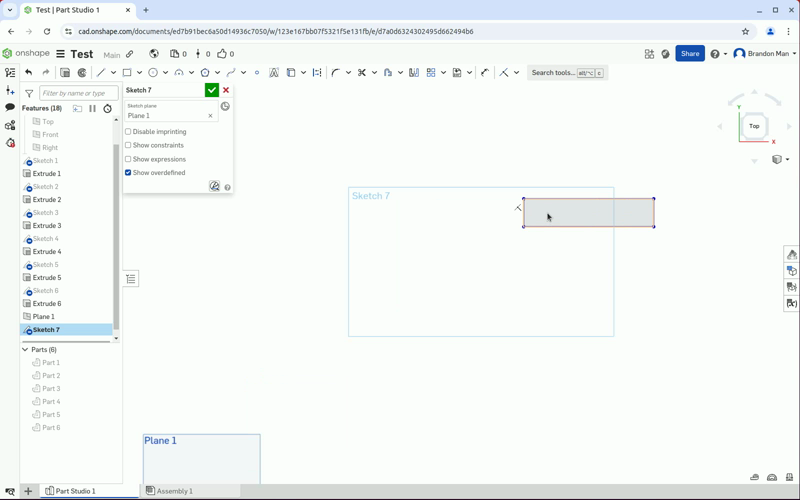
scroll(6)
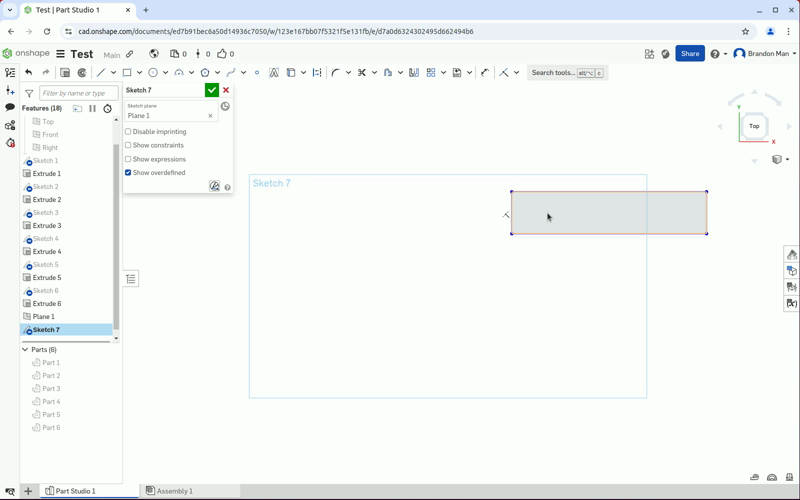
scroll(6)
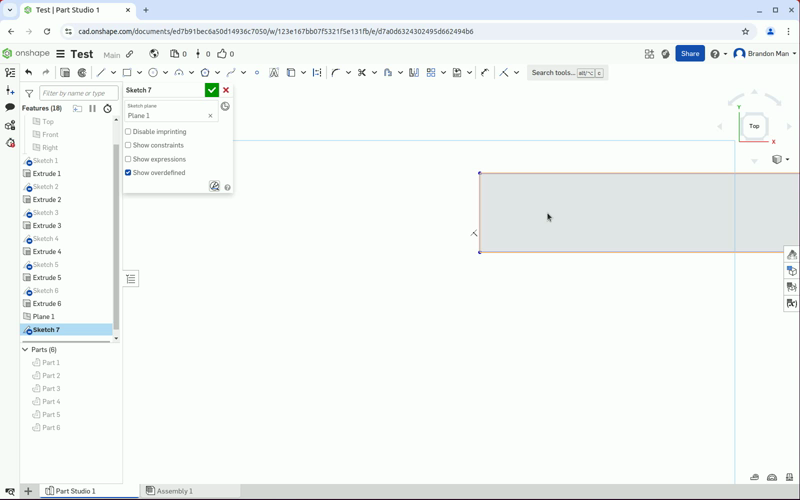
click(547, 212)
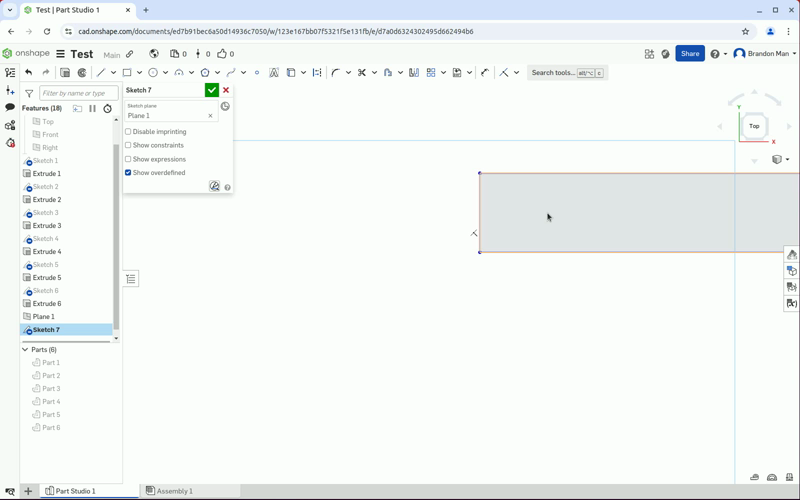
scroll(-6)
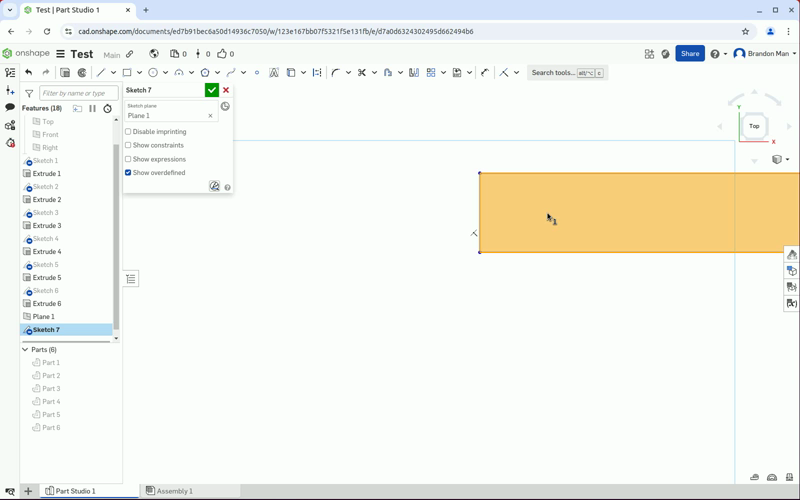
scroll(-6)
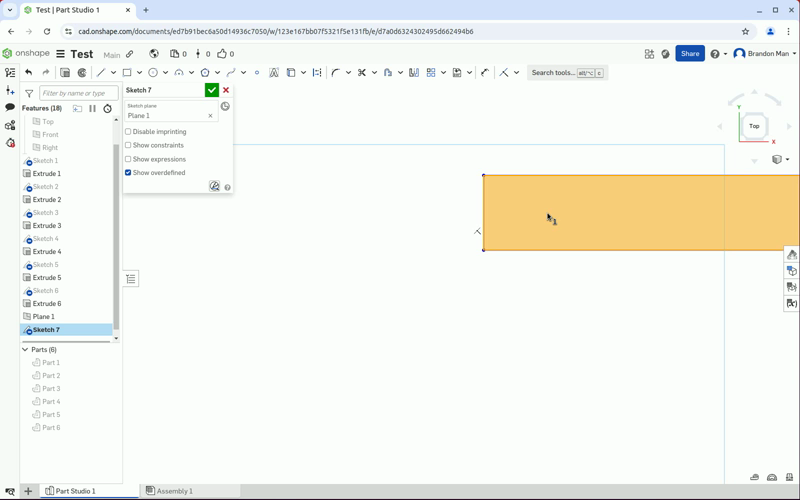
scroll(-6)
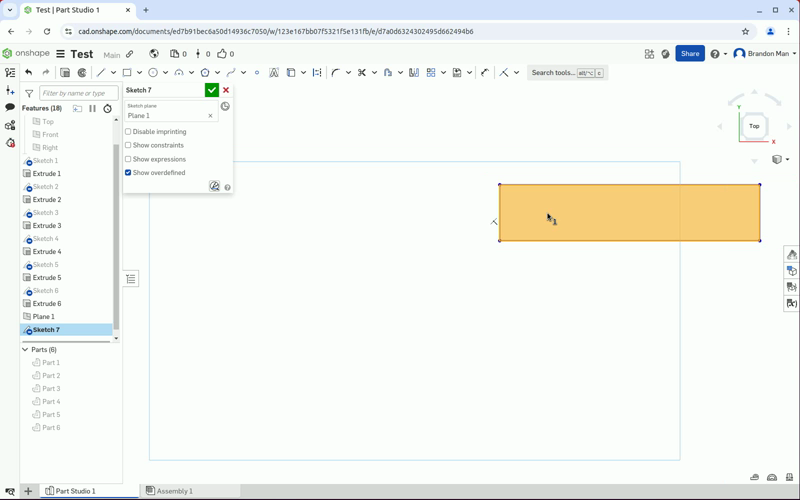
scroll(-6)
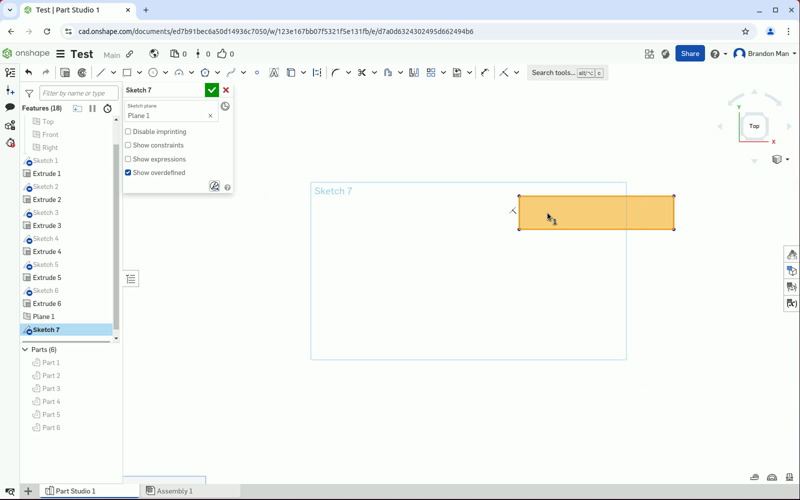
scroll(-6)
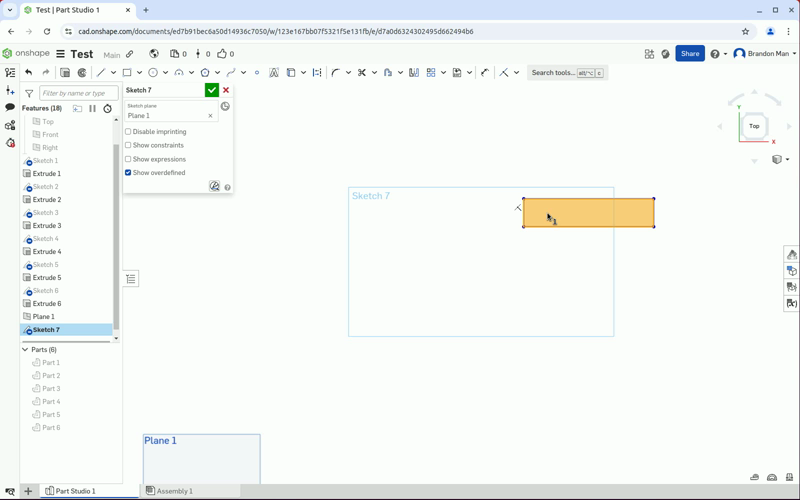
scroll(-6)
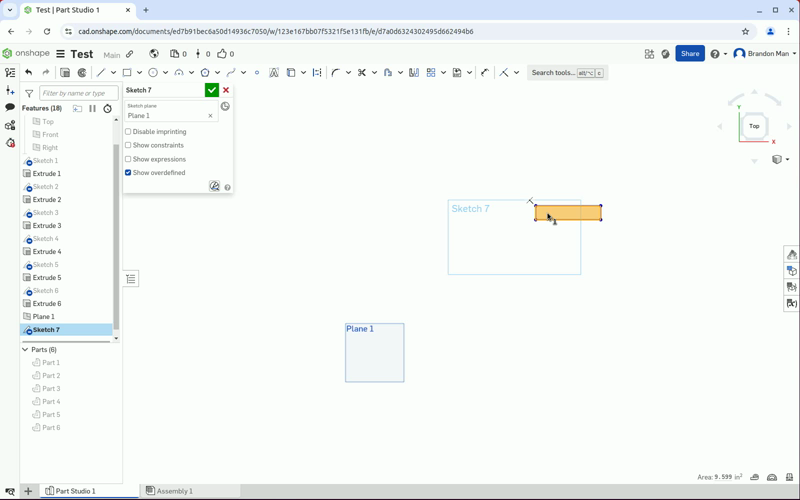
scroll(-6)
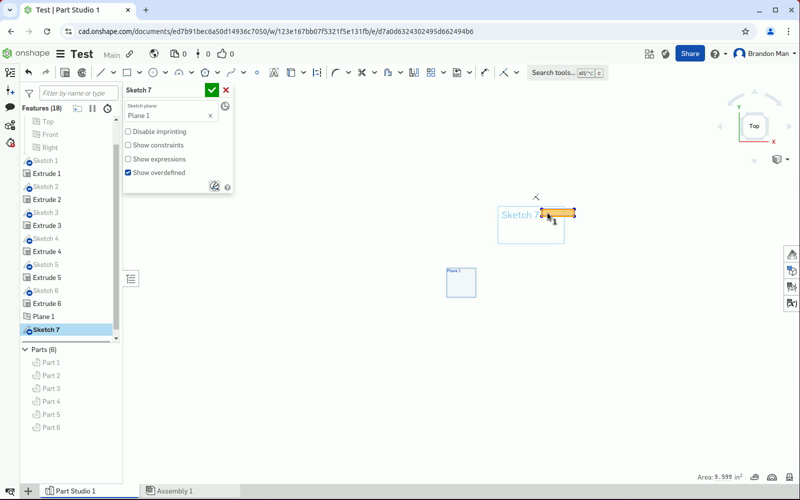
mouse_move(73, 352)
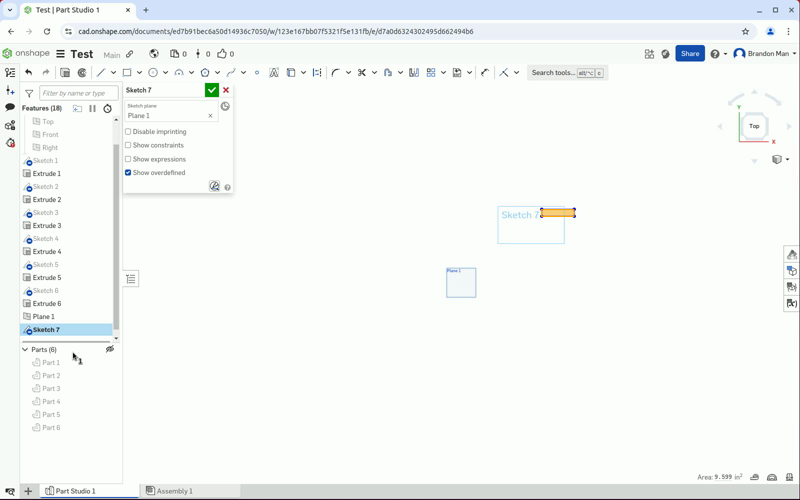
key(shift+y)
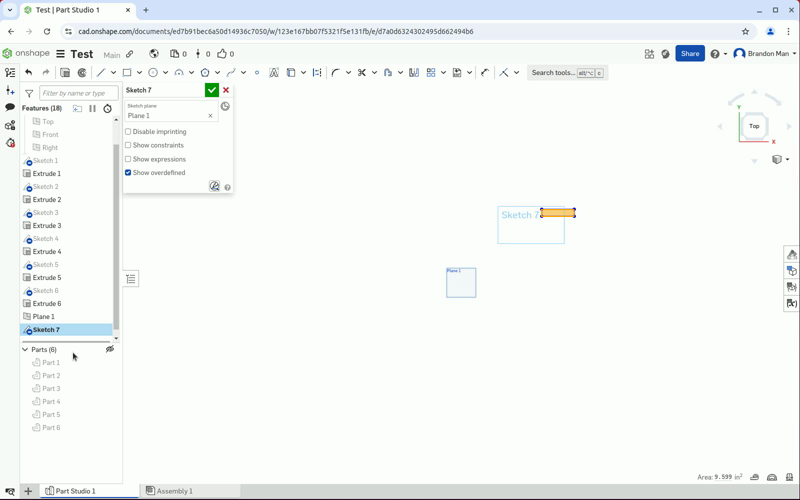
key(shift+e)
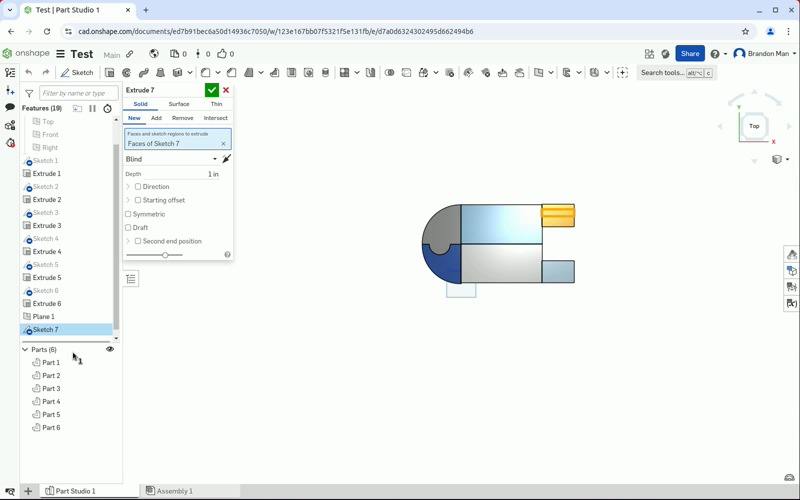
mouse_move(143, 106)
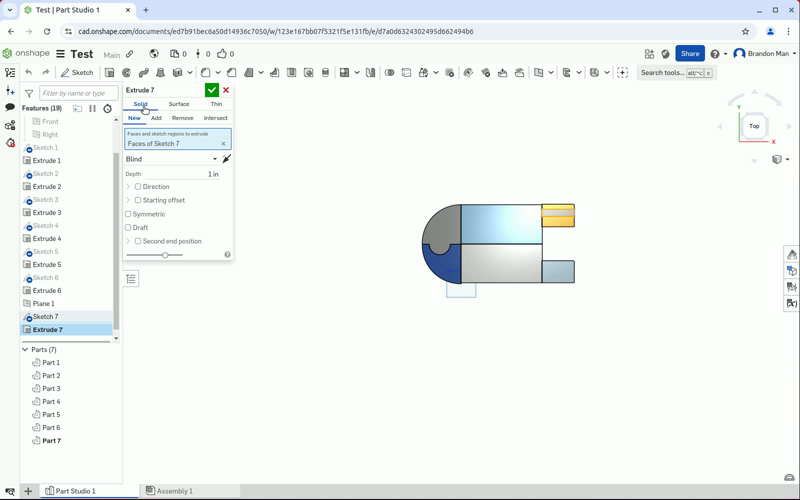
click(143, 106)
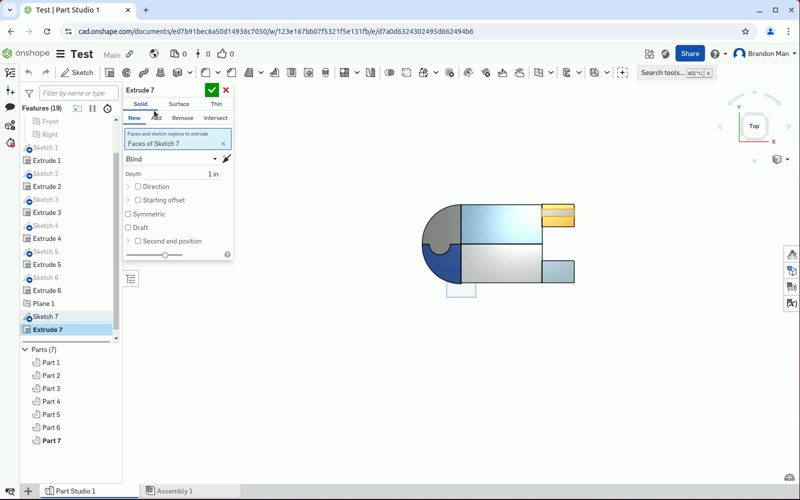
mouse_move(186, 120)
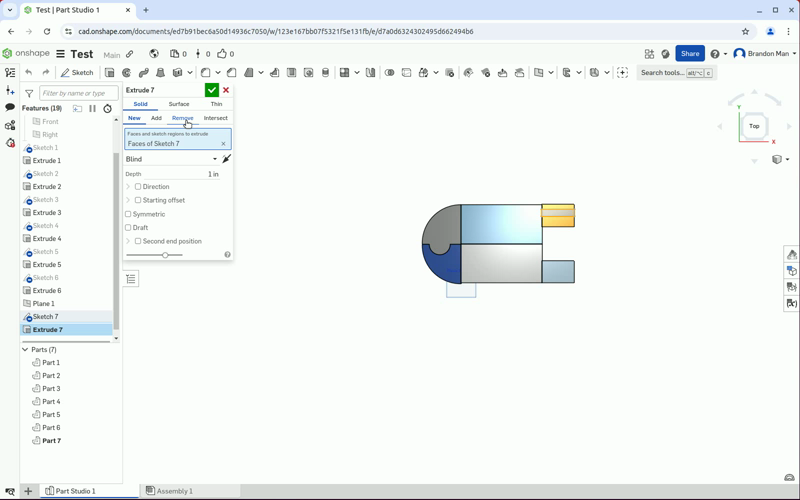
click(186, 120)
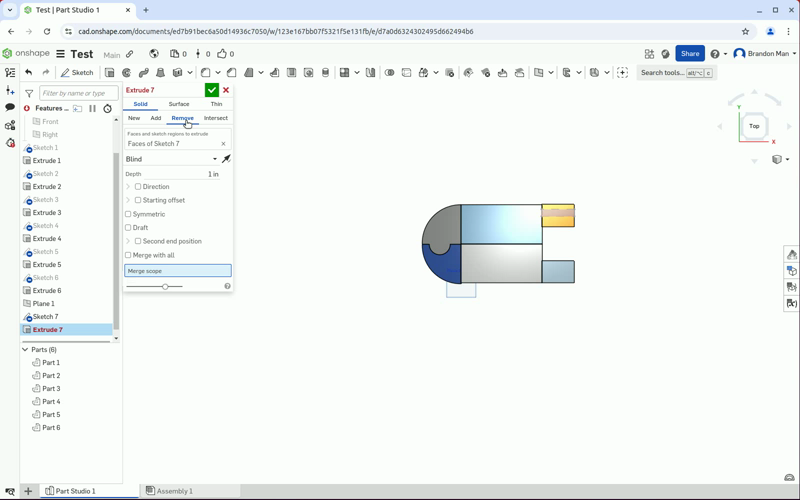
key(tab, 4)
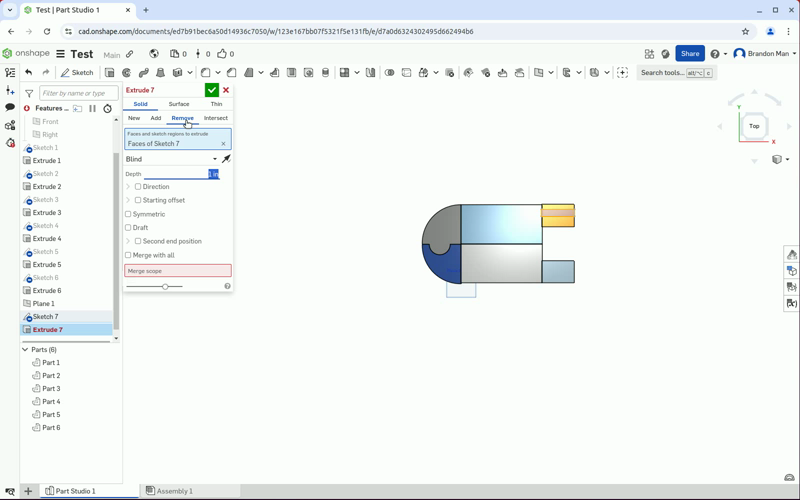
text(1.204)
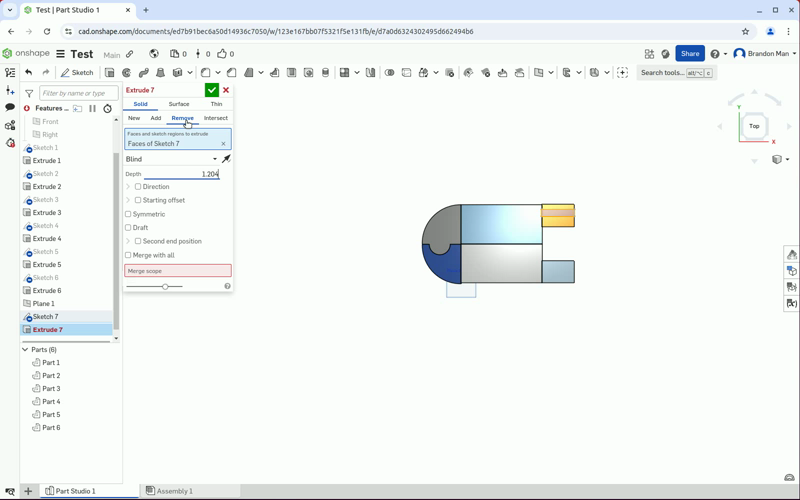
key(tab, 6)
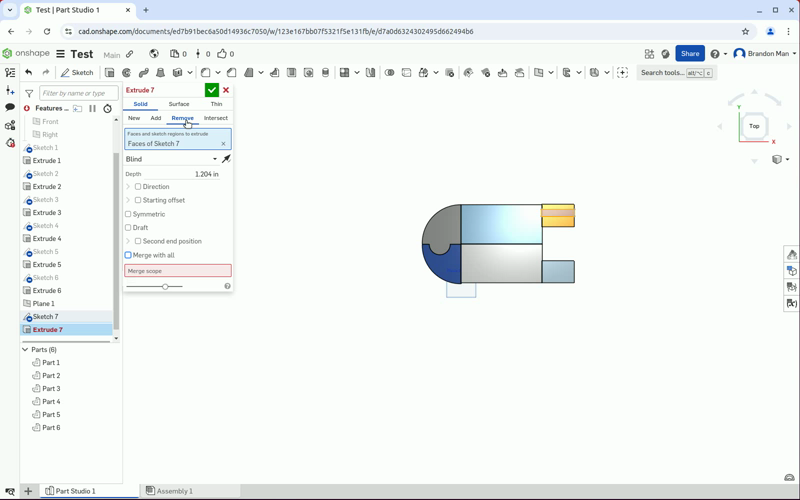
key(space)
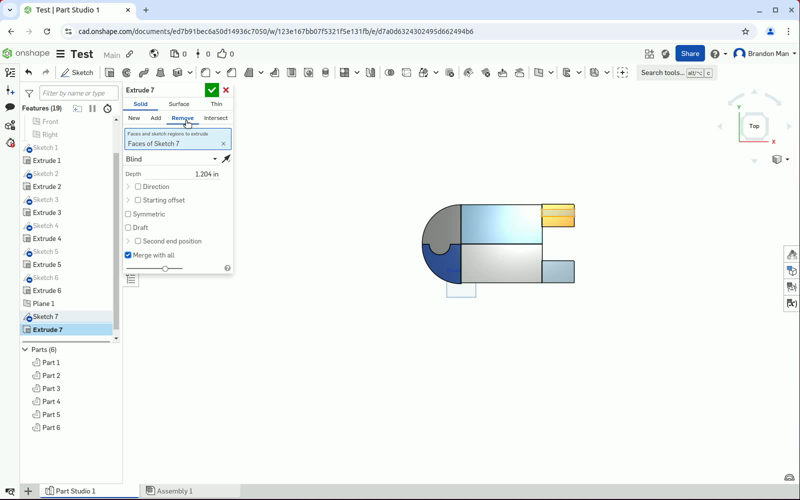
key(enter)
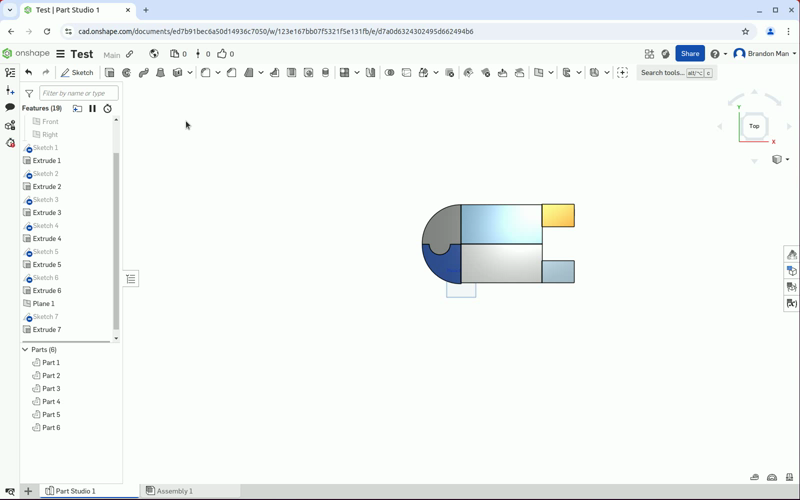
key(shift+h)
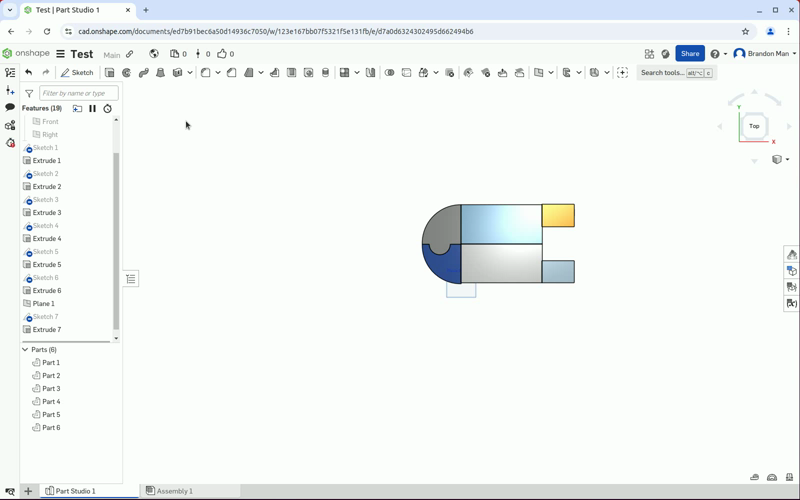
key(shift+h)
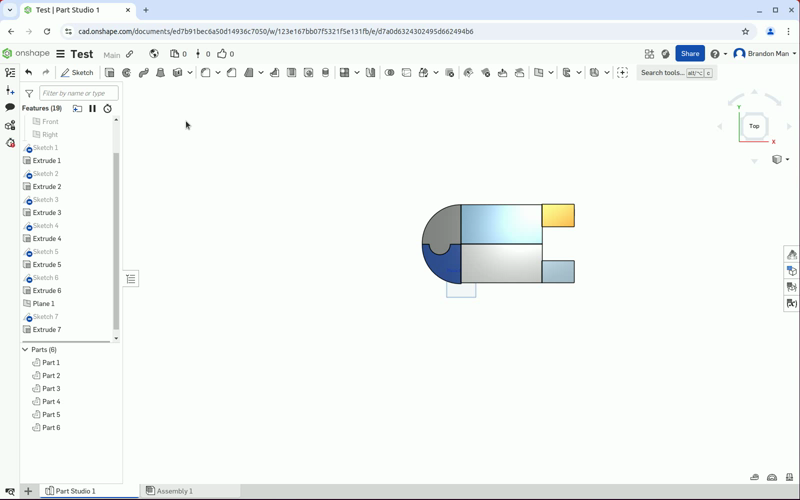
mouse_move(69, 150)
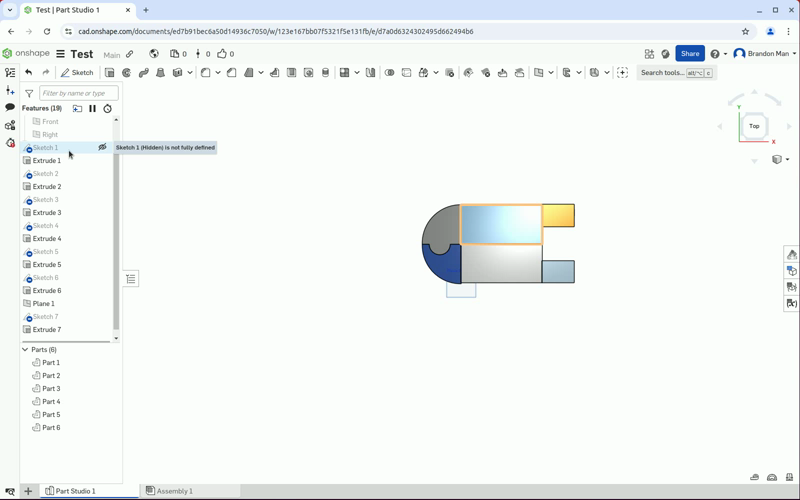
click(69, 150)
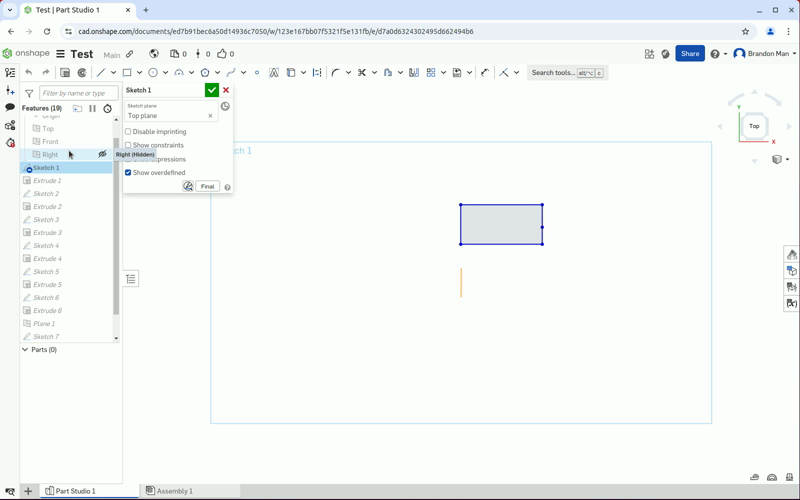
mouse_move(229, 92)
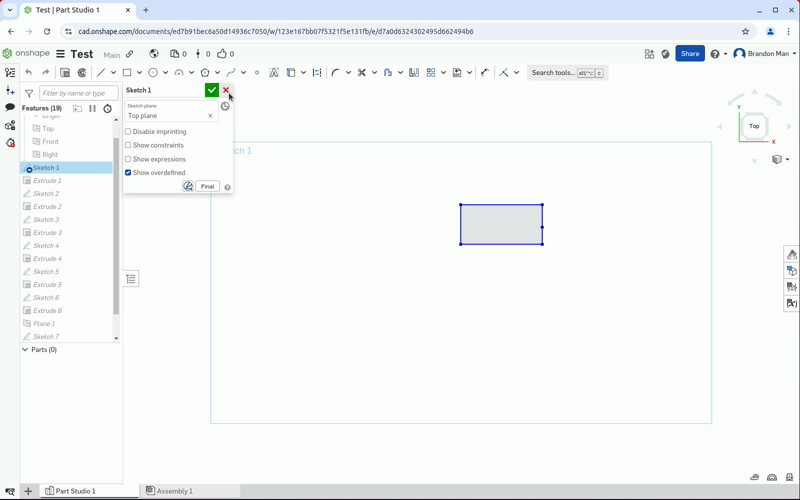
click(229, 92)
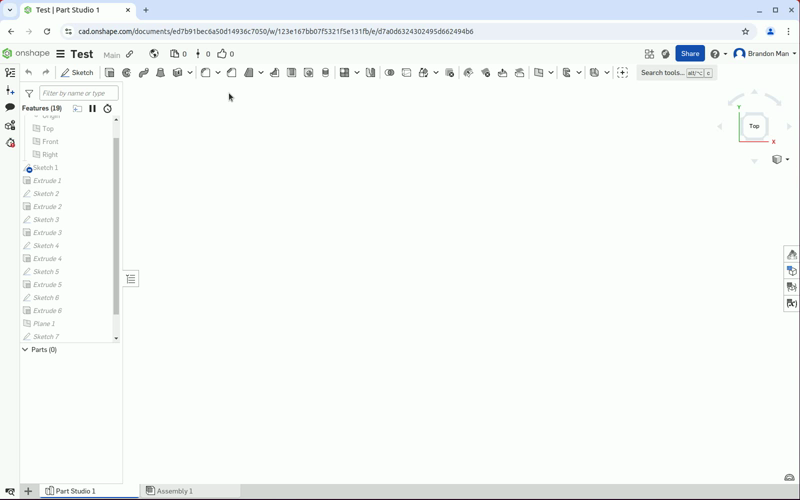
key(shift+s)
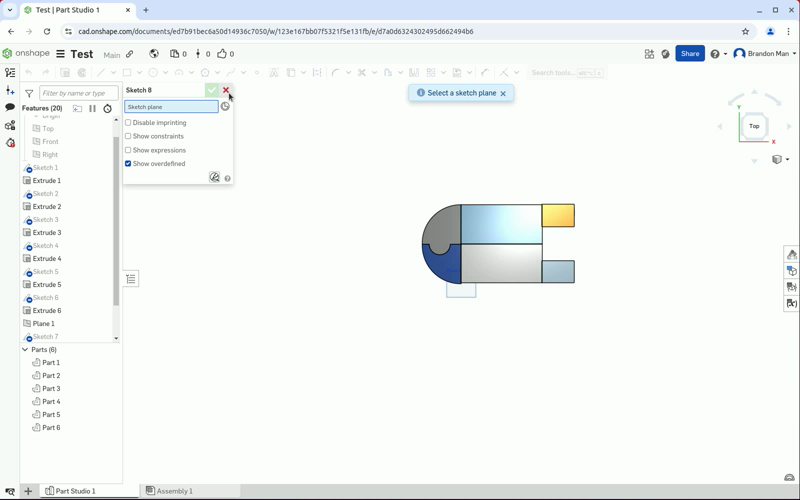
mouse_move(69, 293)
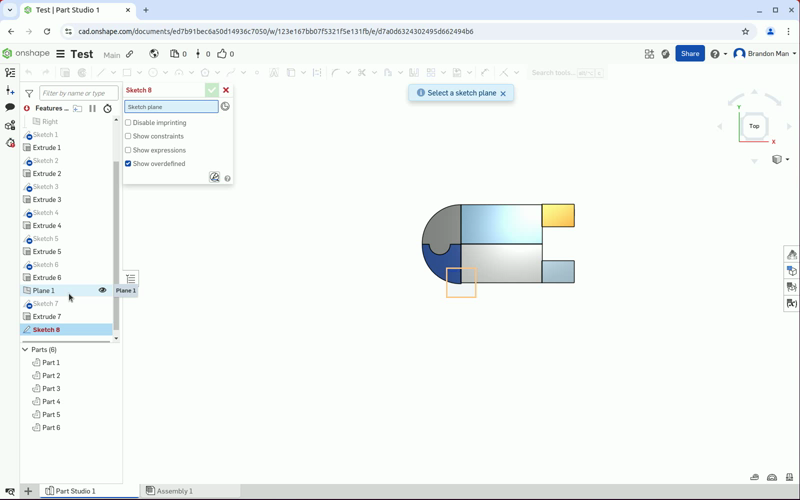
click(69, 293)
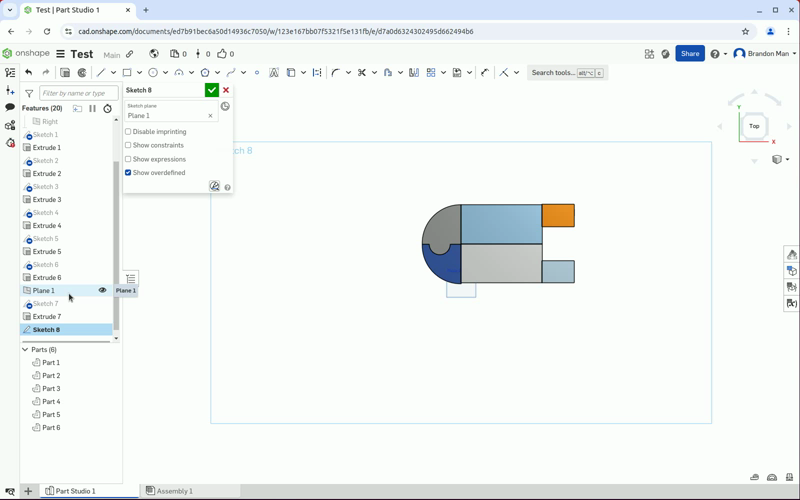
mouse_move(73, 352)
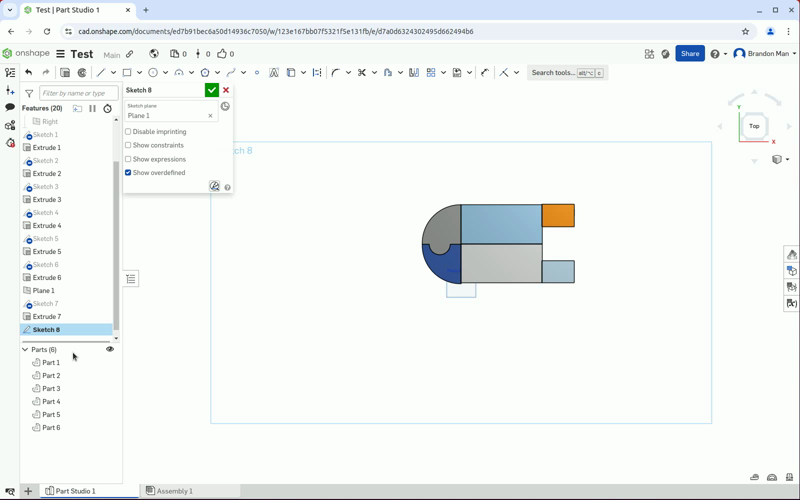
key(y)
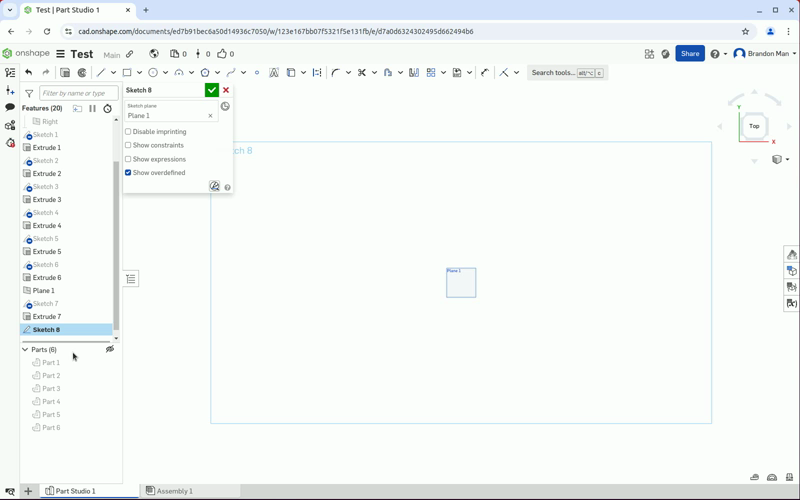
key(l)
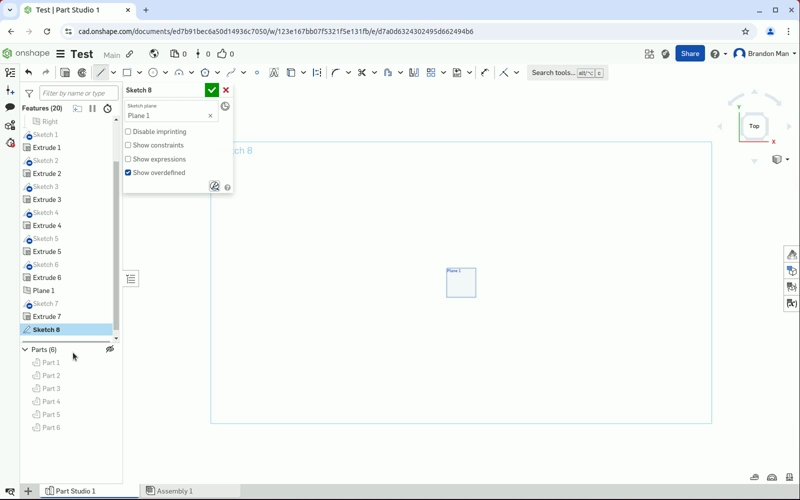
key_down(shift)
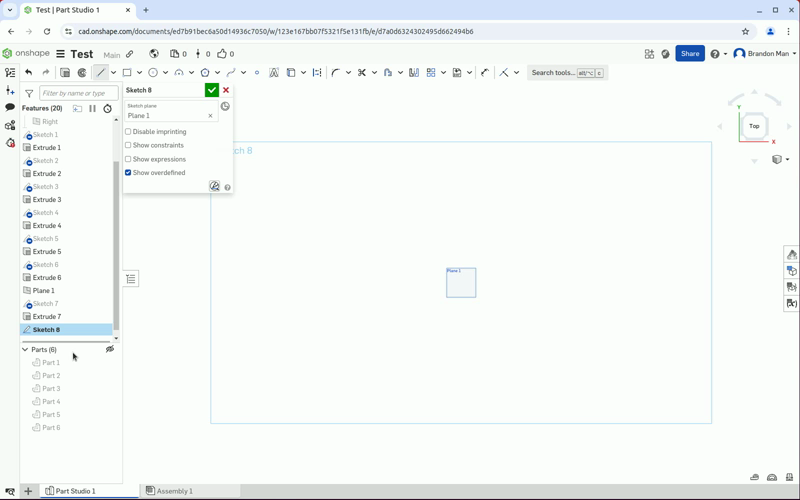
mouse_move(541, 223)
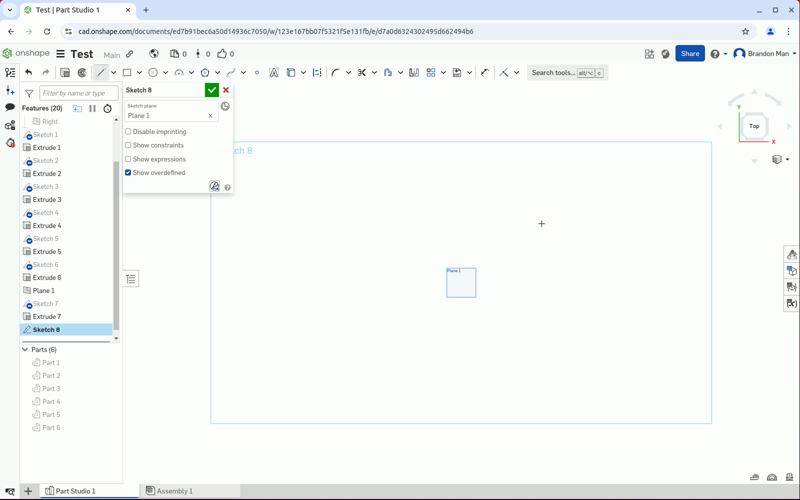
click(541, 223)
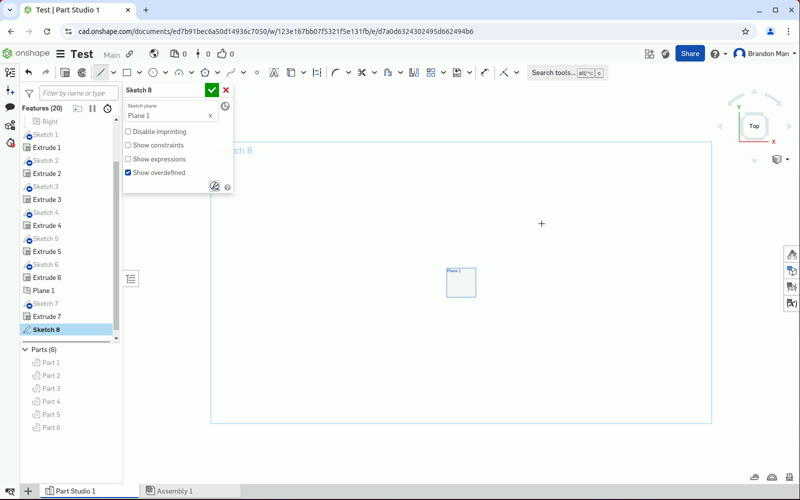
key_up(shift)
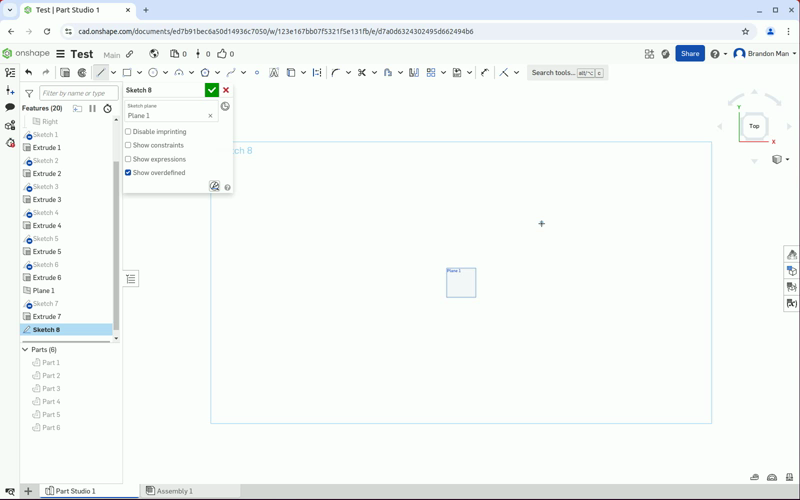
key_down(shift)
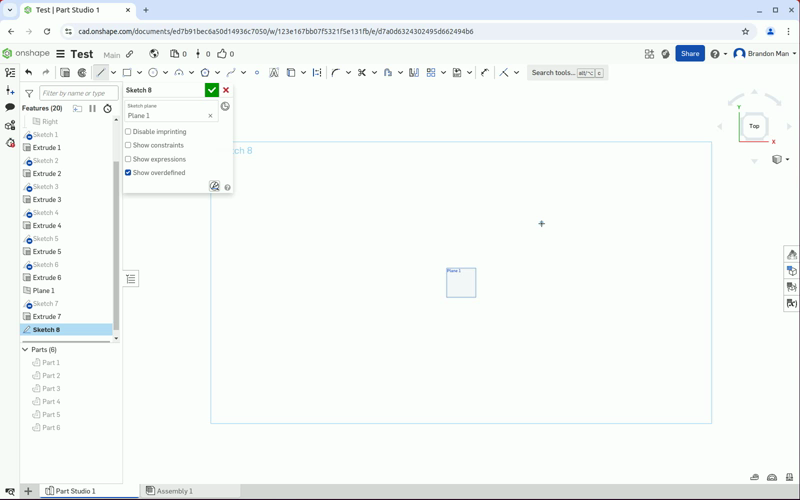
mouse_move(571, 223)
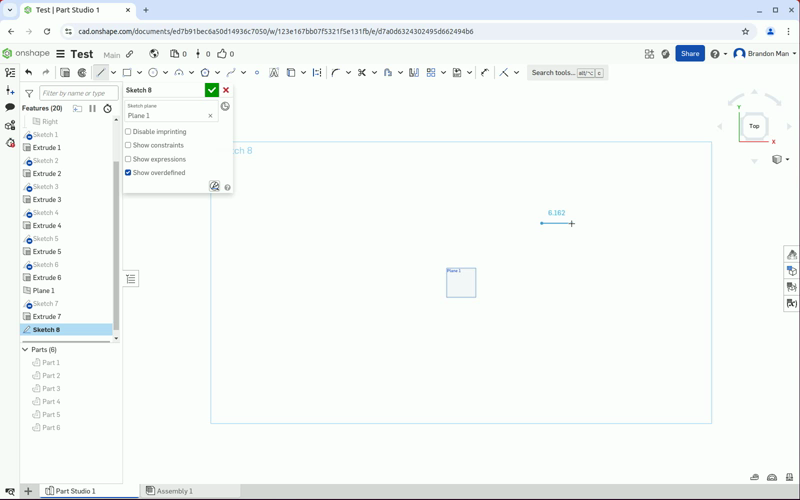
mouse_move(574, 223)
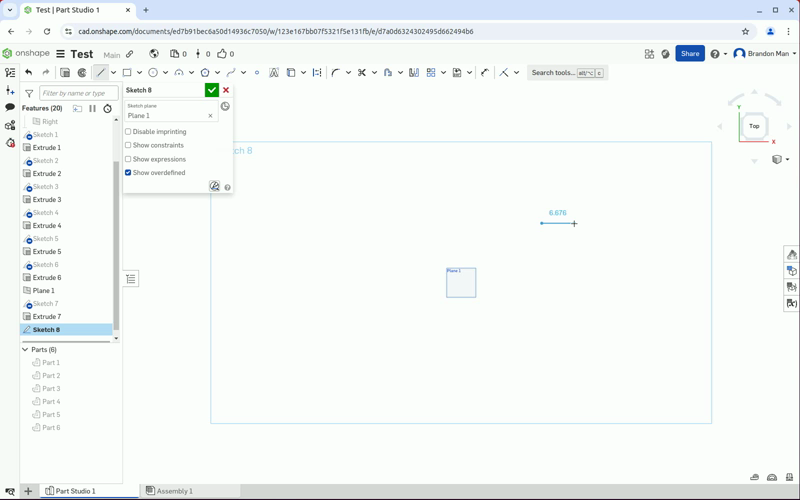
click(574, 223)
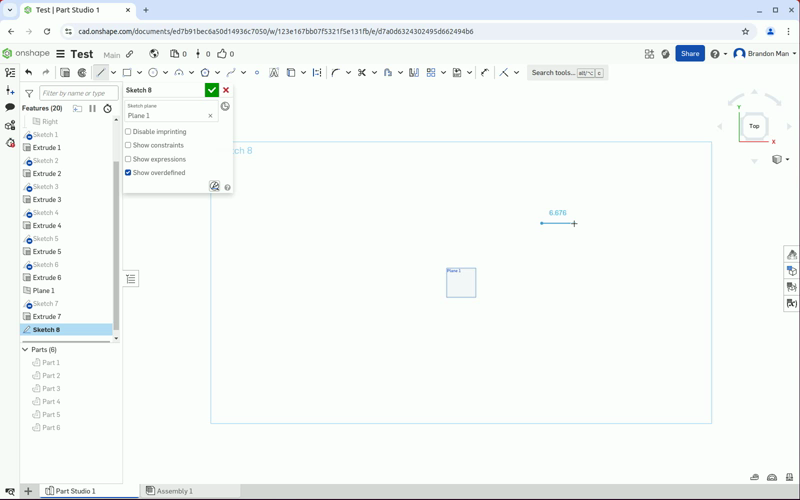
key_up(shift)
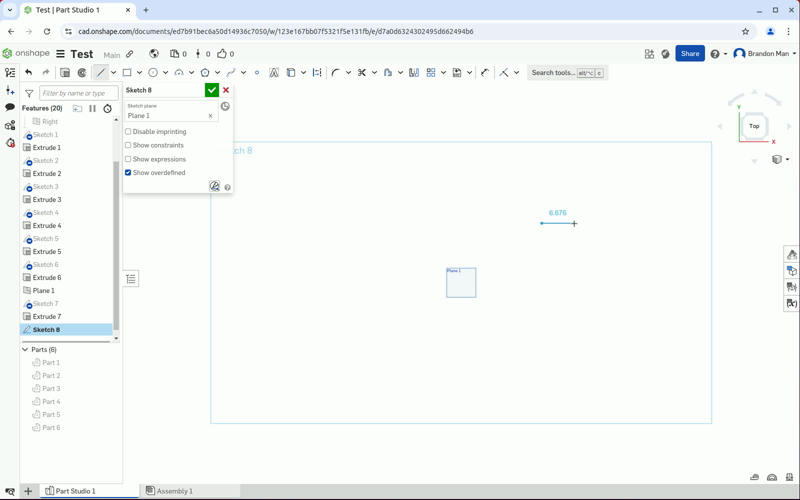
key_down(shift)
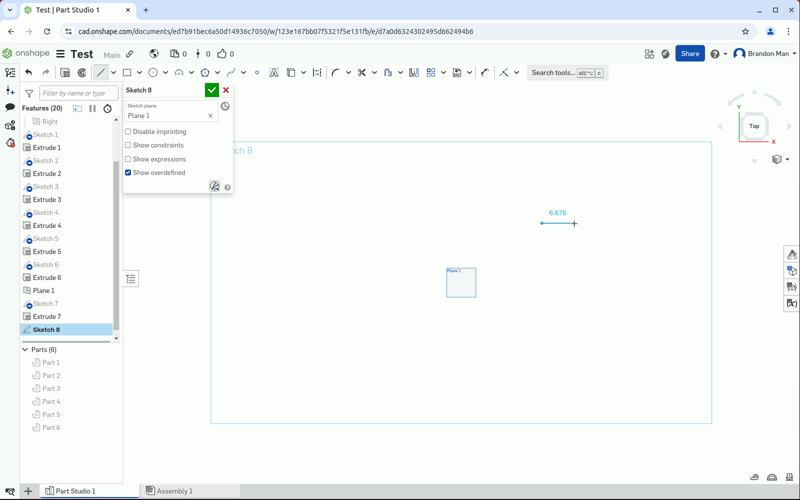
mouse_move(589, 223)
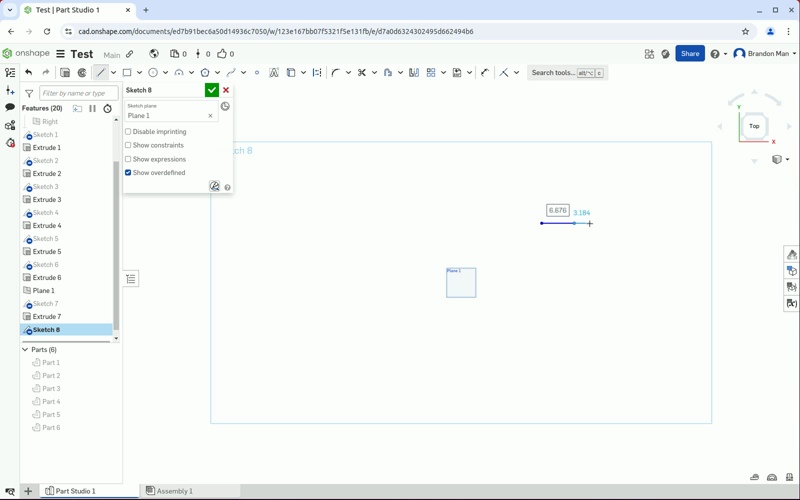
mouse_move(574, 216)
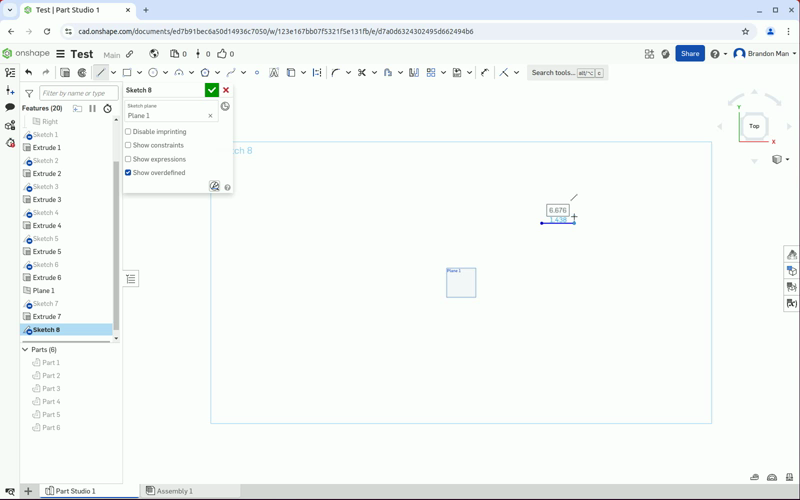
scroll(6)
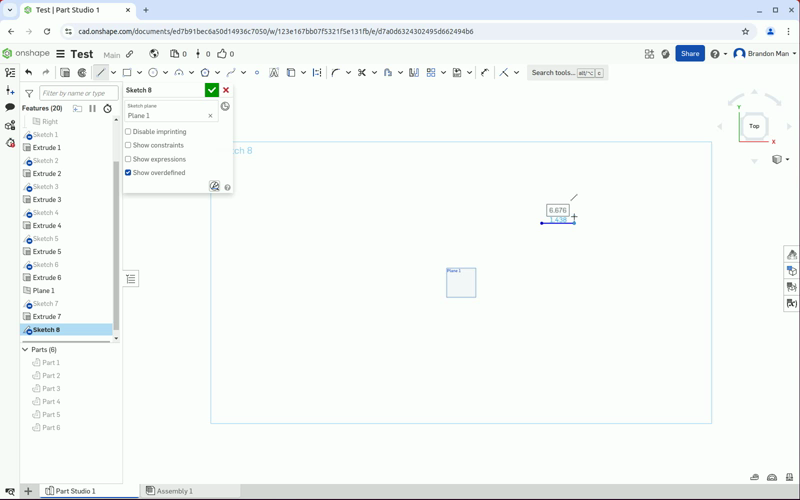
scroll(6)
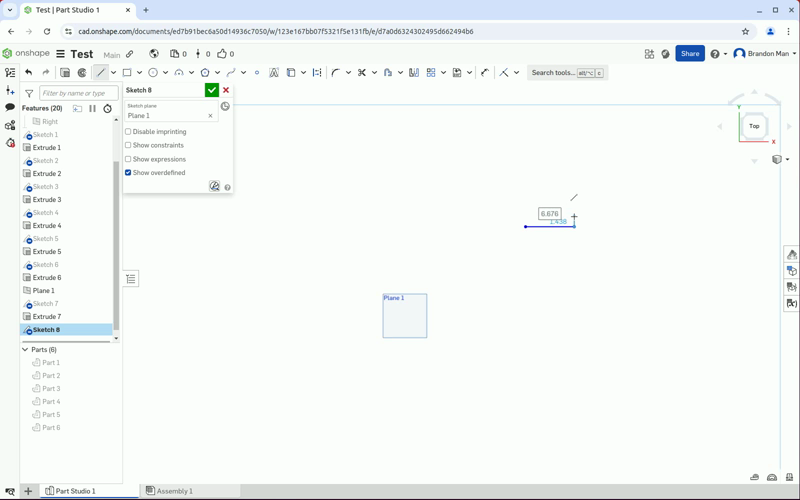
scroll(6)
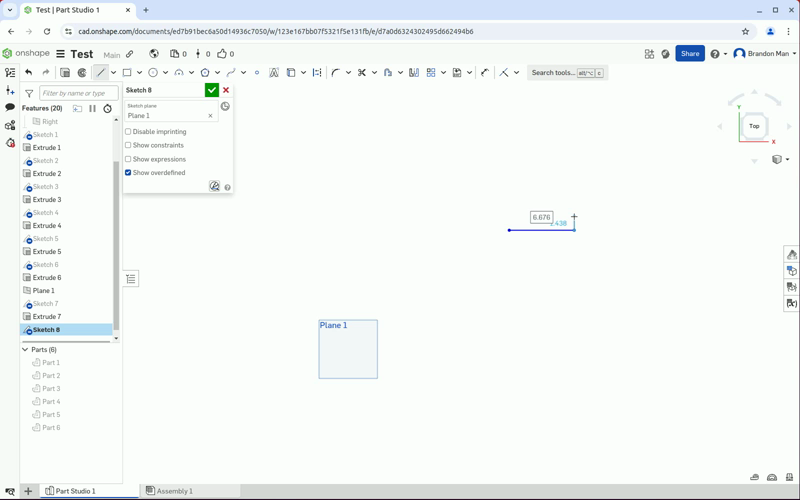
scroll(6)
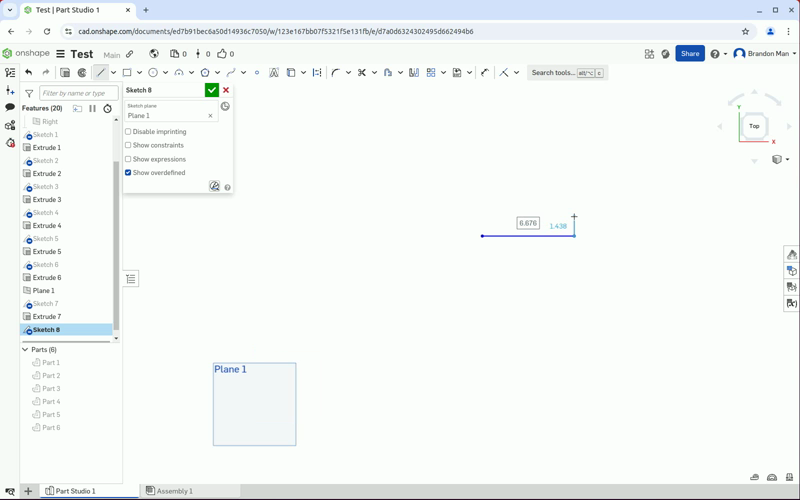
scroll(6)
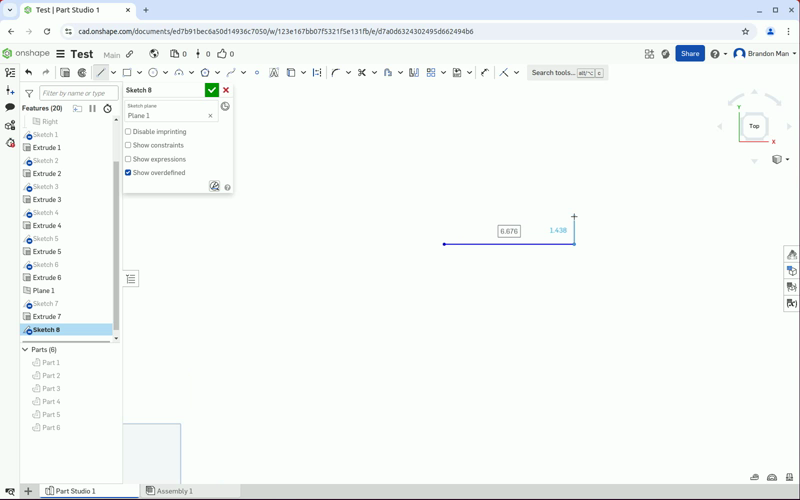
scroll(6)
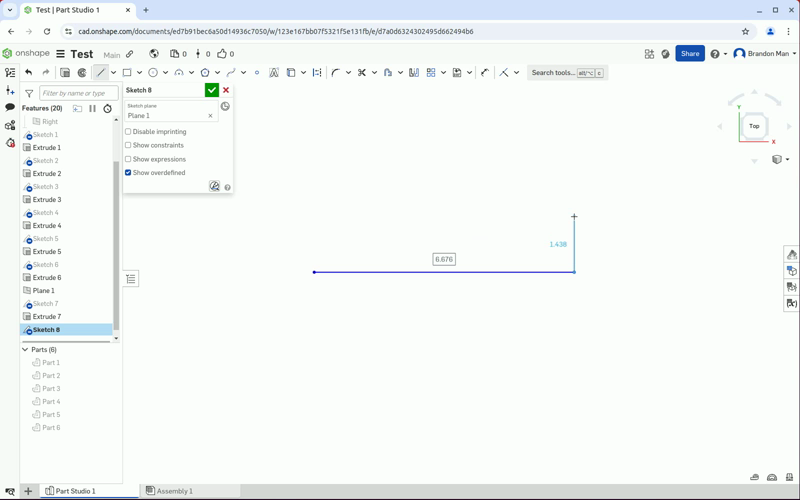
scroll(6)
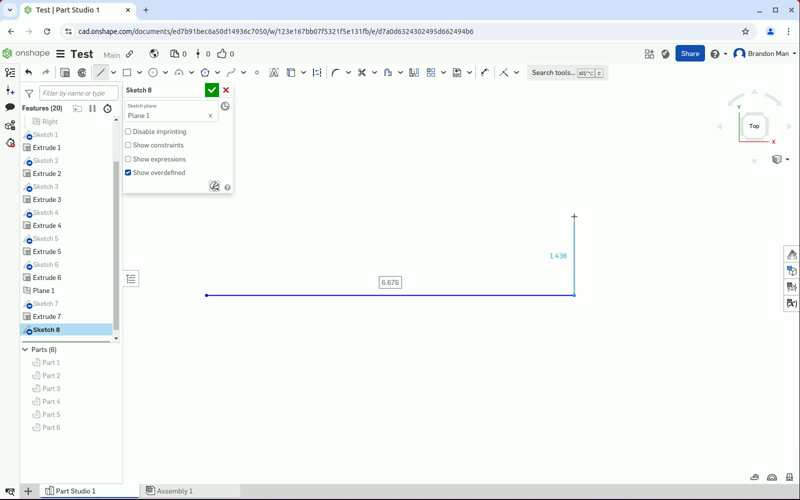
click(574, 216)
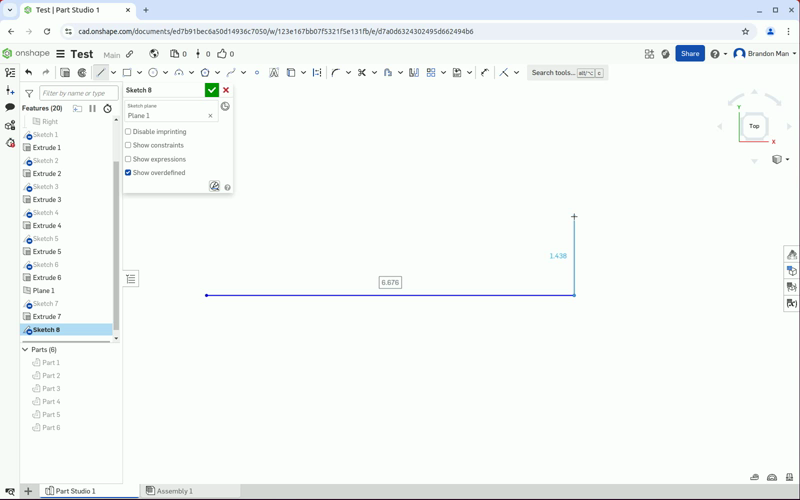
scroll(-6)
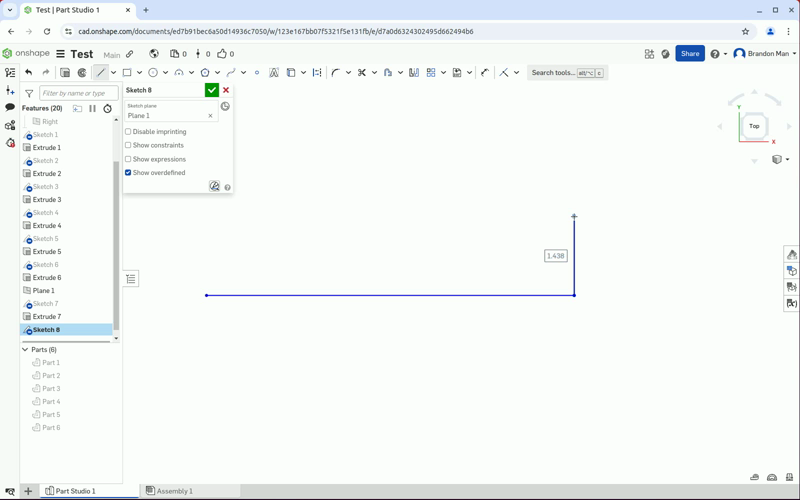
scroll(-6)
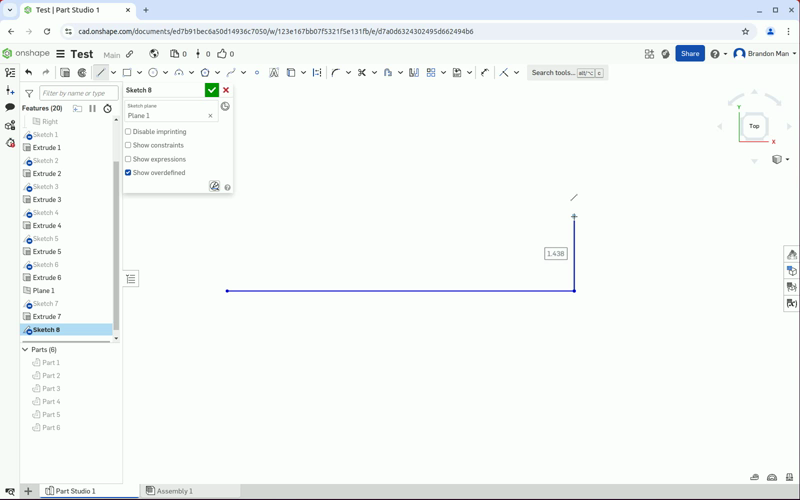
scroll(-6)
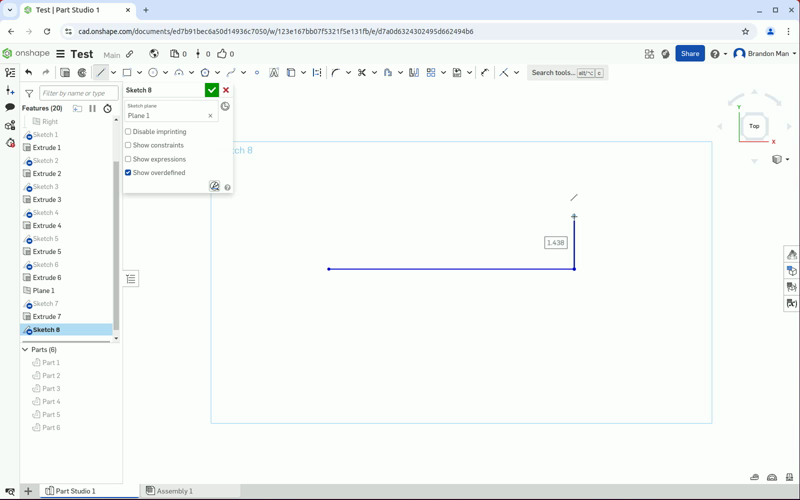
scroll(-6)
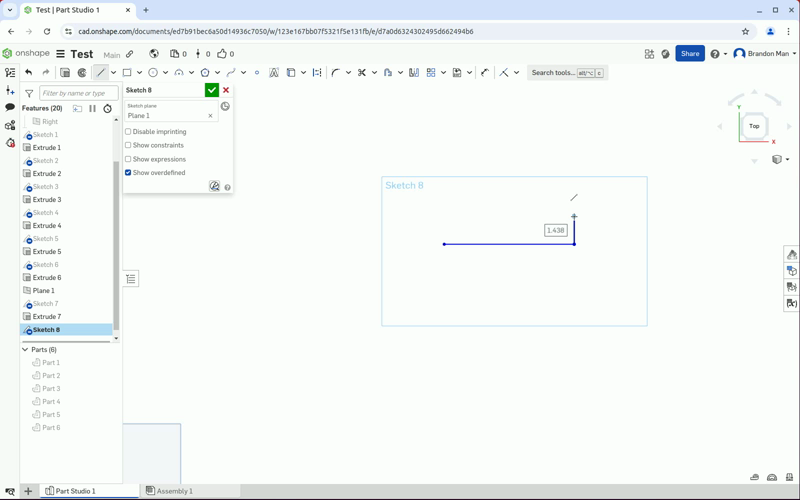
scroll(-6)
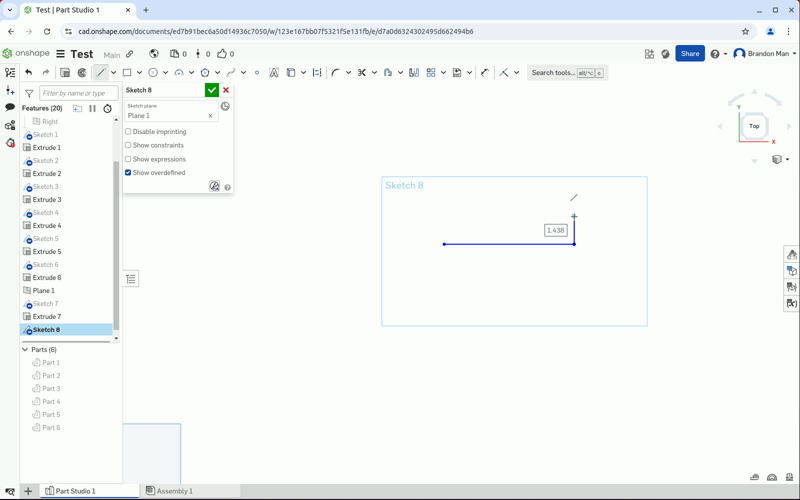
scroll(-6)
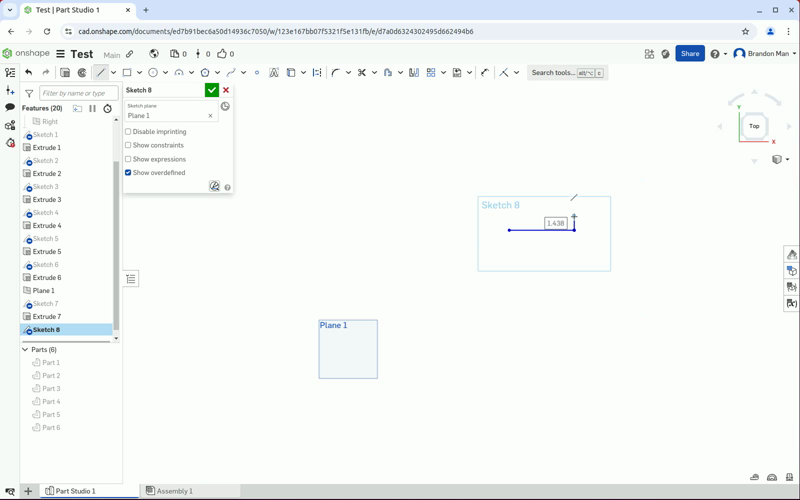
scroll(-6)
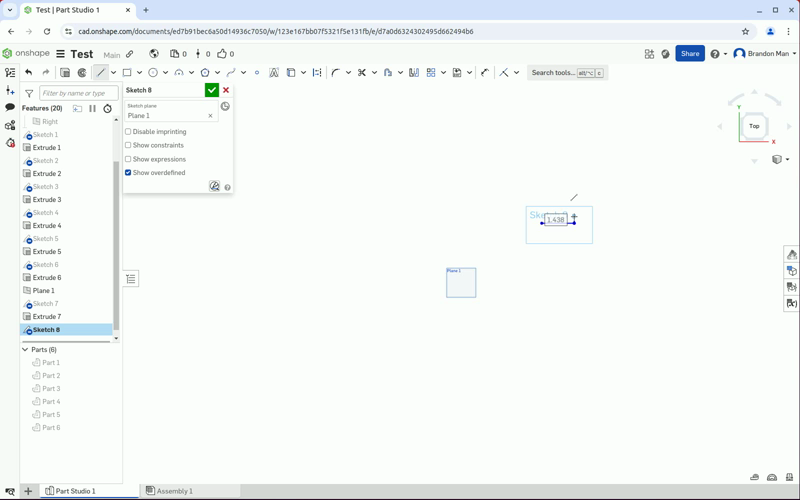
key_up(shift)
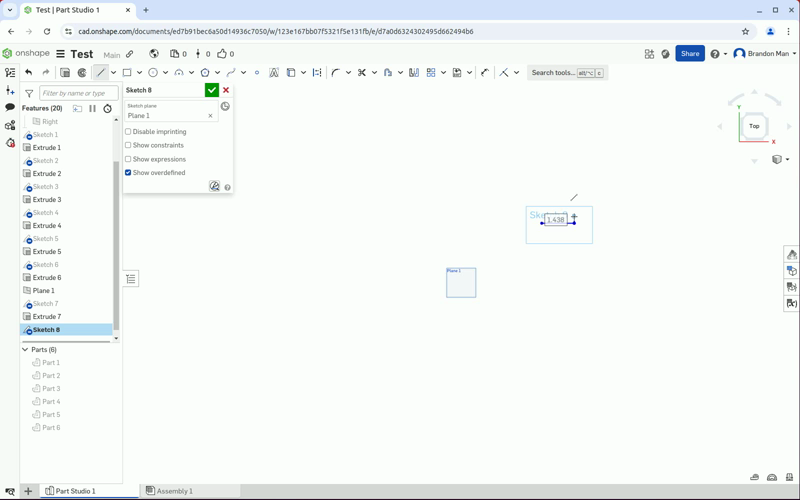
key_down(shift)
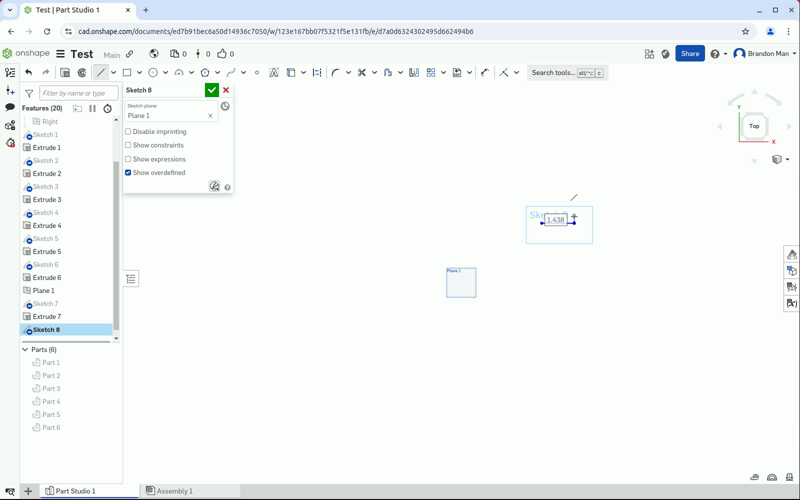
mouse_move(589, 216)
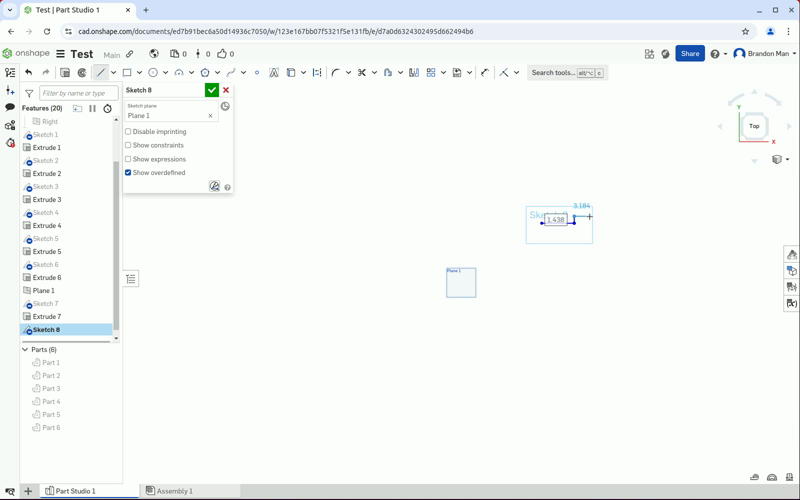
mouse_move(541, 216)
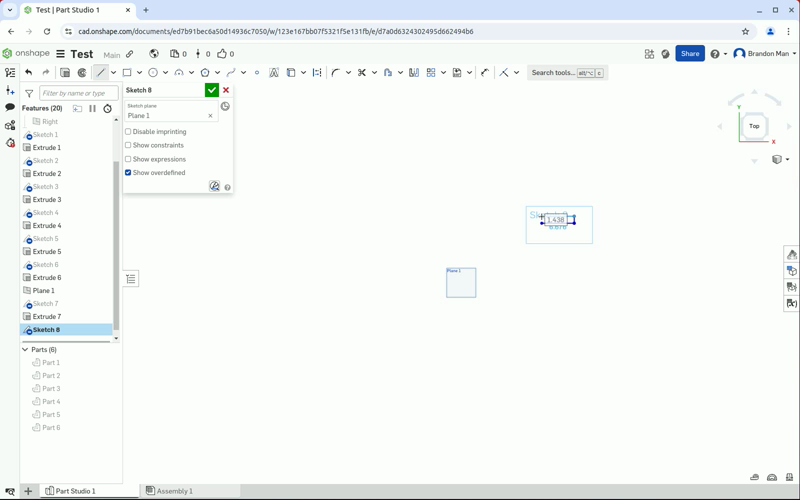
click(541, 216)
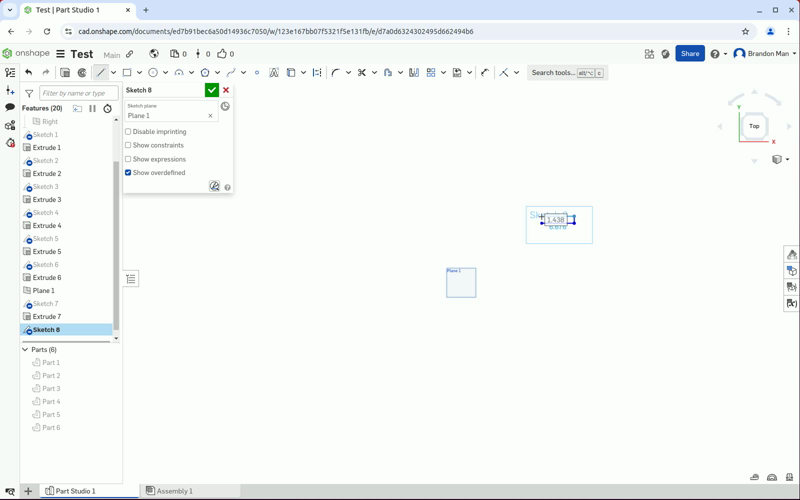
key_up(shift)
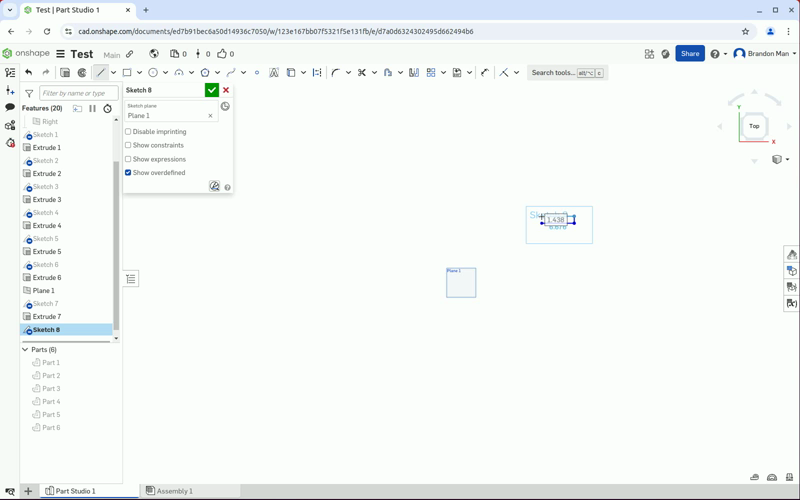
mouse_move(571, 216)
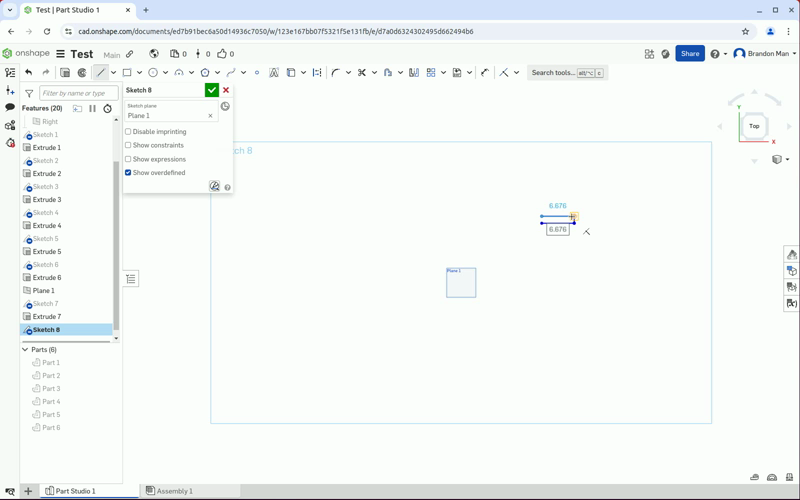
key_down(shift)
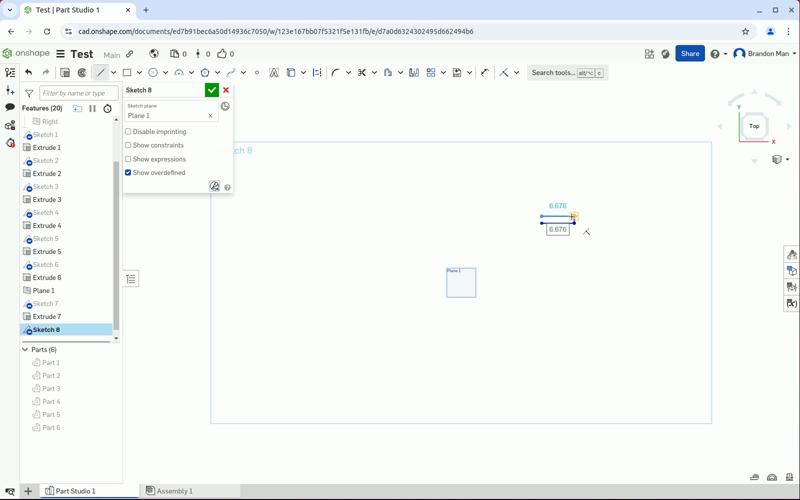
mouse_move(541, 223)
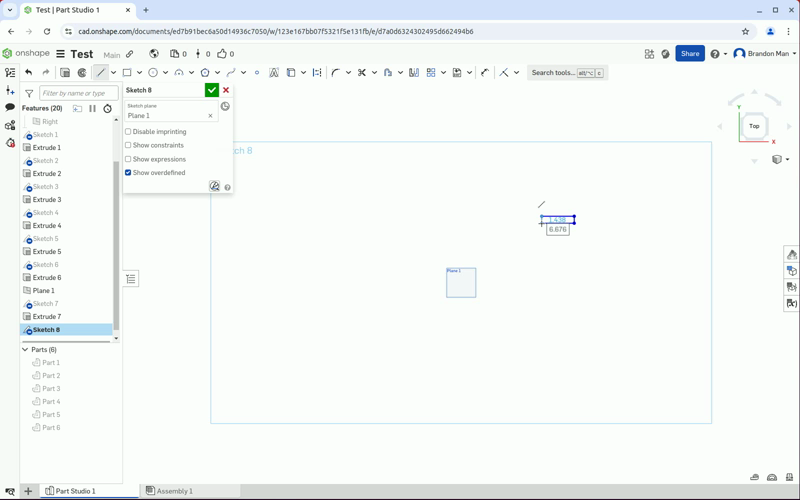
scroll(6)
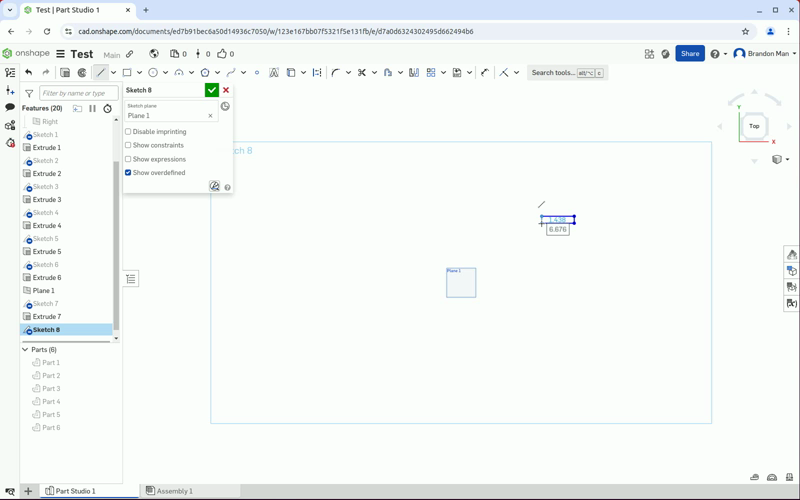
scroll(6)
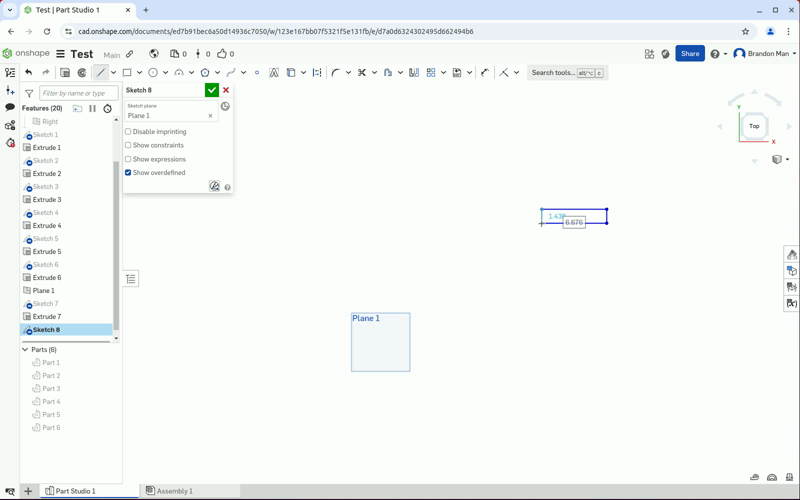
scroll(6)
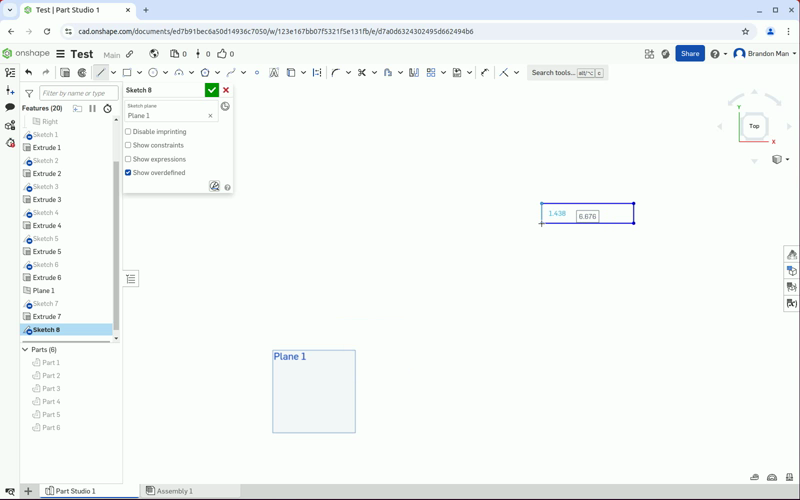
scroll(6)
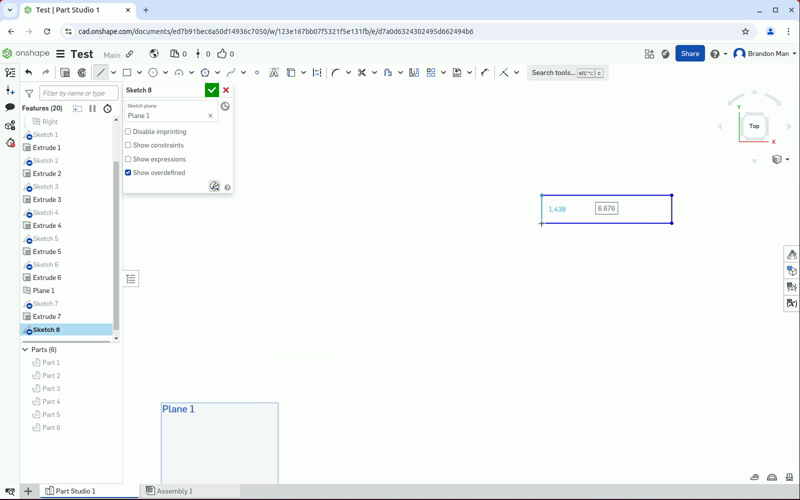
scroll(6)
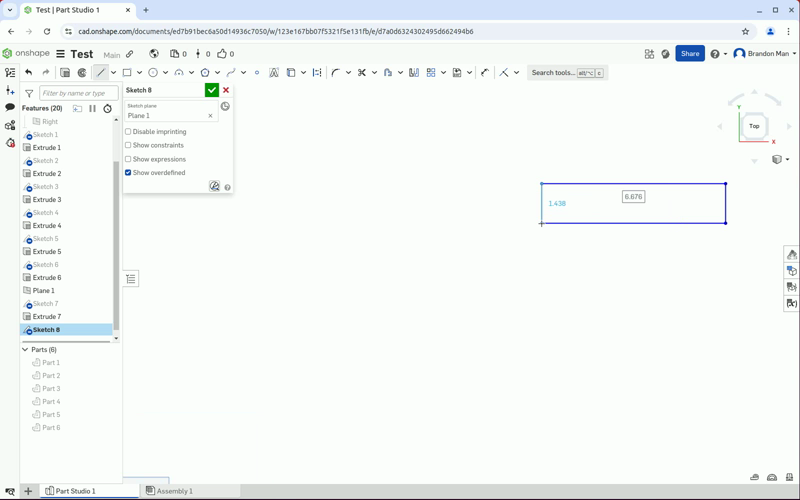
scroll(6)
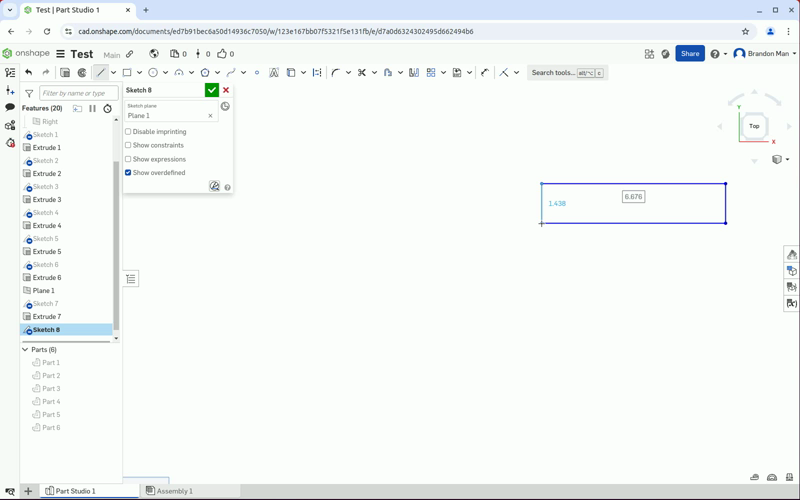
scroll(6)
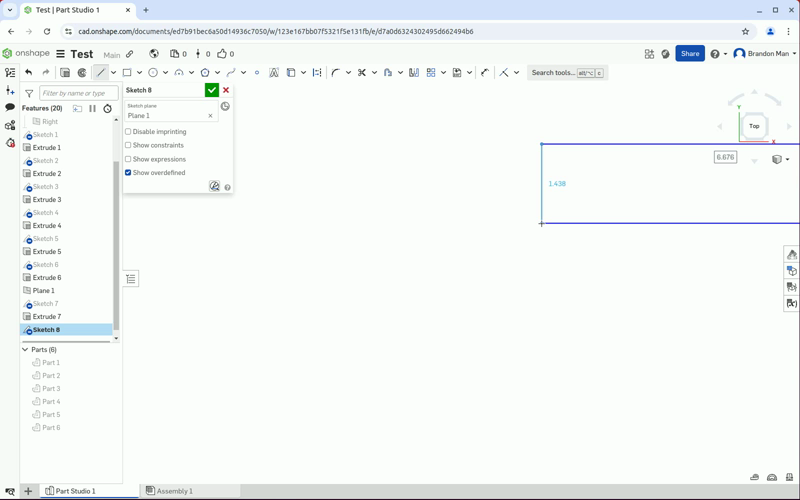
key_up(shift)
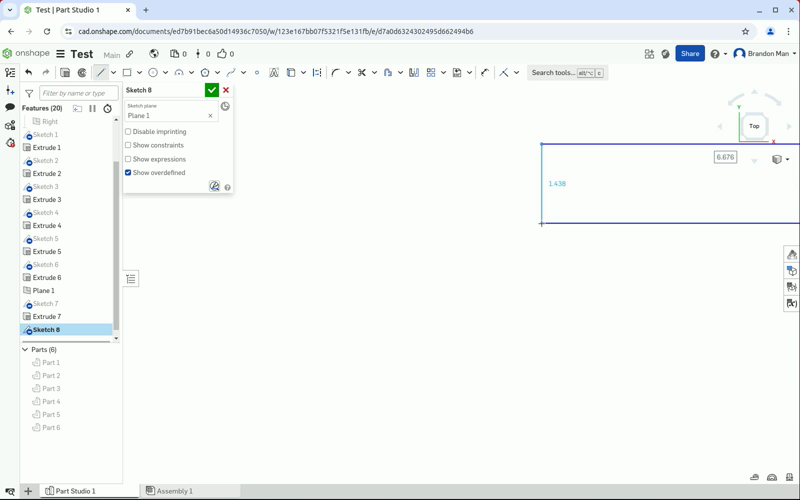
click(541, 223)
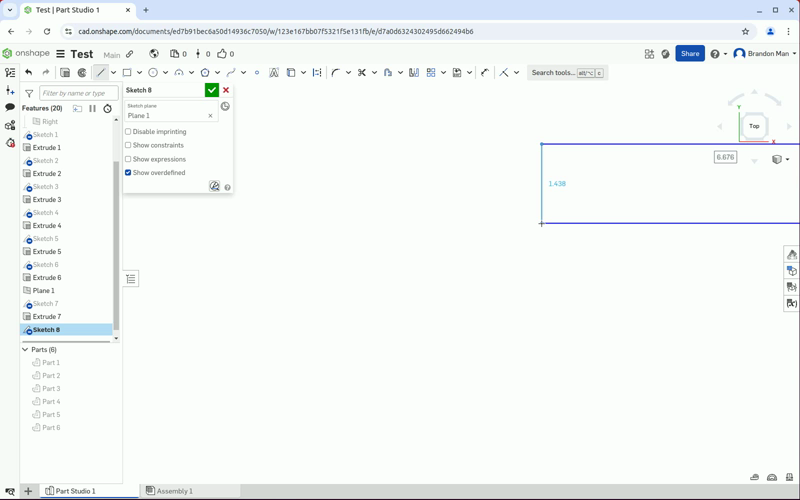
scroll(-6)
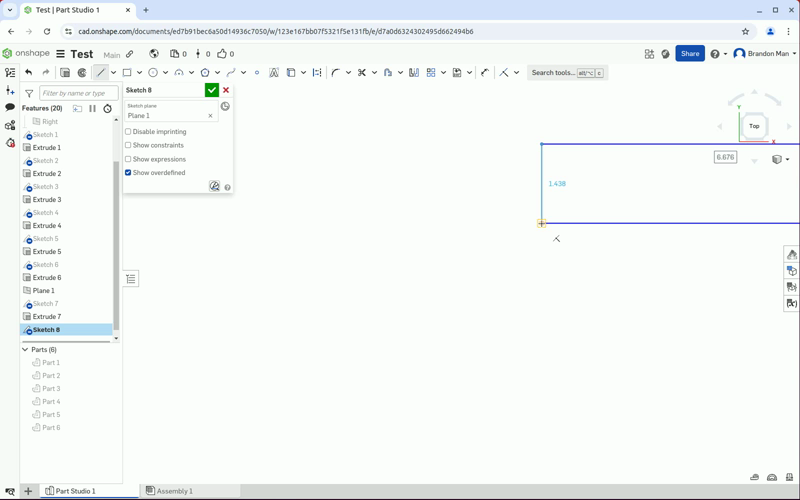
scroll(-6)
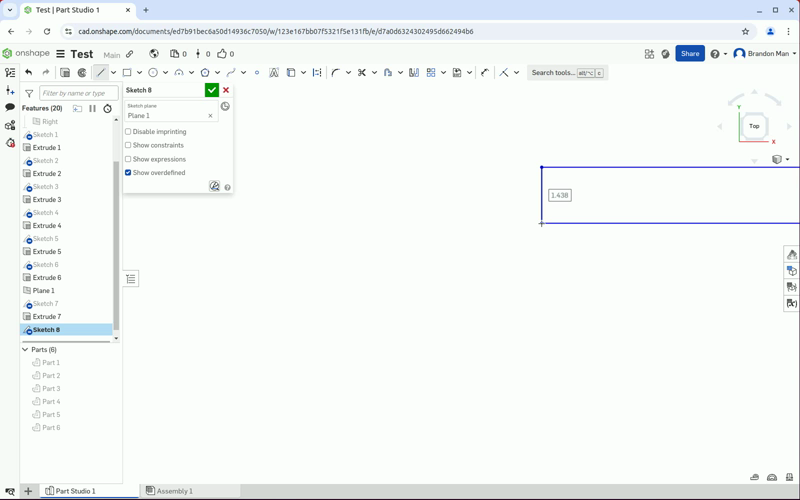
scroll(-6)
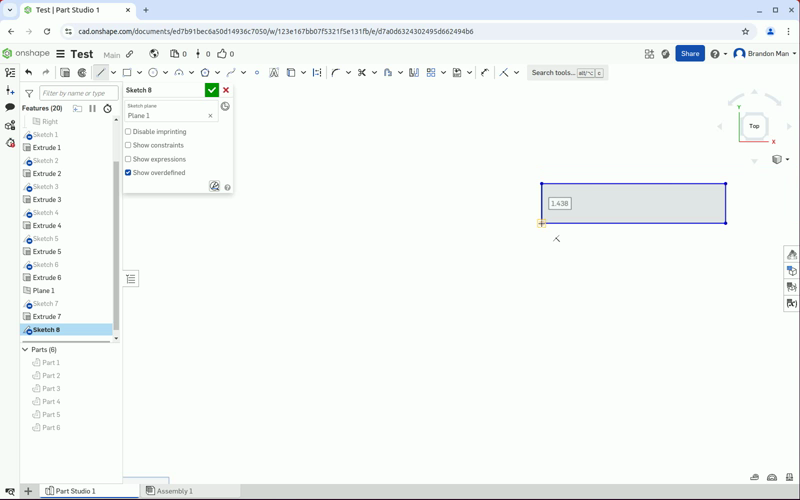
scroll(-6)
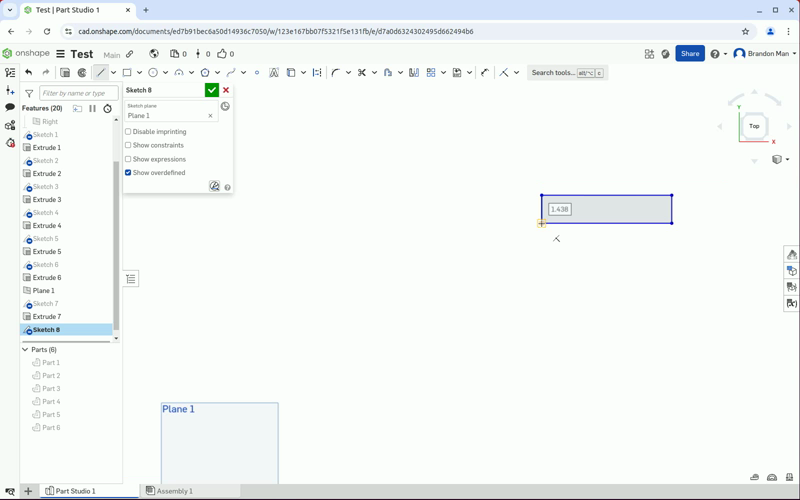
scroll(-6)
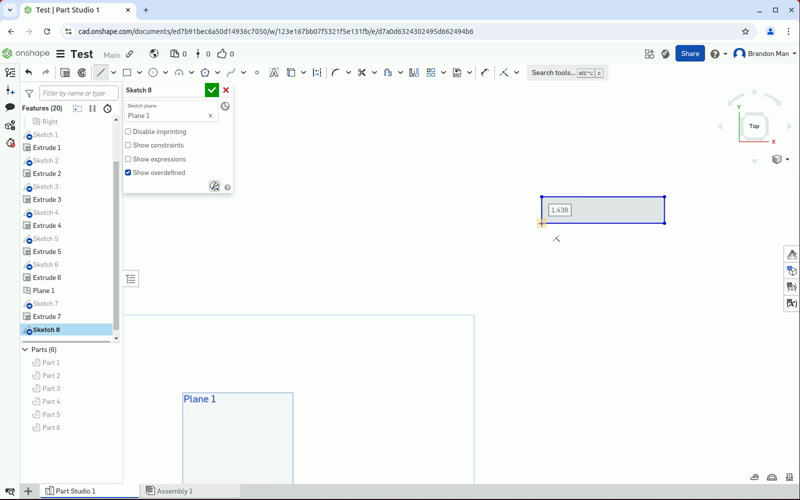
scroll(-6)
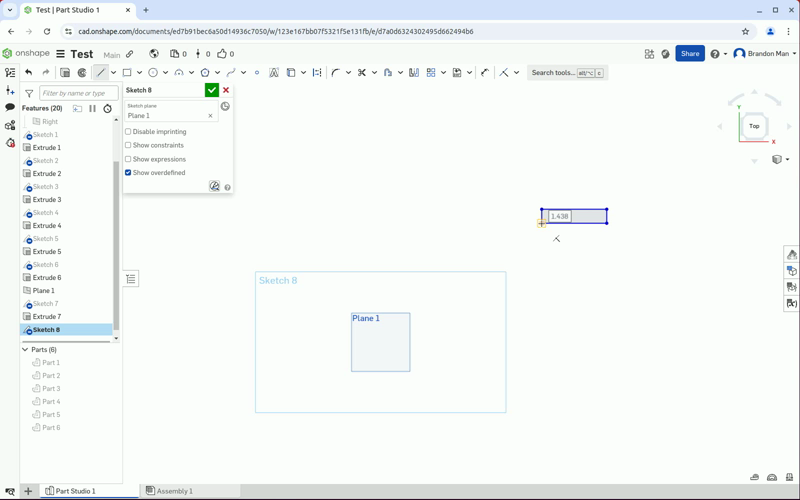
scroll(-6)
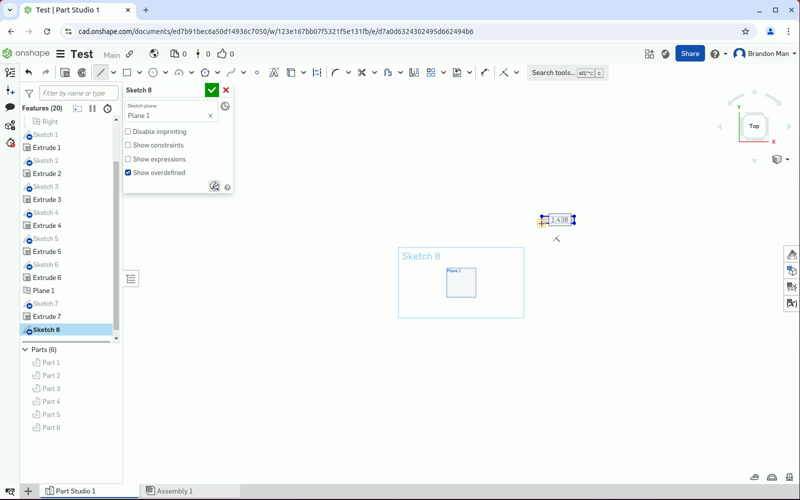
key(esc)
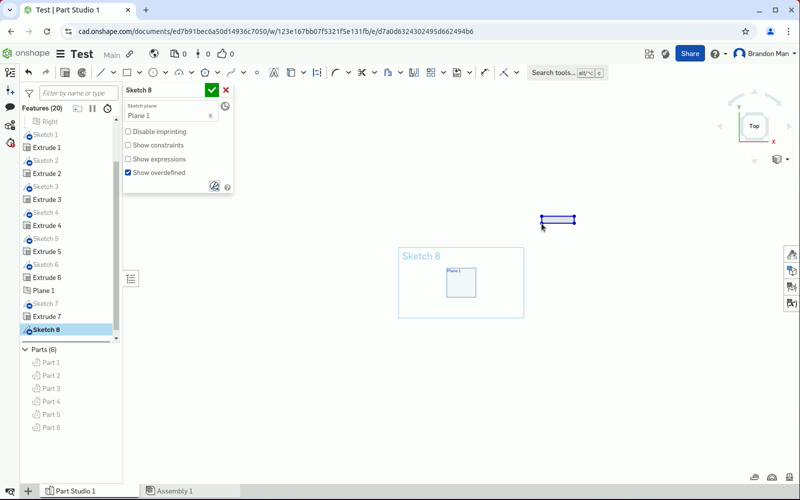
mouse_move(565, 219)
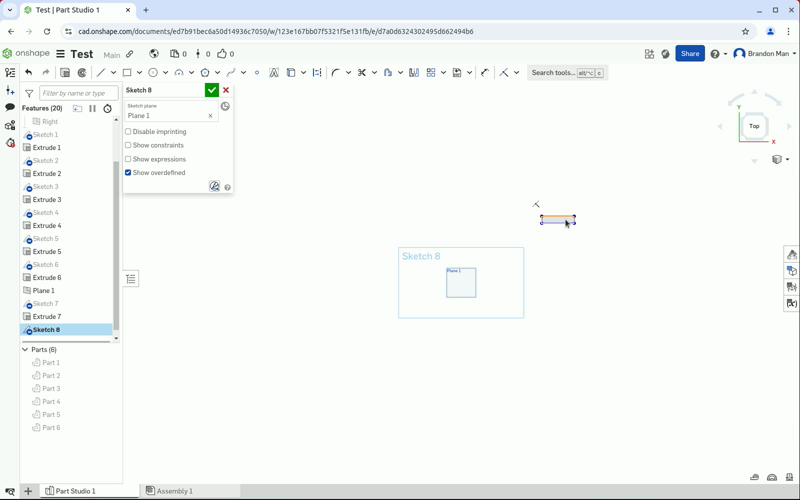
scroll(6)
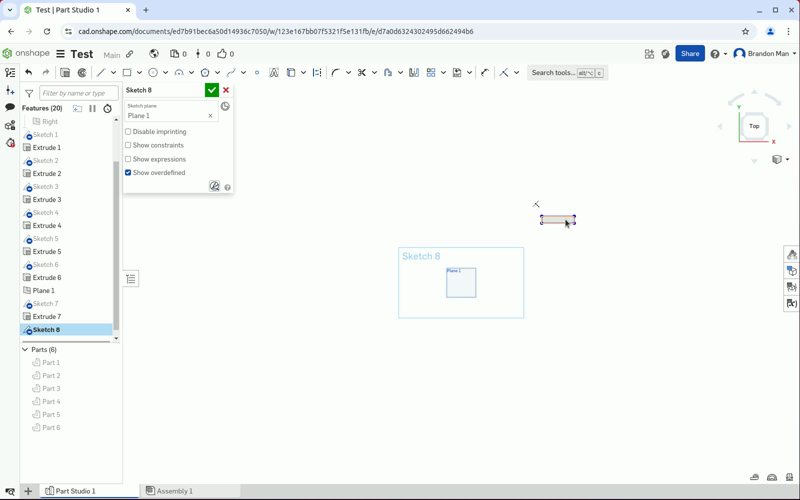
scroll(6)
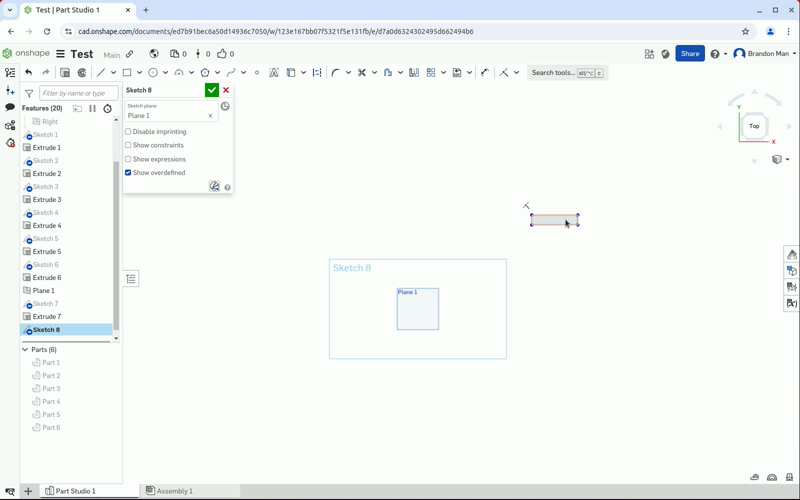
scroll(6)
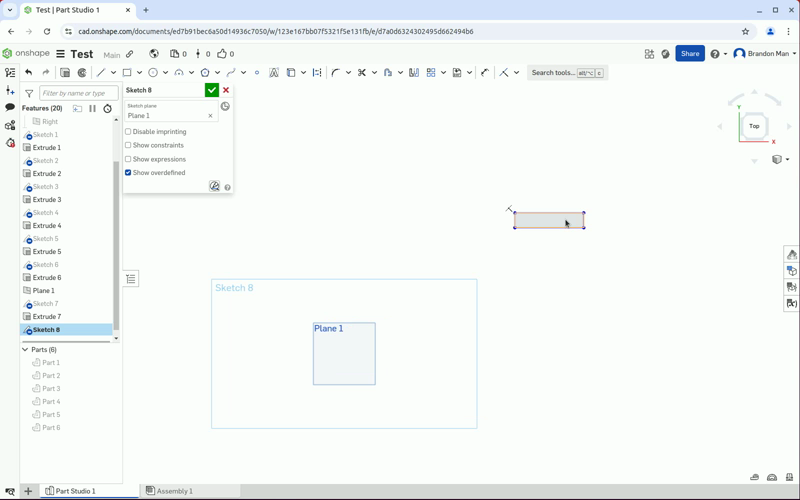
scroll(6)
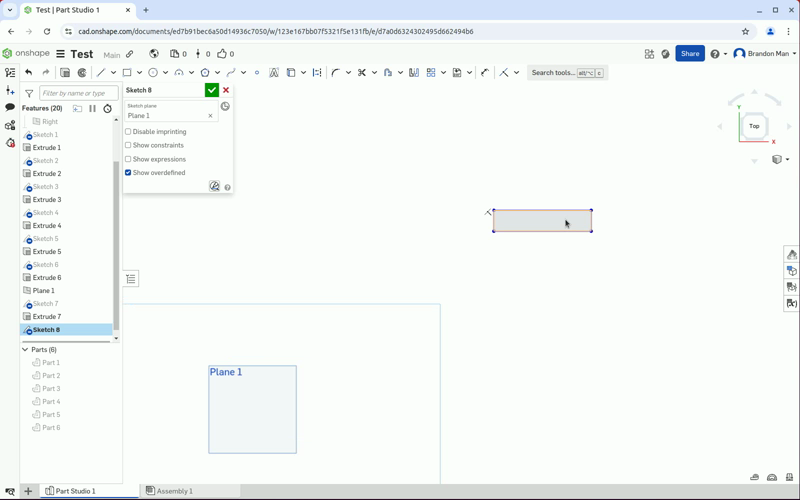
scroll(6)
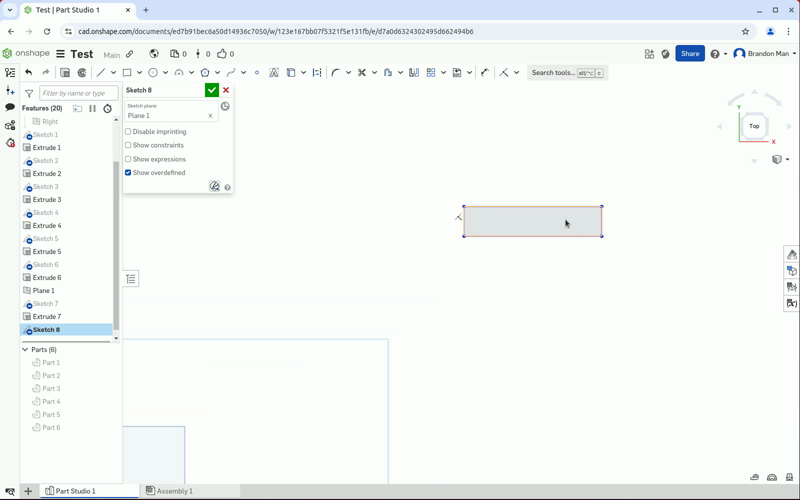
scroll(6)
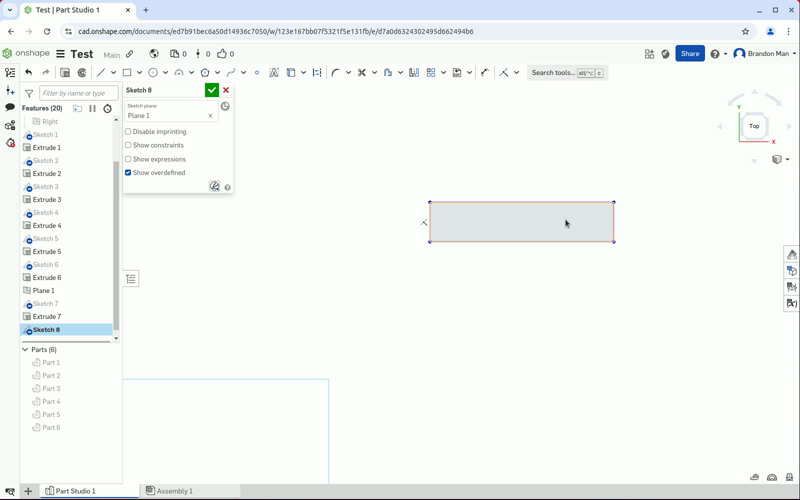
scroll(6)
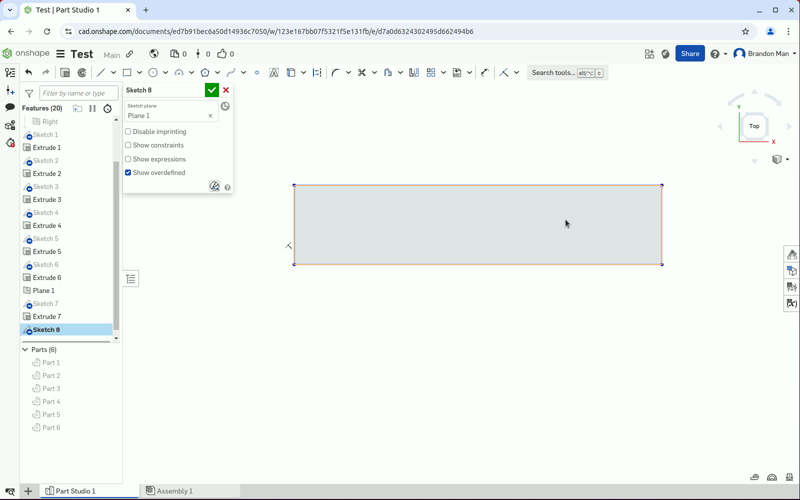
click(565, 219)
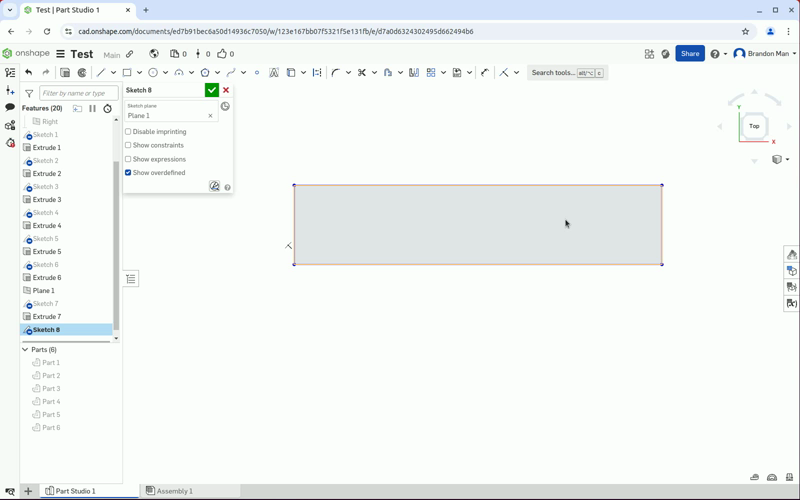
scroll(-6)
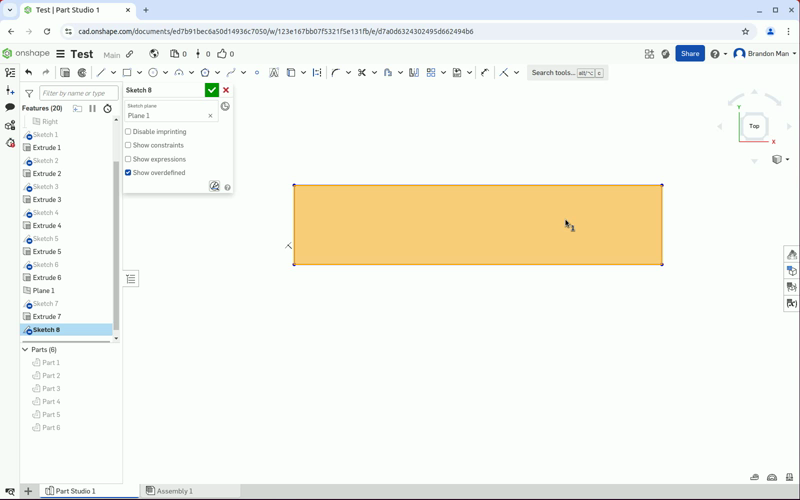
scroll(-6)
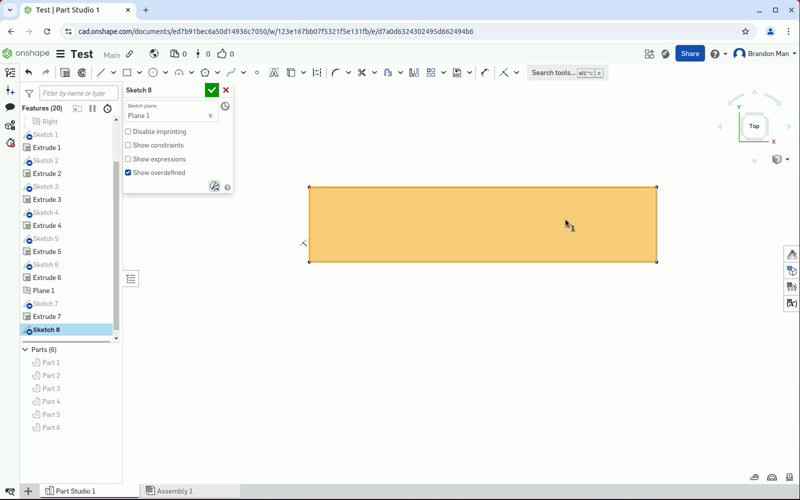
scroll(-6)
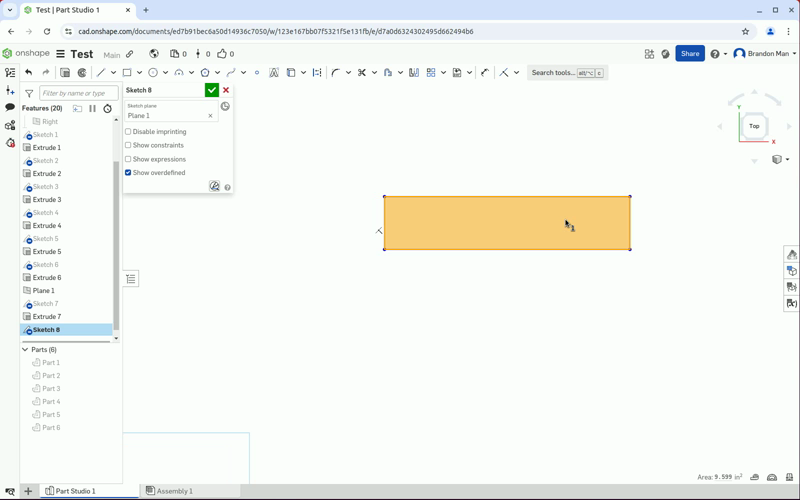
scroll(-6)
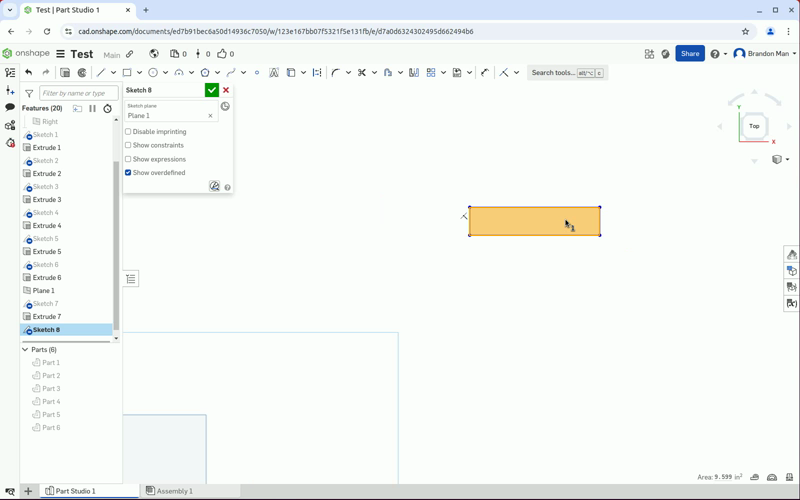
scroll(-6)
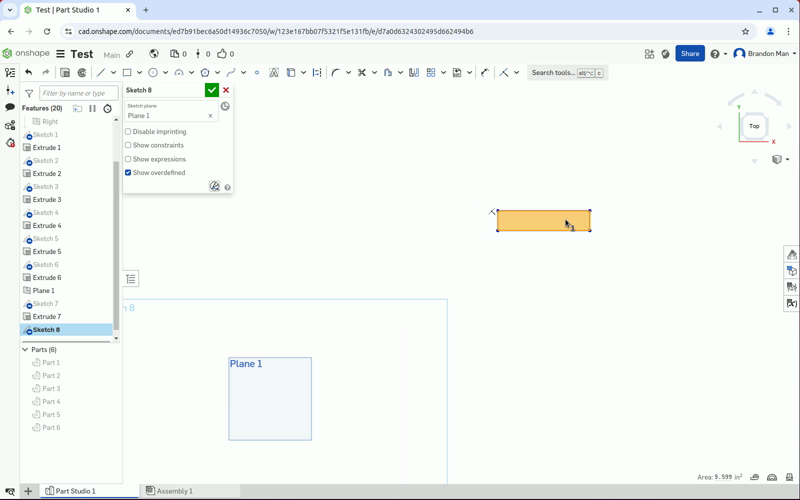
scroll(-6)
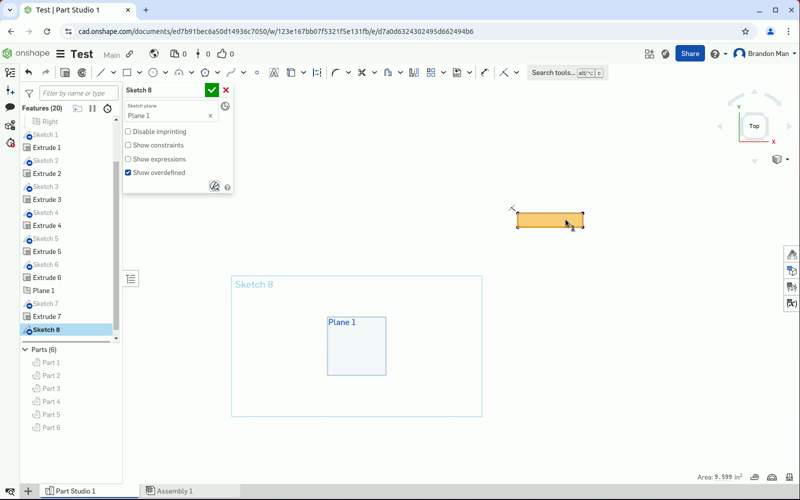
scroll(-6)
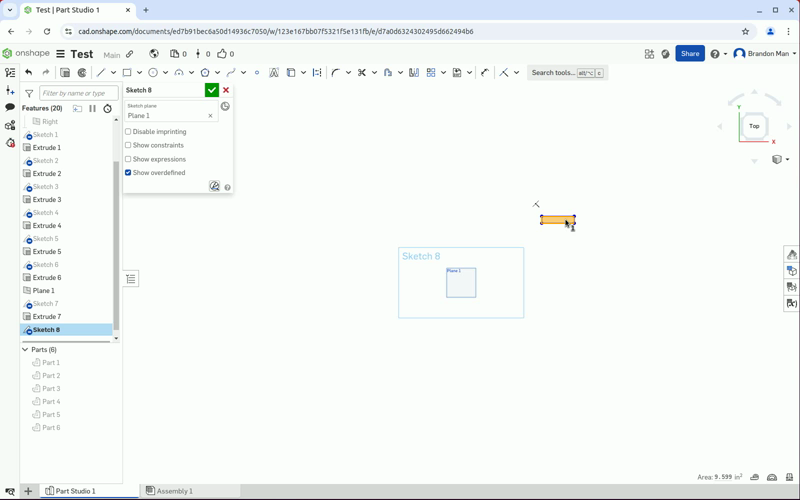
mouse_move(73, 352)
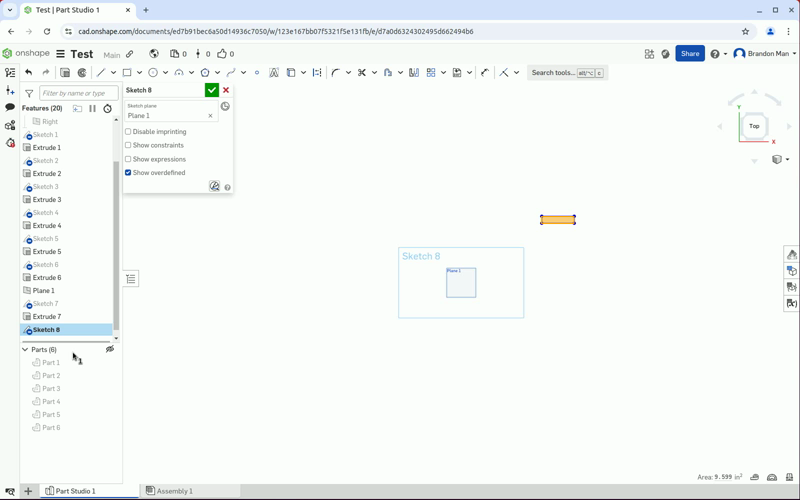
key(shift+y)
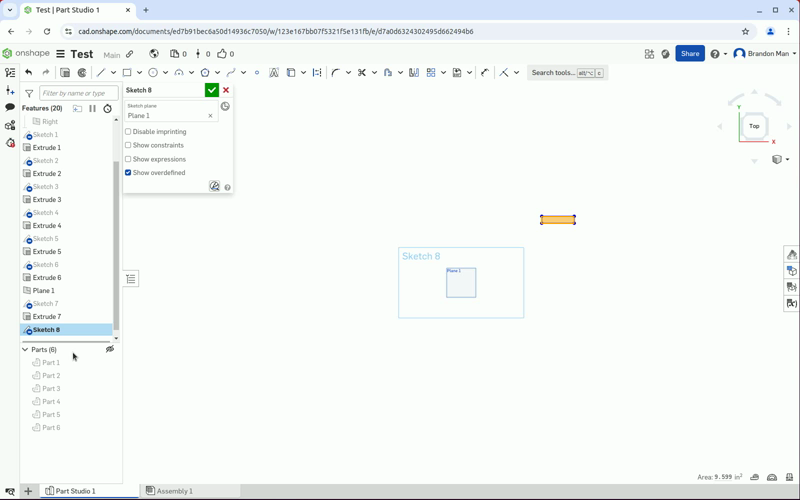
key(shift+e)
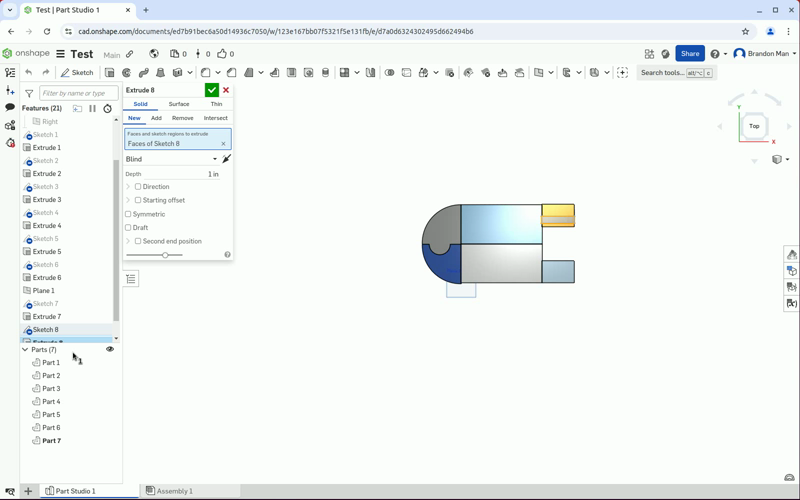
mouse_move(143, 106)
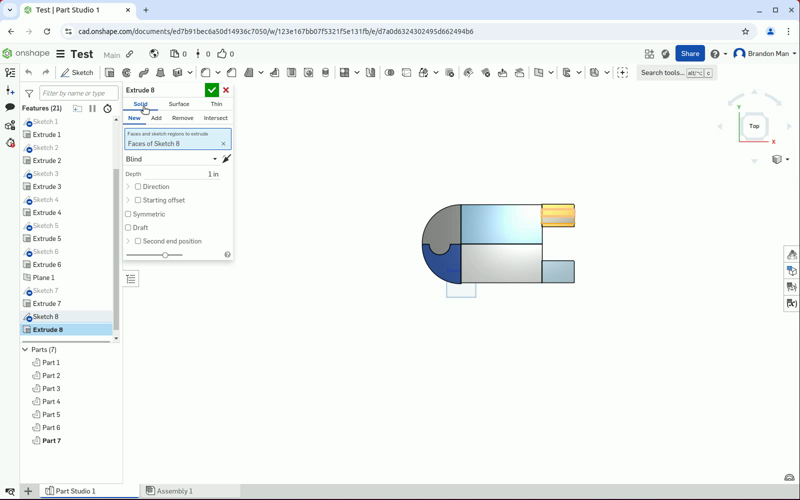
click(143, 106)
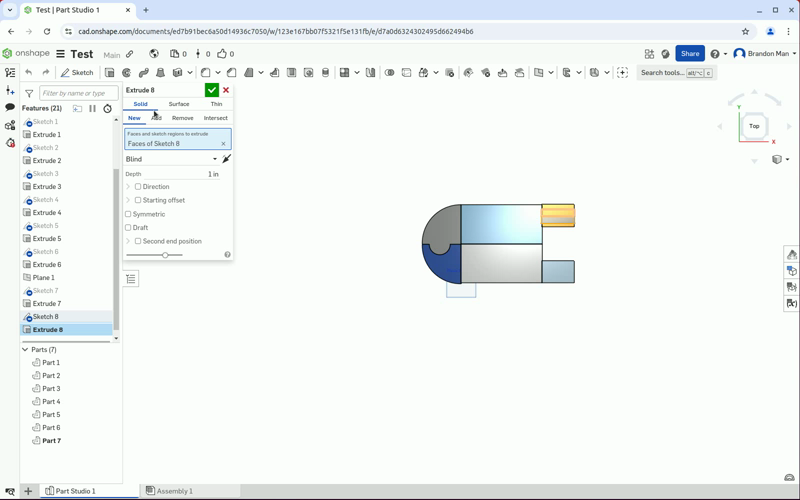
mouse_move(186, 120)
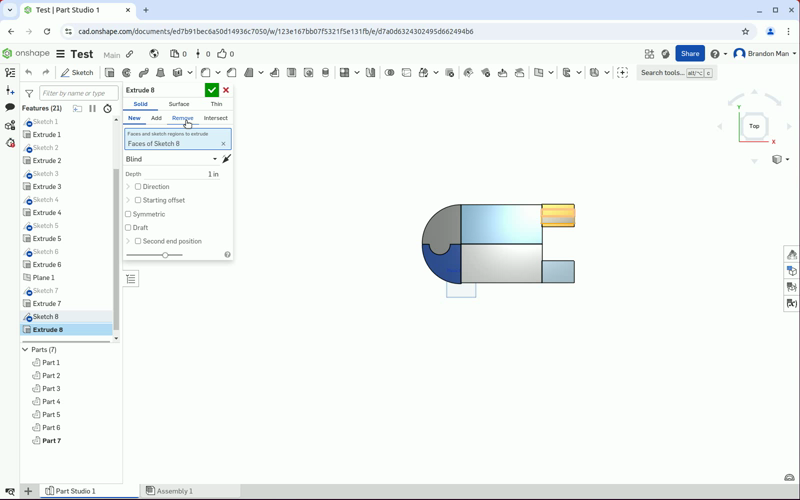
click(186, 120)
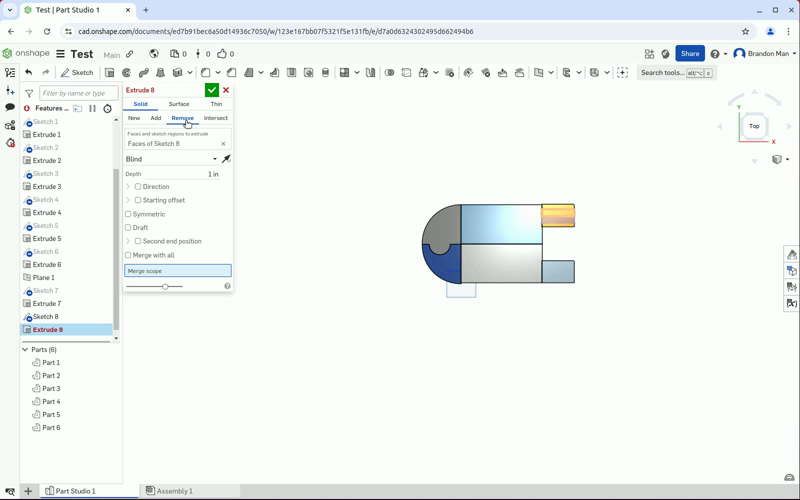
key(tab, 4)
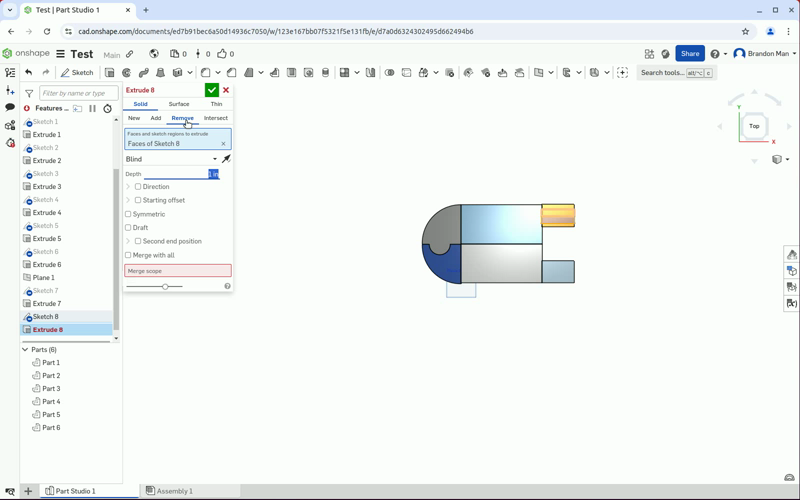
text(1.204)
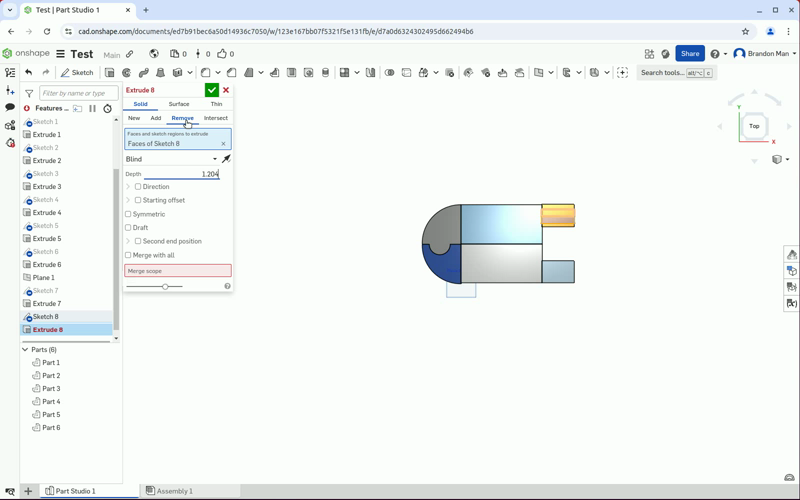
key(tab, 6)
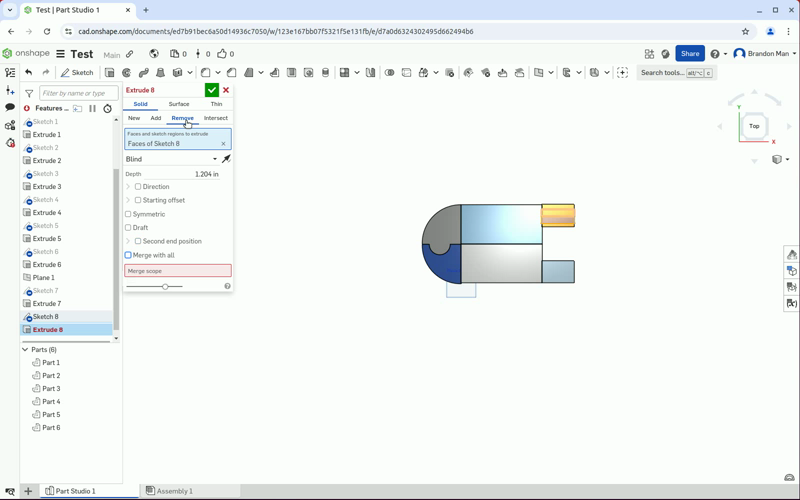
key(space)
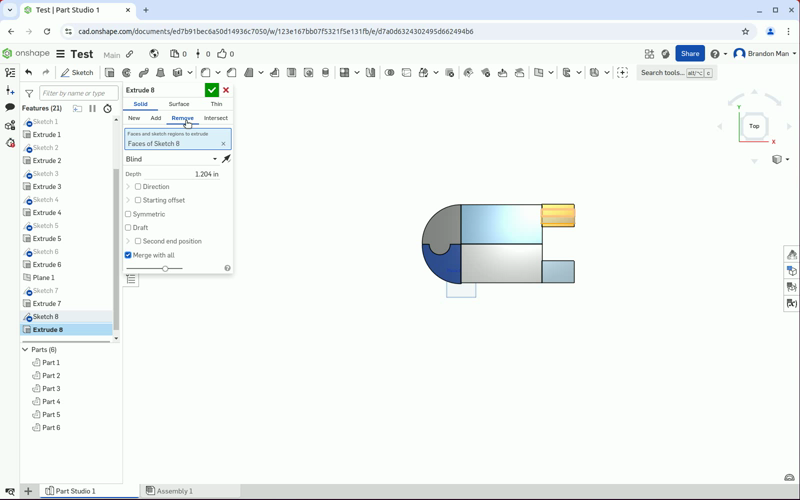
key(enter)
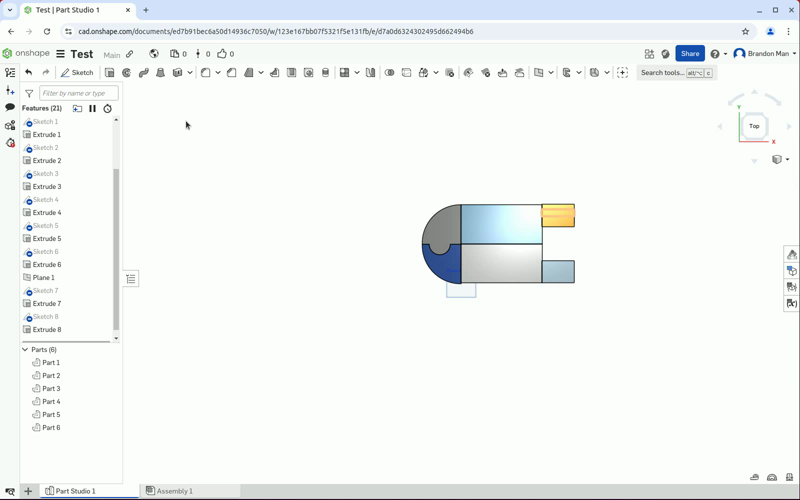
key(shift+h)
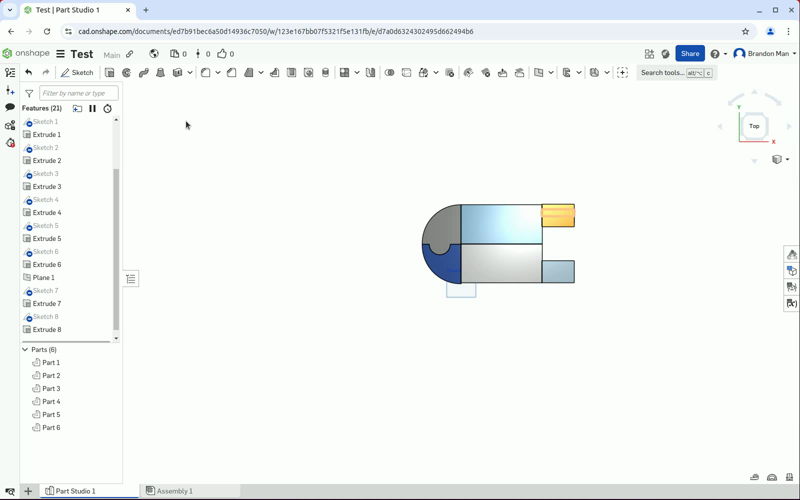
key(shift+h)
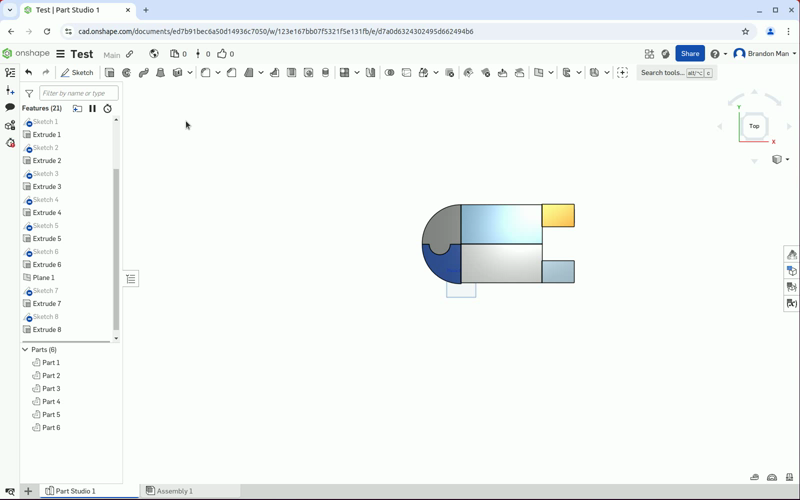
mouse_move(69, 124)
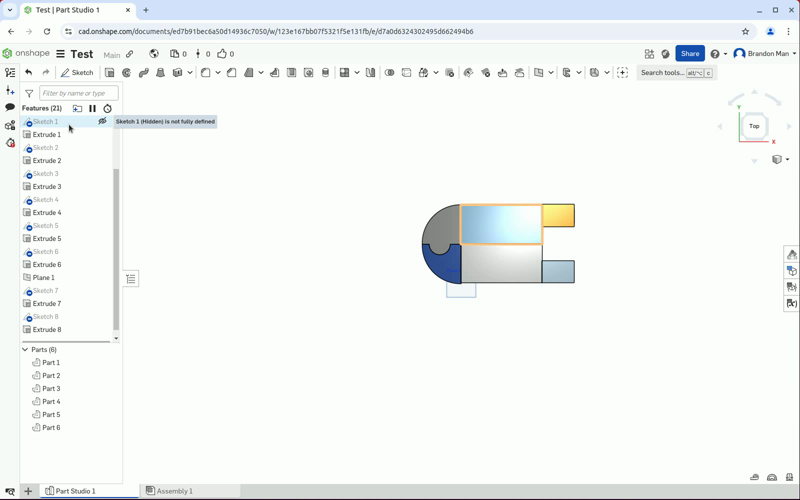
click(69, 124)
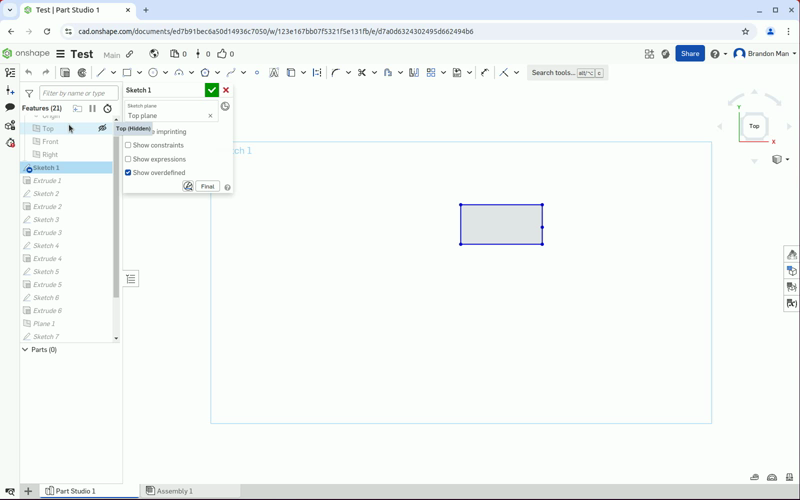
mouse_move(229, 92)
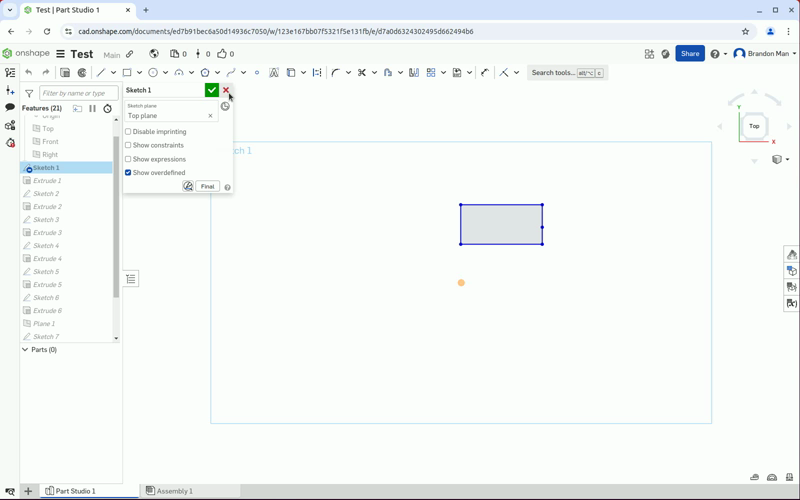
click(229, 92)
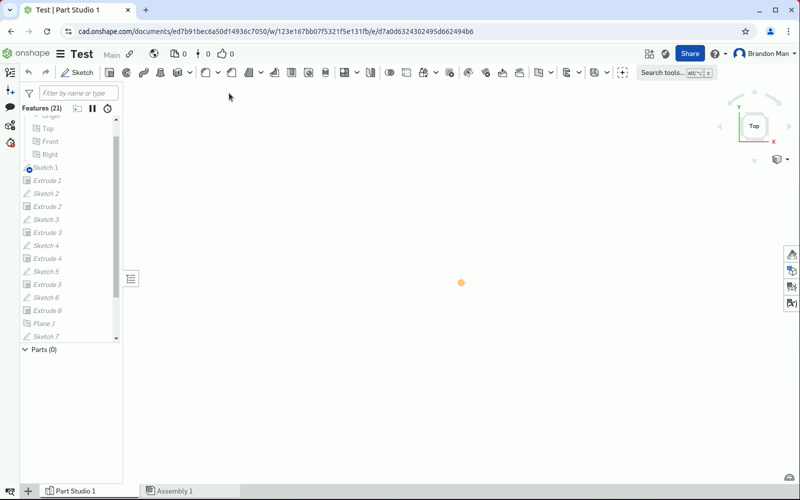
key(shift+s)
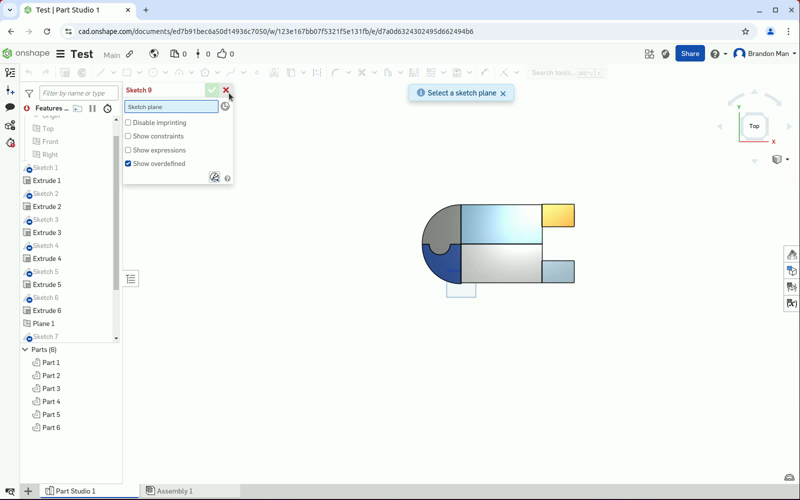
mouse_move(69, 267)
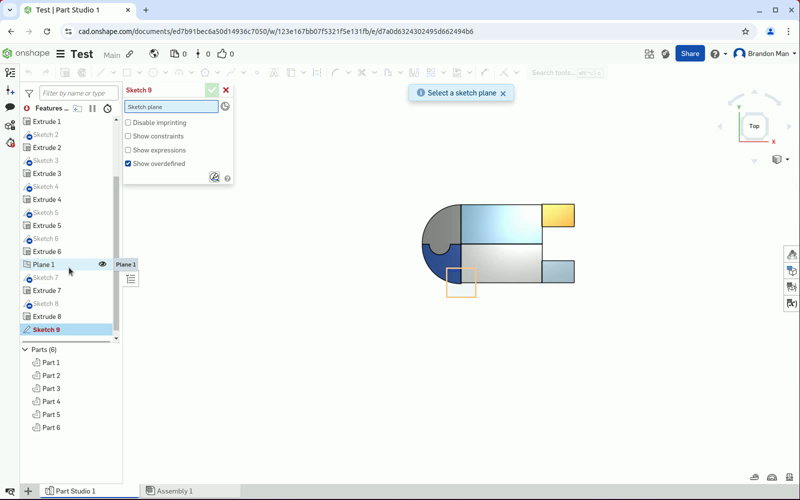
click(69, 267)
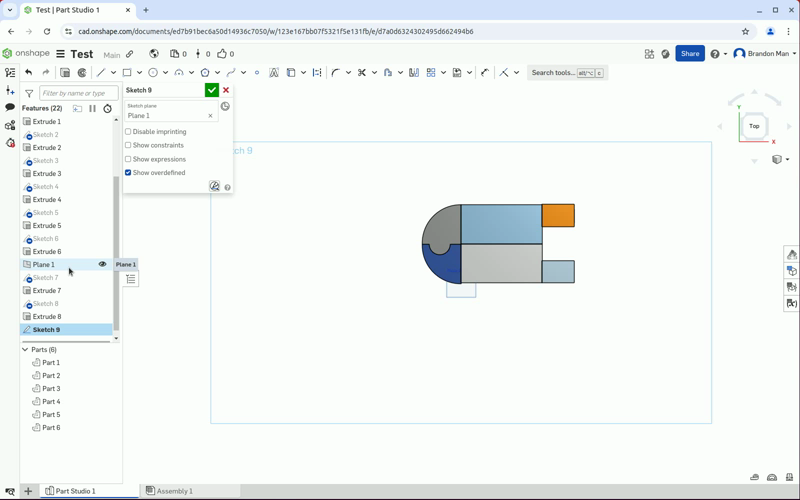
mouse_move(73, 352)
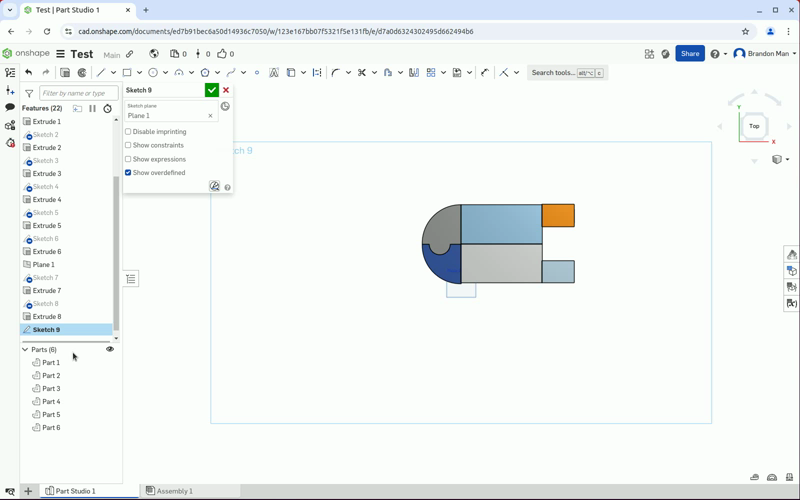
key(y)
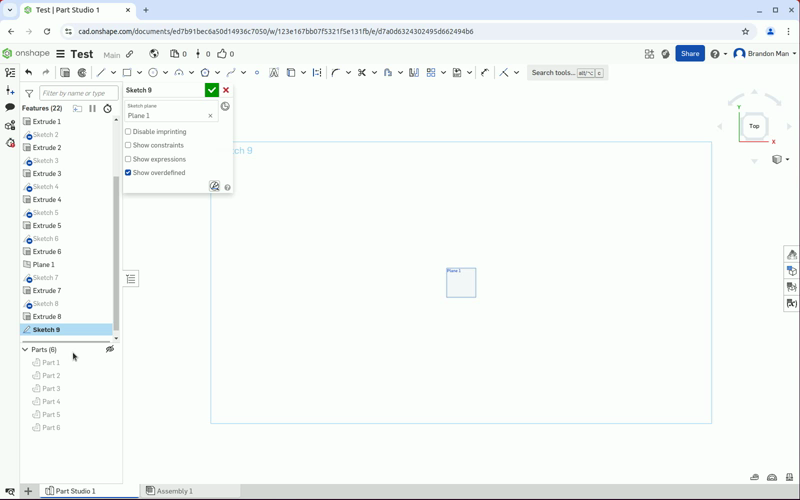
key(l)
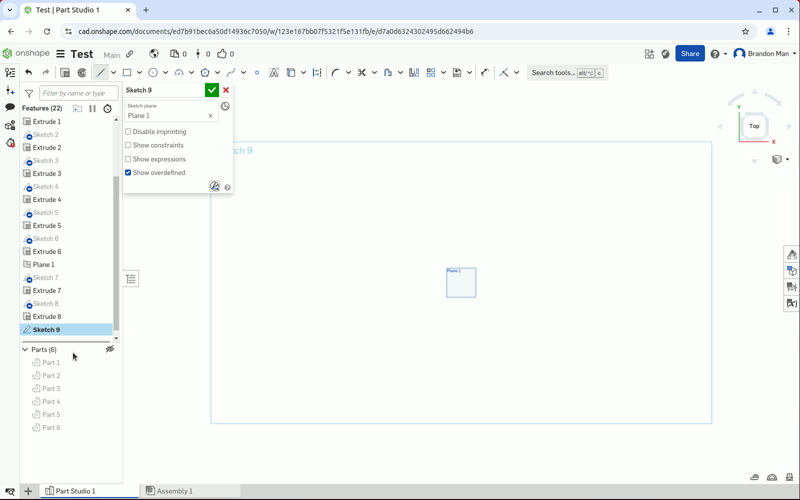
key_down(shift)
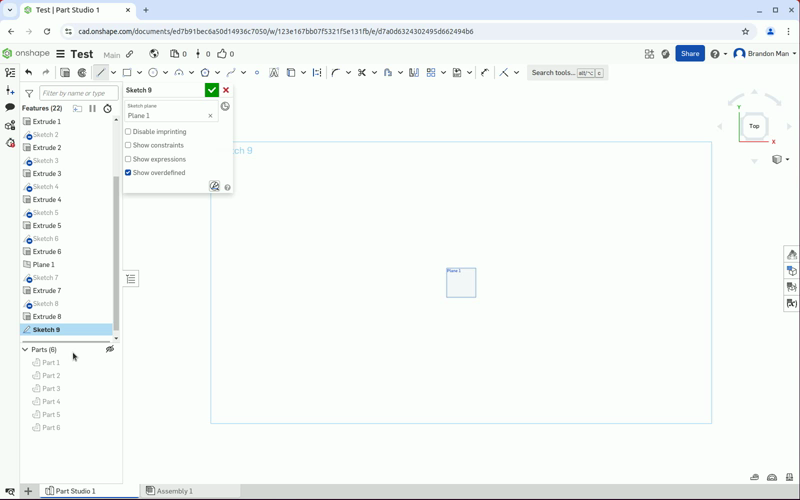
mouse_move(541, 279)
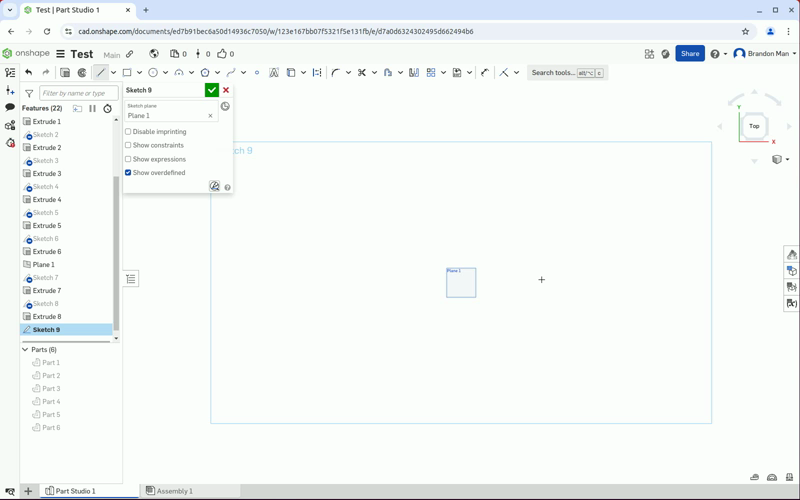
click(541, 279)
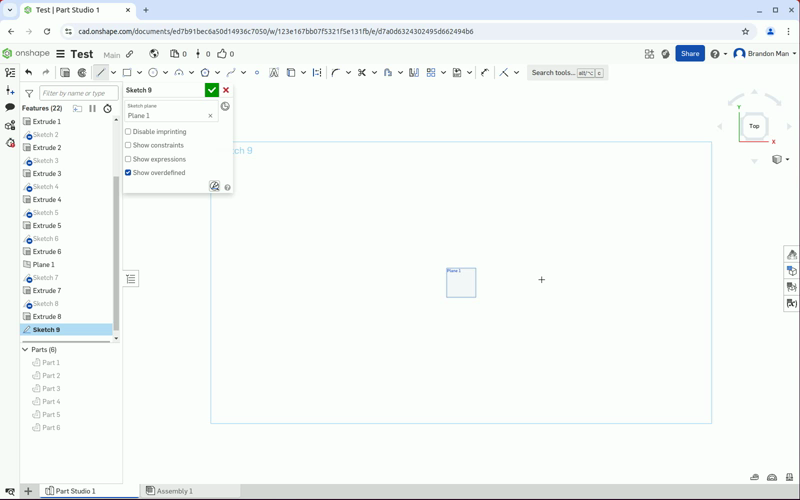
key_up(shift)
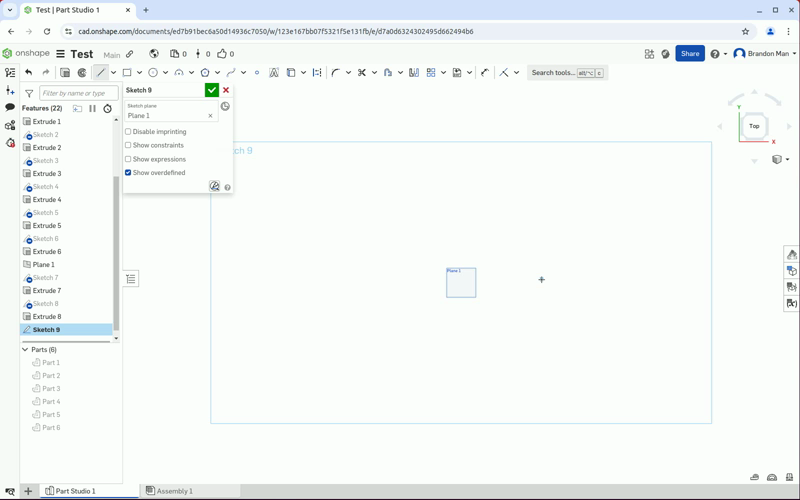
key_down(shift)
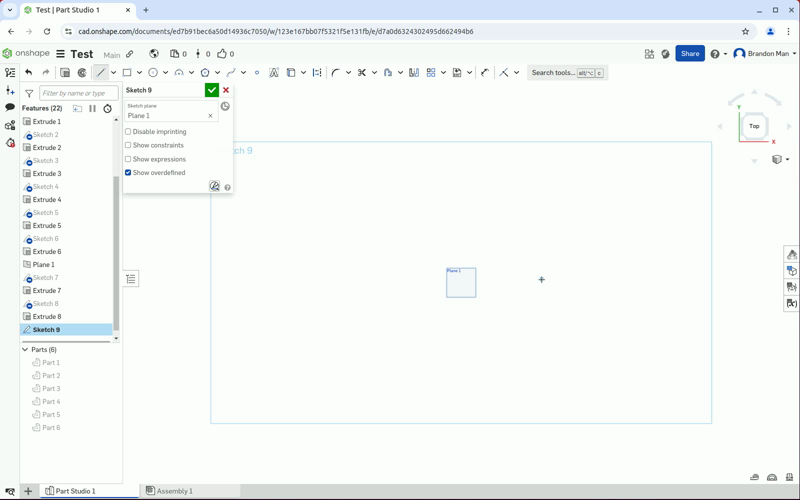
mouse_move(571, 279)
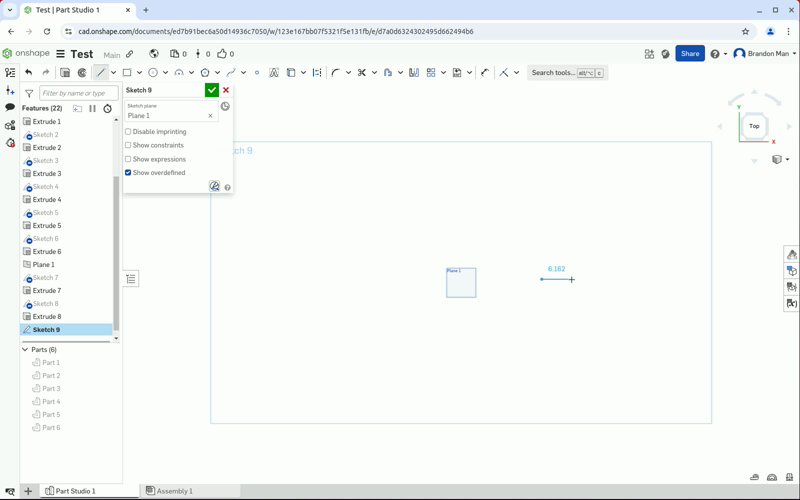
mouse_move(574, 279)
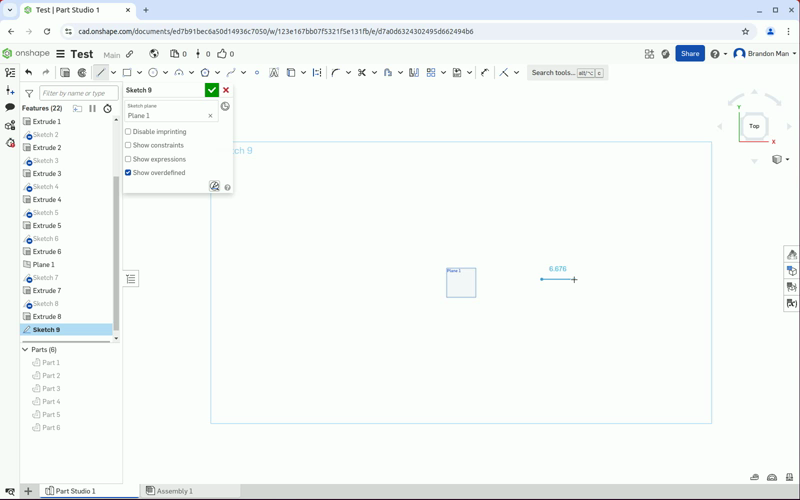
click(574, 279)
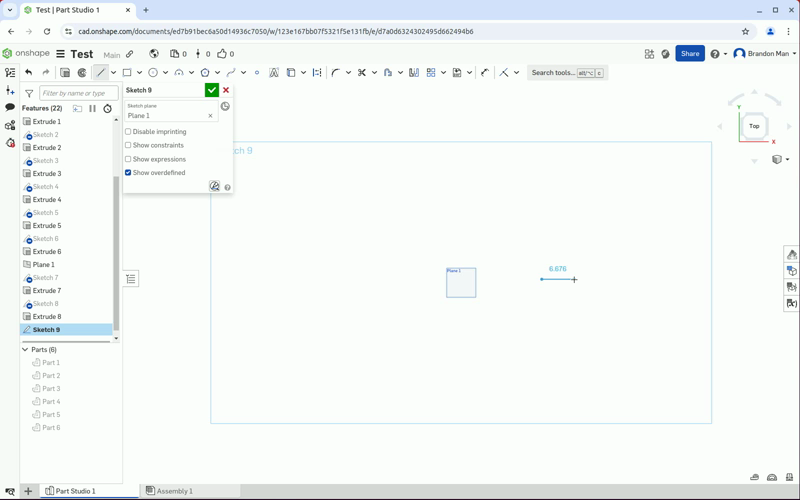
key_up(shift)
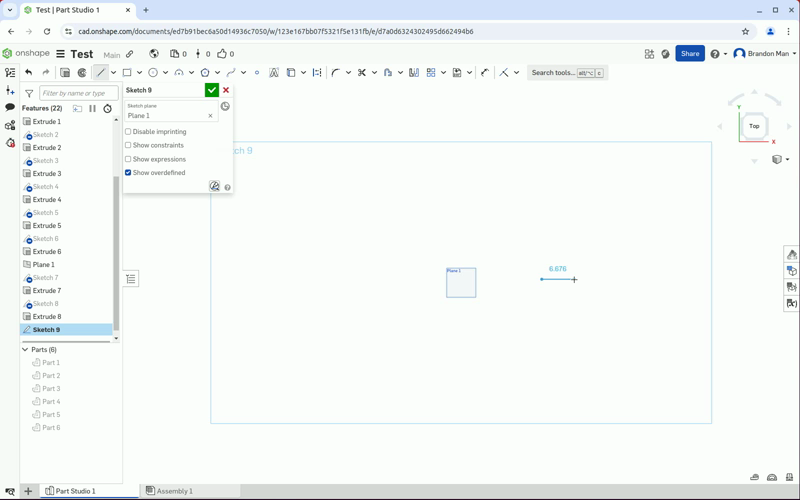
key_down(shift)
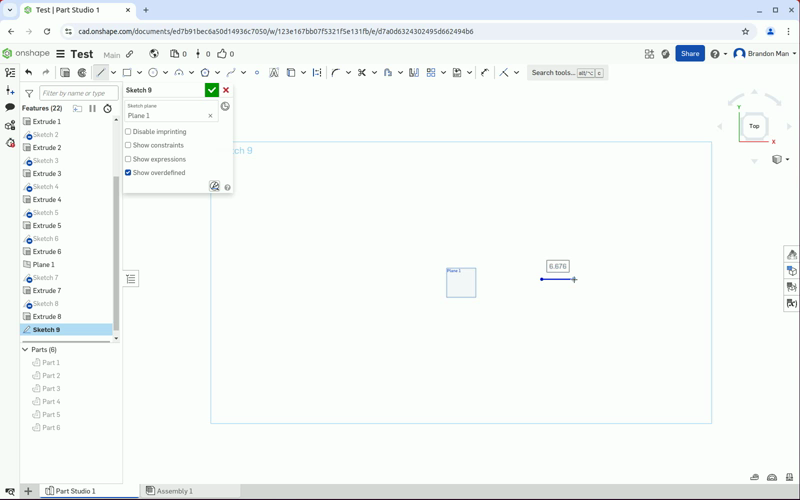
mouse_move(589, 279)
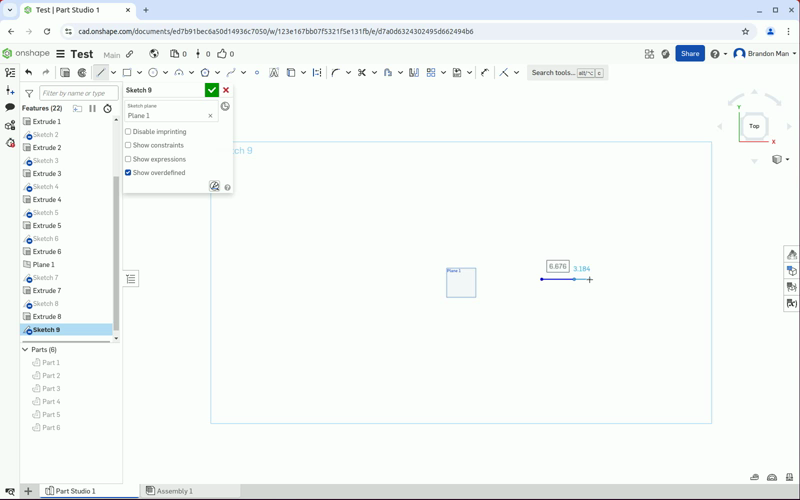
mouse_move(574, 265)
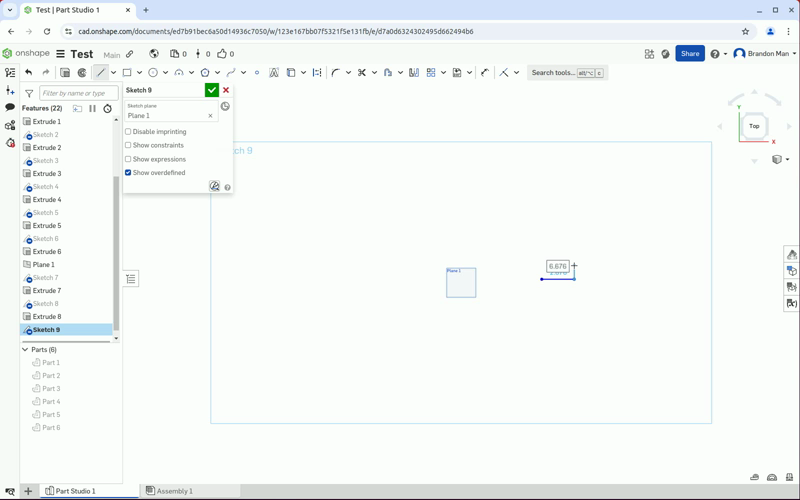
click(574, 265)
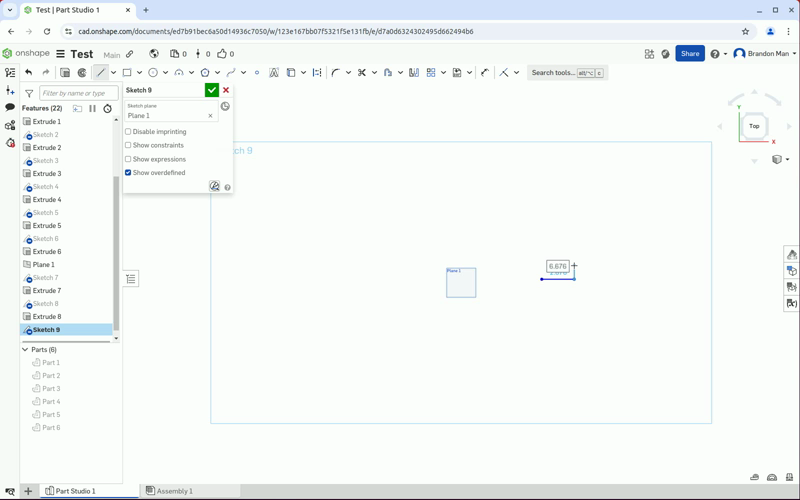
key_up(shift)
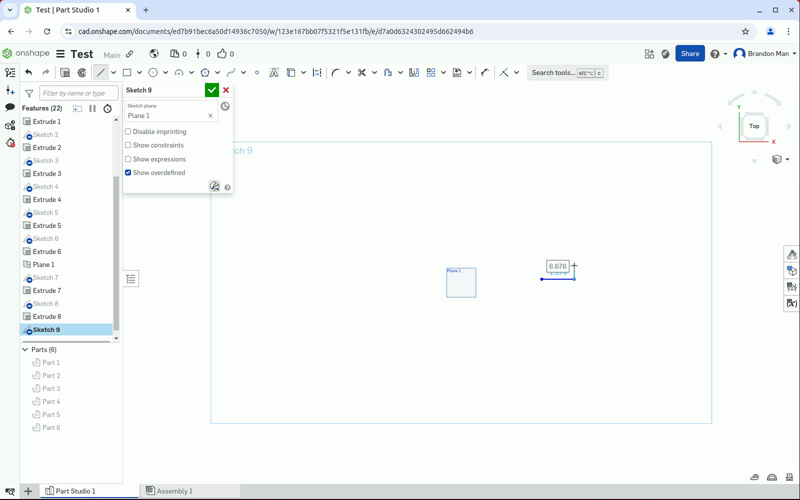
key_down(shift)
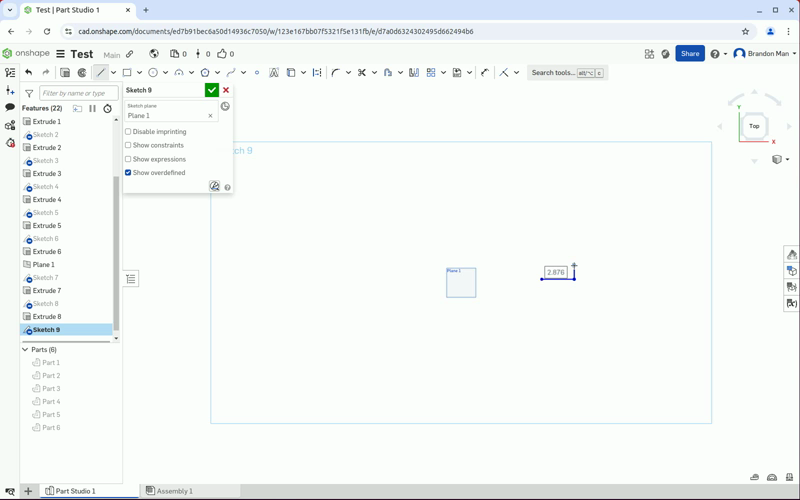
mouse_move(589, 265)
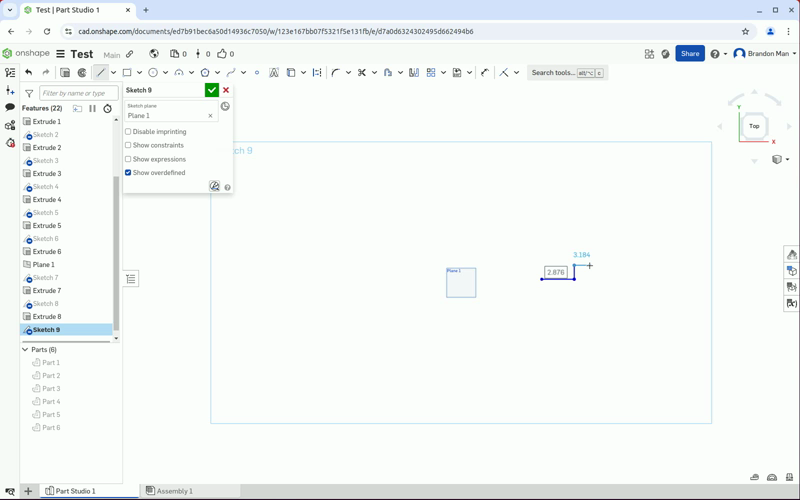
mouse_move(541, 265)
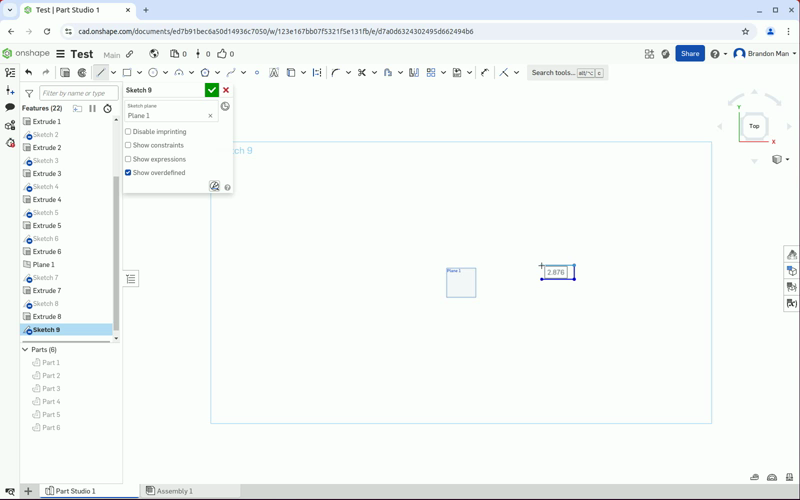
click(541, 265)
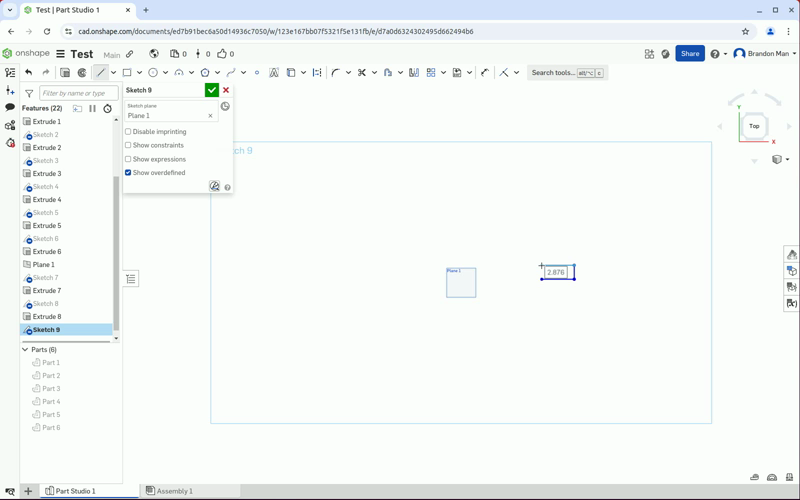
key_up(shift)
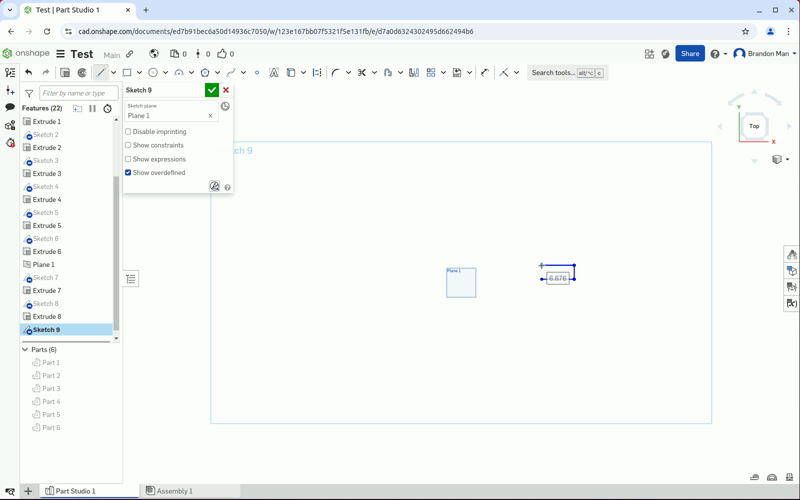
mouse_move(571, 265)
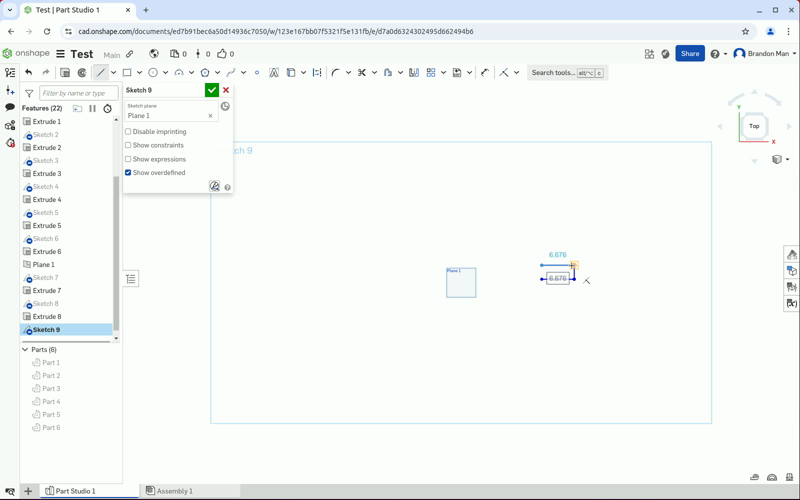
key_down(shift)
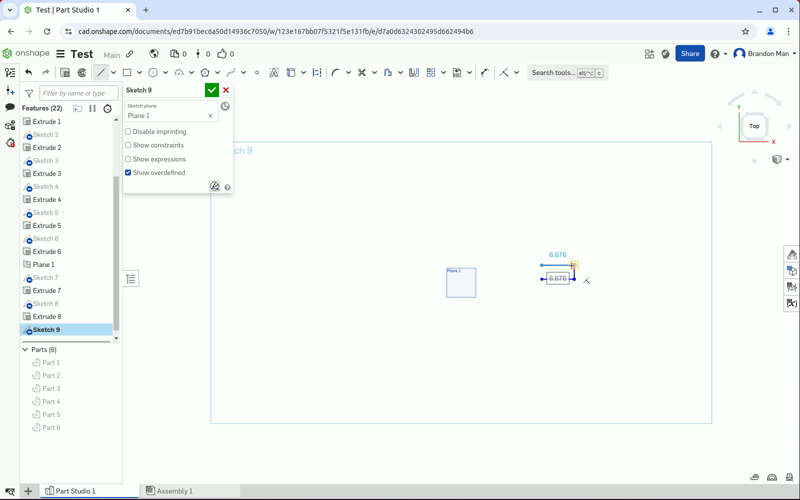
mouse_move(541, 279)
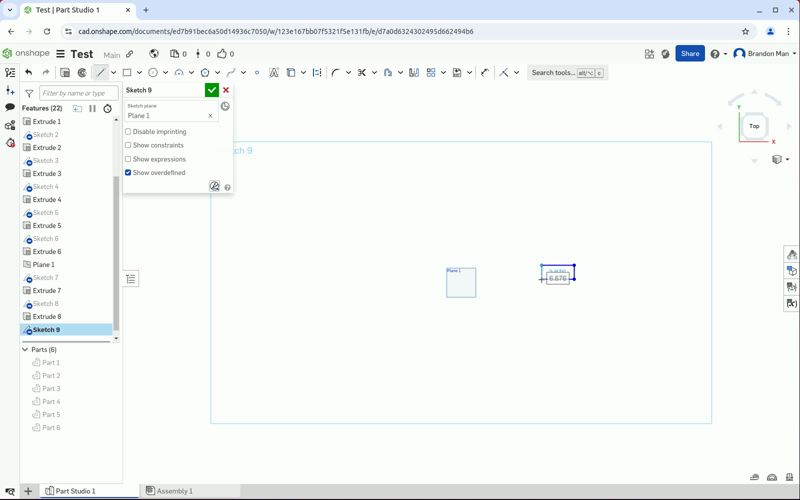
key_up(shift)
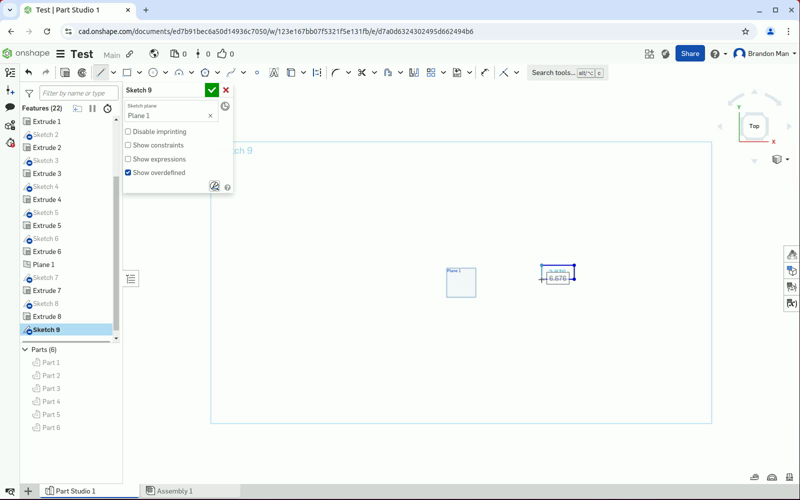
click(541, 279)
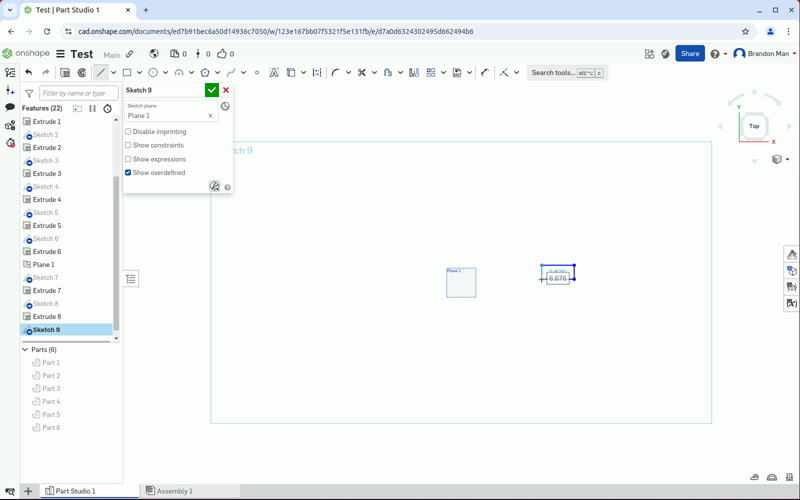
key(esc)
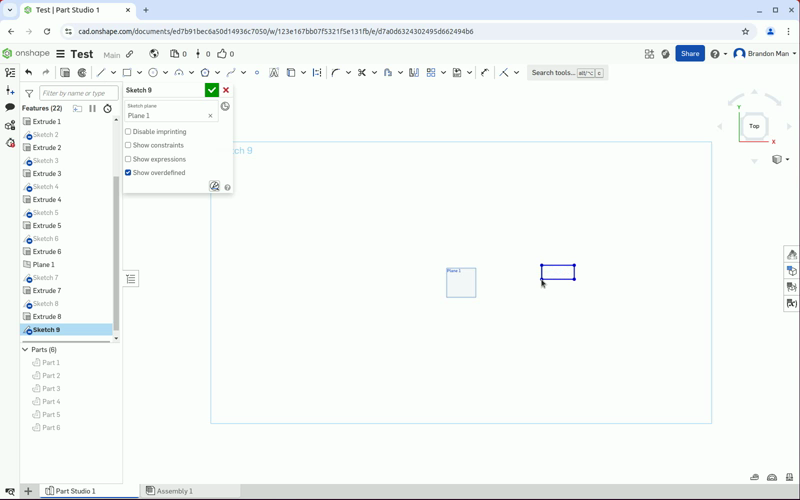
mouse_move(547, 266)
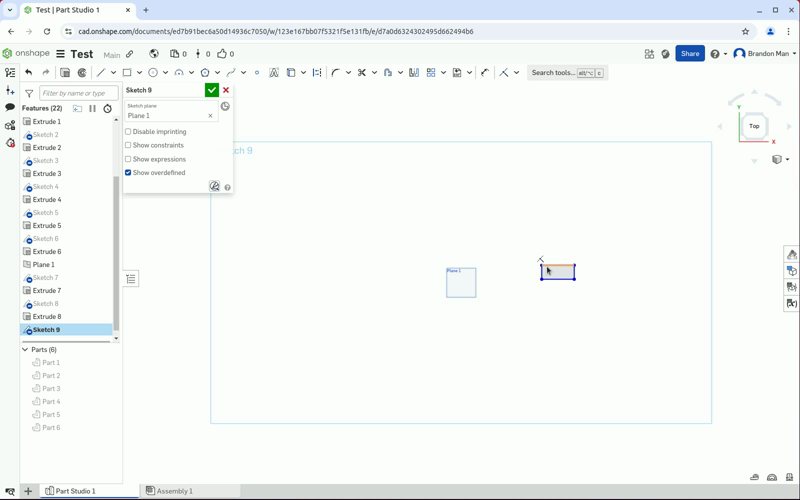
scroll(6)
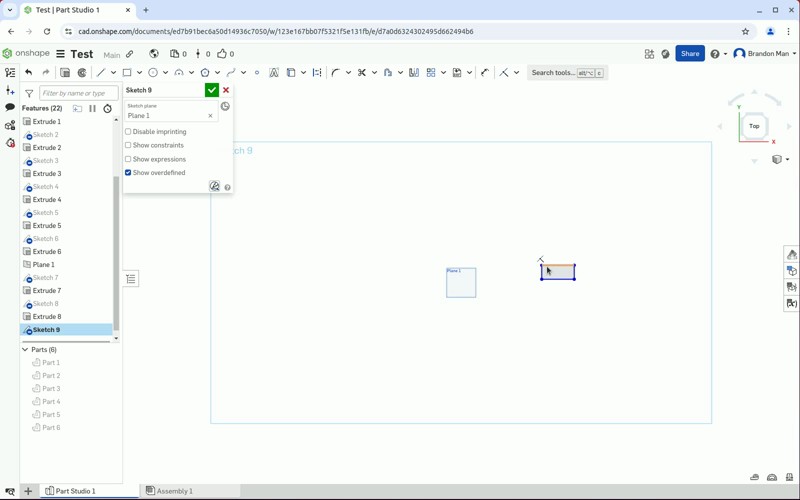
scroll(6)
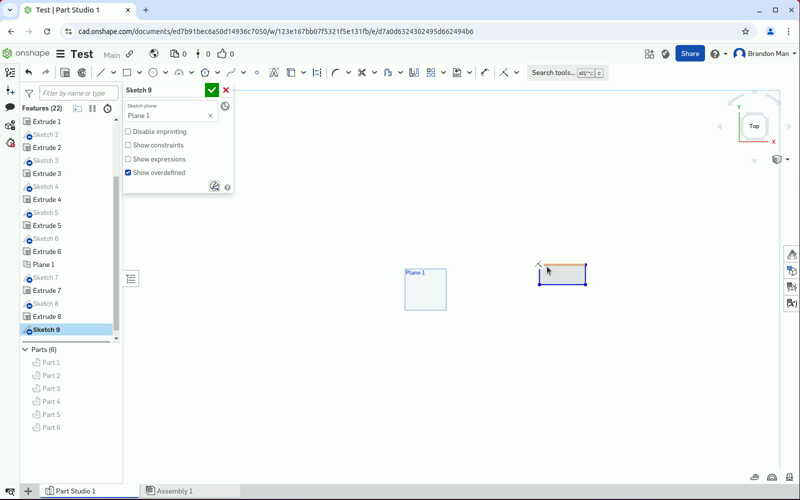
scroll(6)
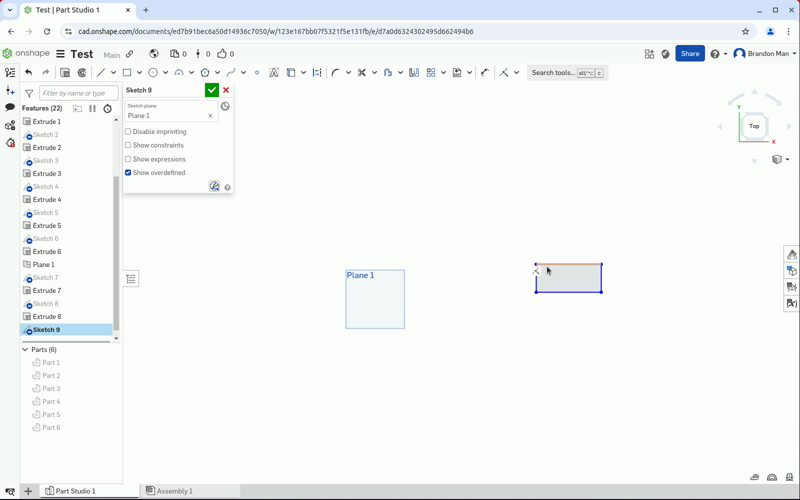
scroll(6)
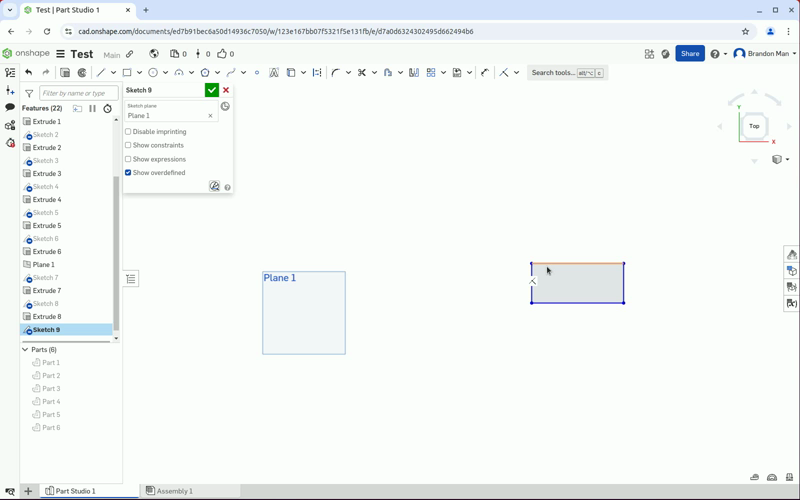
scroll(6)
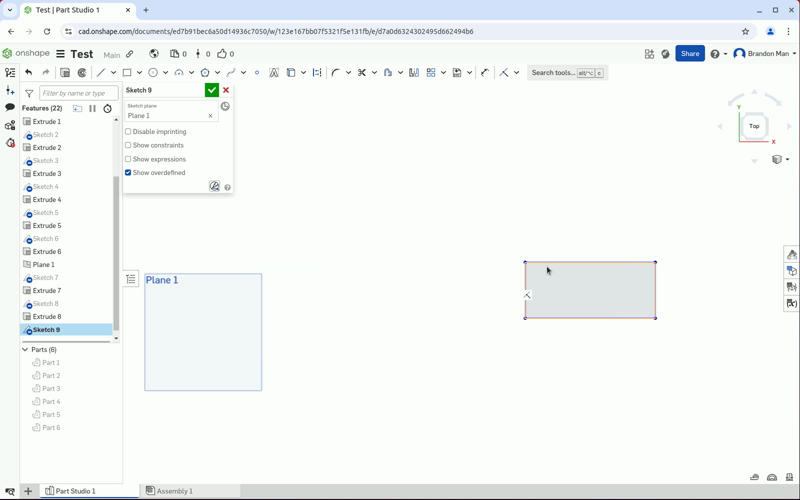
scroll(6)
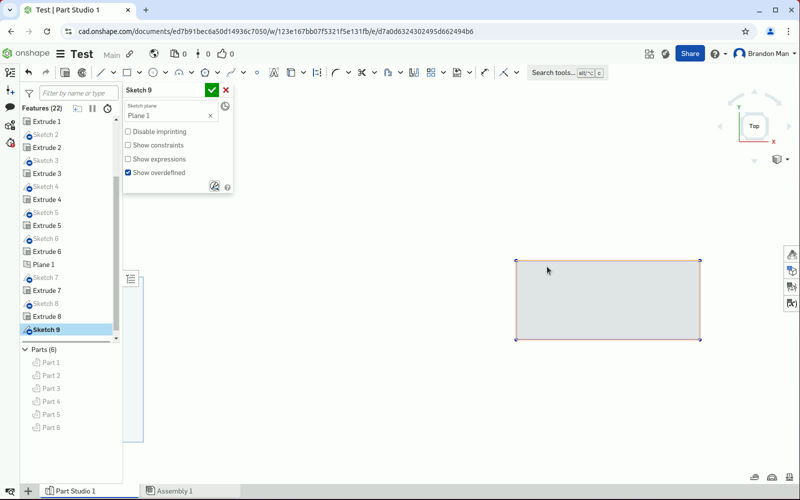
scroll(6)
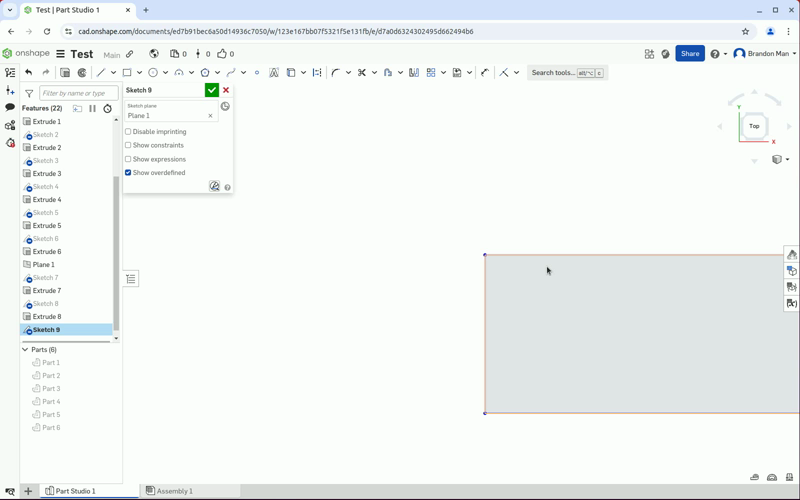
click(547, 266)
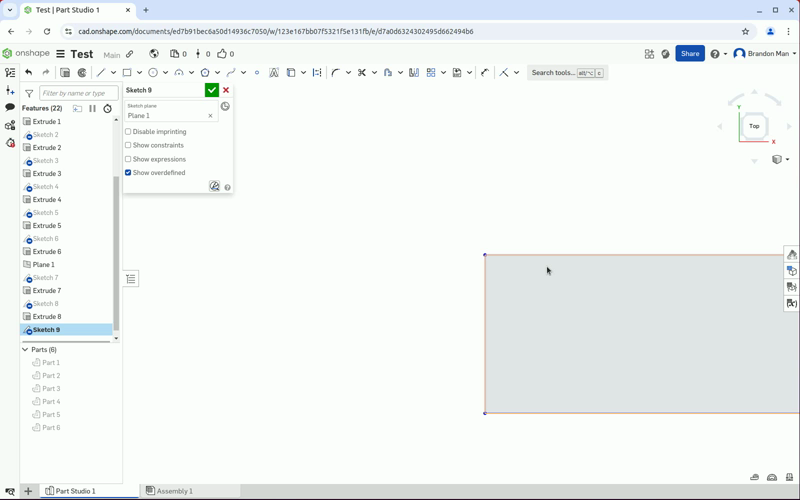
scroll(-6)
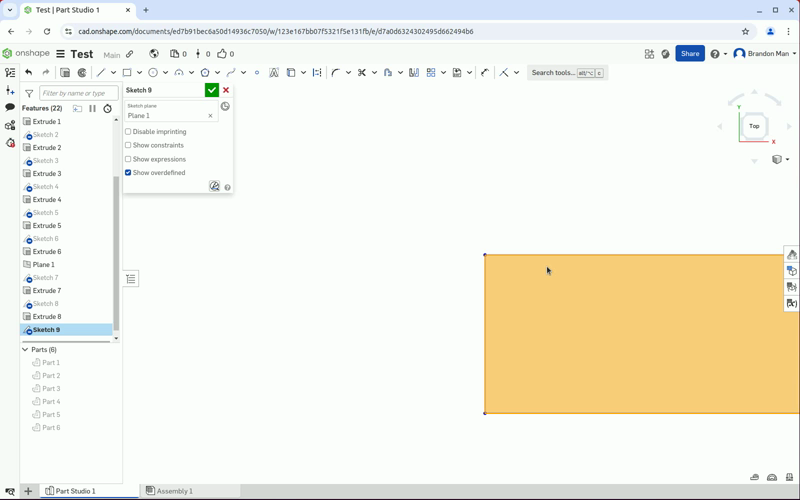
scroll(-6)
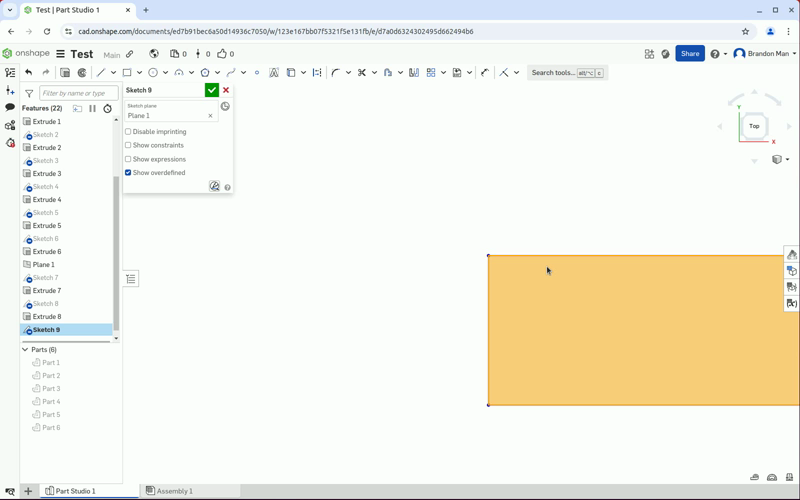
scroll(-6)
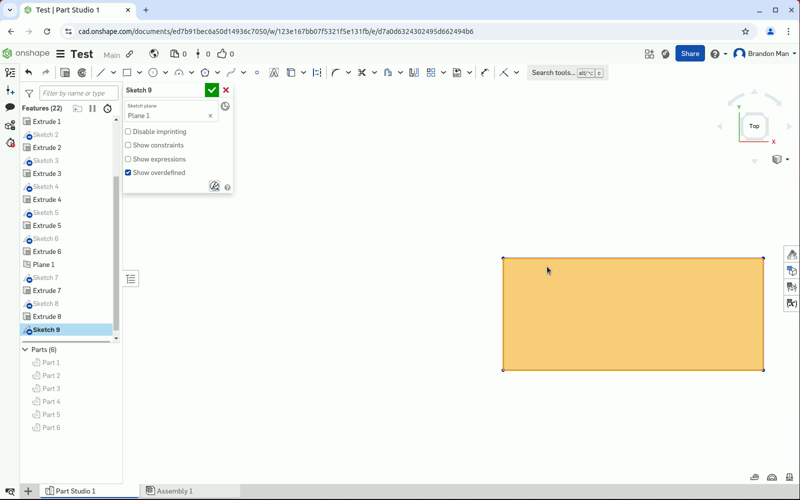
scroll(-6)
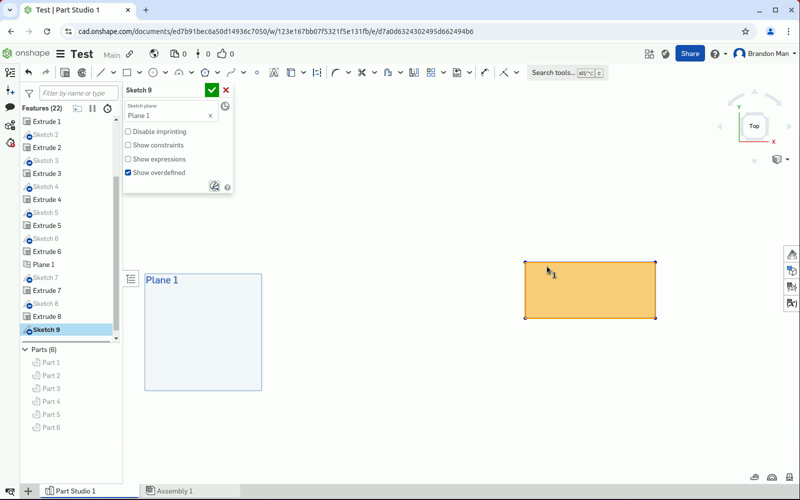
scroll(-6)
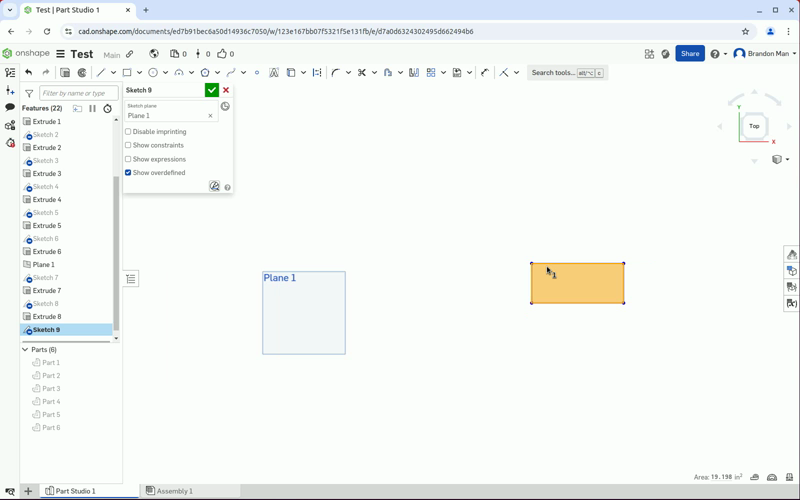
scroll(-6)
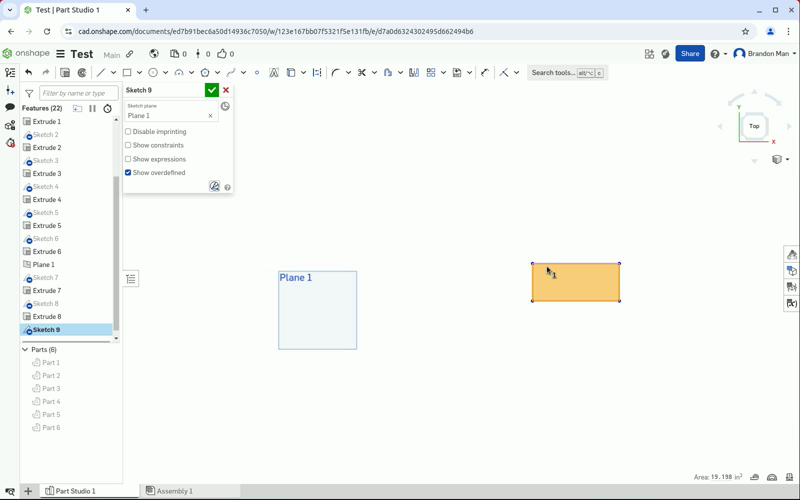
scroll(-6)
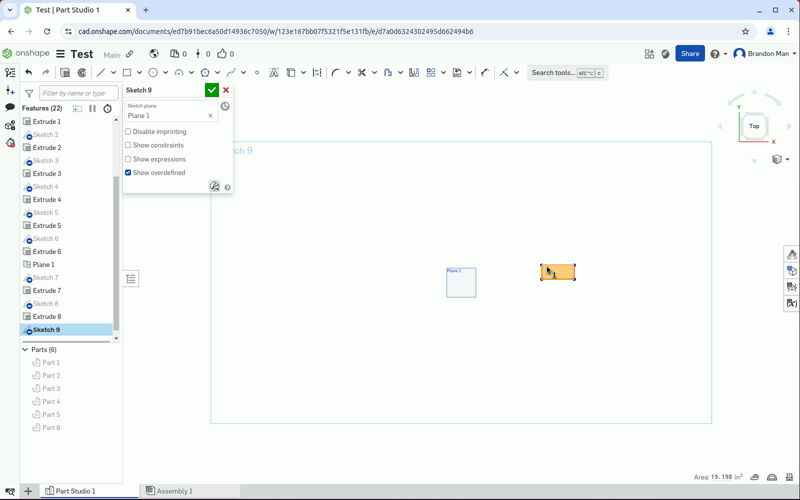
mouse_move(73, 352)
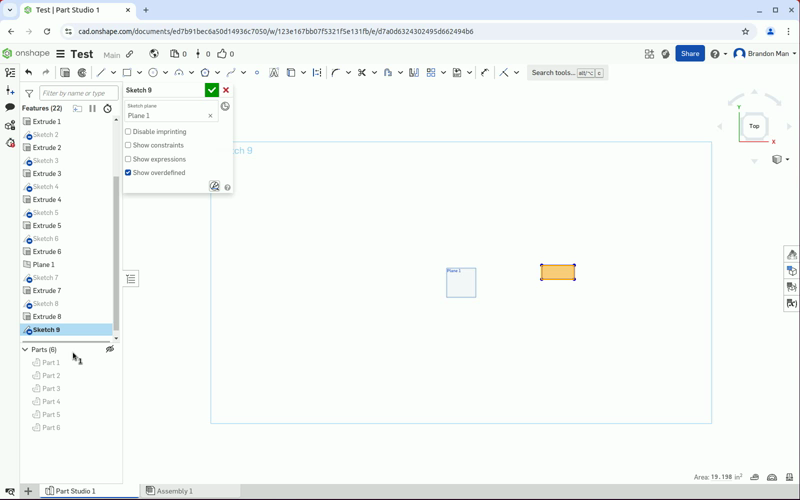
key(shift+y)
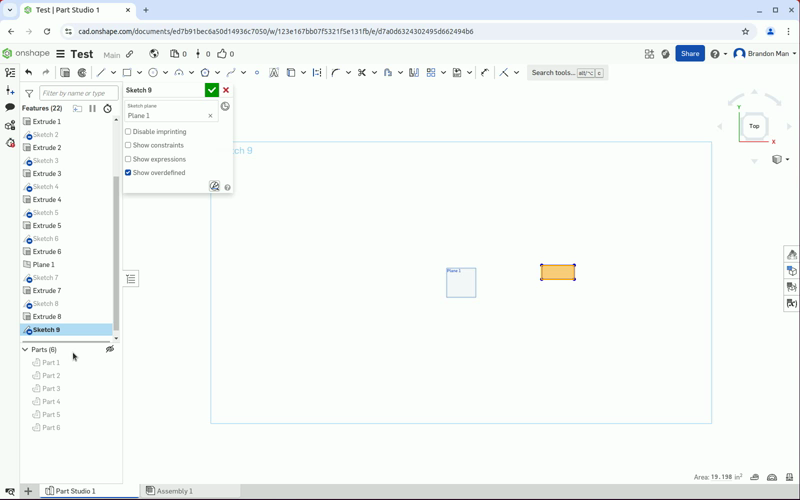
key(shift+e)
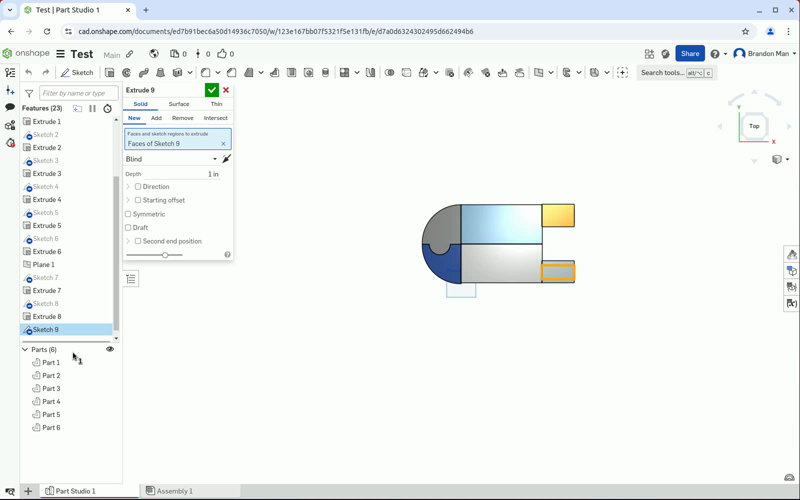
mouse_move(143, 106)
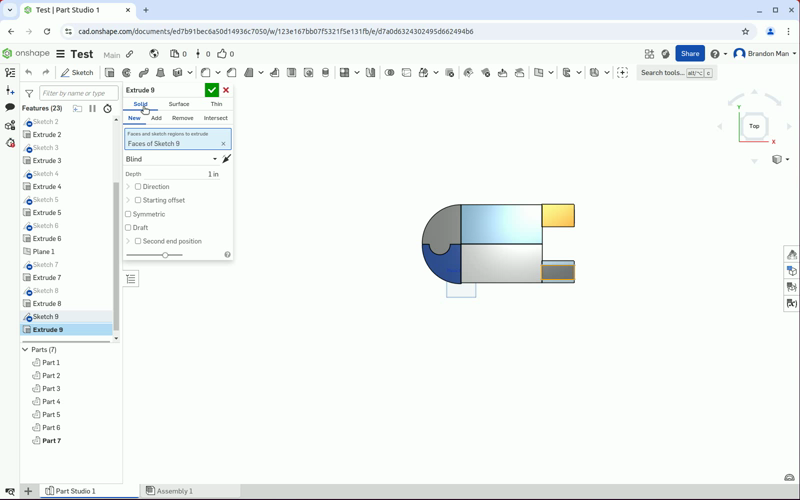
click(143, 106)
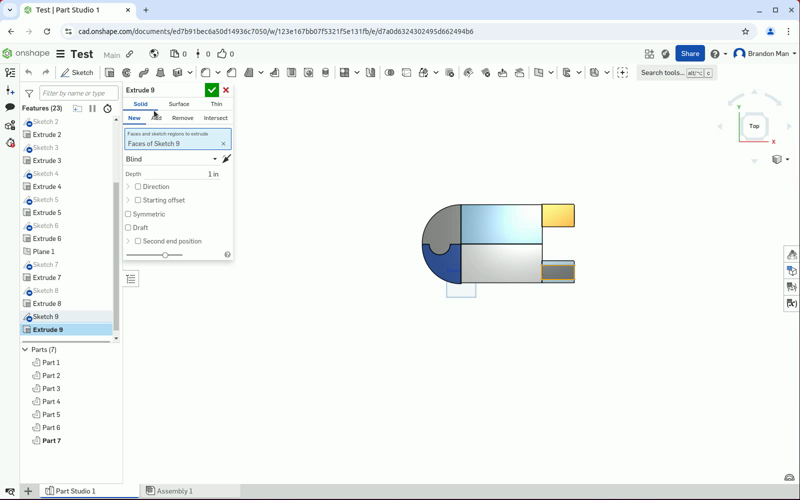
mouse_move(186, 120)
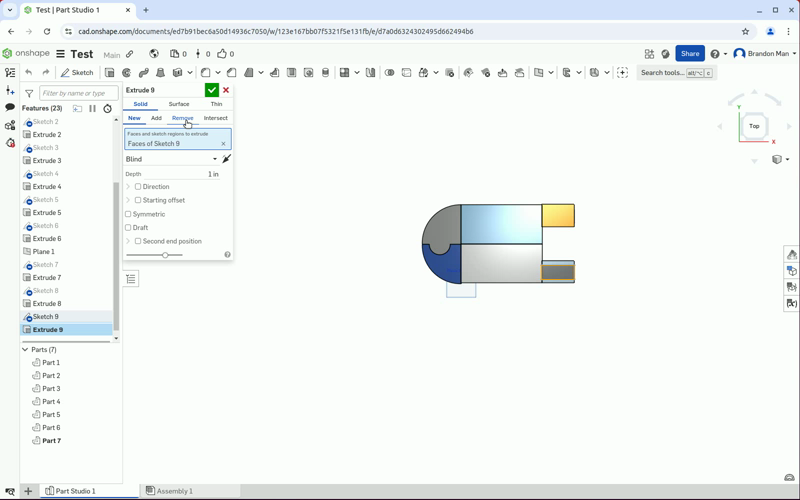
click(186, 120)
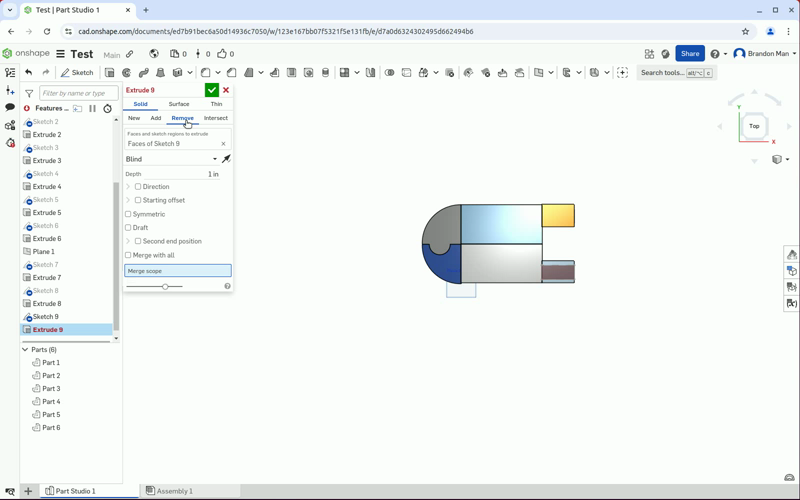
key(tab, 4)
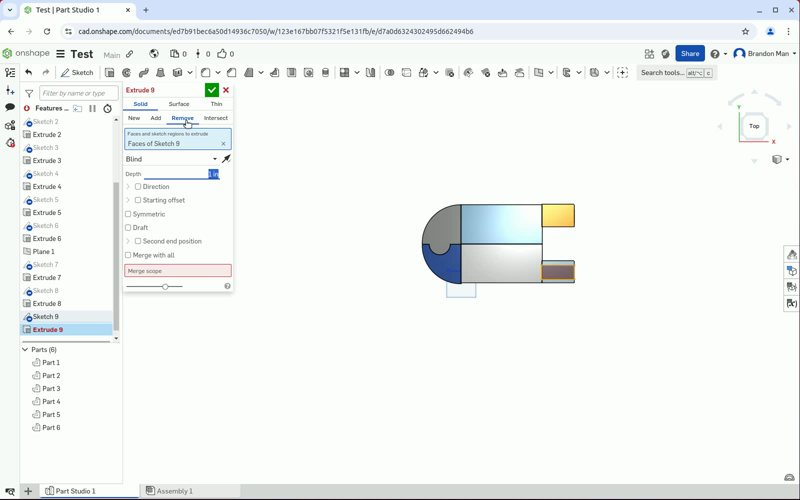
text(1.204)
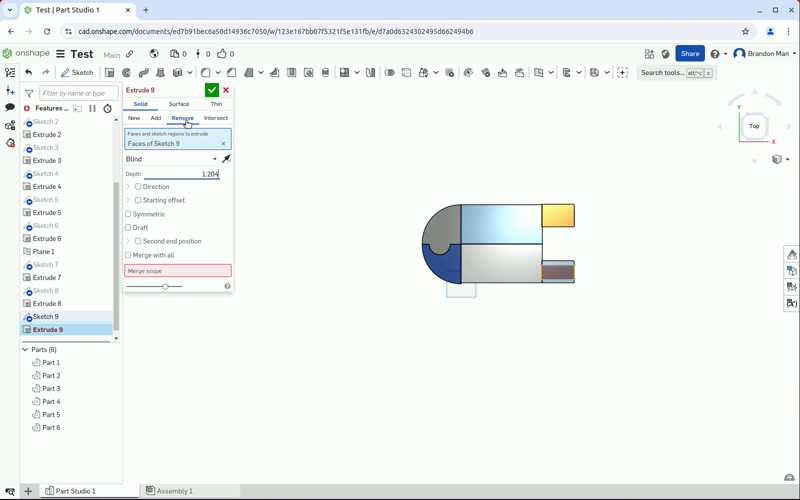
key(tab, 6)
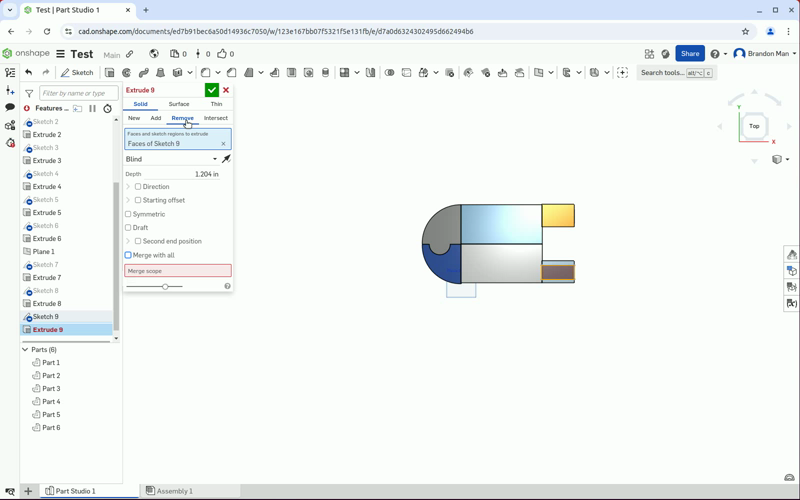
key(space)
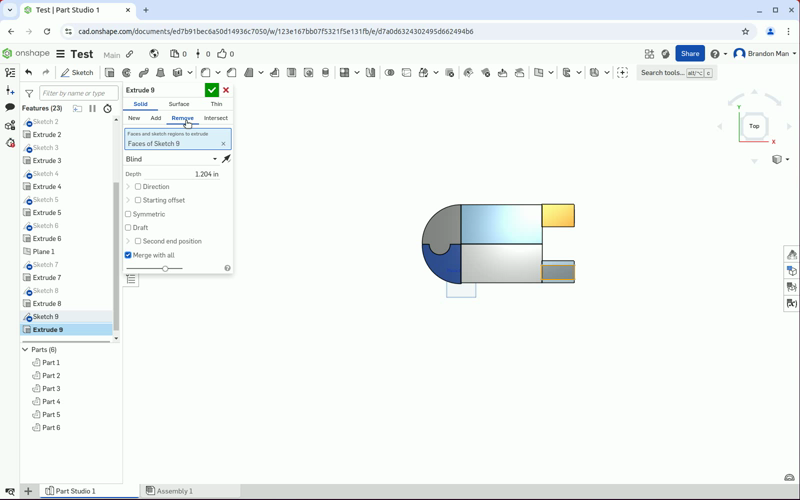
key(enter)
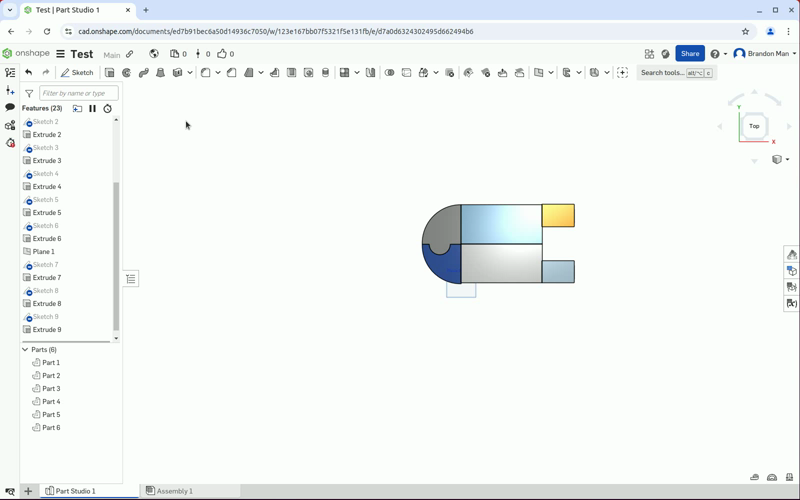
key(shift+h)
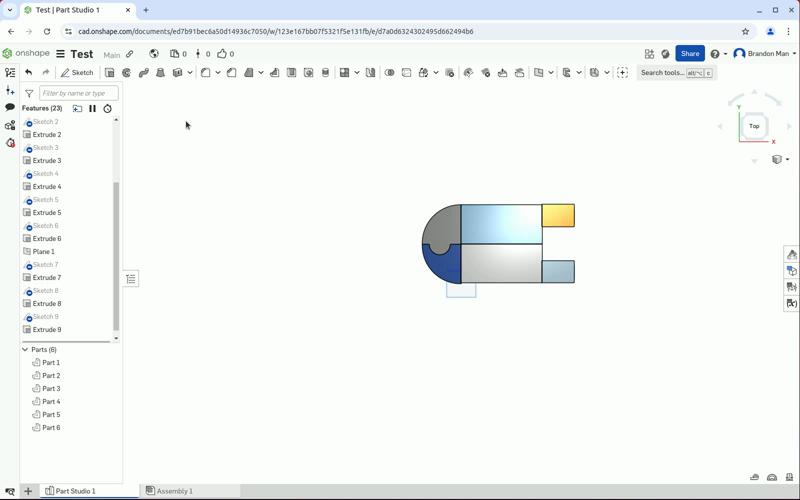
key(shift+h)
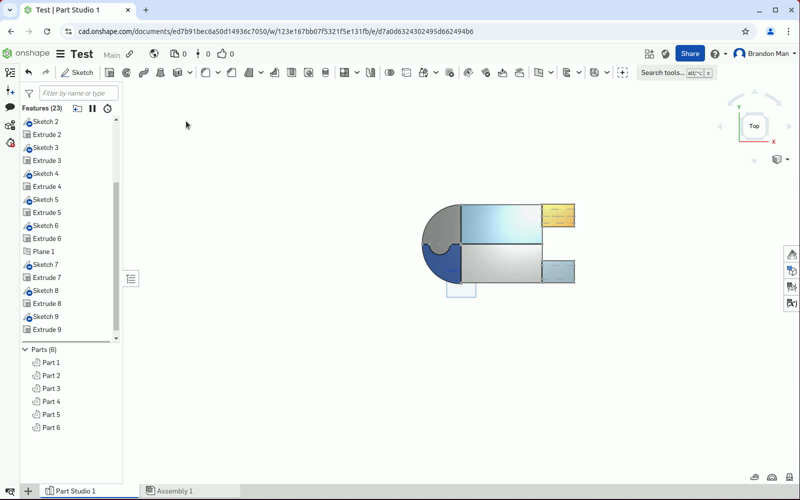
key(shift+7)
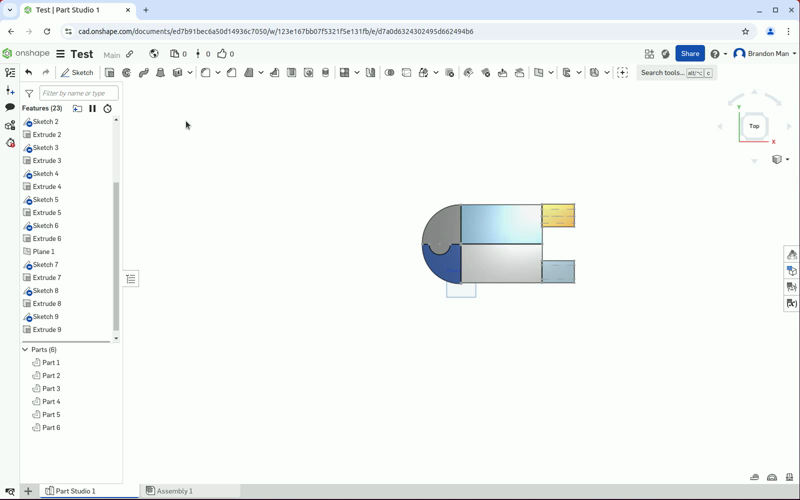
key(up, 3)
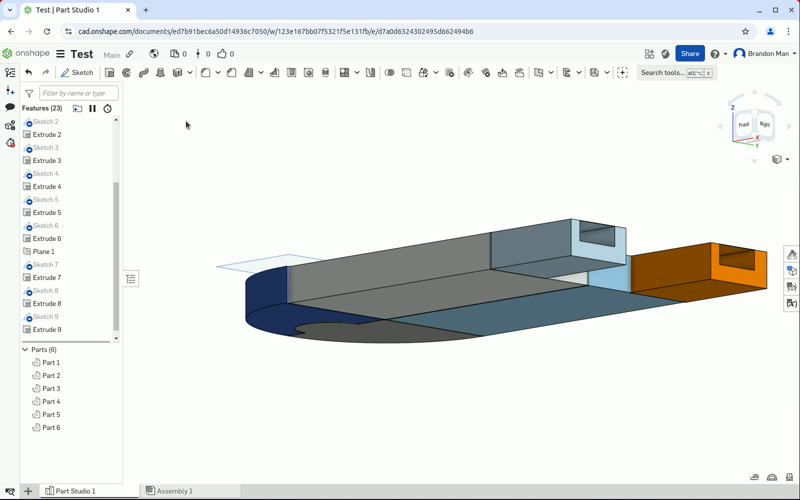
key(left, 3)
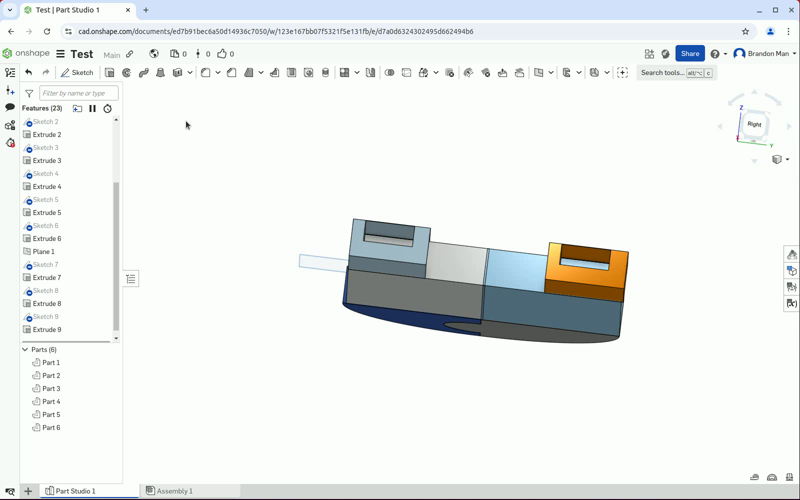
key(right, 3)
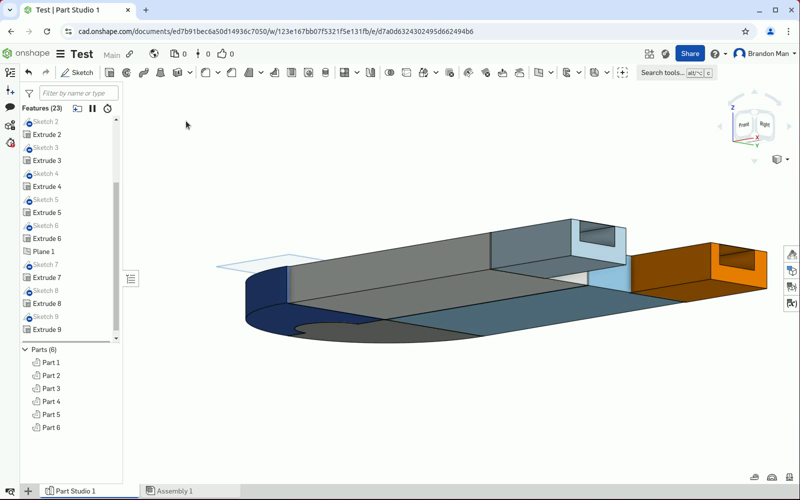
key(down, 3)
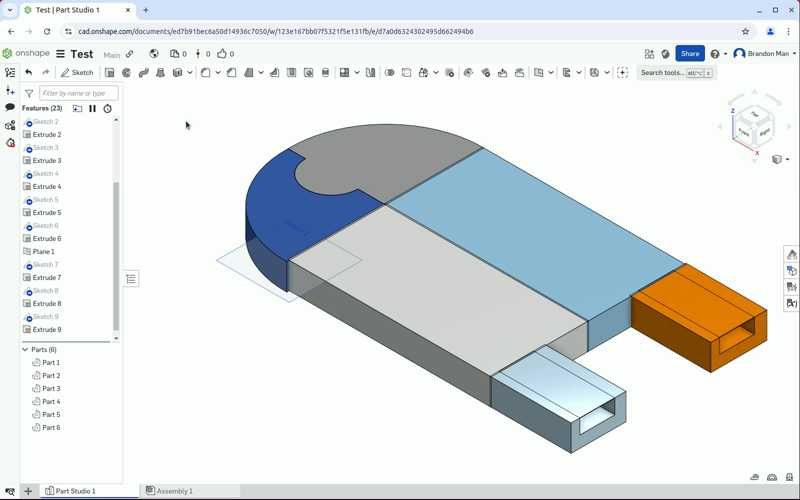
mouse_move(69, 98)
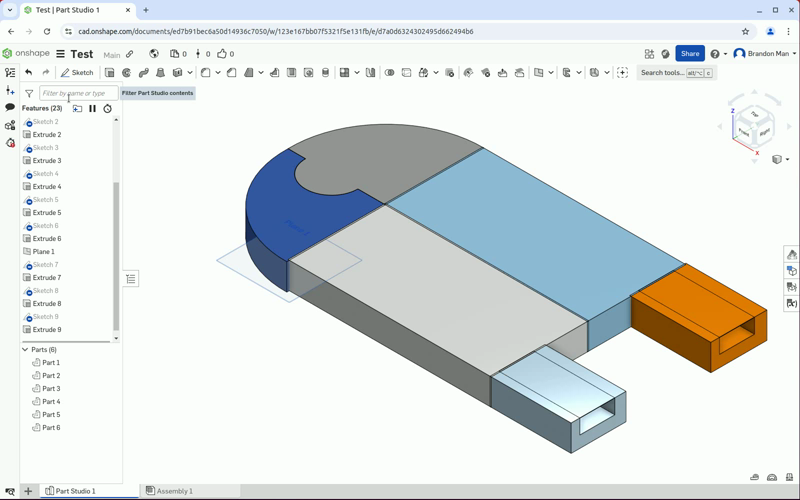
click(69, 98)